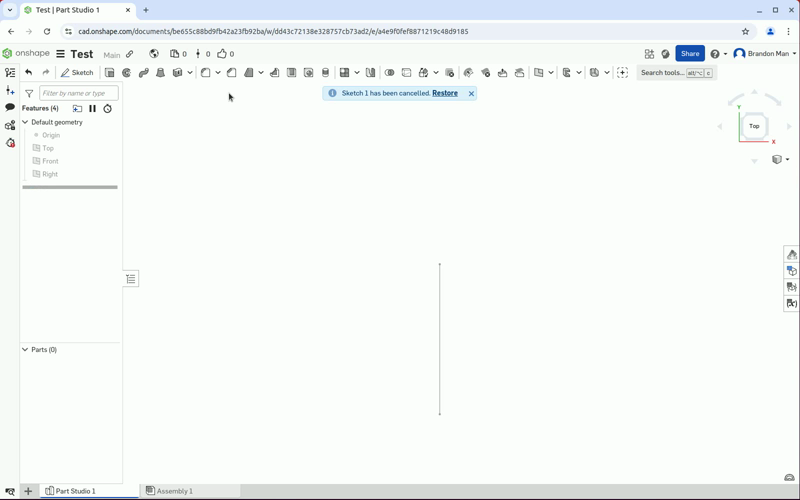
key(shift+h)
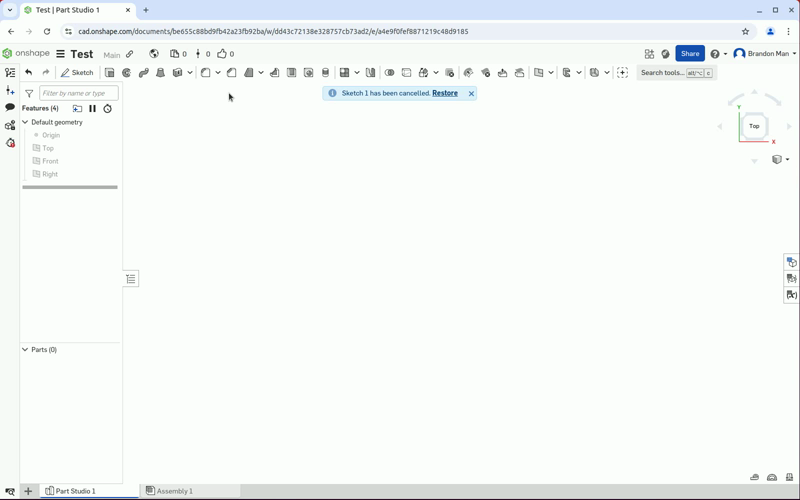
mouse_move(73, 352)
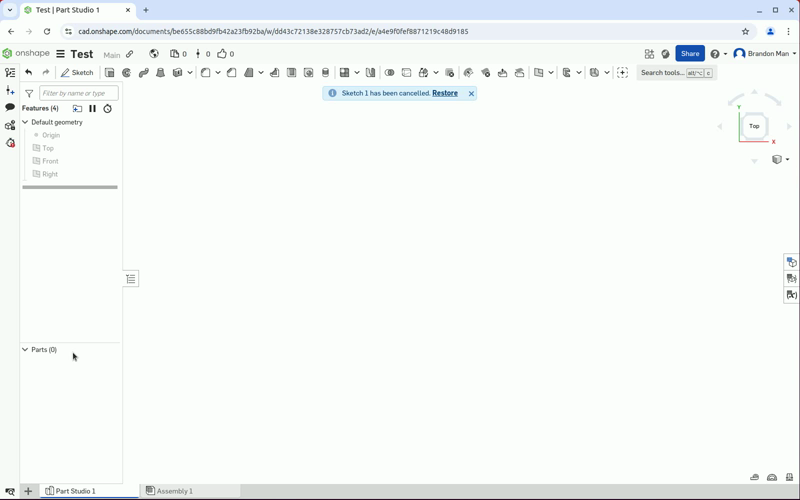
key(y)
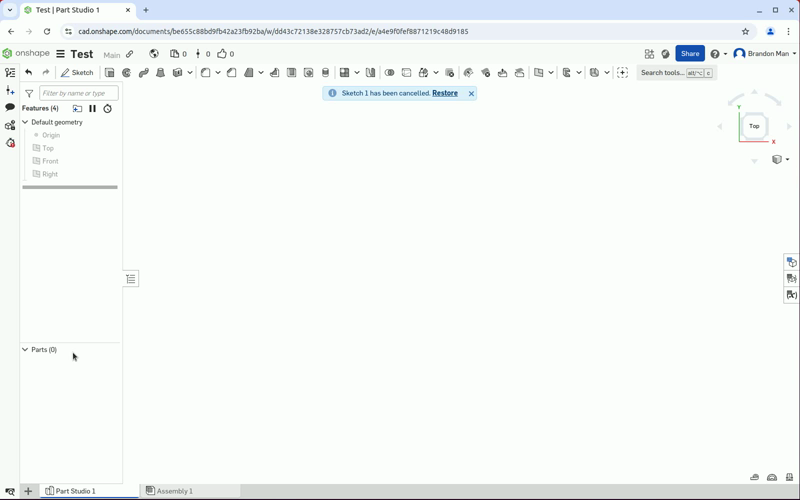
key(shift+p)
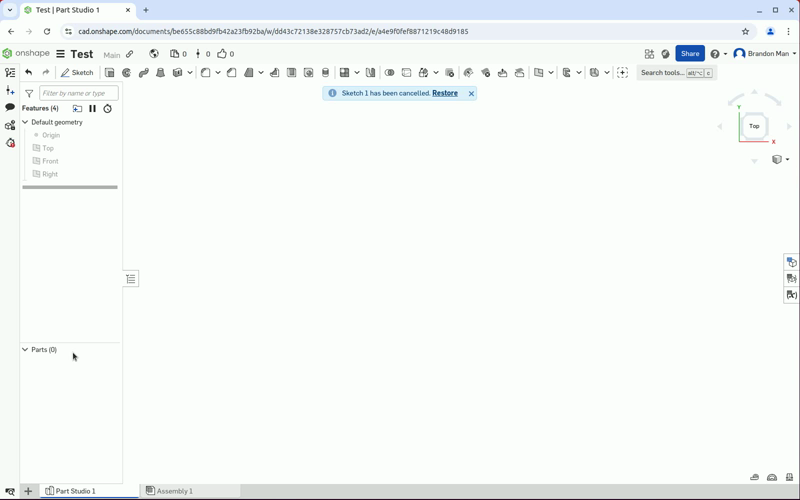
key(space)
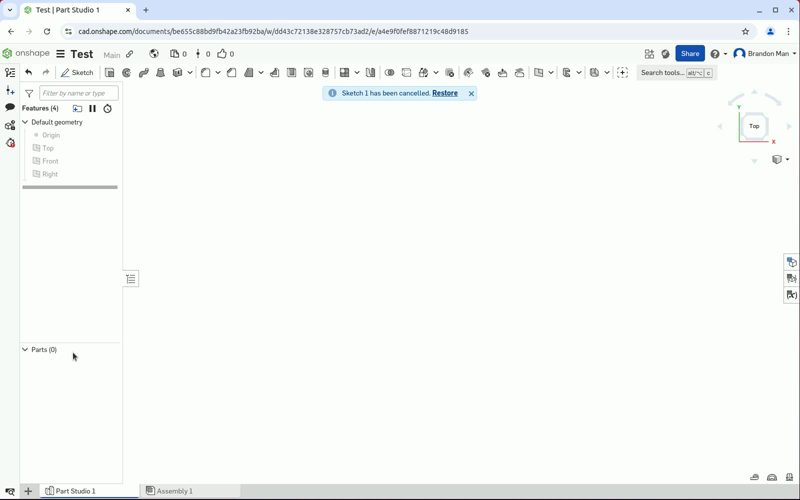
key_down(shift)
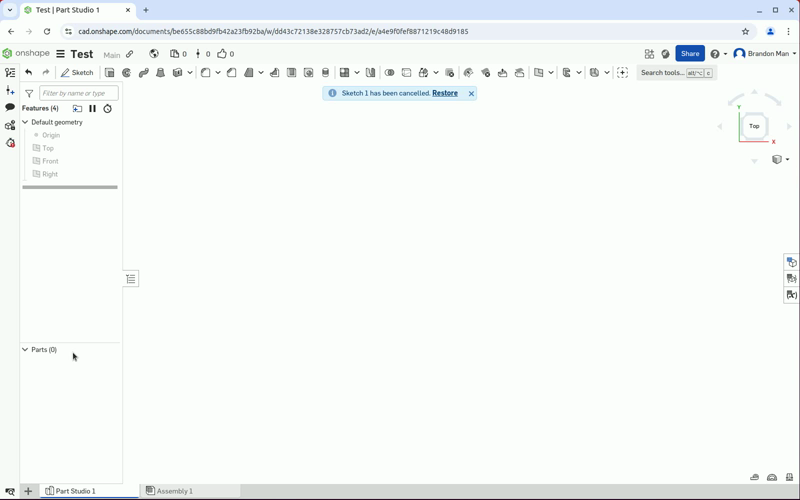
key(up)
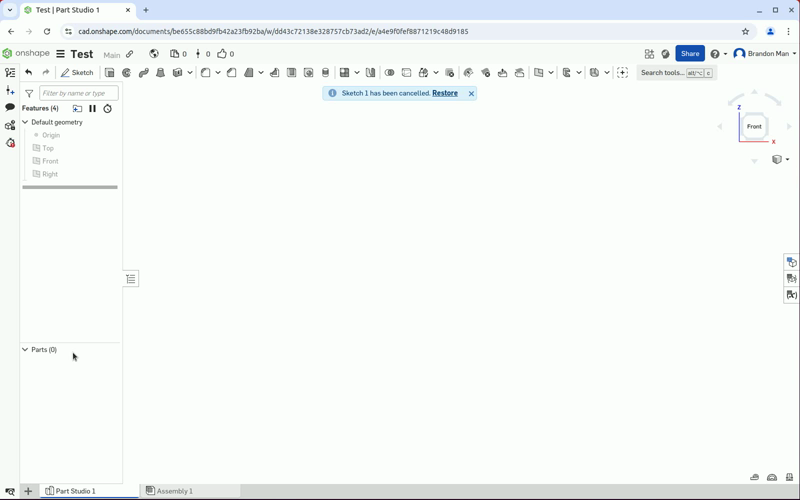
key_up(shift)
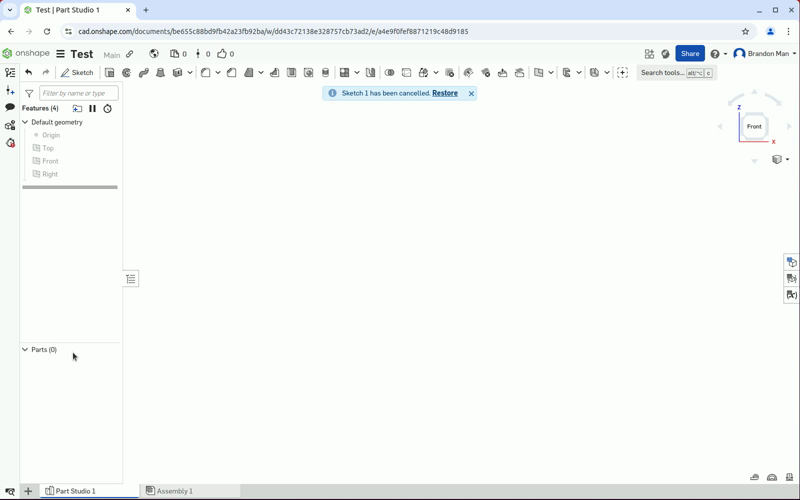
key(space)
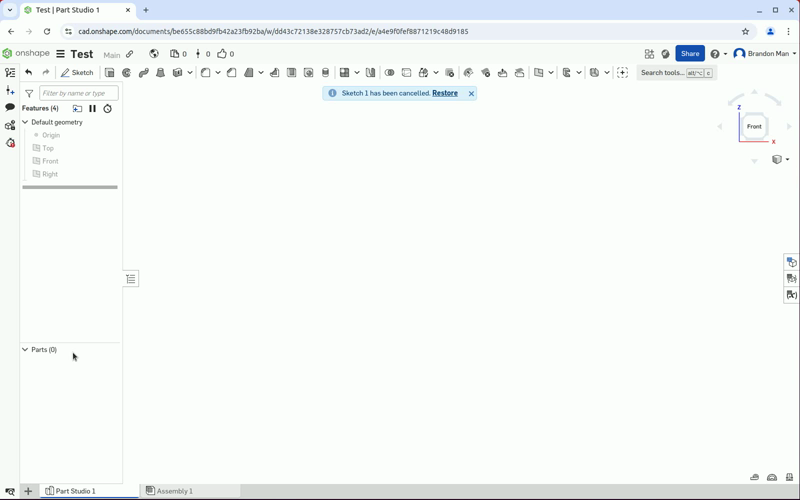
key_down(shift)
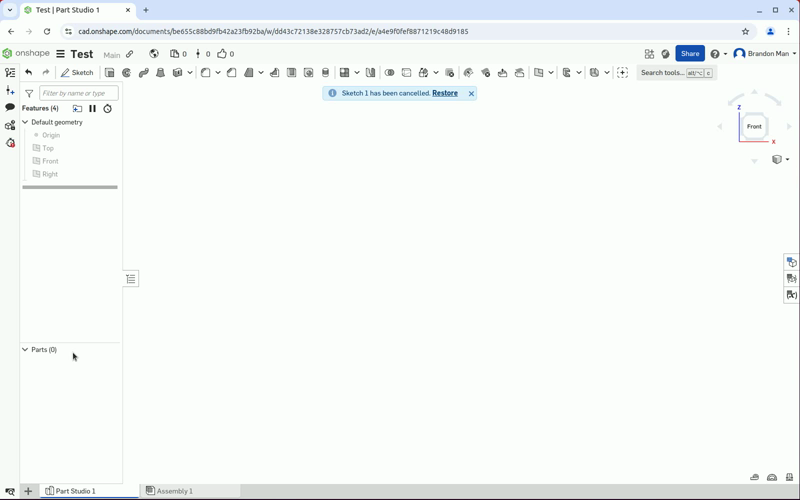
key(left)
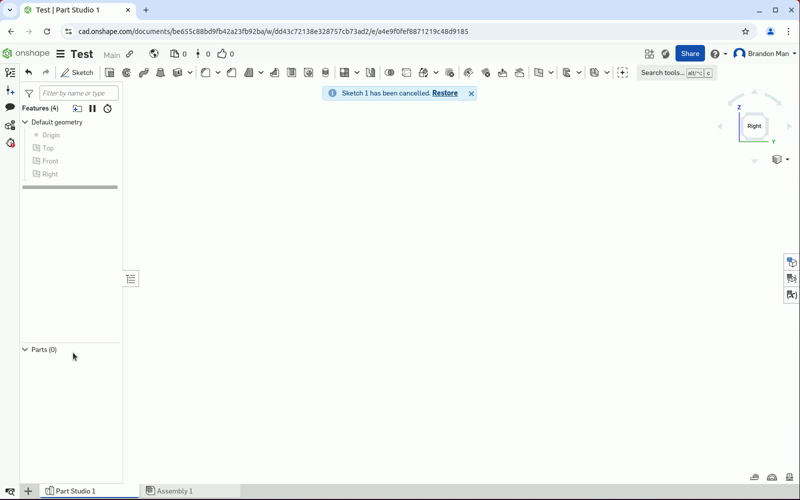
key_up(shift)
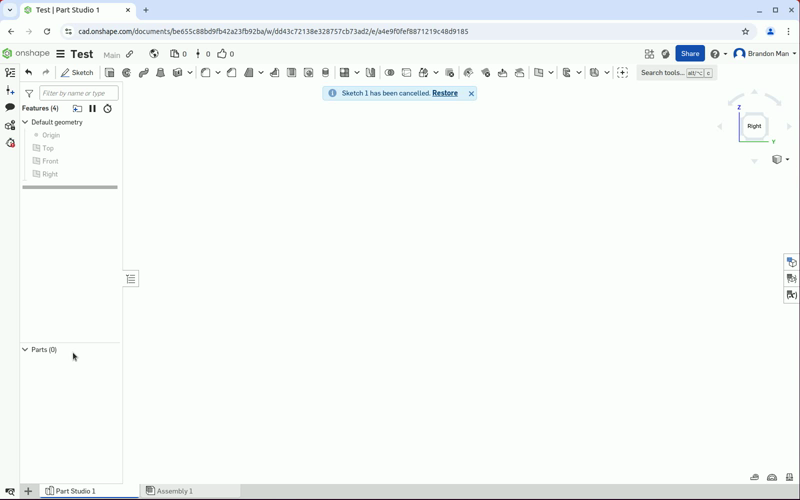
mouse_move(73, 352)
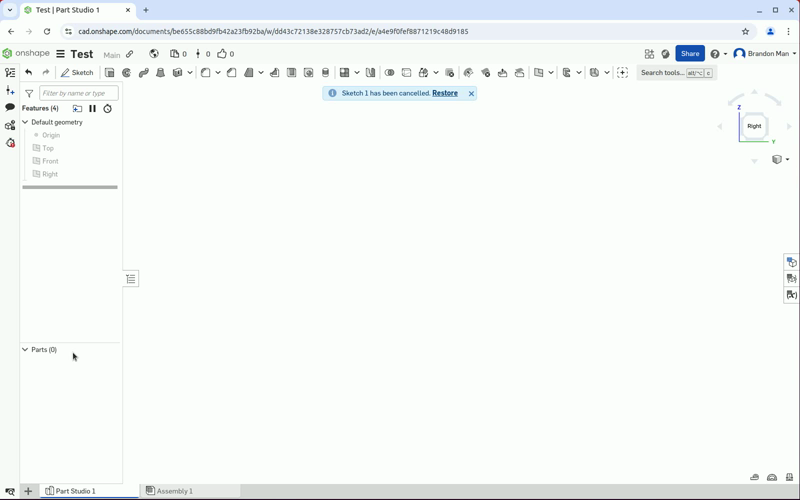
key(shift+y)
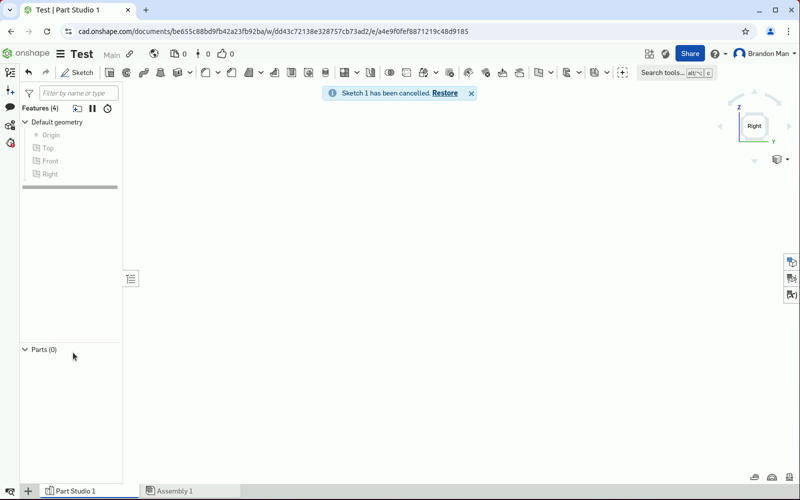
key(shift+s)
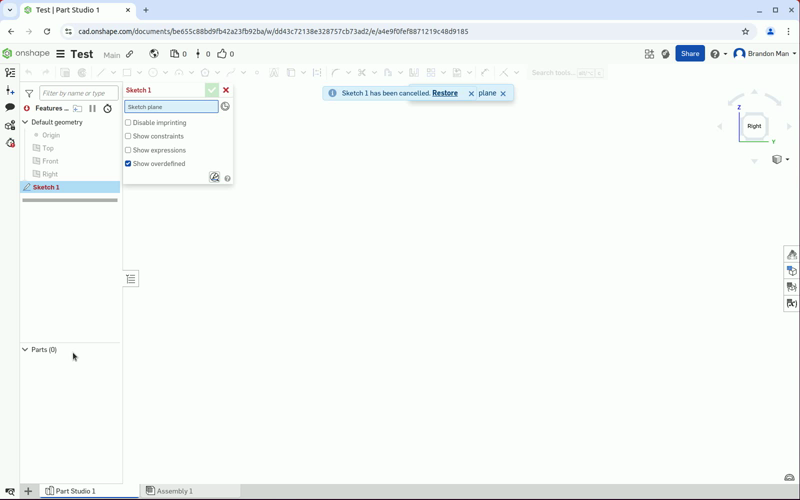
mouse_move(73, 176)
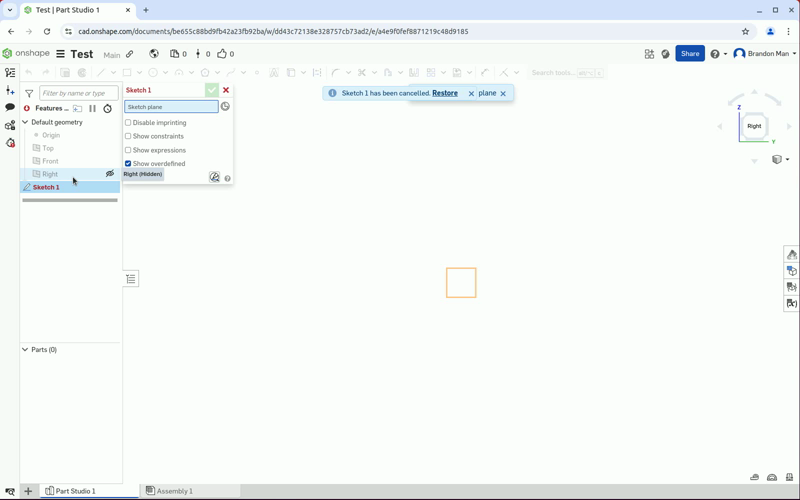
click(73, 176)
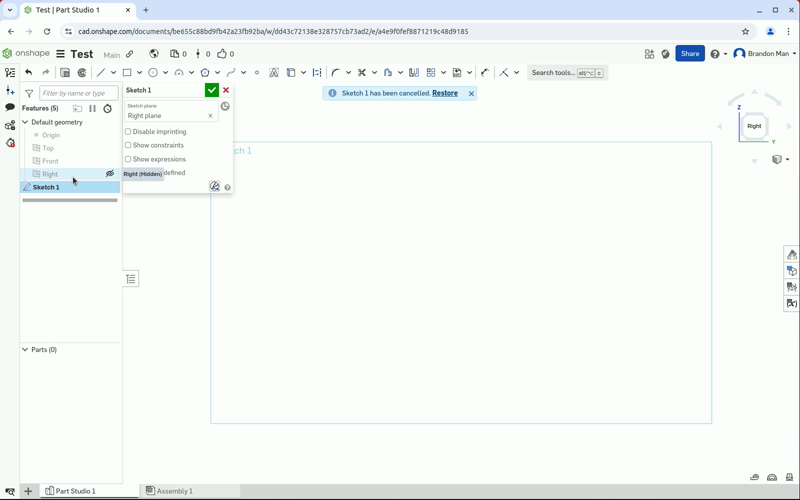
mouse_move(73, 352)
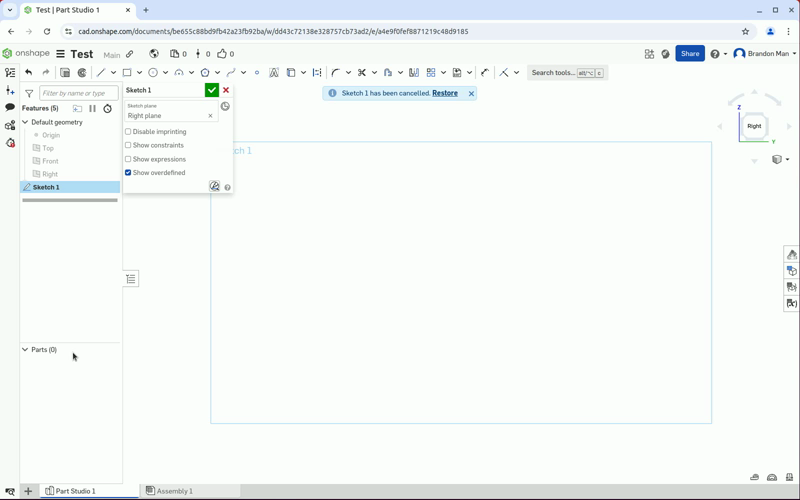
key(y)
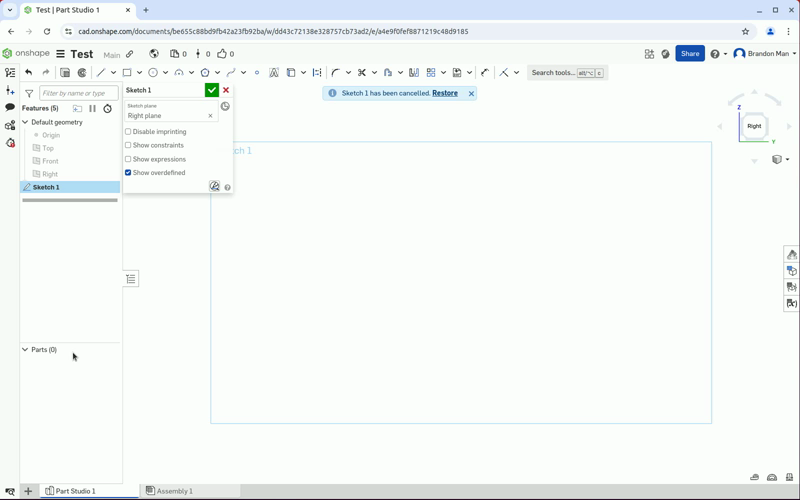
key(l)
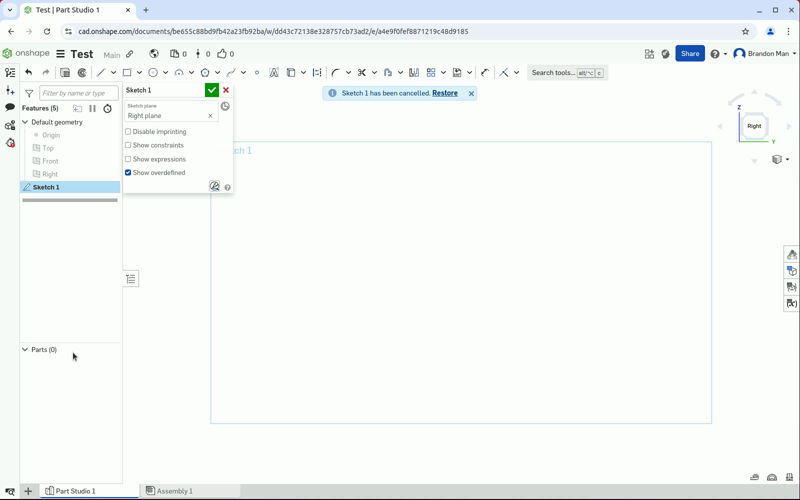
key_down(shift)
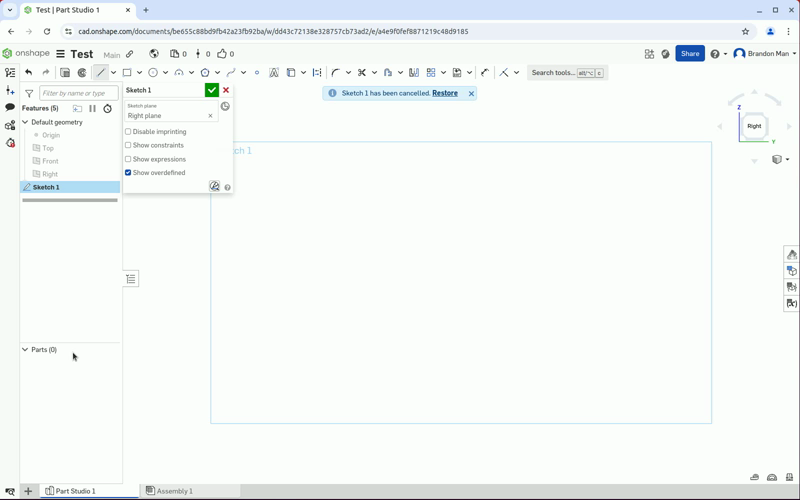
mouse_move(459, 286)
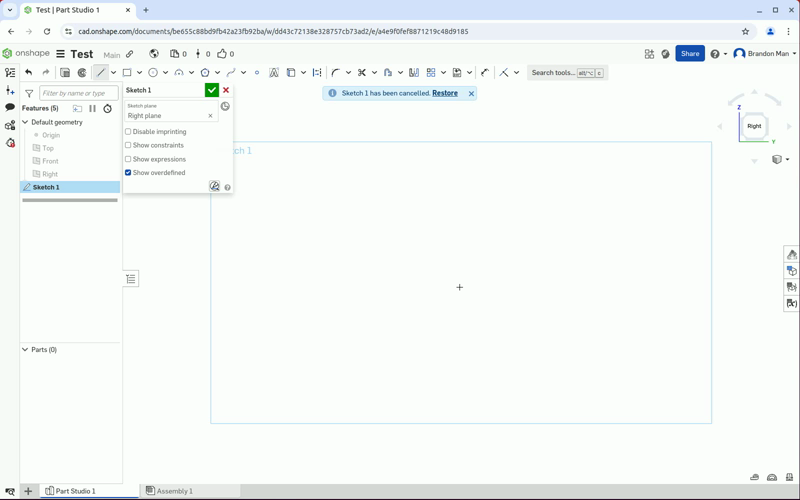
click(459, 286)
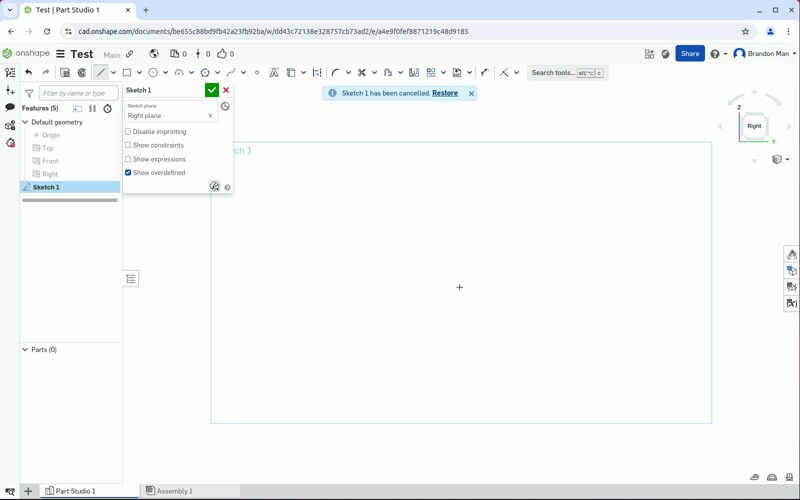
key_up(shift)
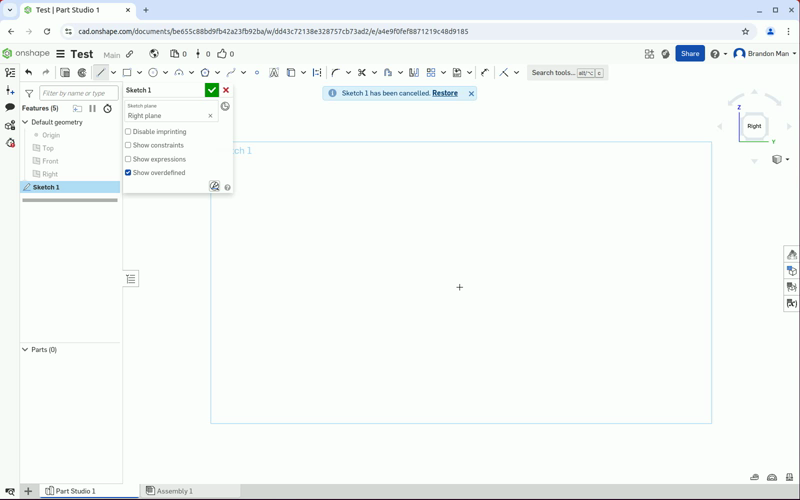
key_down(shift)
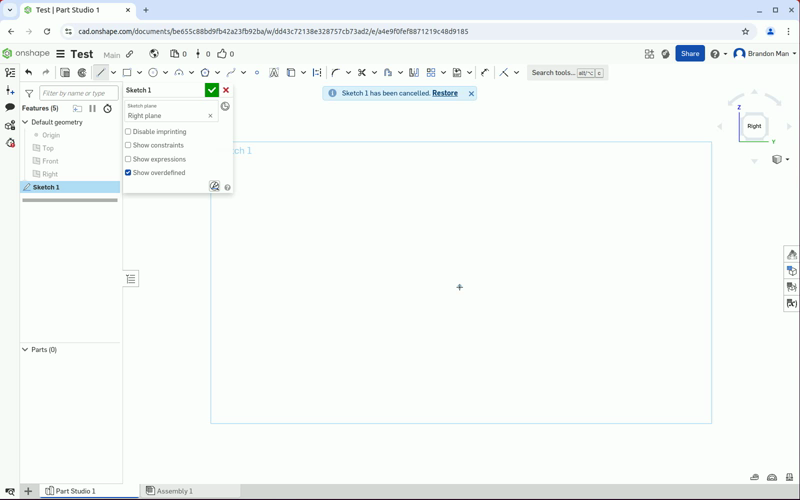
mouse_move(489, 286)
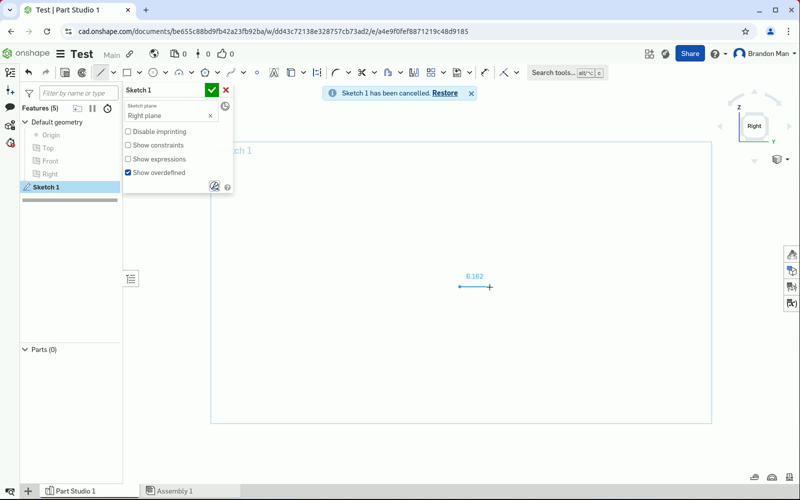
mouse_move(461, 286)
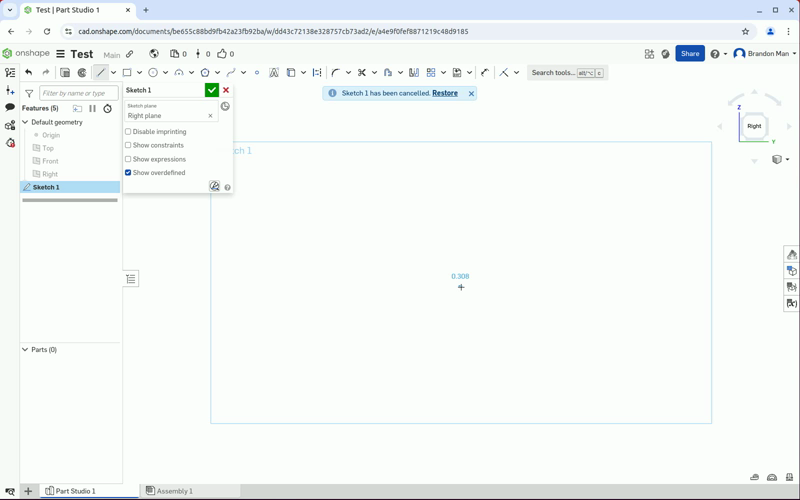
scroll(6)
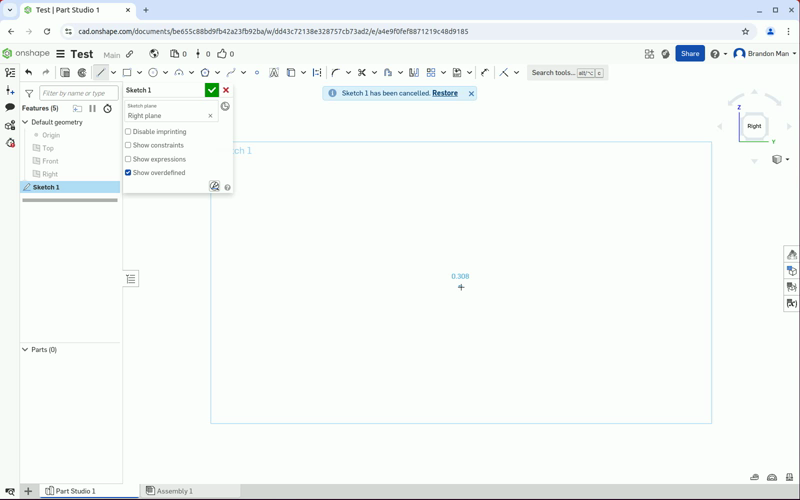
scroll(6)
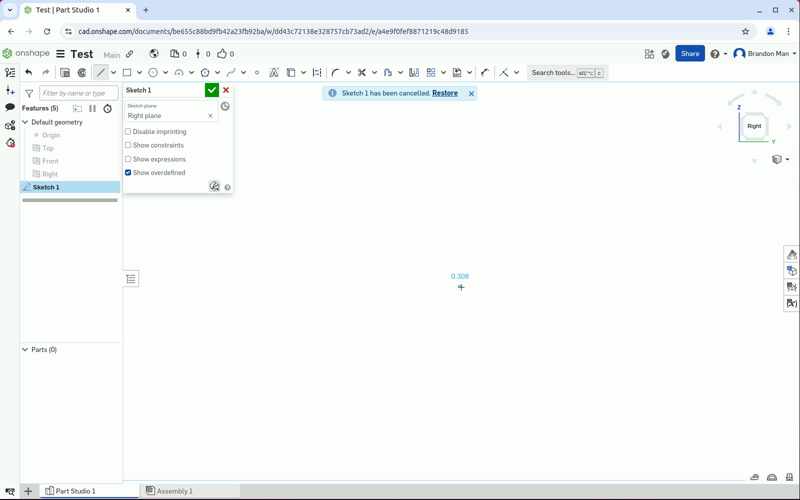
scroll(6)
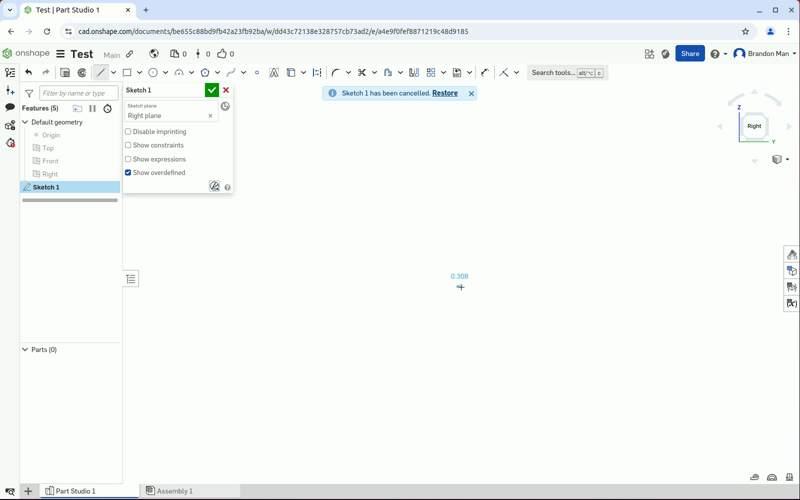
scroll(6)
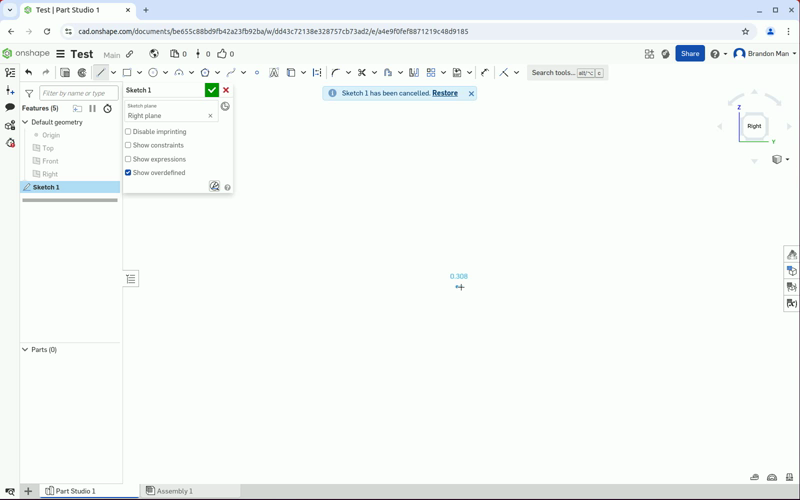
scroll(6)
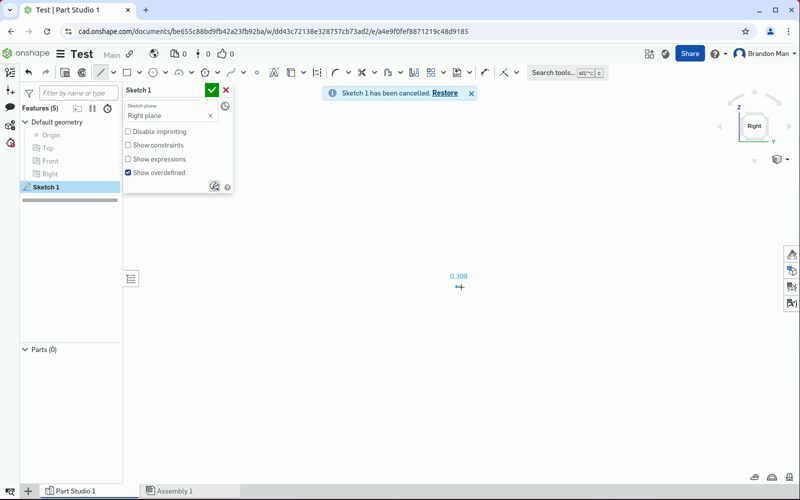
scroll(6)
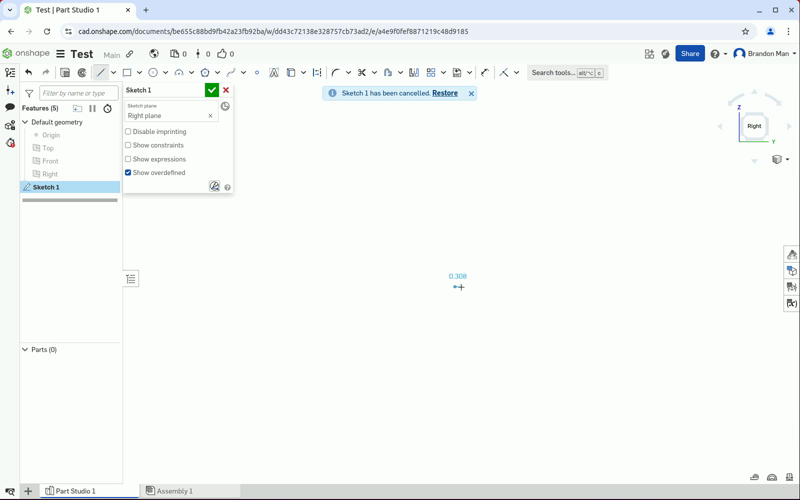
scroll(6)
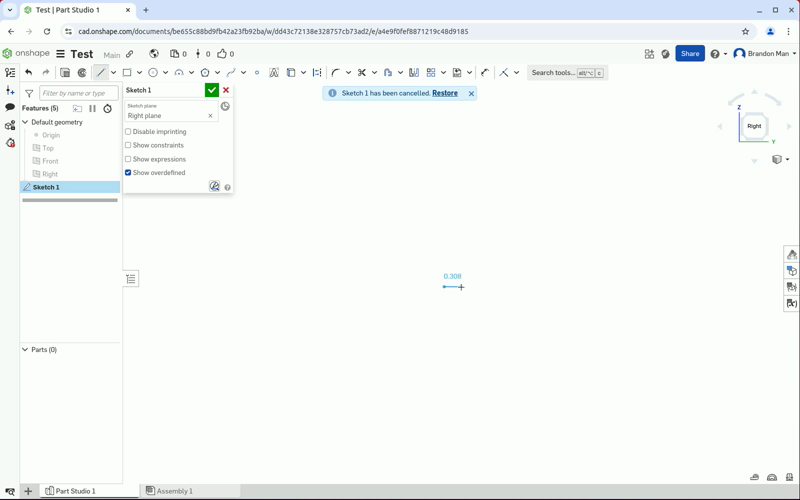
click(461, 286)
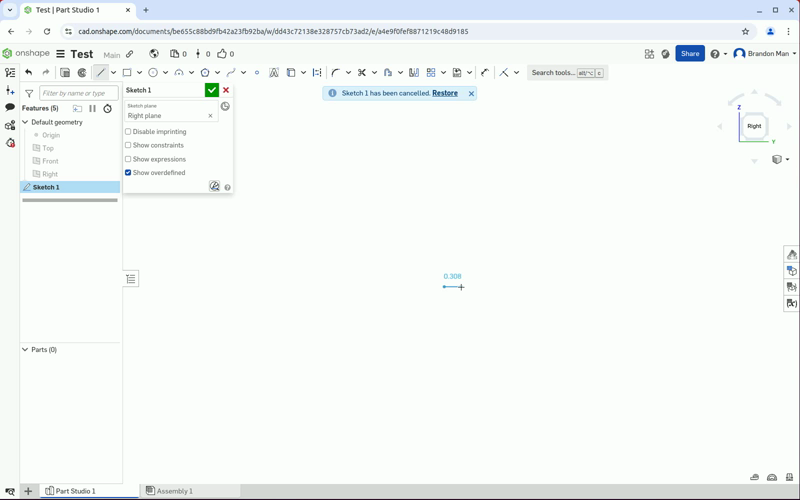
scroll(-6)
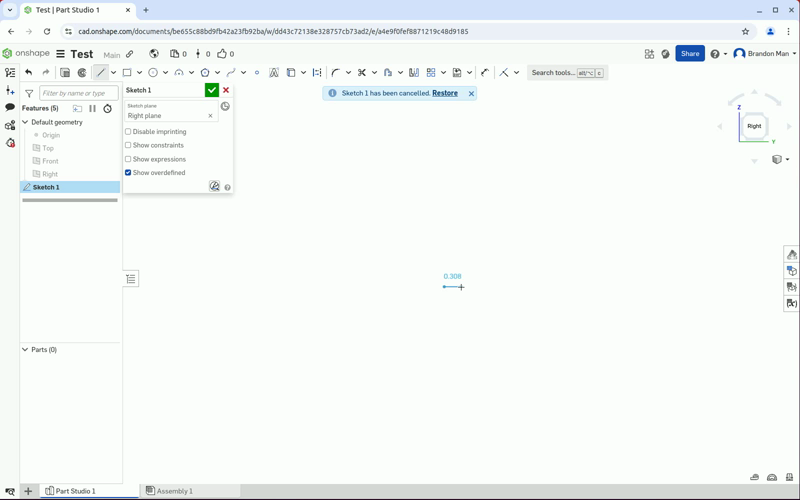
scroll(-6)
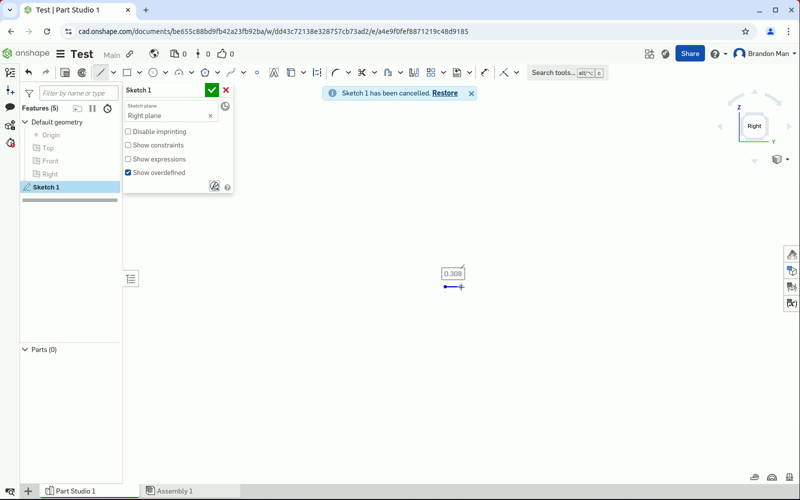
scroll(-6)
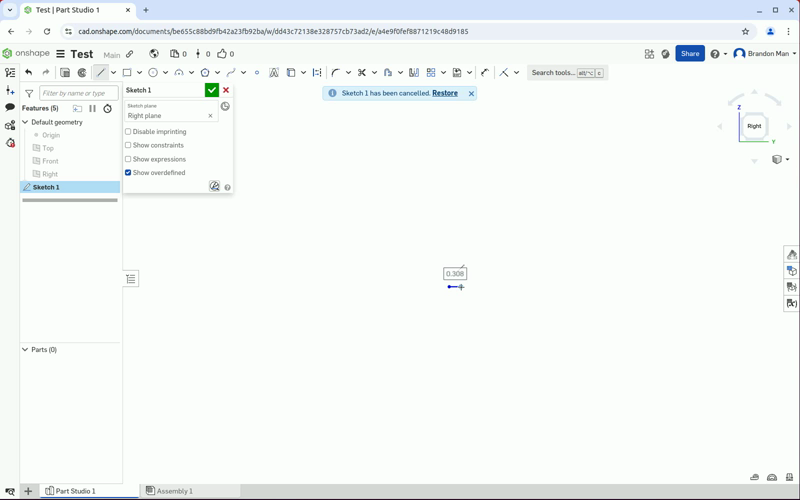
scroll(-6)
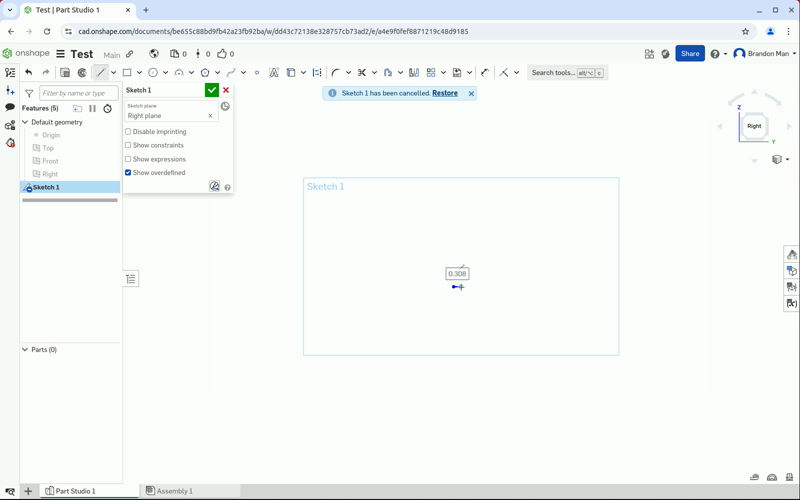
scroll(-6)
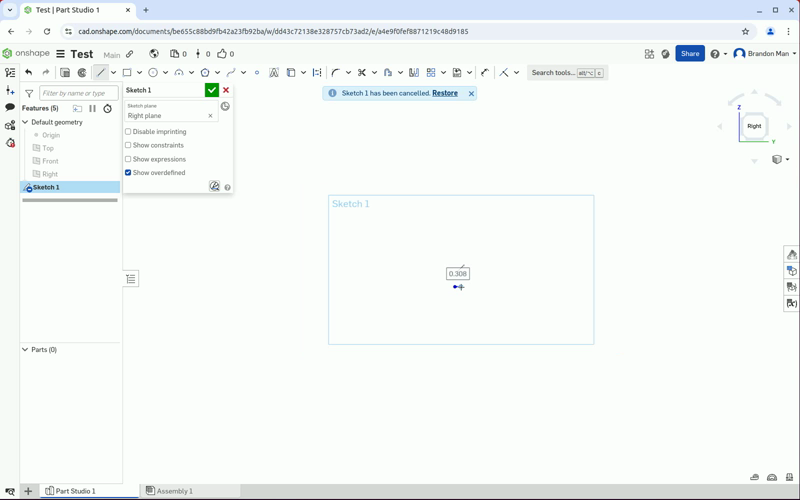
scroll(-6)
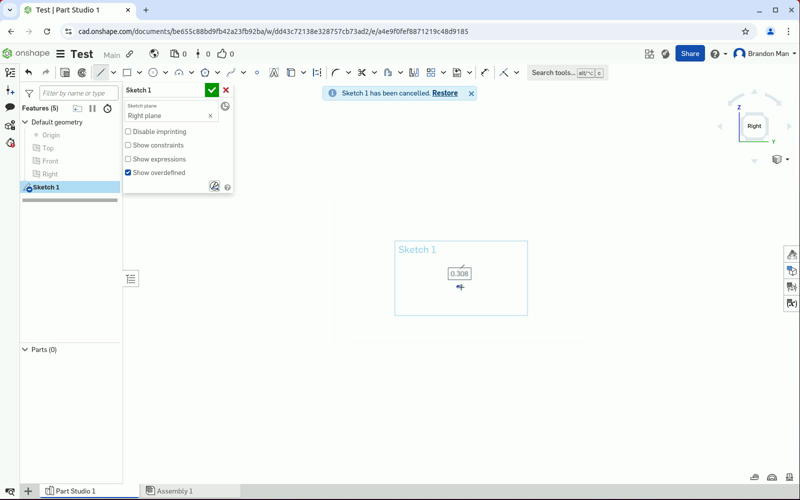
scroll(-6)
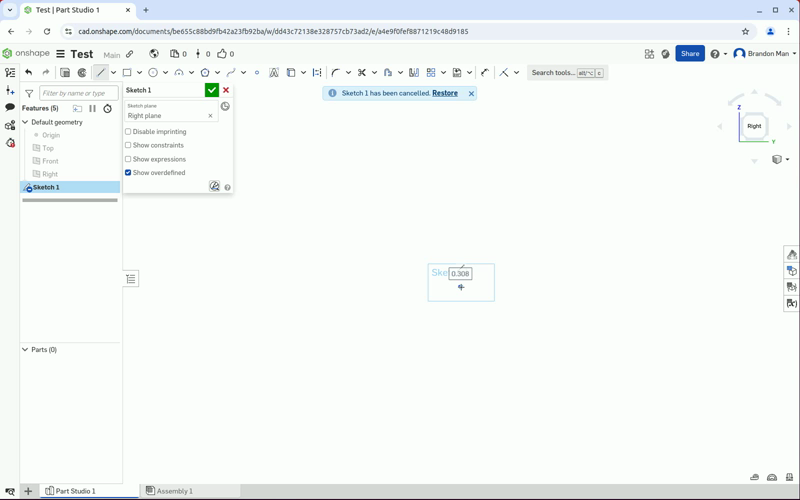
key_up(shift)
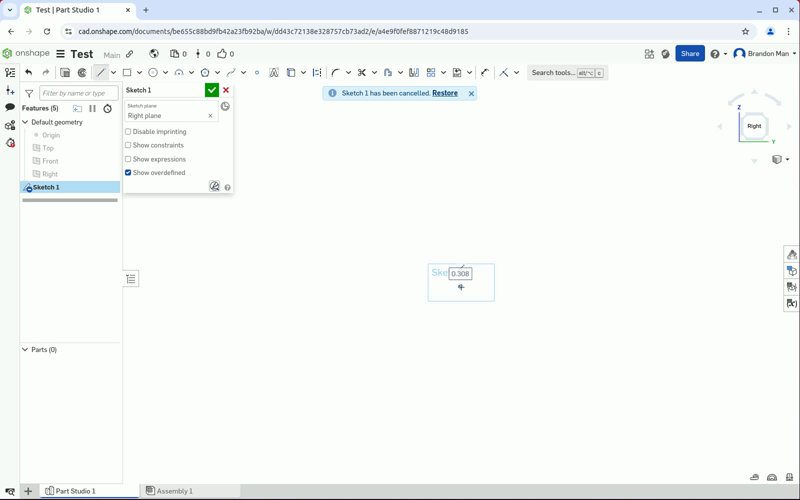
key_down(shift)
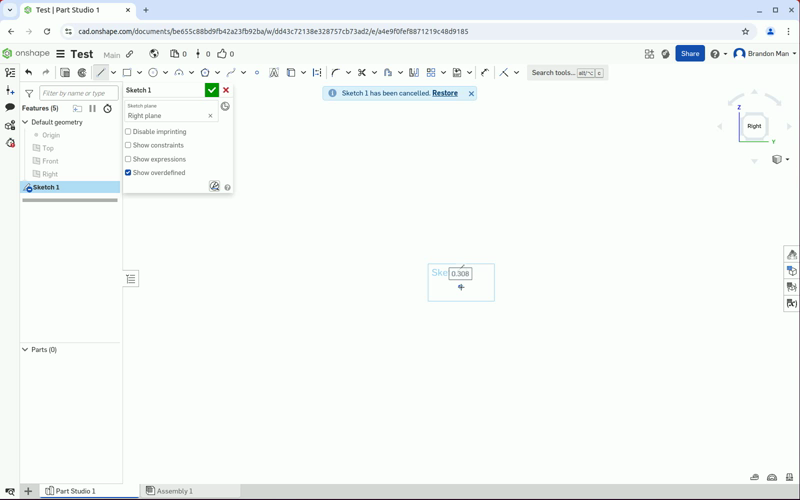
mouse_move(491, 286)
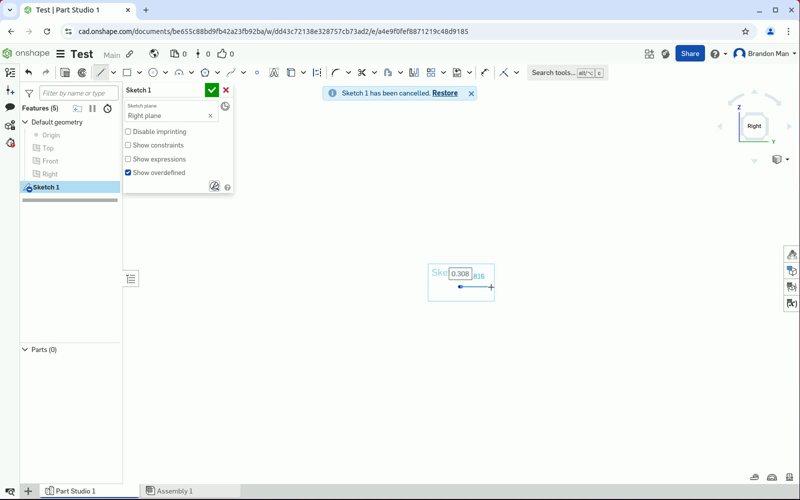
mouse_move(461, 293)
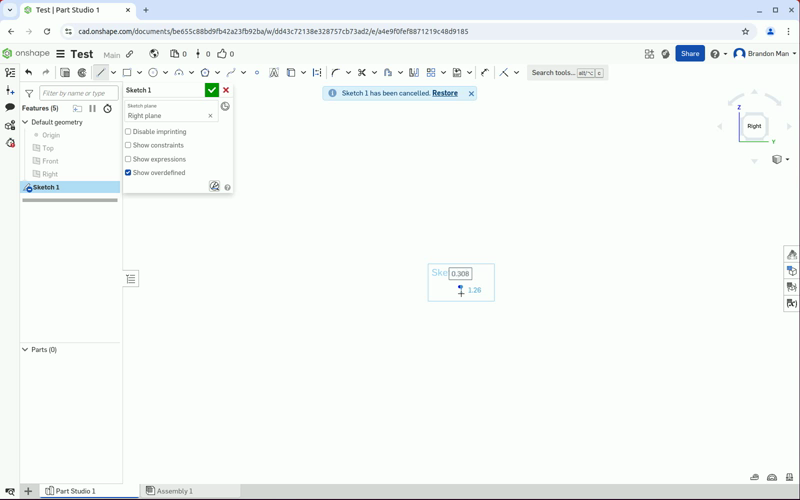
scroll(6)
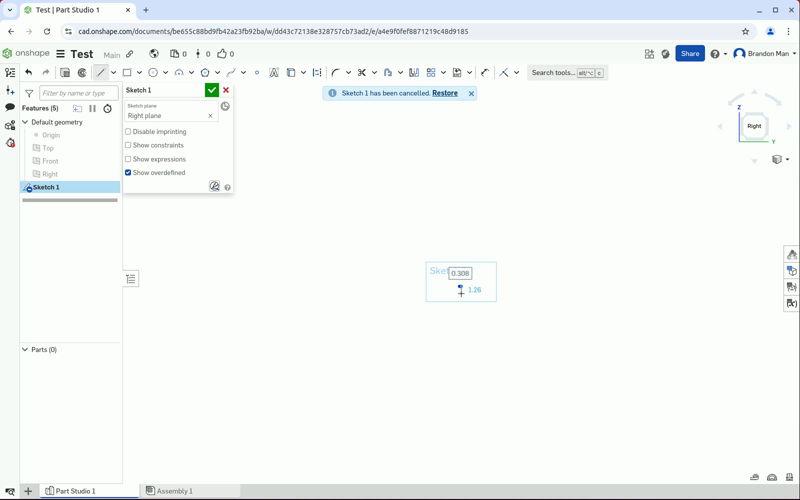
scroll(6)
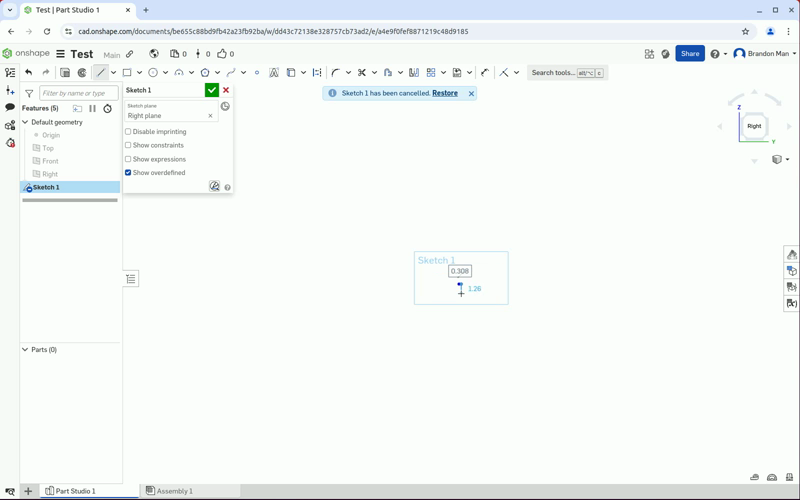
scroll(6)
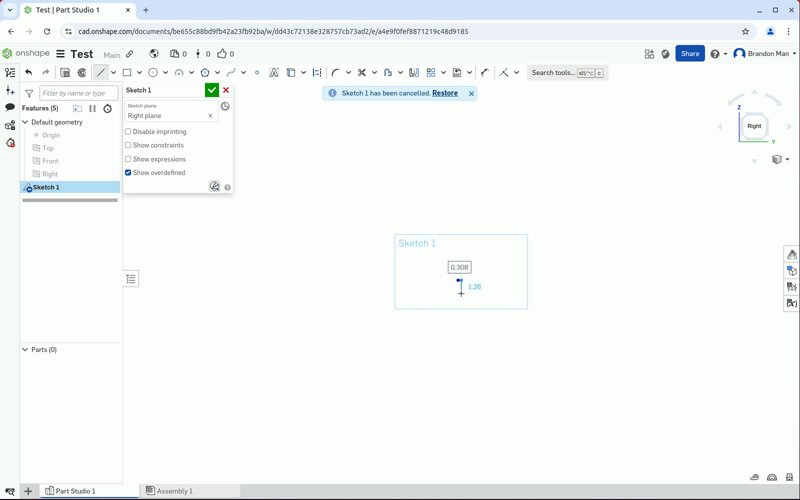
scroll(6)
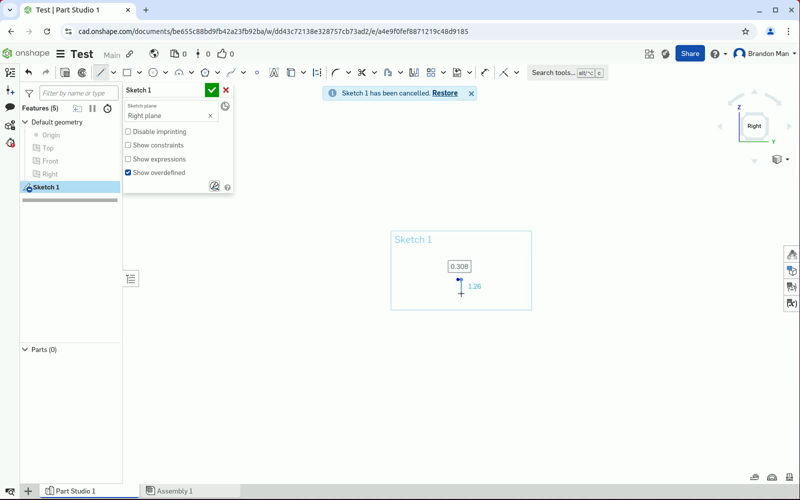
scroll(6)
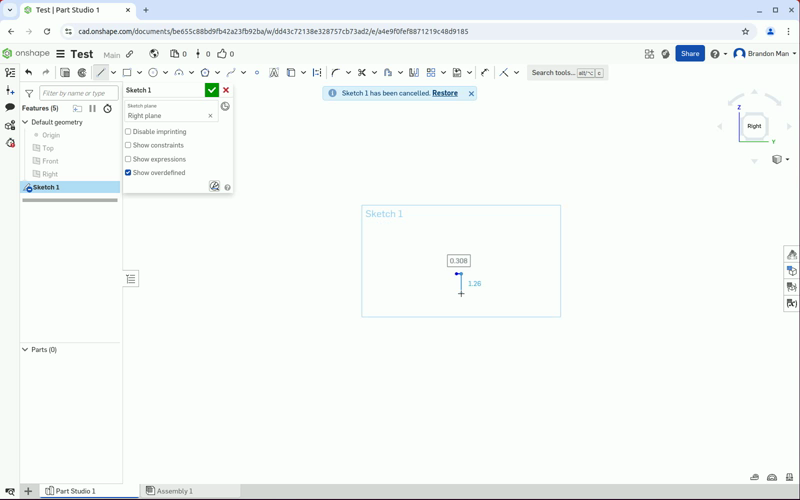
scroll(6)
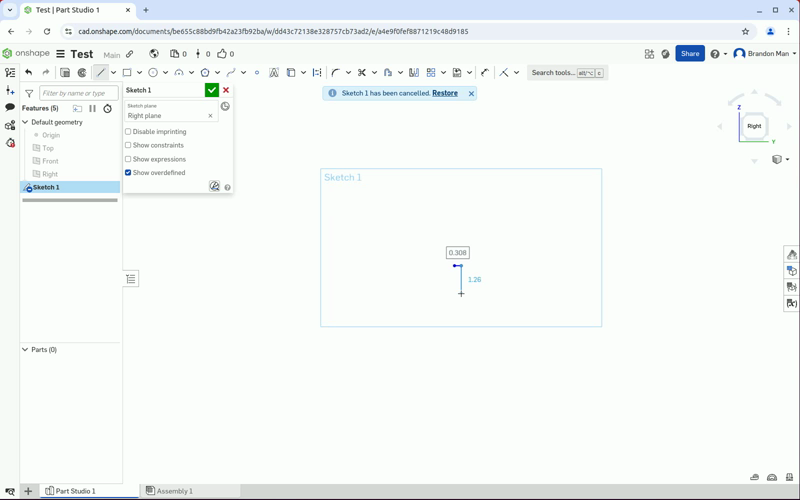
scroll(6)
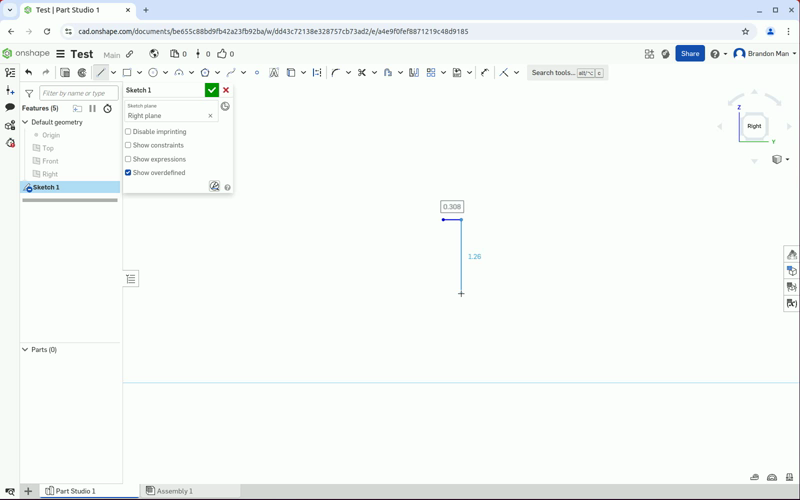
click(461, 293)
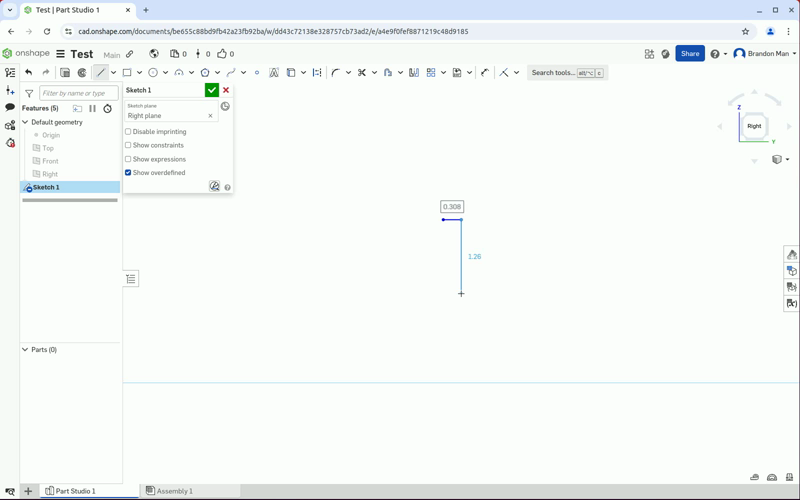
scroll(-6)
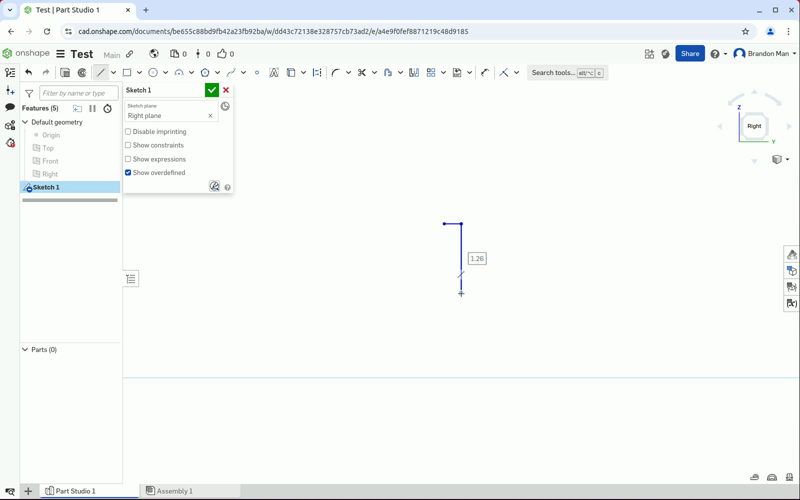
scroll(-6)
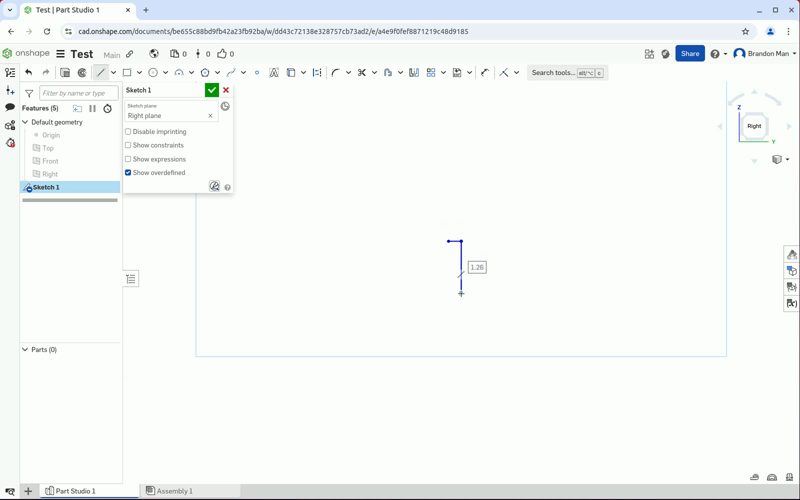
scroll(-6)
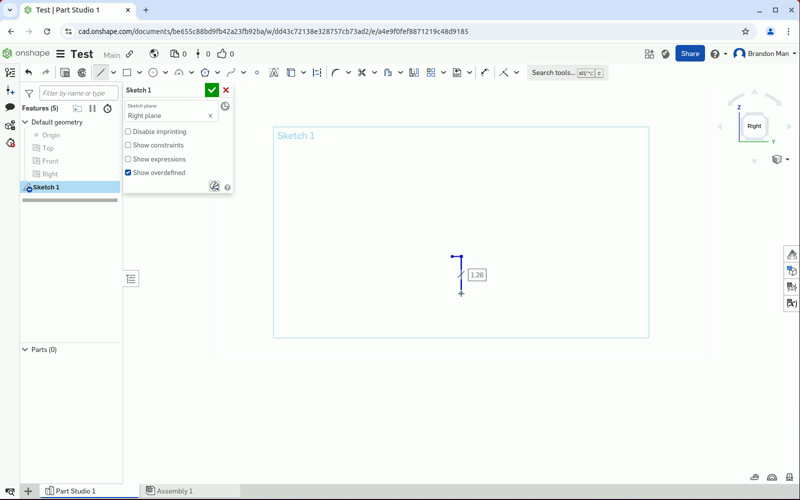
scroll(-6)
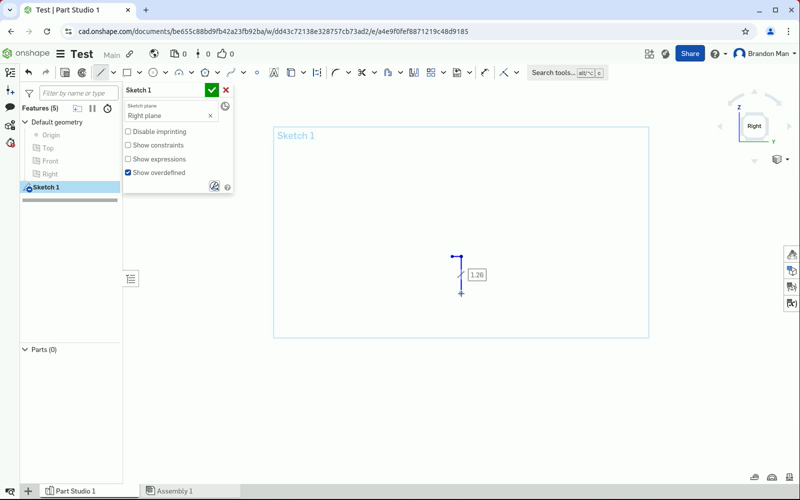
scroll(-6)
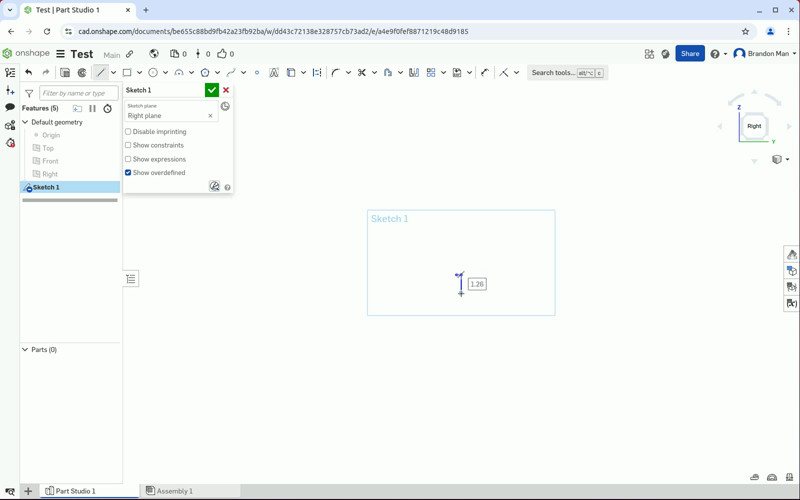
scroll(-6)
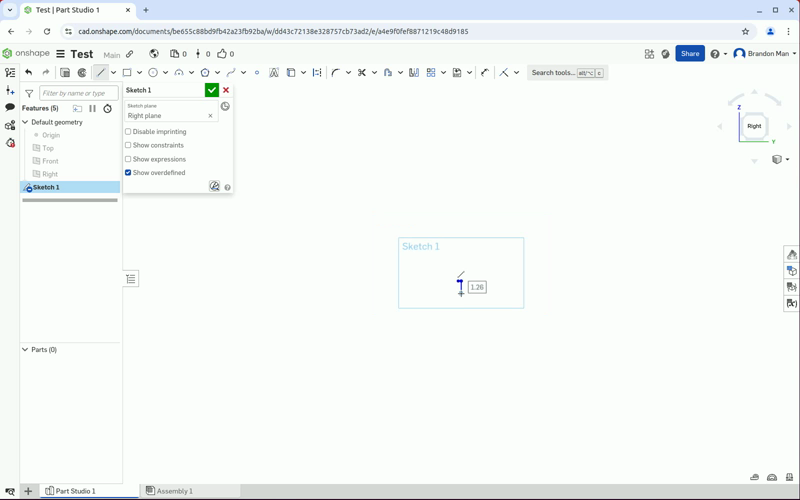
scroll(-6)
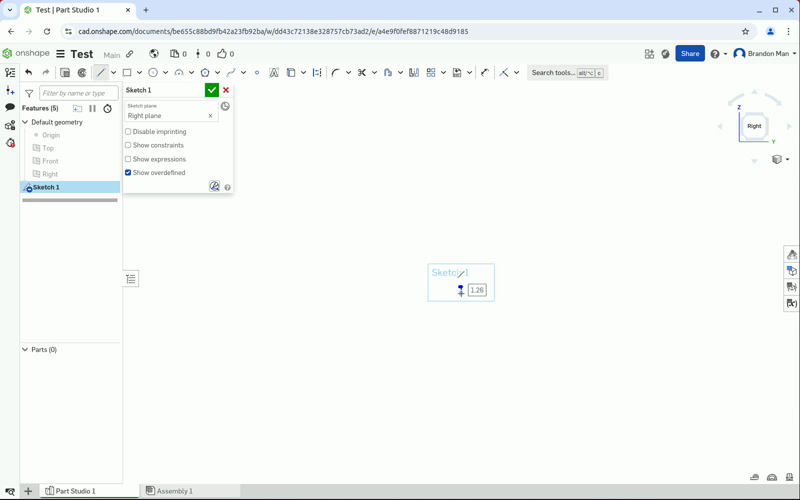
key_up(shift)
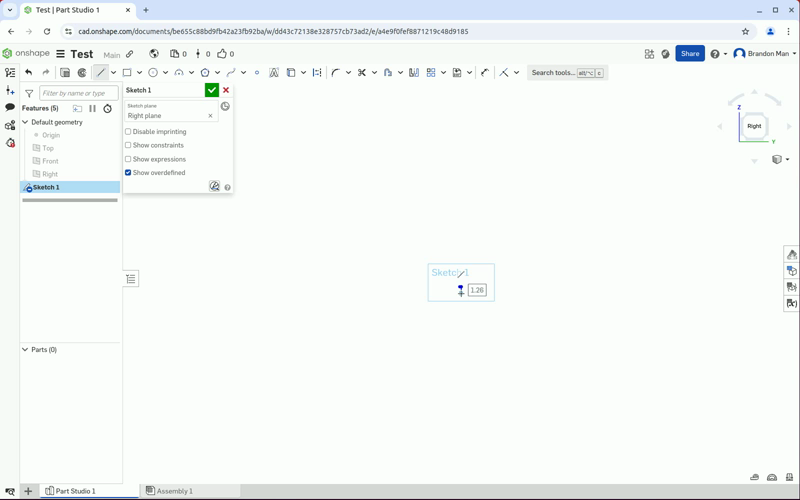
key_down(shift)
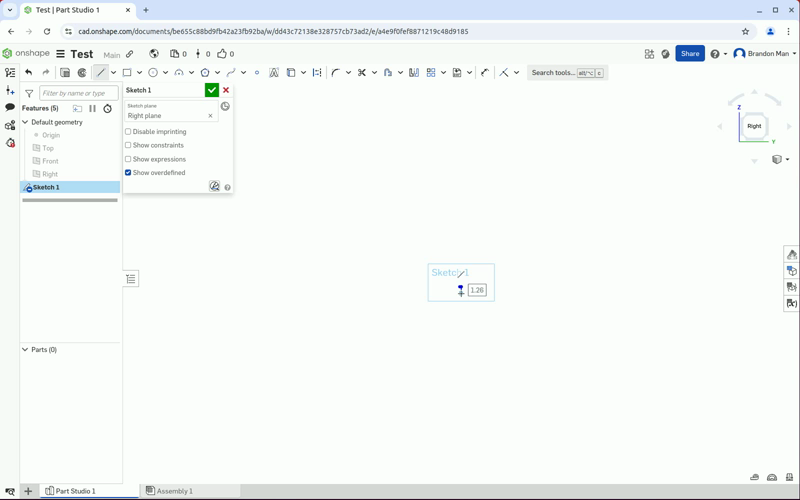
mouse_move(491, 293)
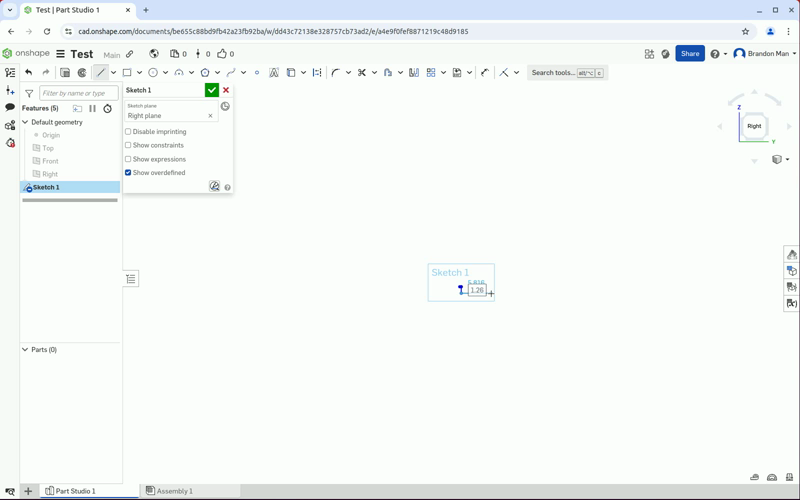
mouse_move(462, 293)
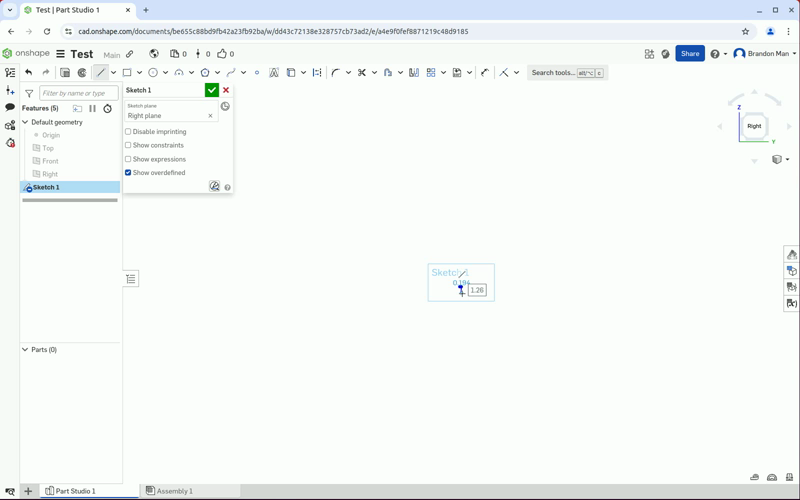
scroll(6)
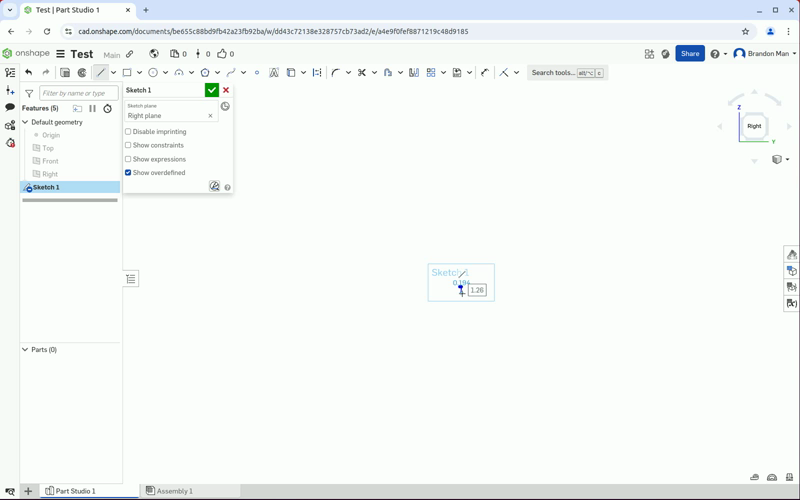
scroll(6)
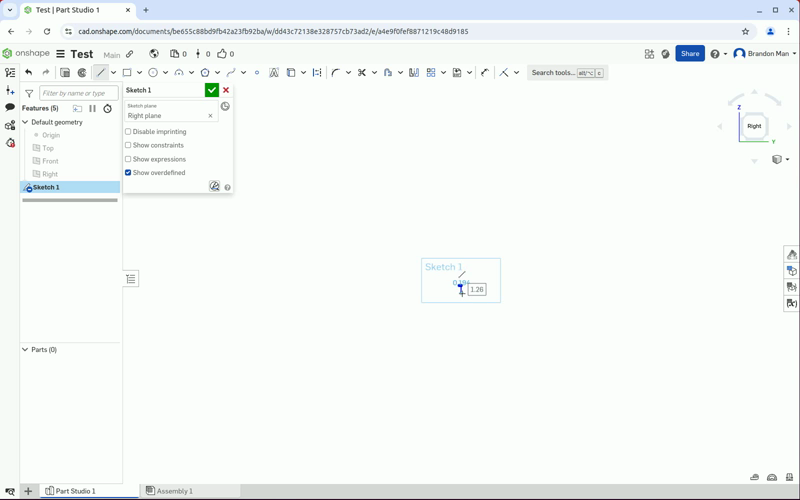
scroll(6)
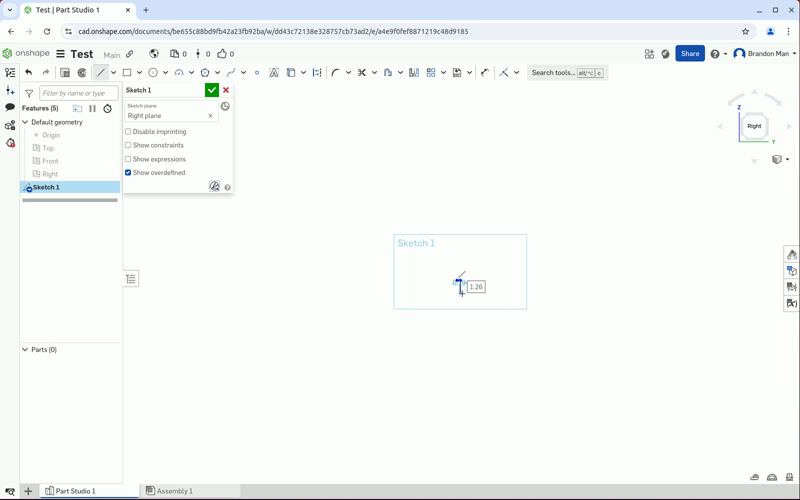
scroll(6)
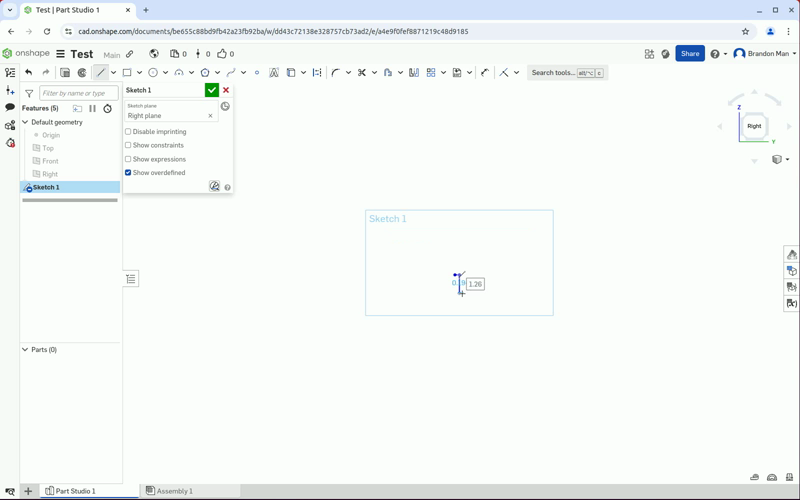
scroll(6)
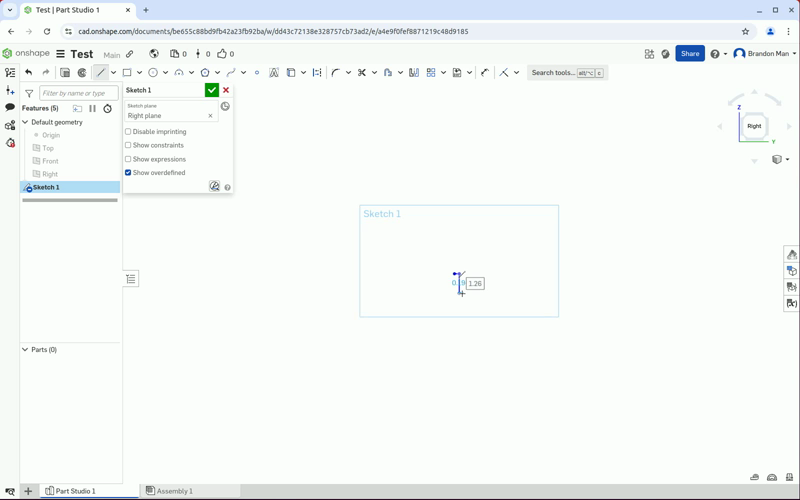
scroll(6)
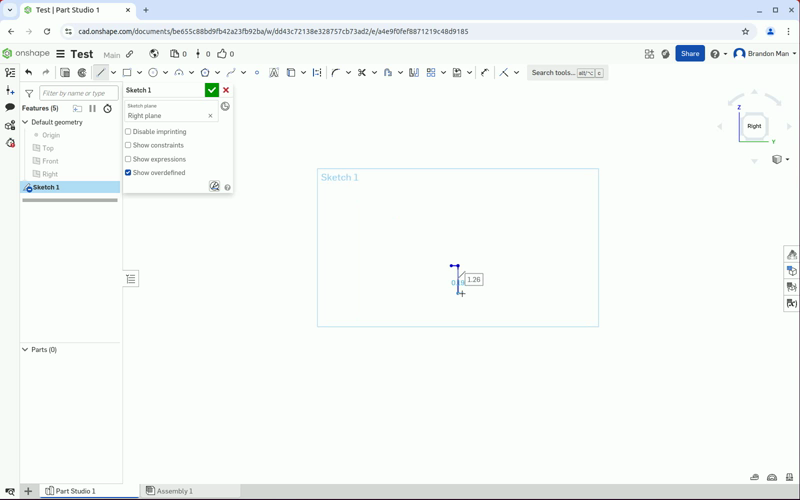
scroll(6)
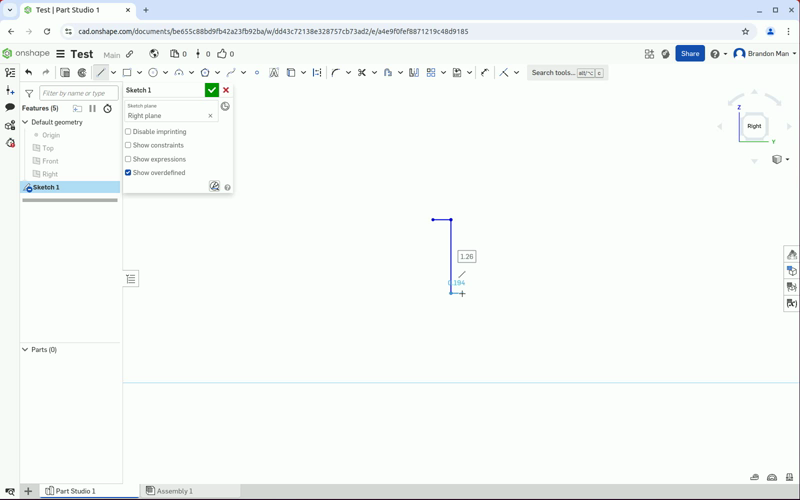
click(462, 293)
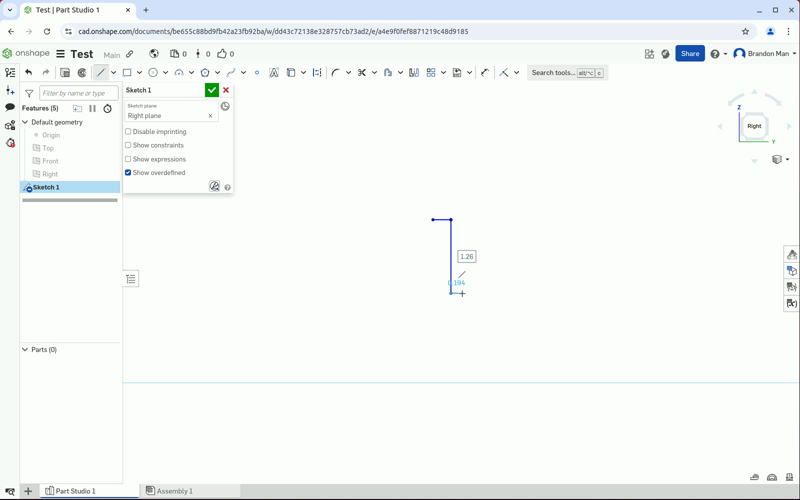
scroll(-6)
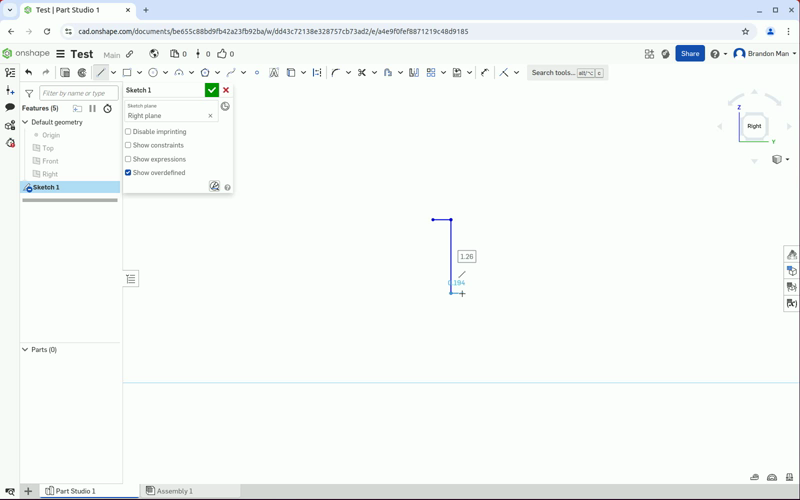
scroll(-6)
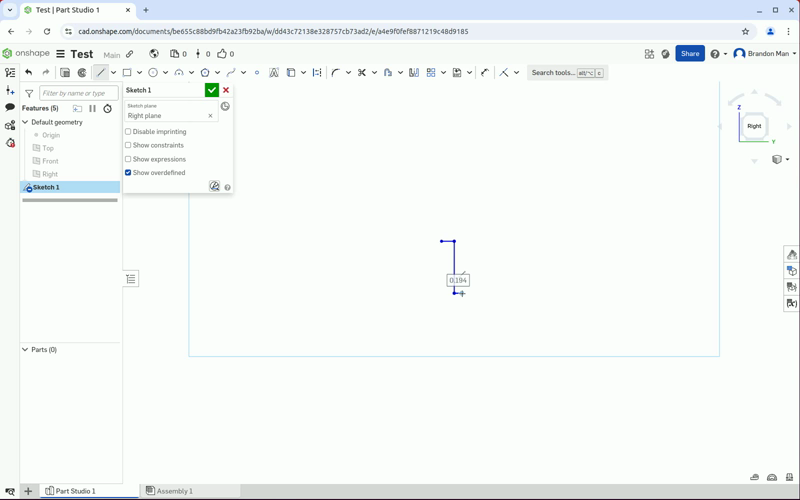
scroll(-6)
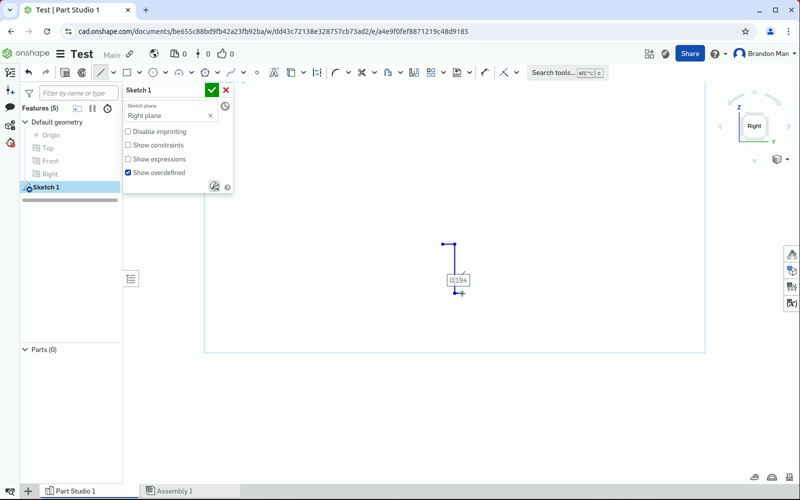
scroll(-6)
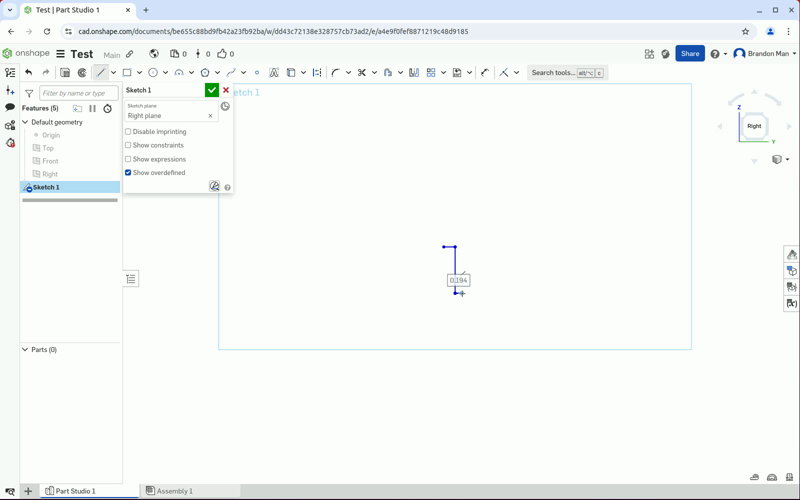
scroll(-6)
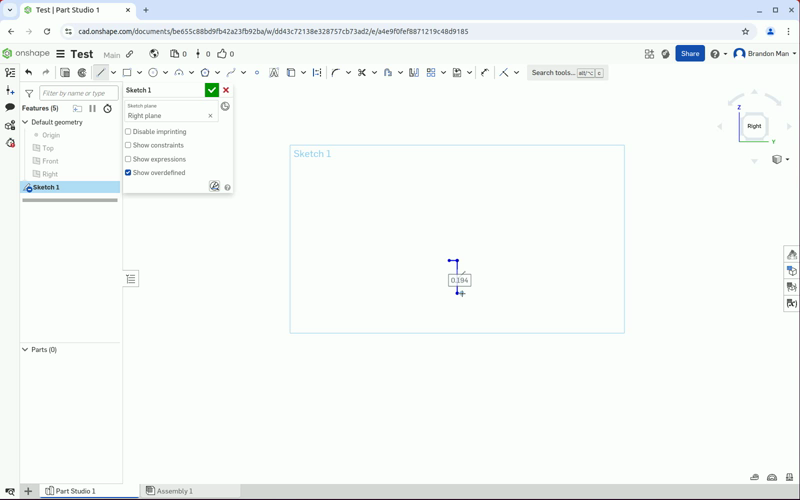
scroll(-6)
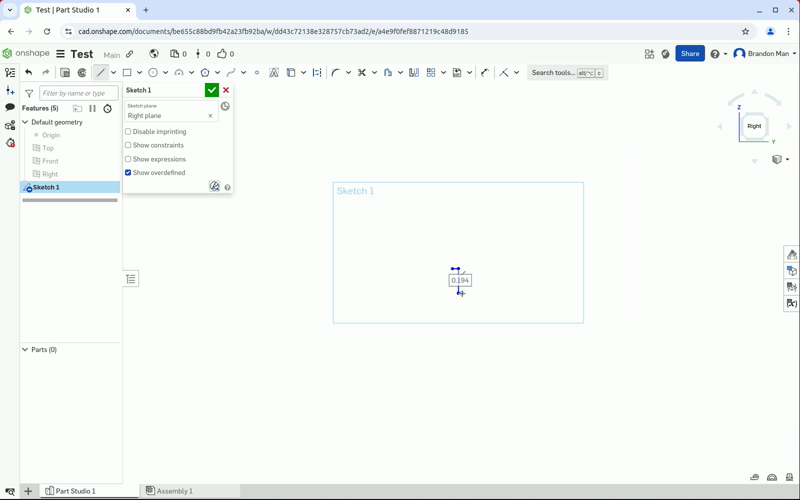
scroll(-6)
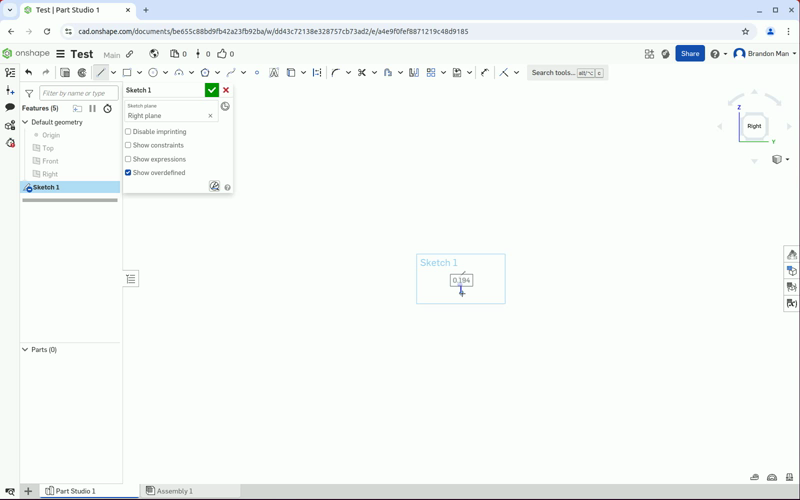
key_up(shift)
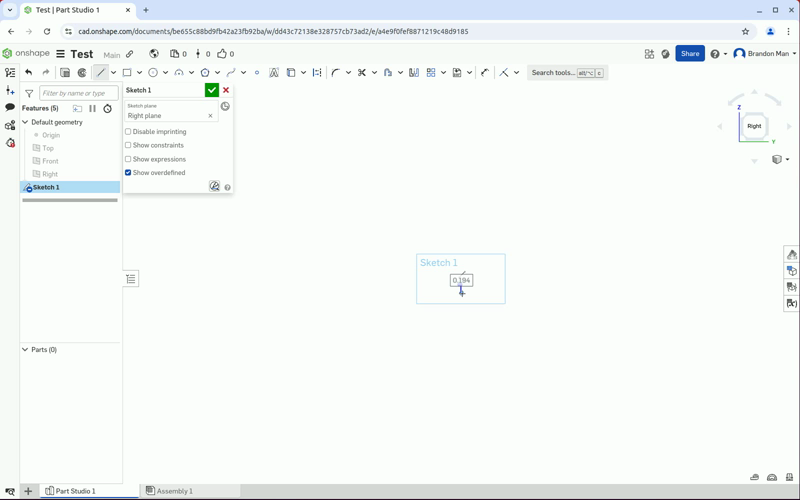
key_down(shift)
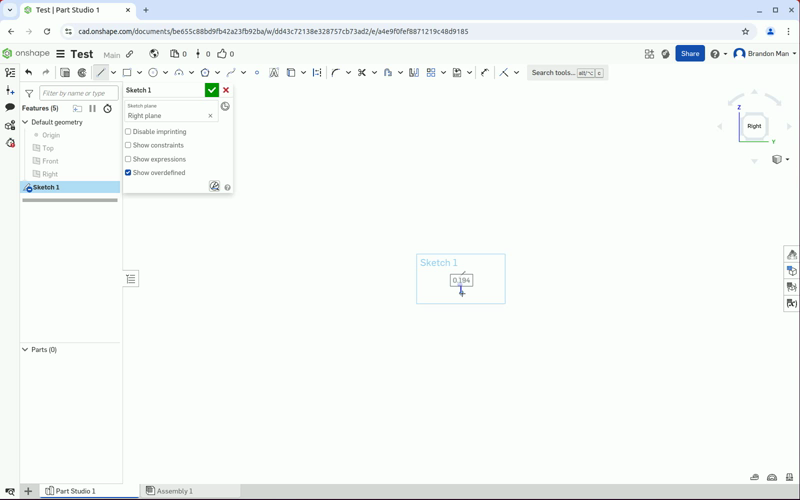
mouse_move(492, 293)
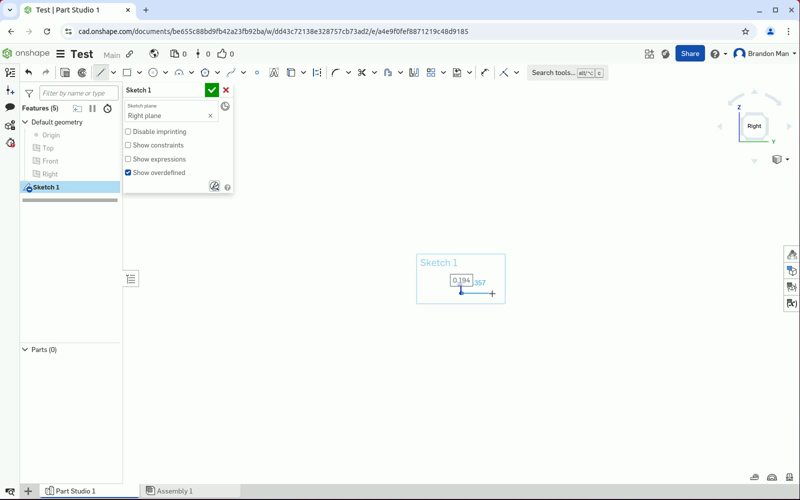
mouse_move(462, 286)
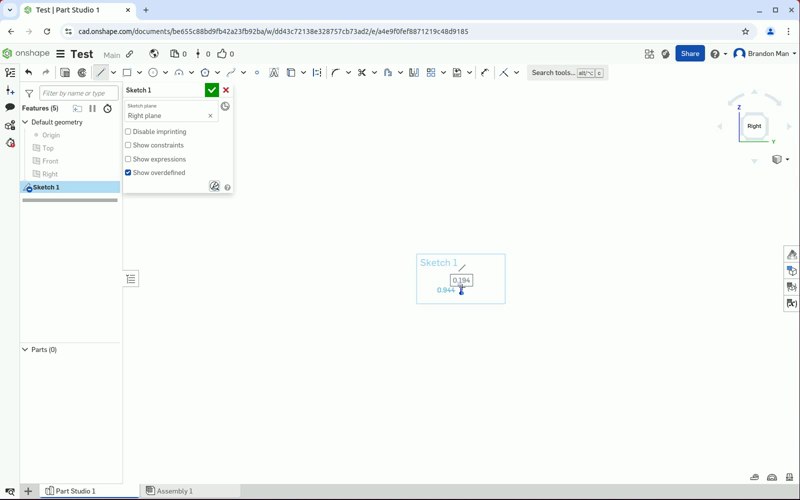
scroll(6)
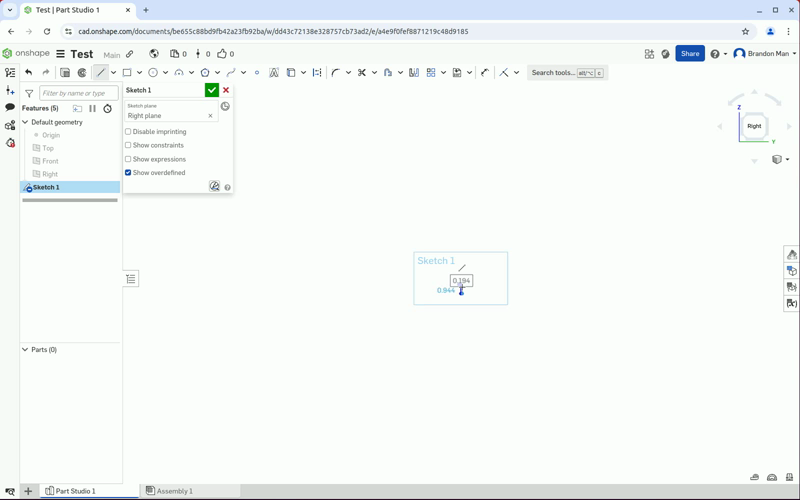
scroll(6)
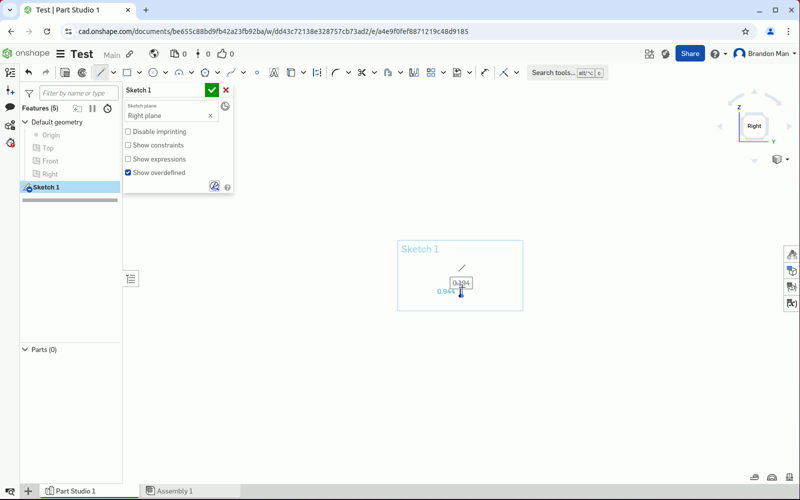
scroll(6)
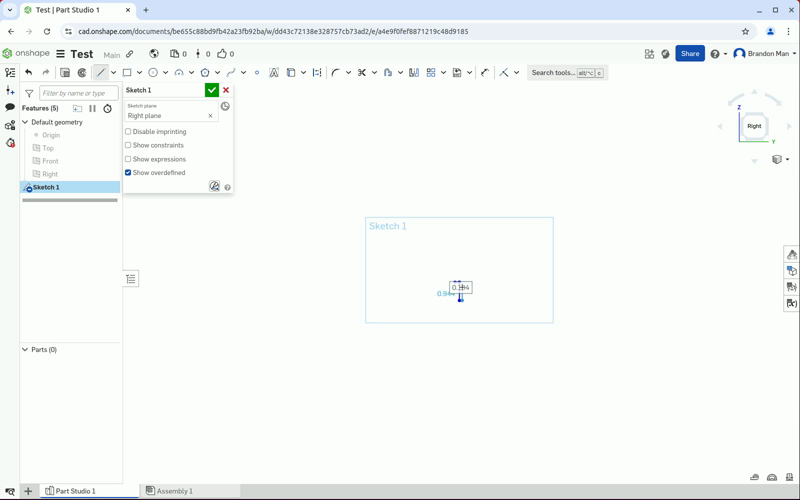
scroll(6)
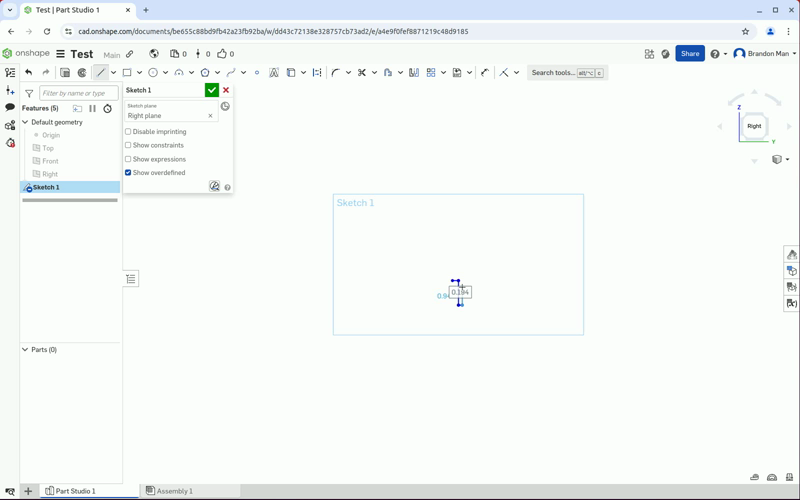
scroll(6)
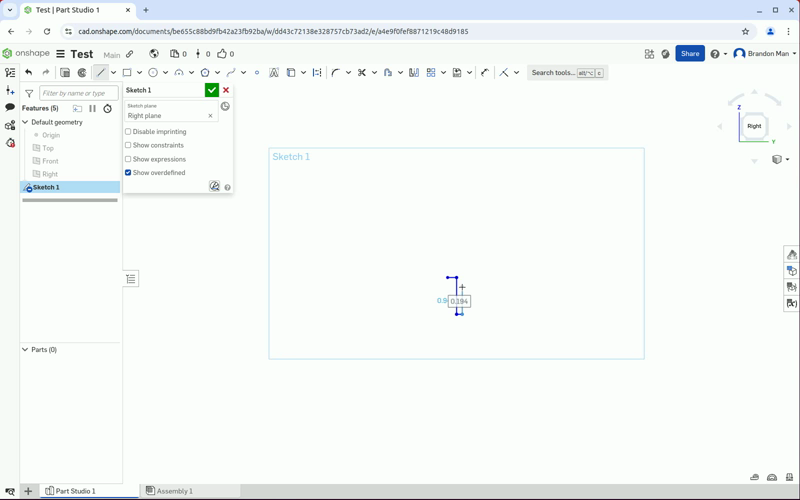
scroll(6)
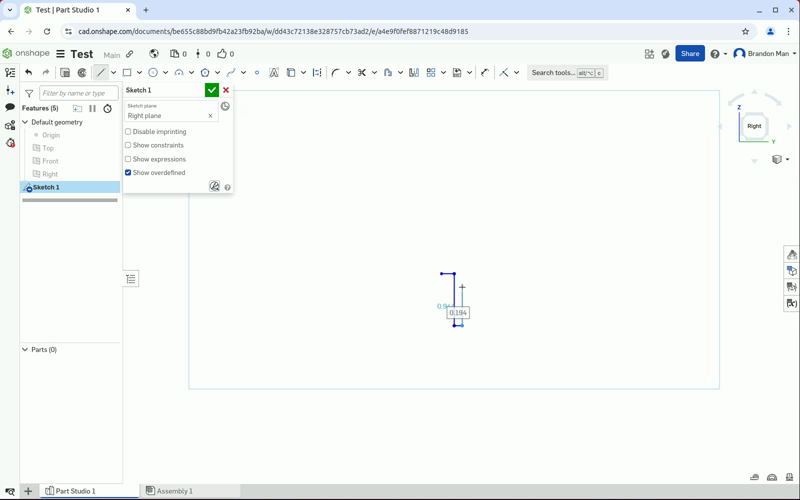
scroll(6)
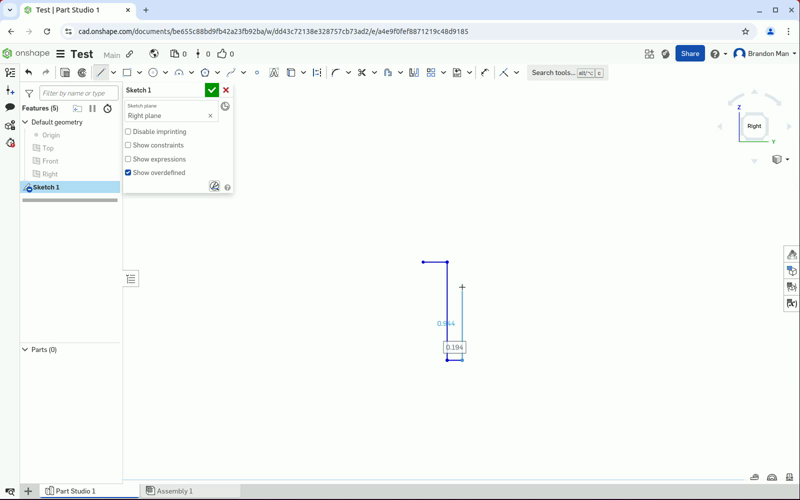
click(462, 286)
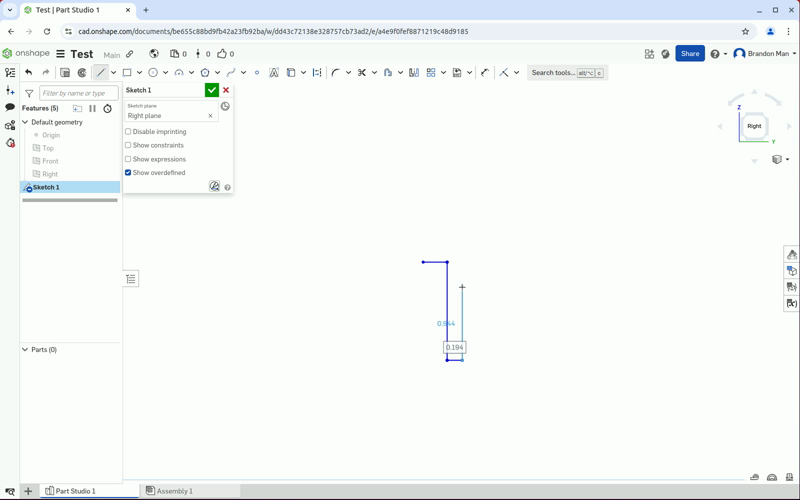
scroll(-6)
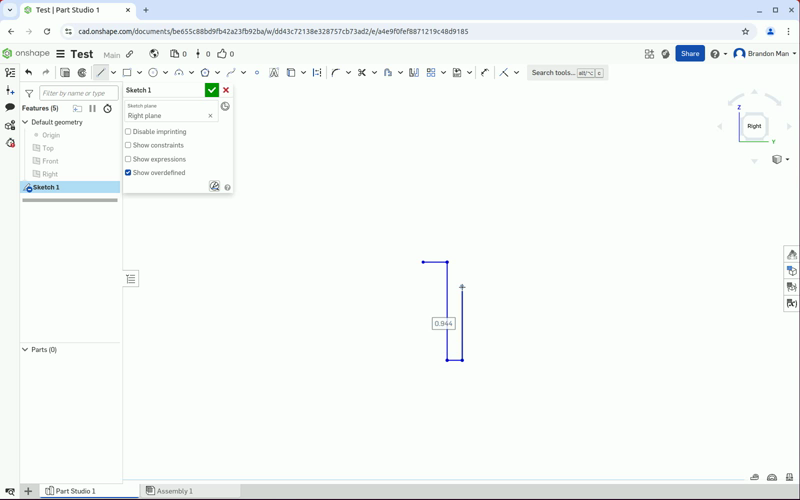
scroll(-6)
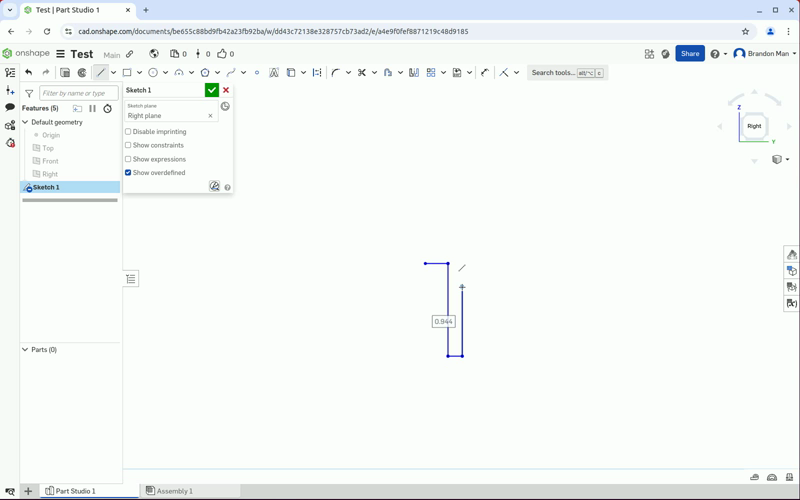
scroll(-6)
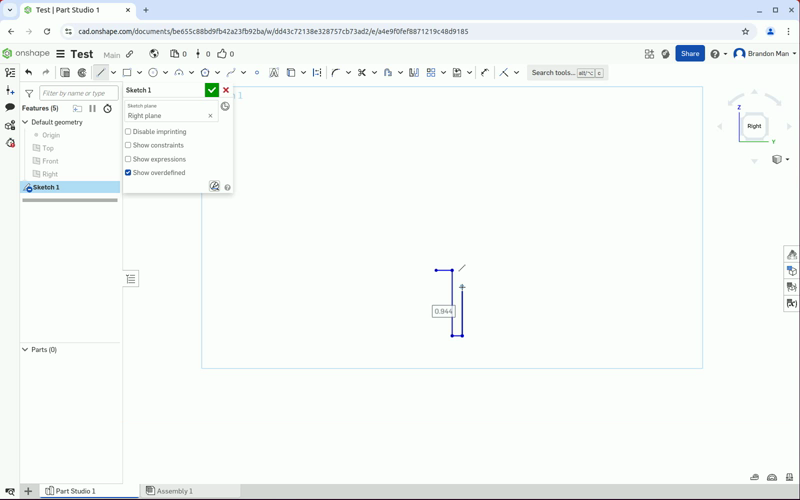
scroll(-6)
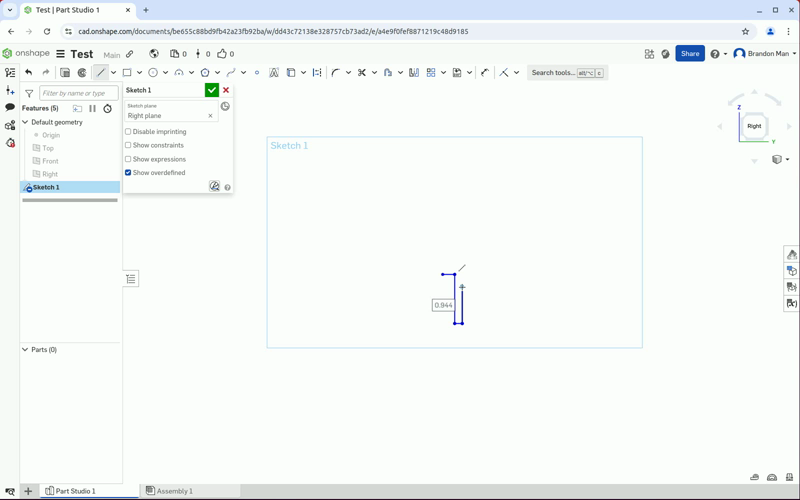
scroll(-6)
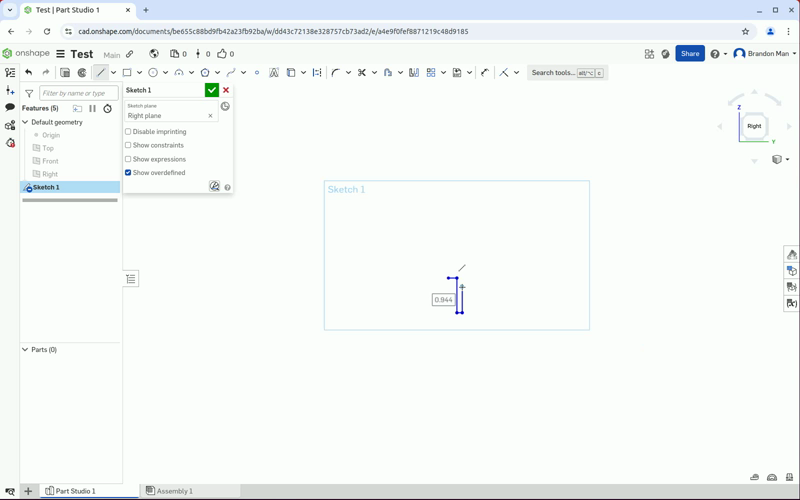
scroll(-6)
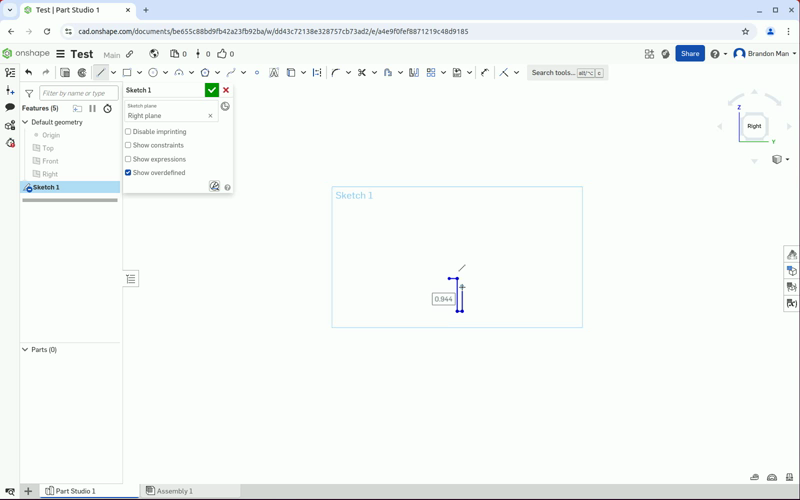
scroll(-6)
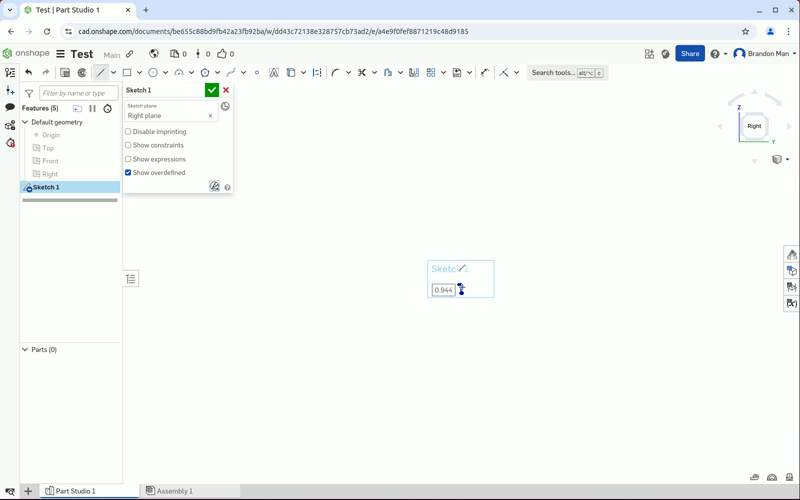
key_up(shift)
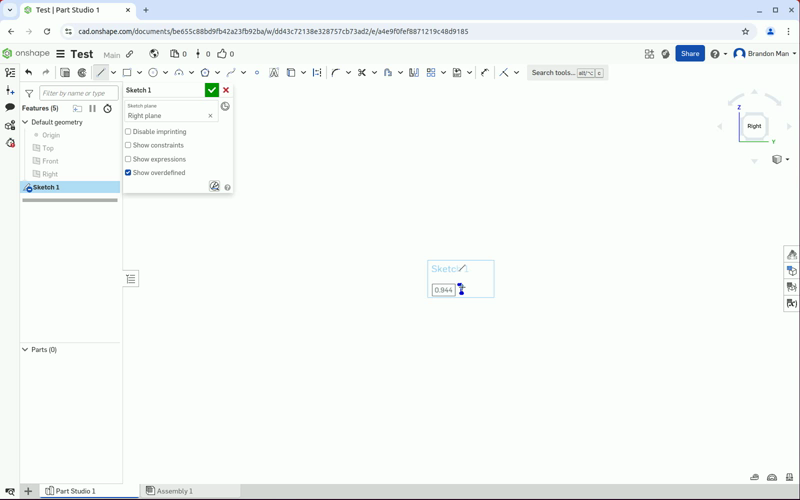
key_down(shift)
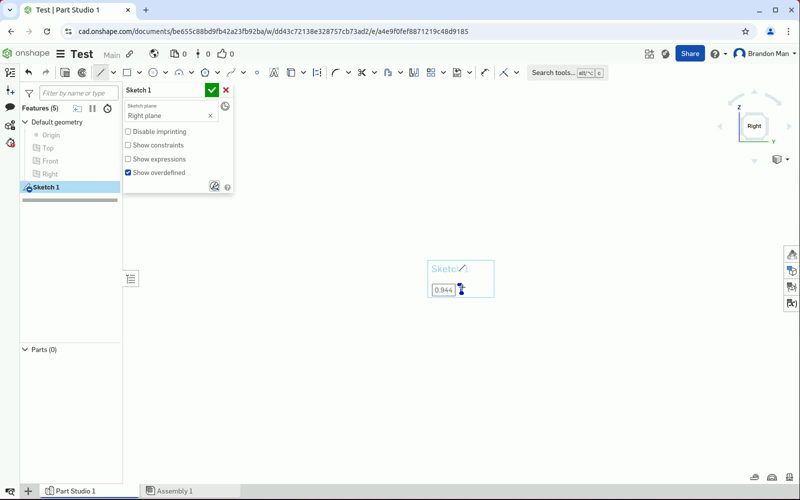
mouse_move(492, 286)
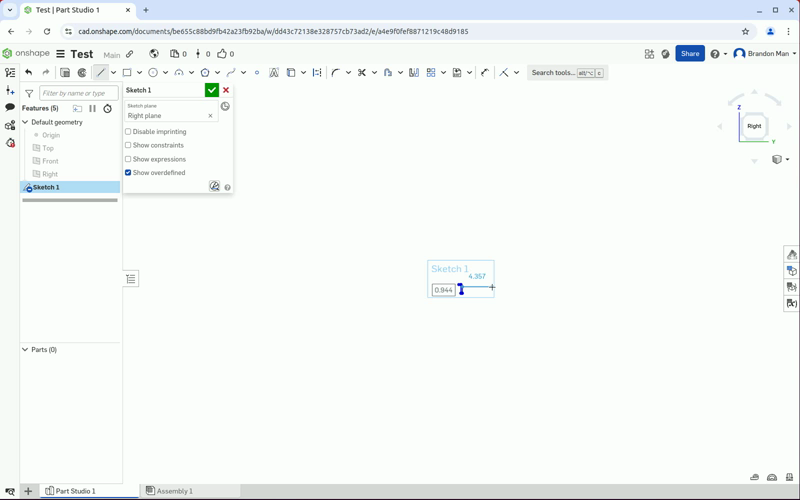
mouse_move(462, 280)
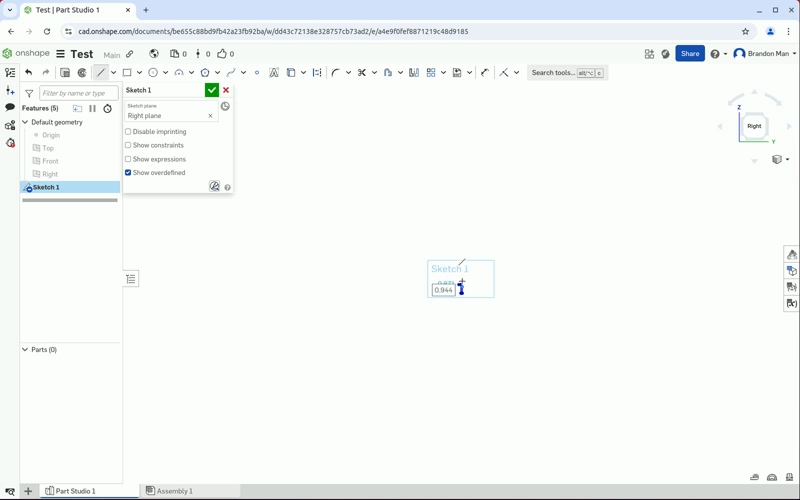
scroll(6)
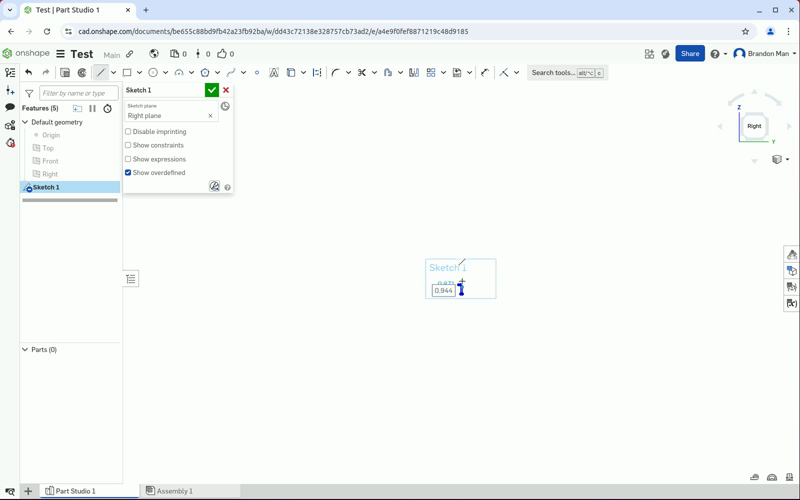
scroll(6)
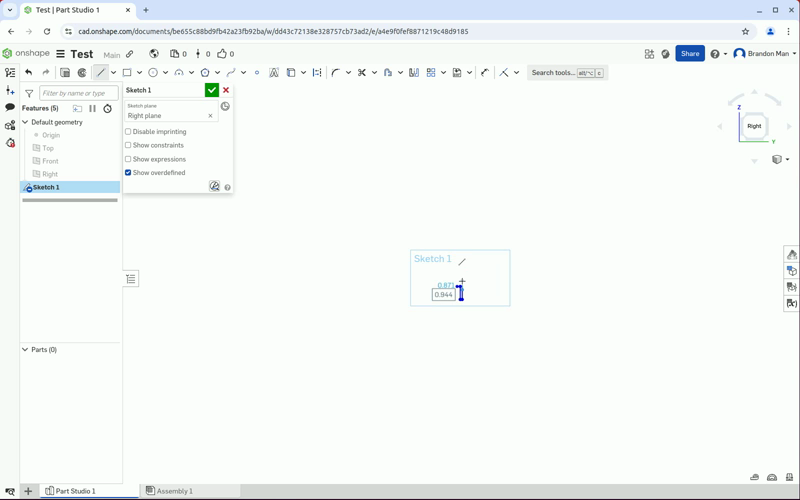
scroll(6)
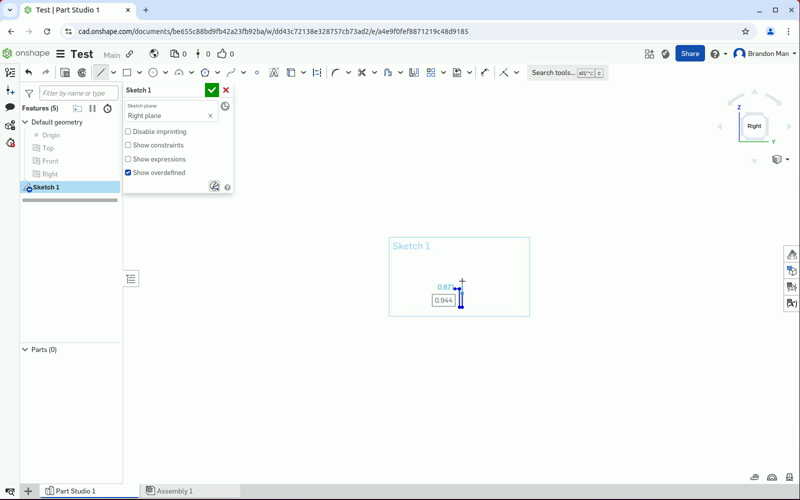
scroll(6)
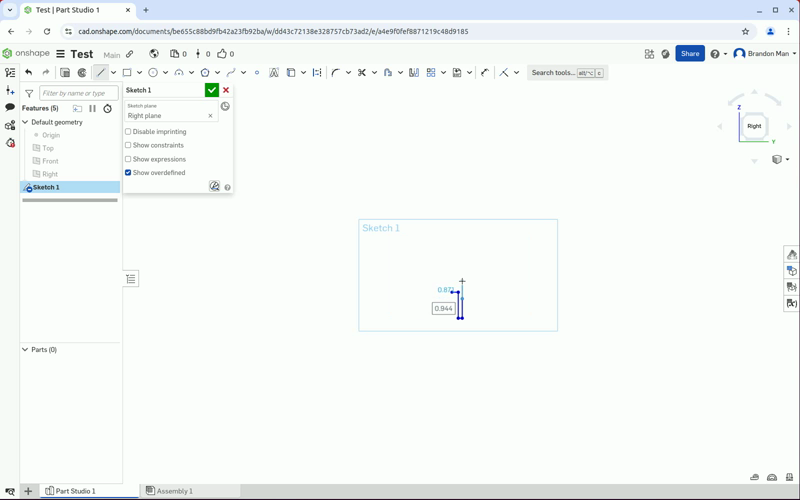
scroll(6)
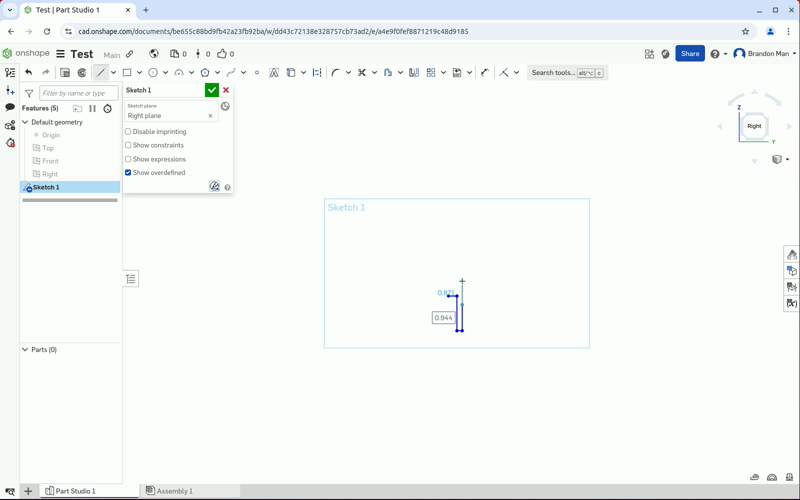
scroll(6)
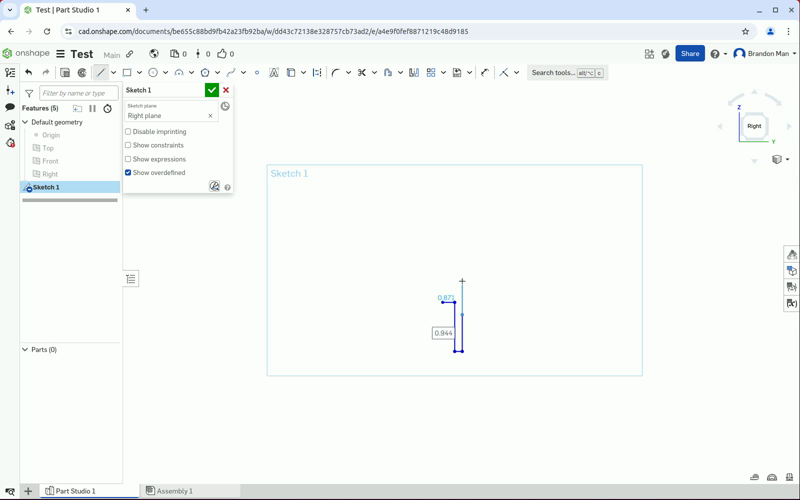
scroll(6)
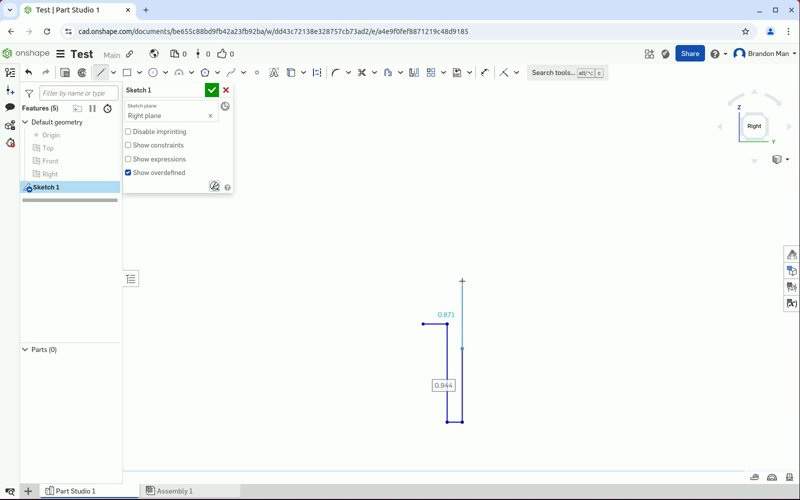
click(462, 280)
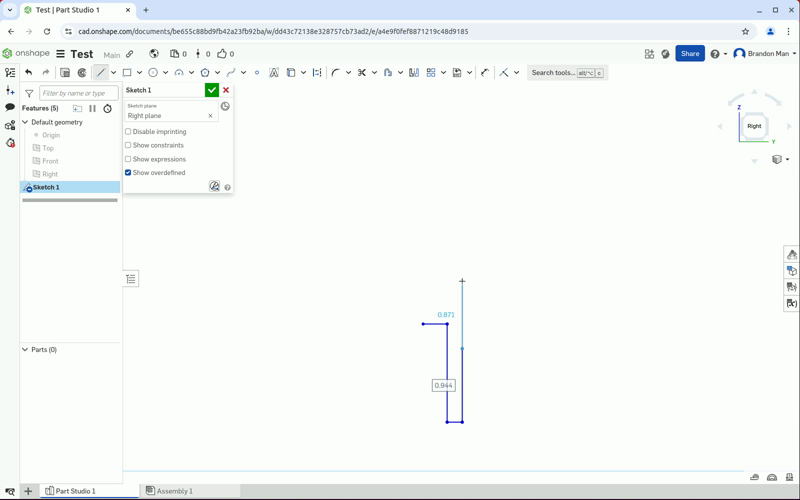
scroll(-6)
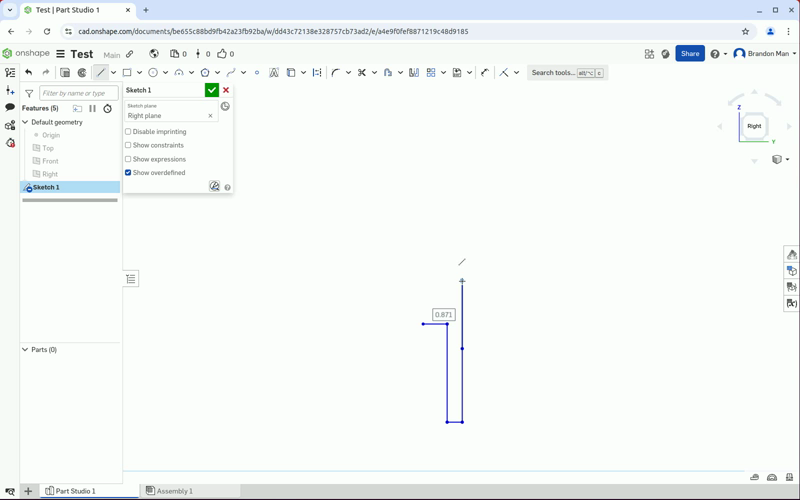
scroll(-6)
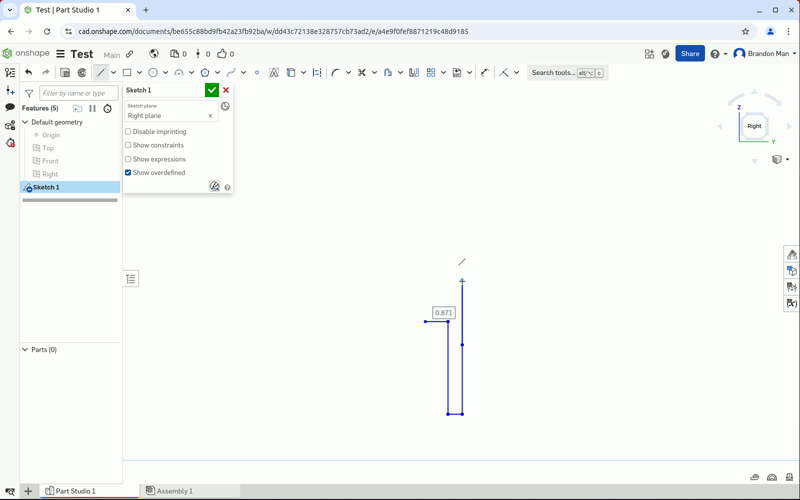
scroll(-6)
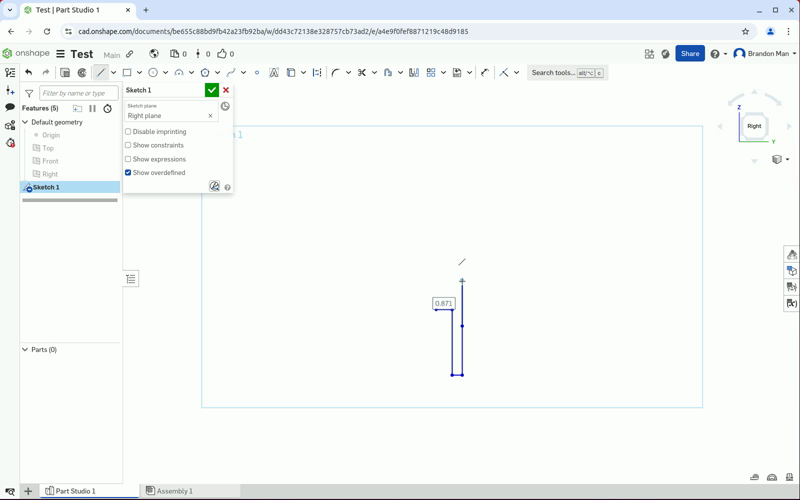
scroll(-6)
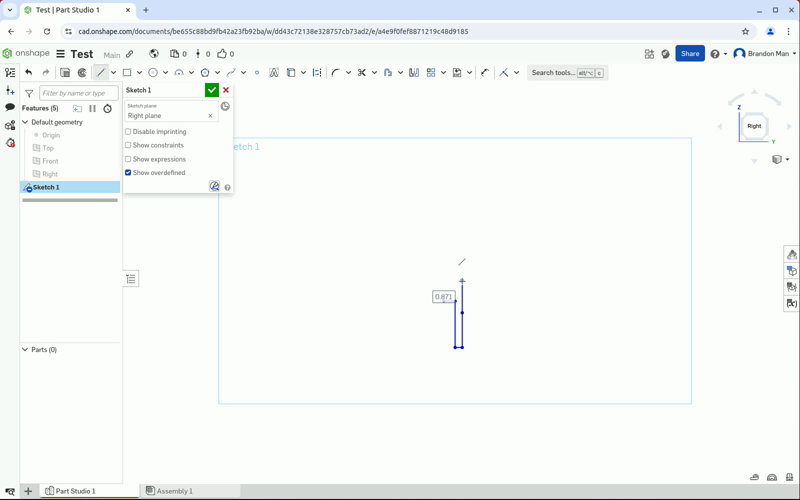
scroll(-6)
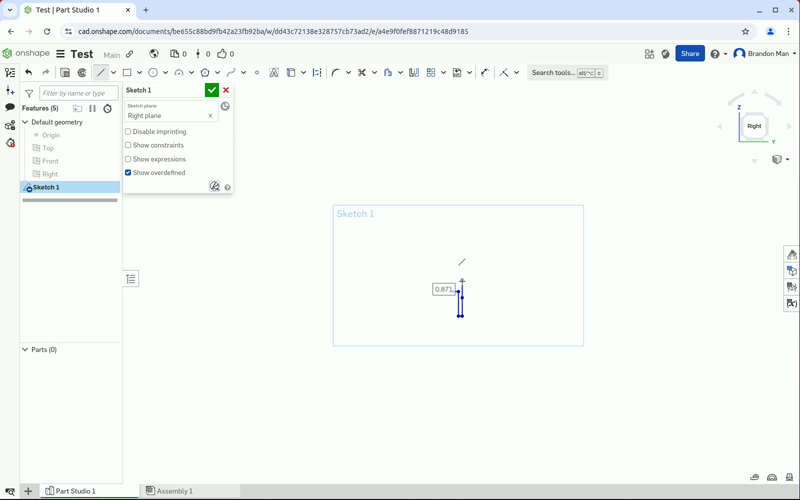
scroll(-6)
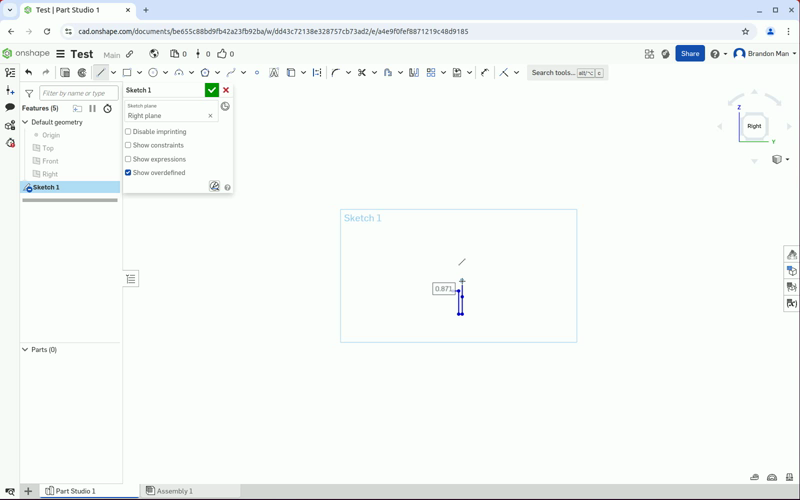
scroll(-6)
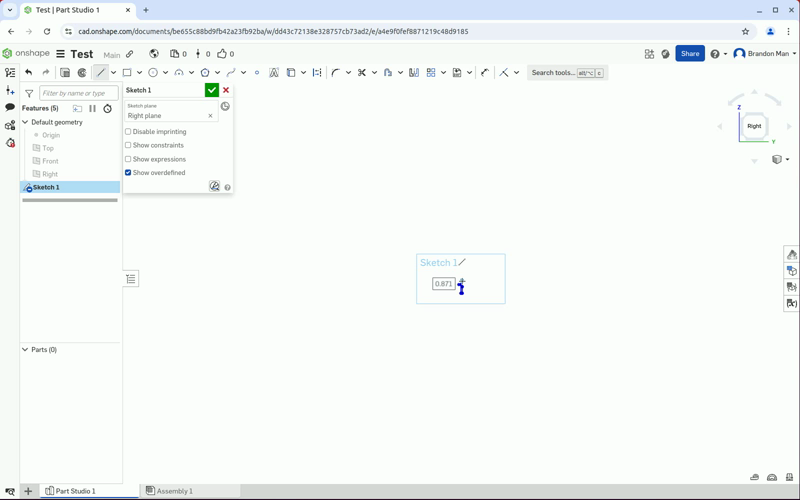
key_up(shift)
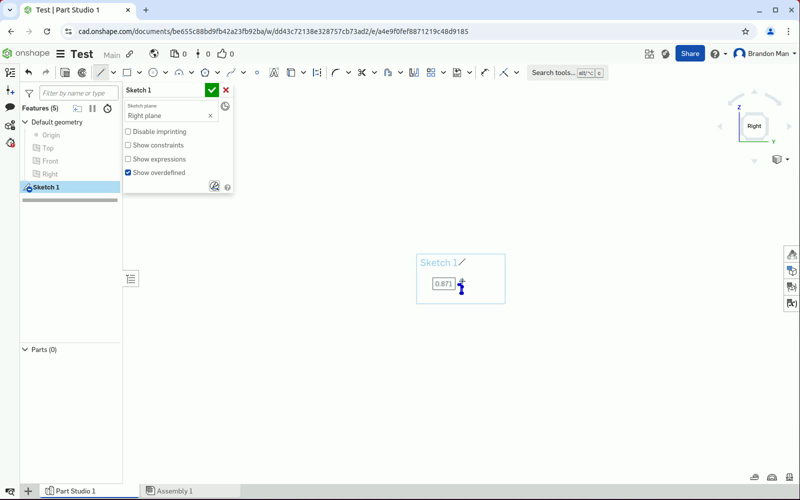
key_down(shift)
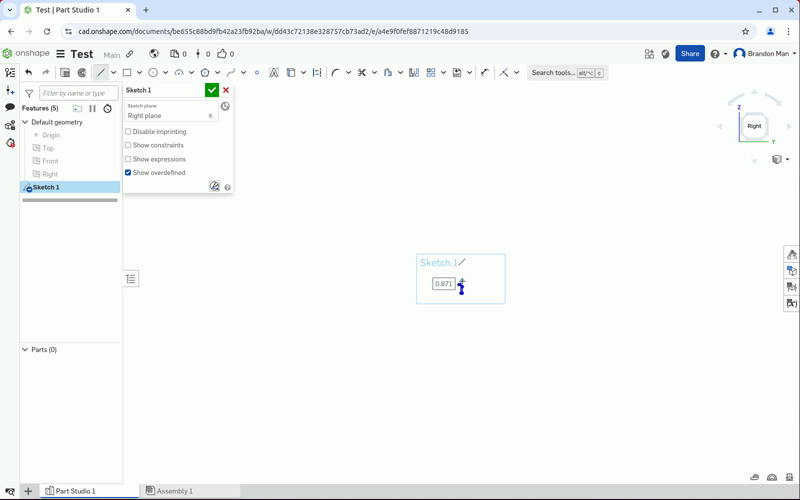
mouse_move(492, 280)
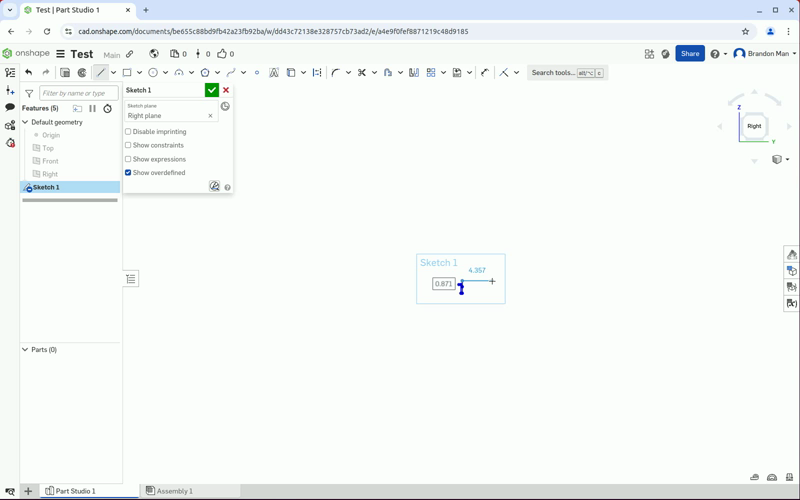
mouse_move(459, 280)
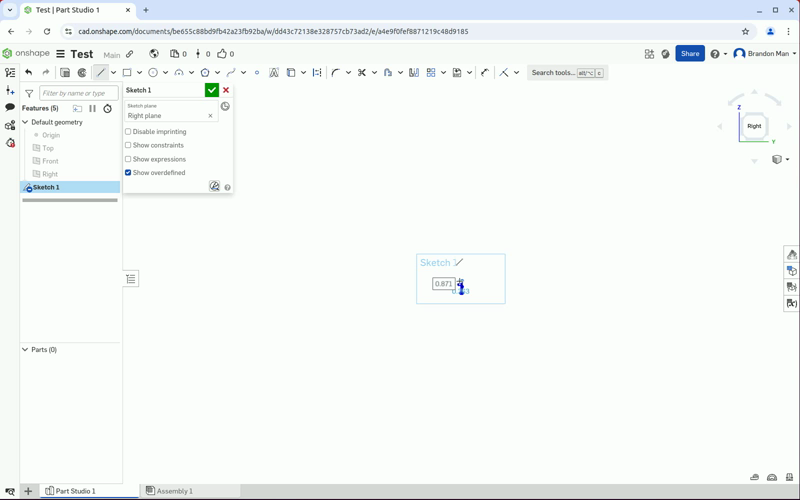
scroll(6)
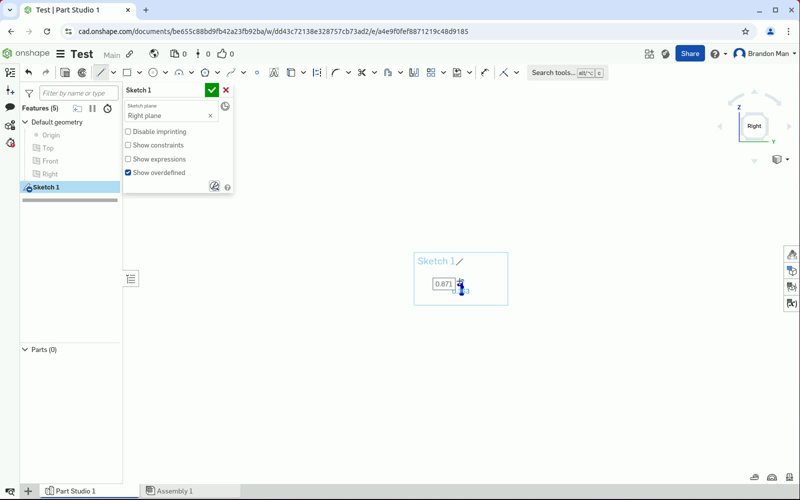
scroll(6)
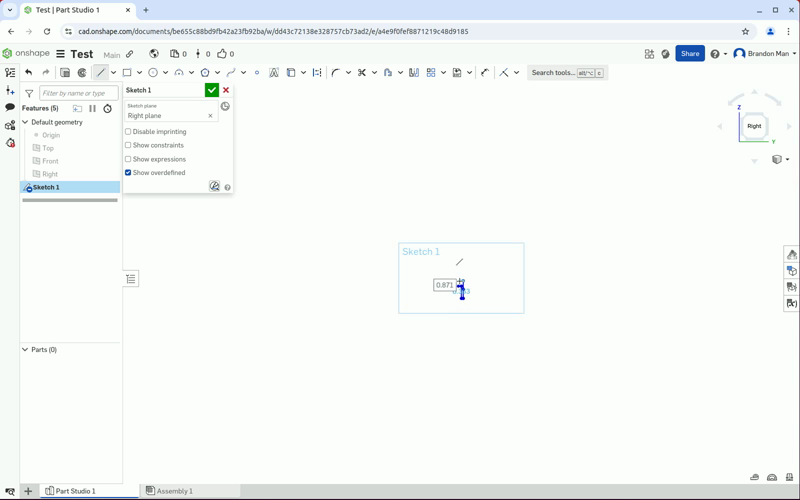
scroll(6)
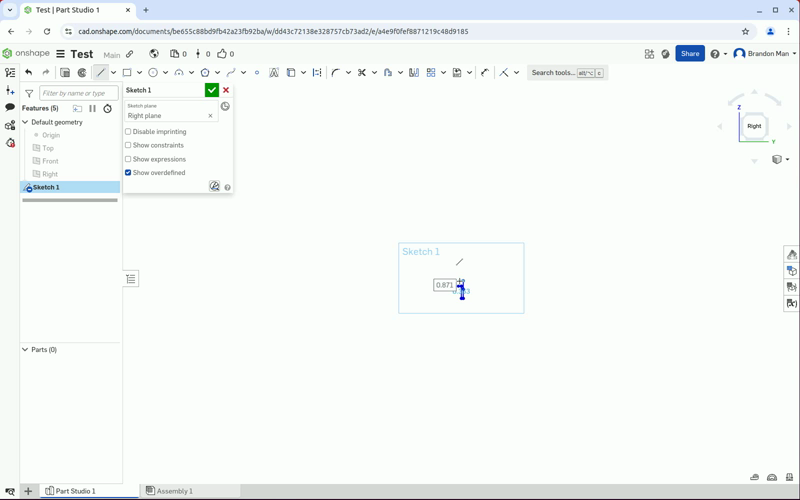
scroll(6)
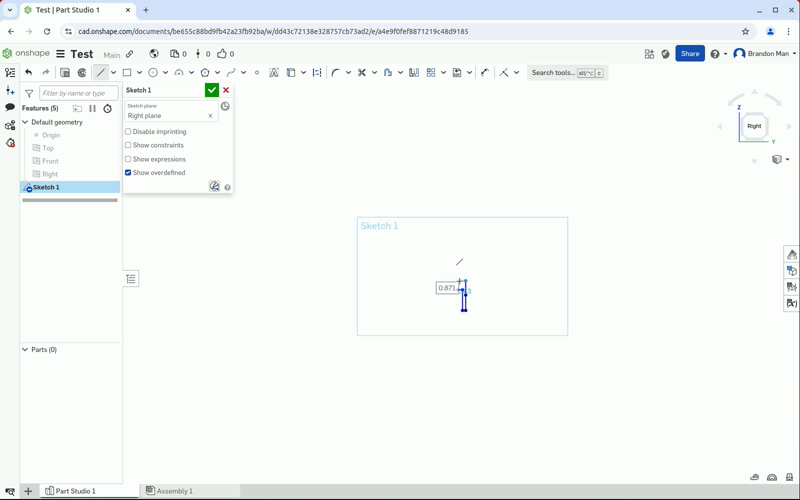
scroll(6)
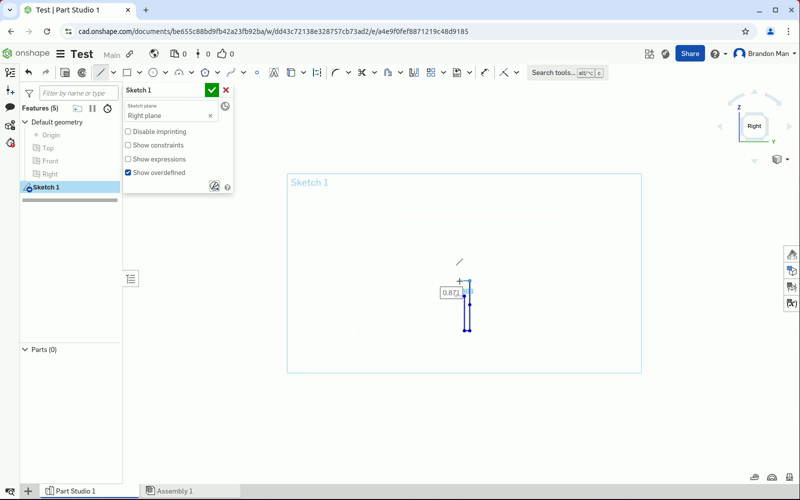
scroll(6)
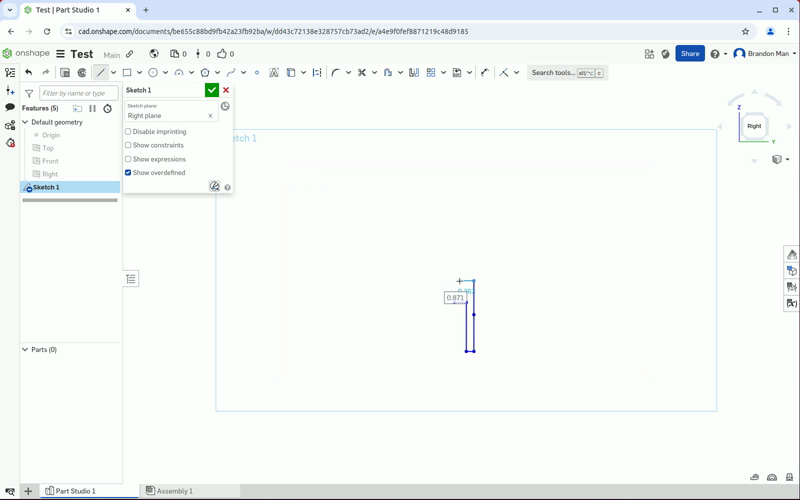
scroll(6)
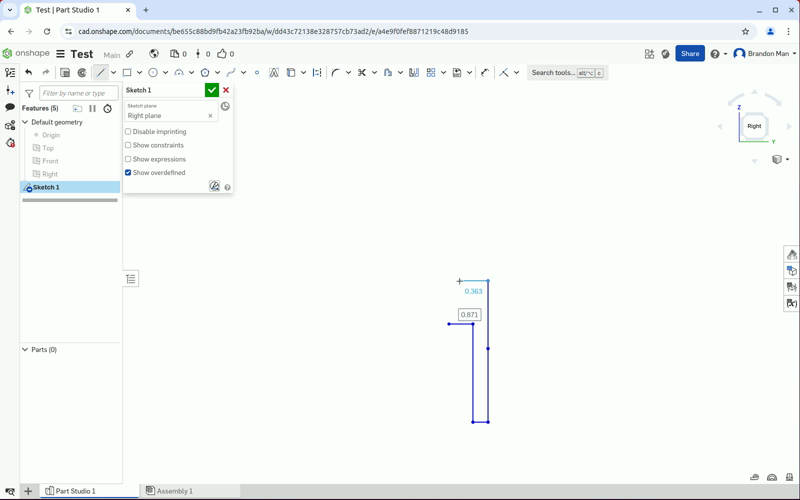
click(459, 280)
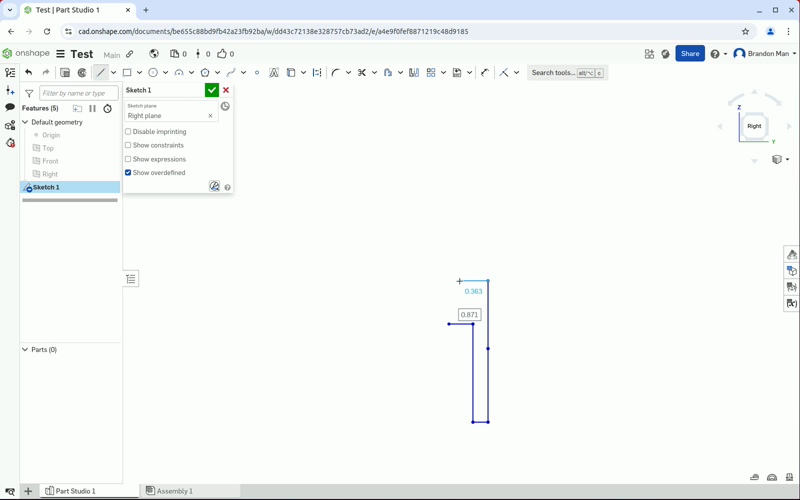
scroll(-6)
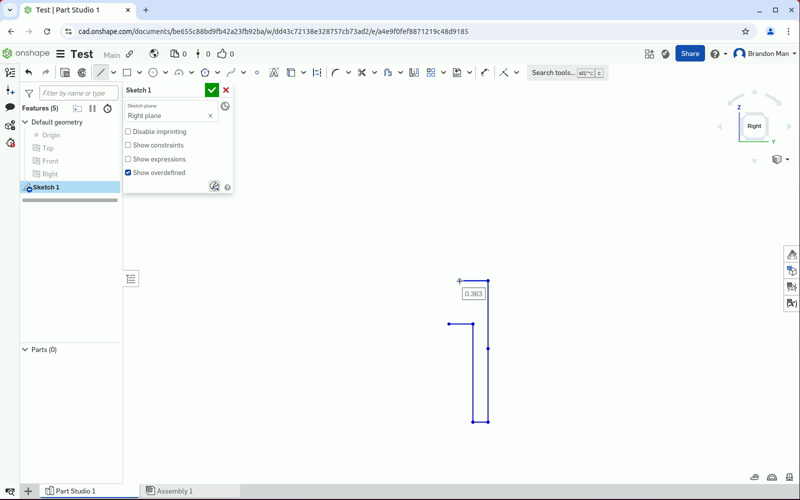
scroll(-6)
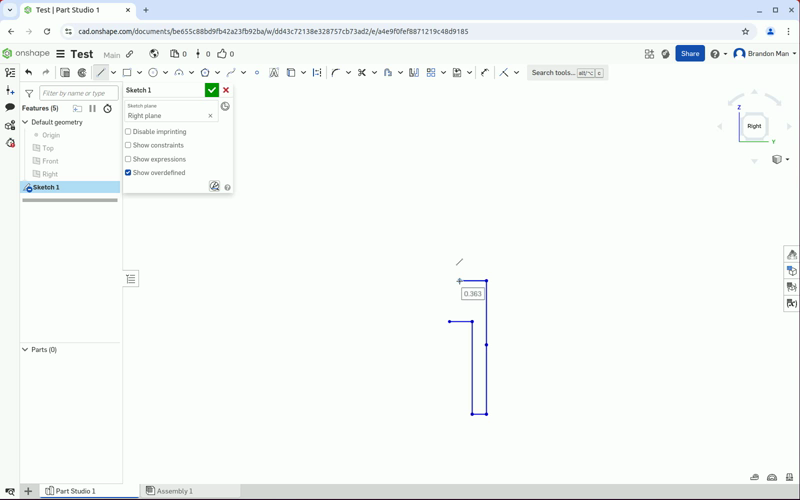
scroll(-6)
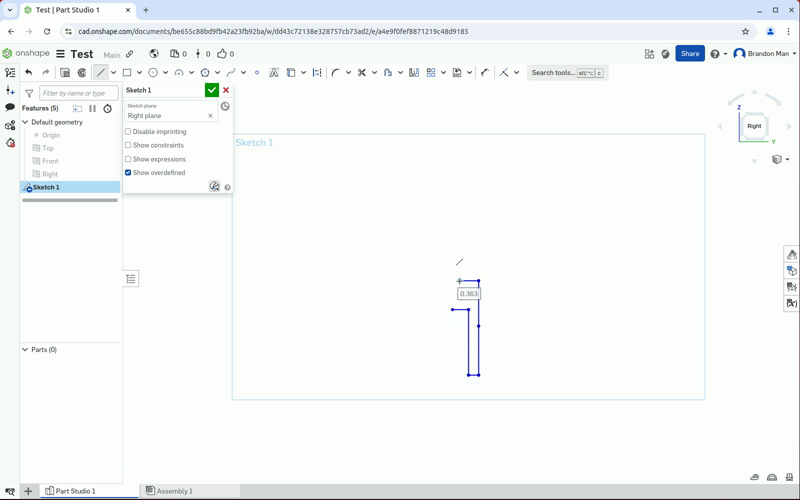
scroll(-6)
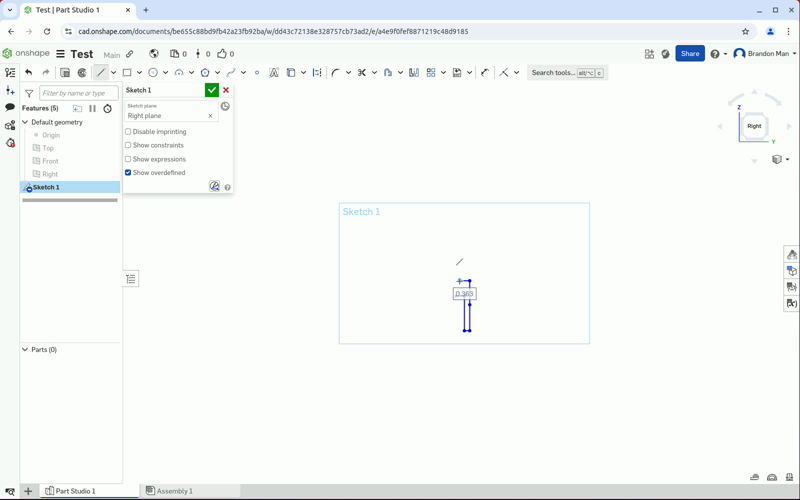
scroll(-6)
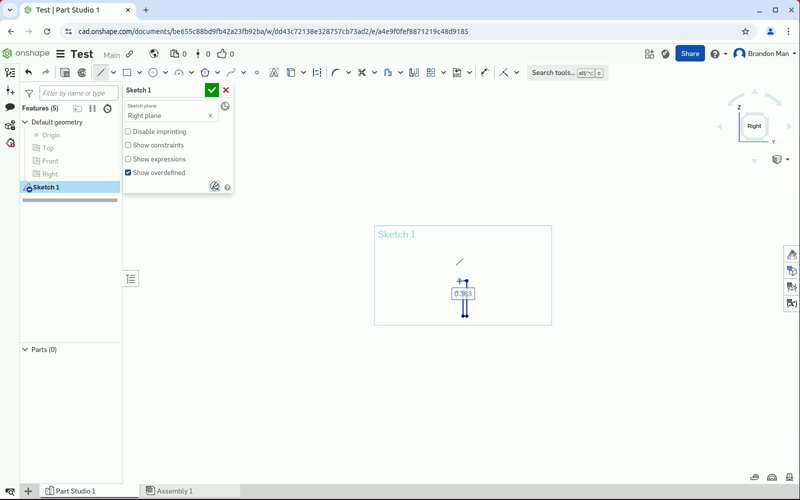
scroll(-6)
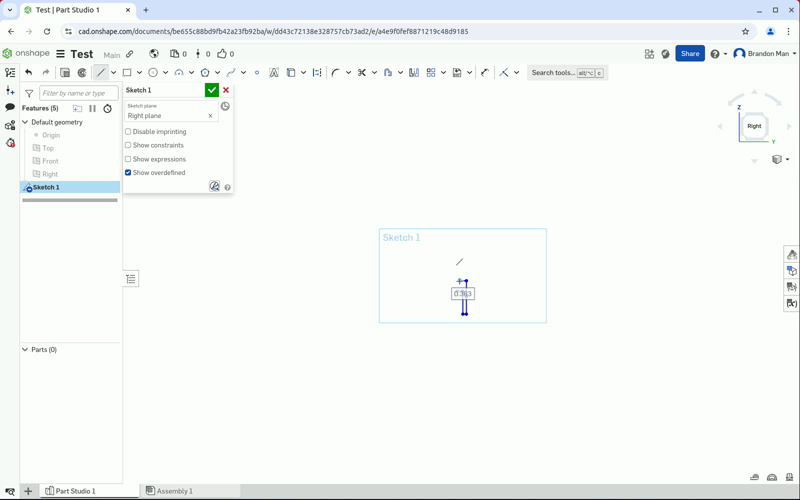
scroll(-6)
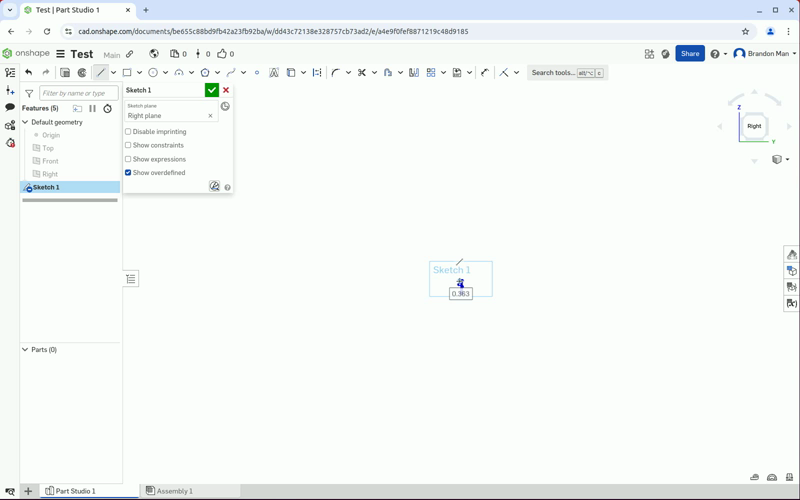
key_up(shift)
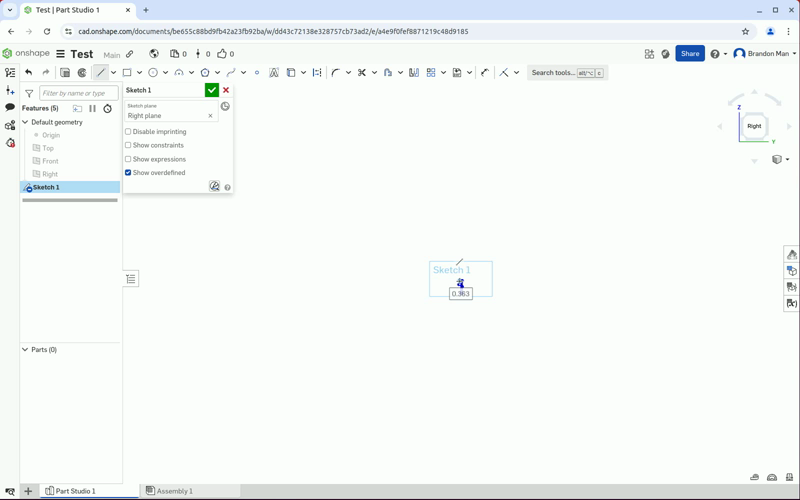
mouse_move(489, 280)
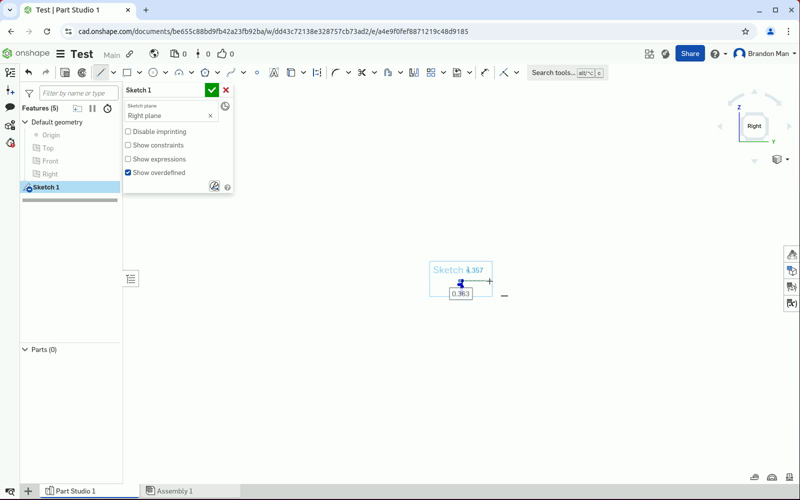
key_down(shift)
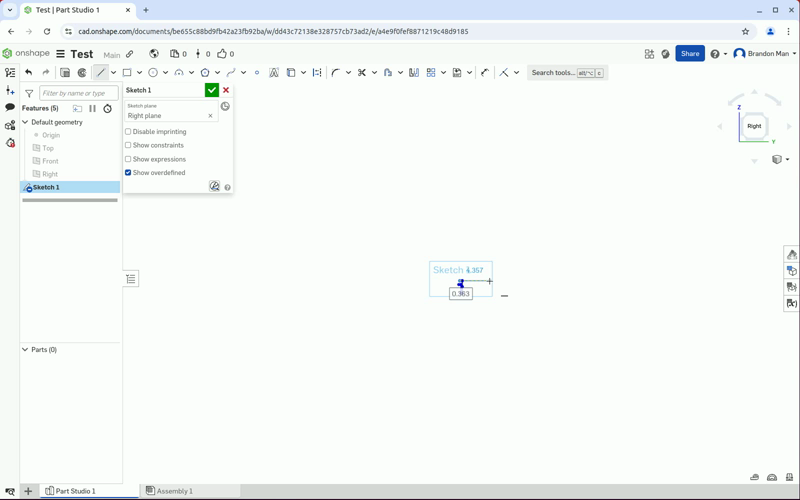
mouse_move(459, 286)
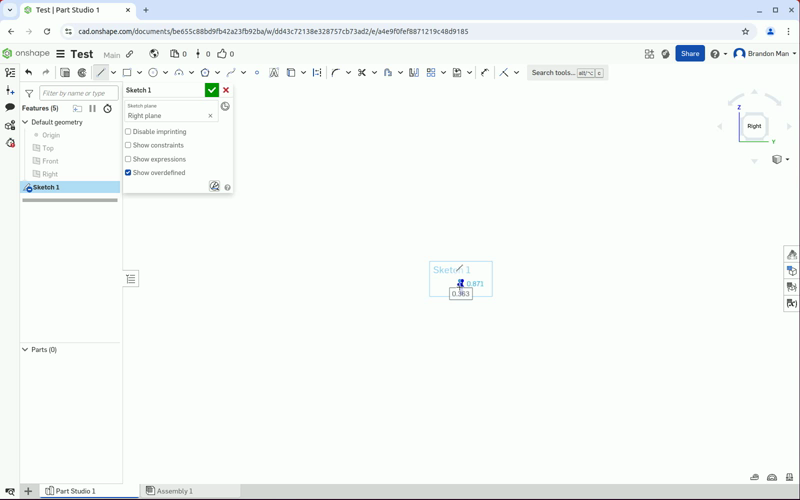
scroll(6)
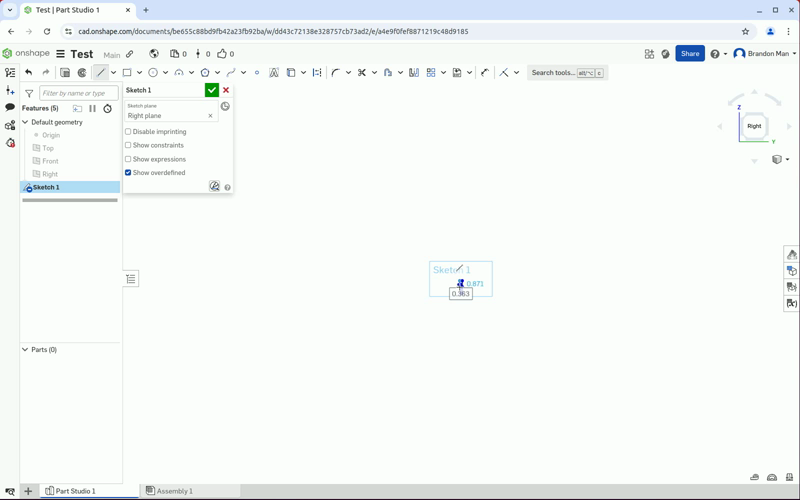
scroll(6)
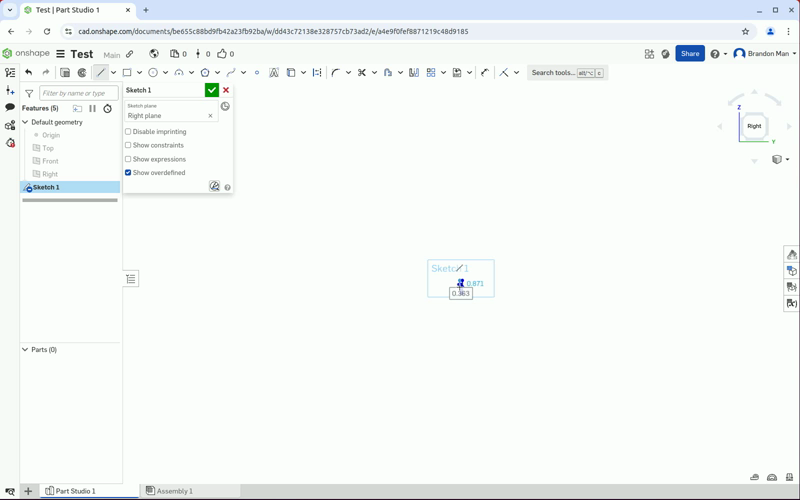
scroll(6)
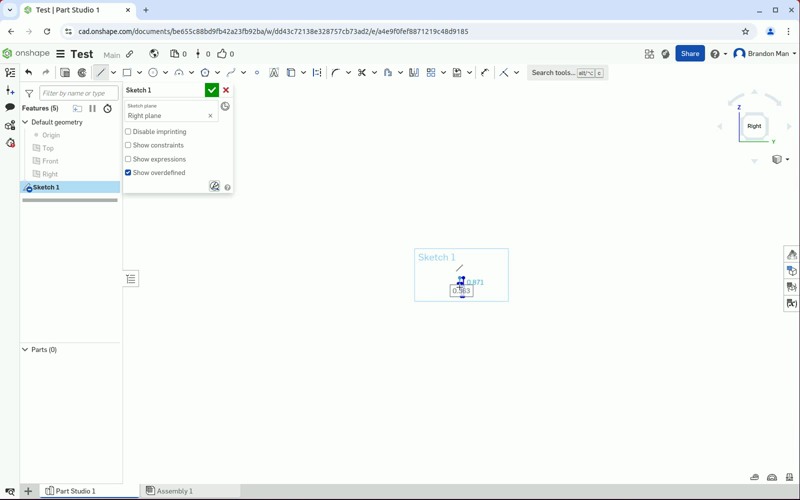
scroll(6)
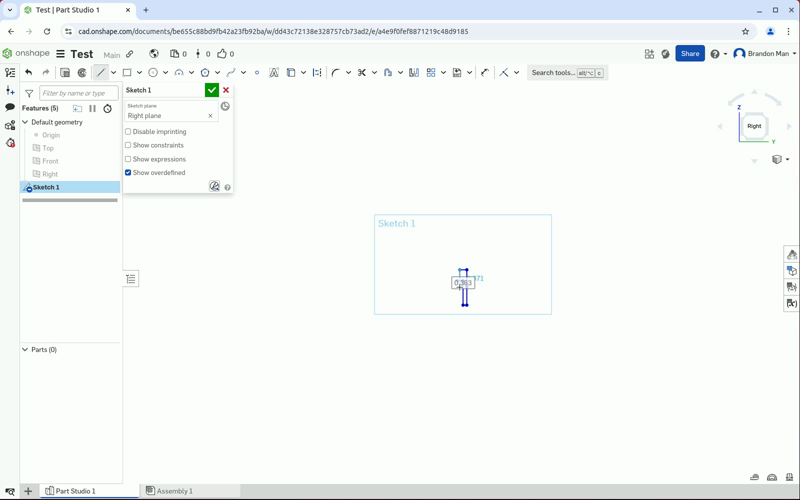
scroll(6)
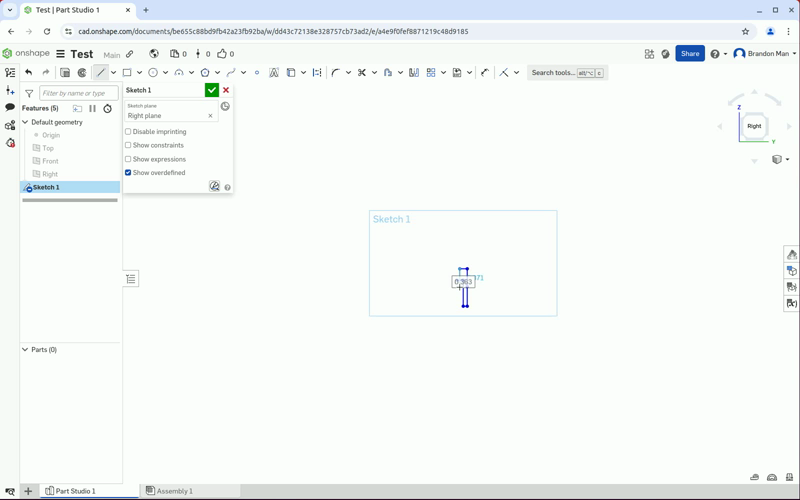
scroll(6)
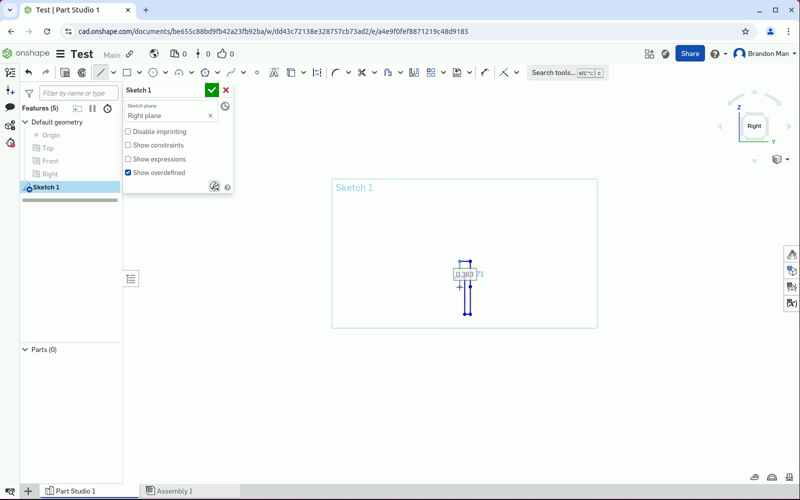
scroll(6)
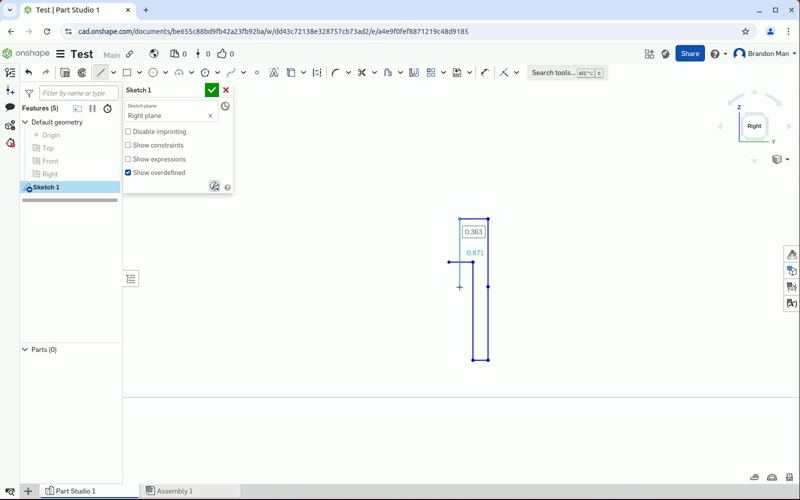
key_up(shift)
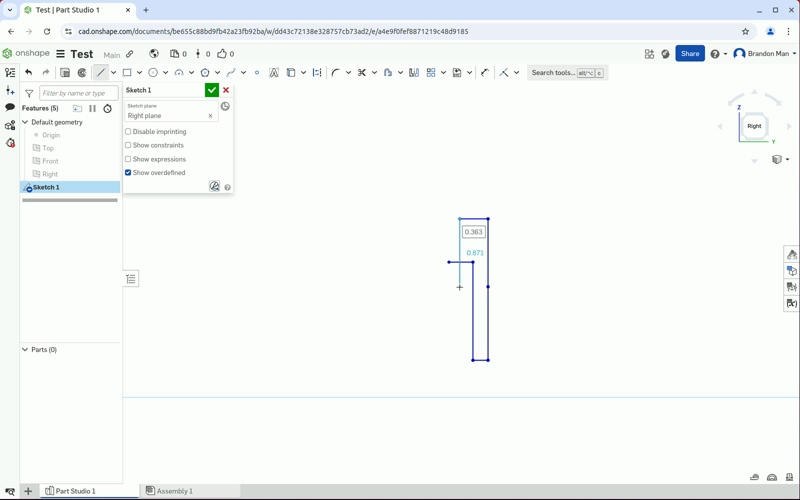
click(459, 286)
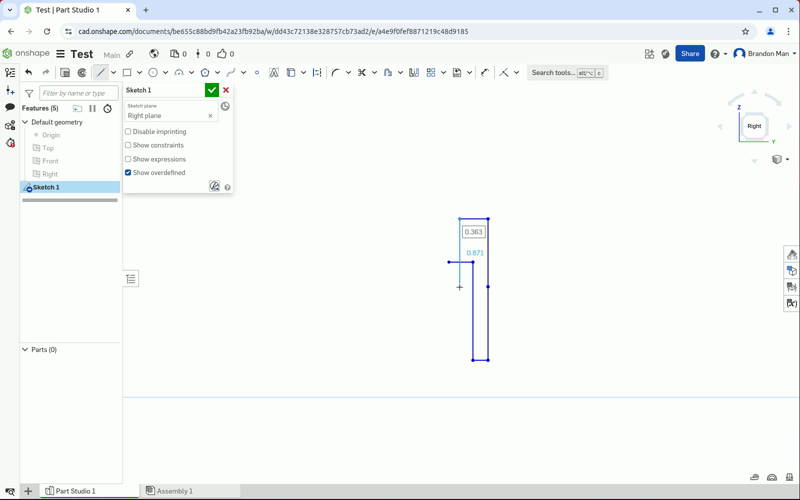
scroll(-6)
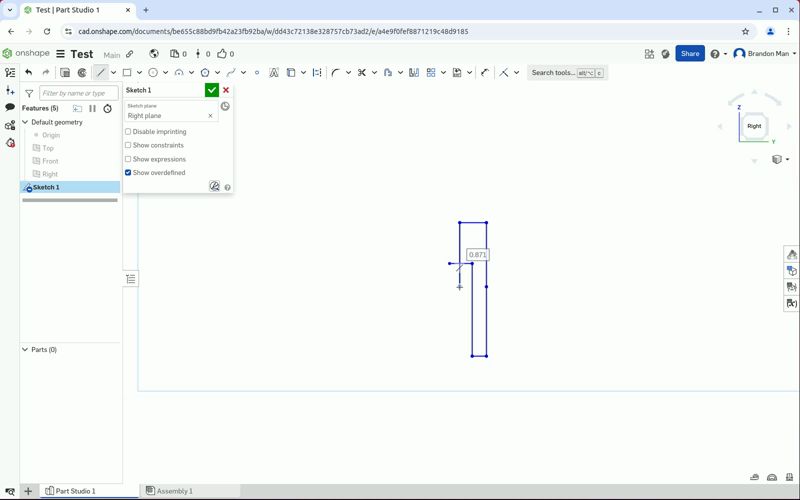
scroll(-6)
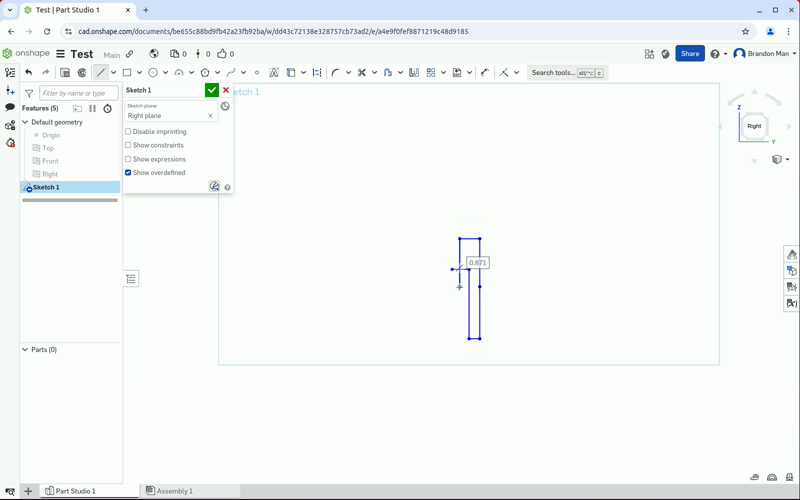
scroll(-6)
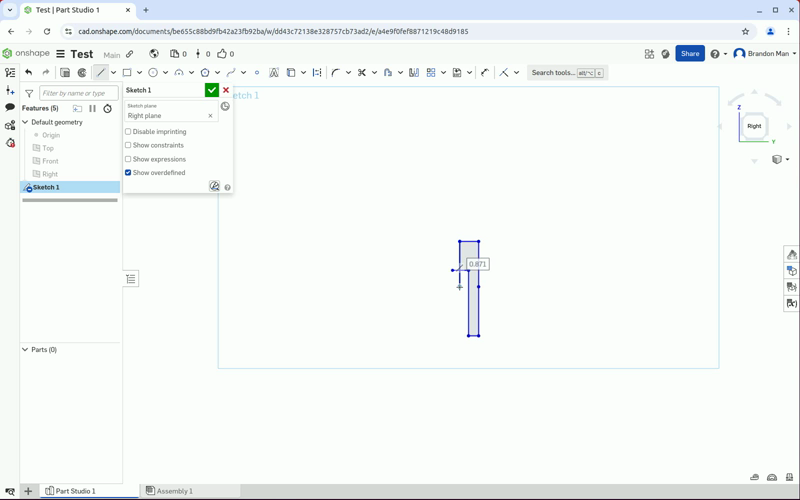
scroll(-6)
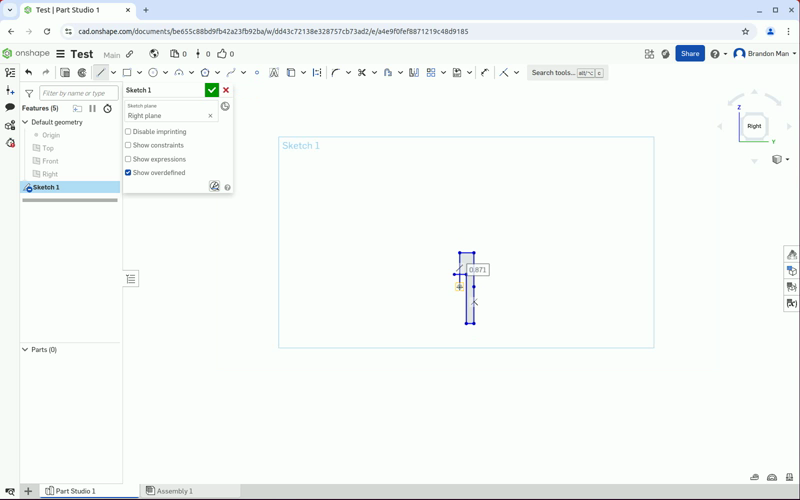
scroll(-6)
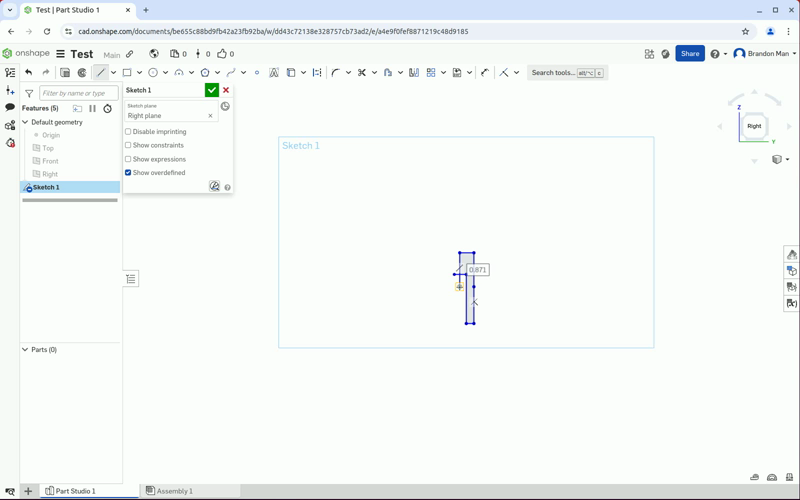
scroll(-6)
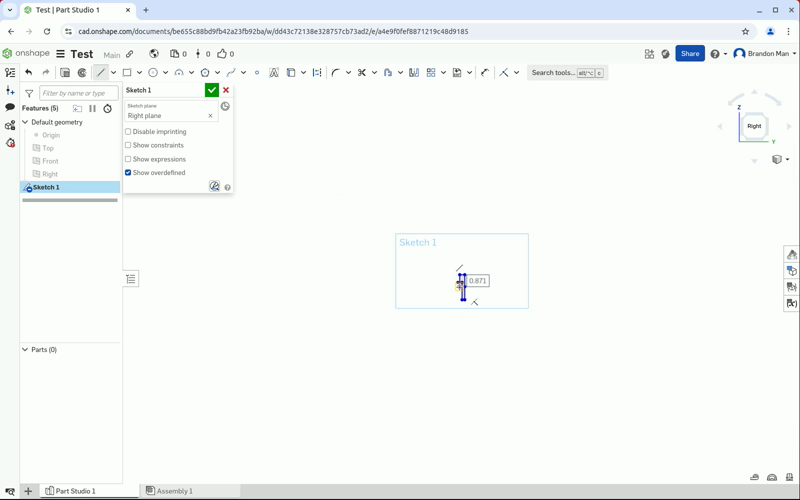
scroll(-6)
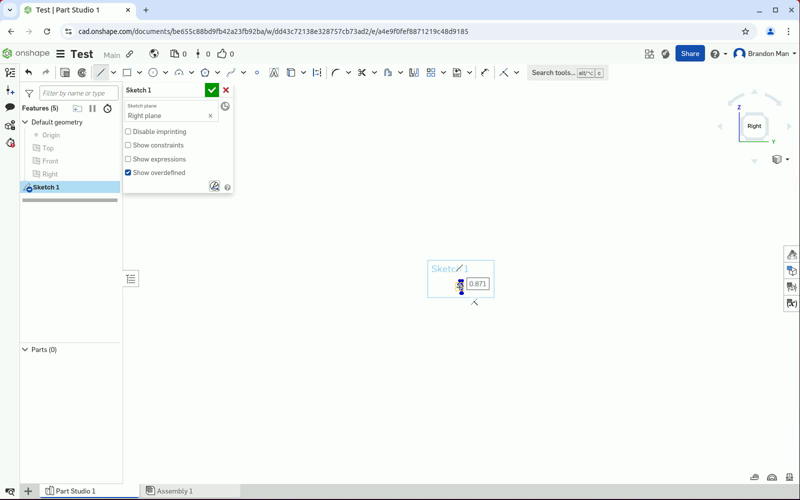
key(esc)
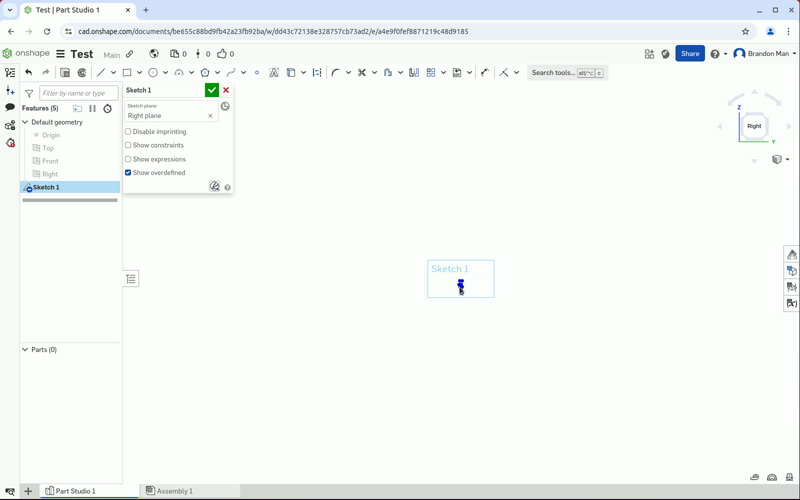
mouse_move(462, 293)
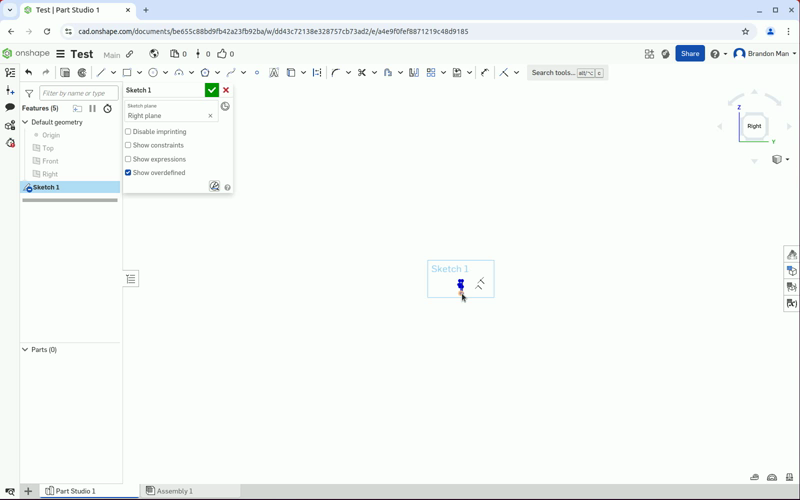
scroll(6)
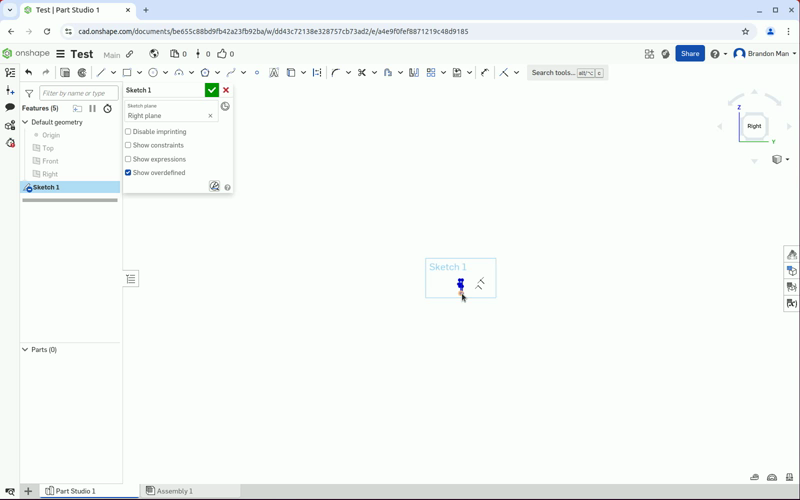
scroll(6)
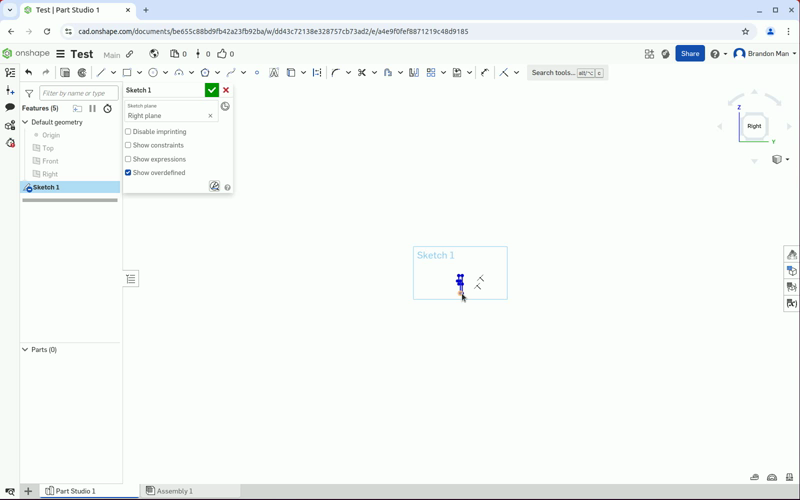
scroll(6)
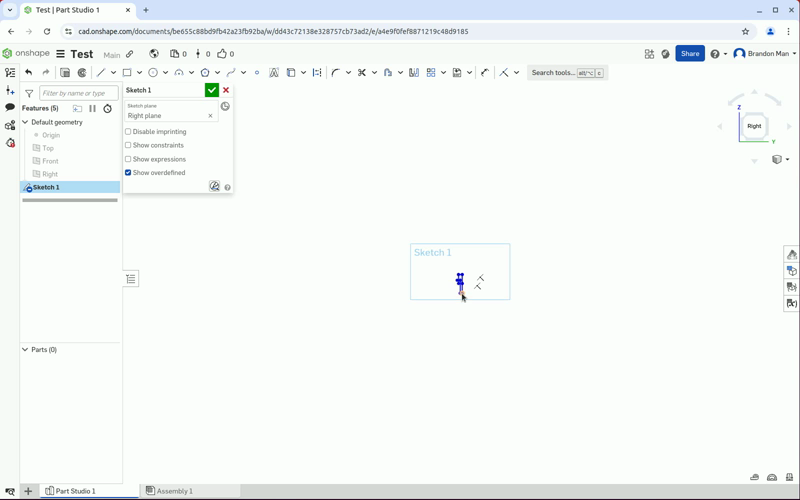
scroll(6)
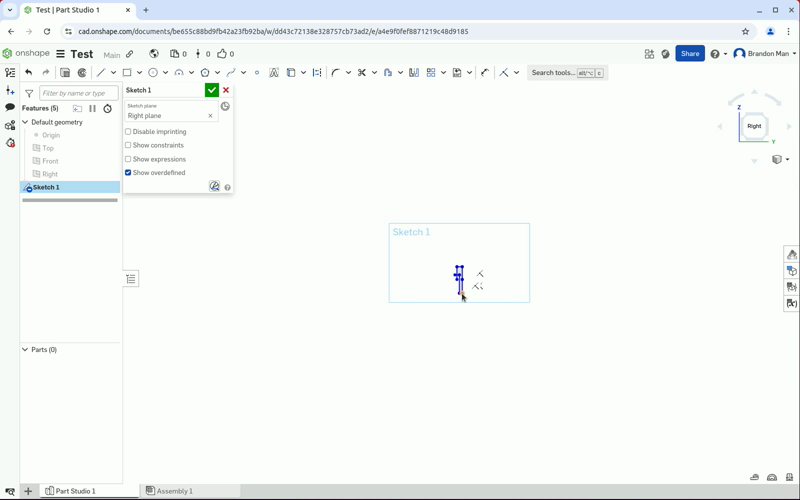
scroll(6)
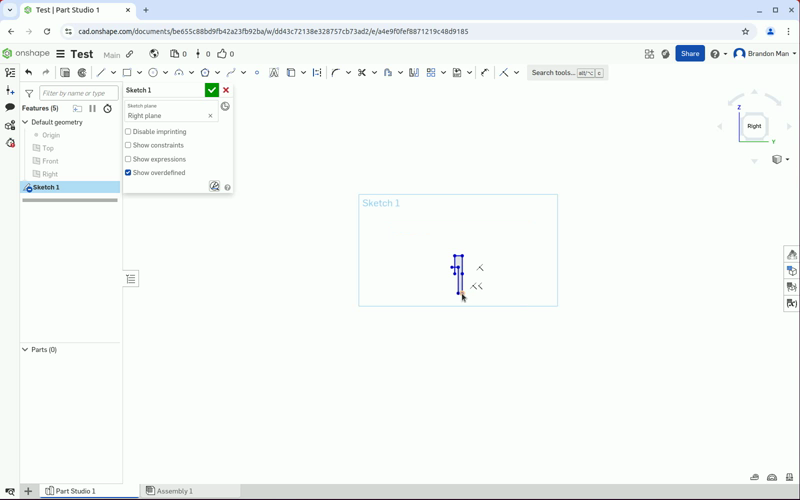
scroll(6)
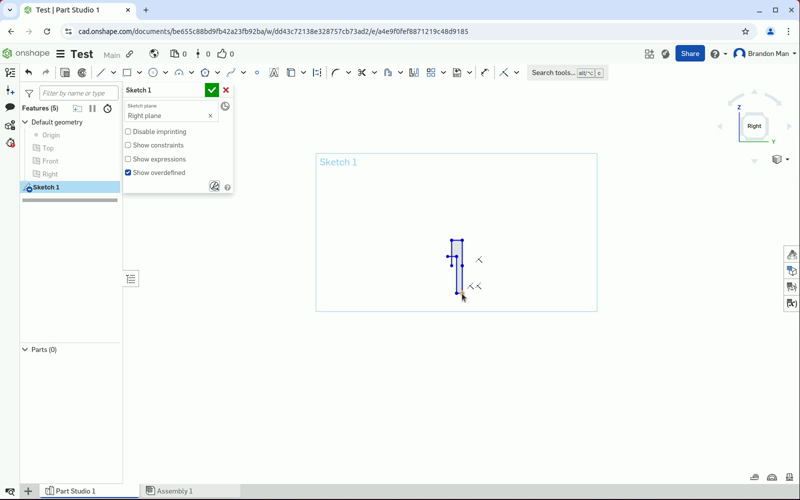
scroll(6)
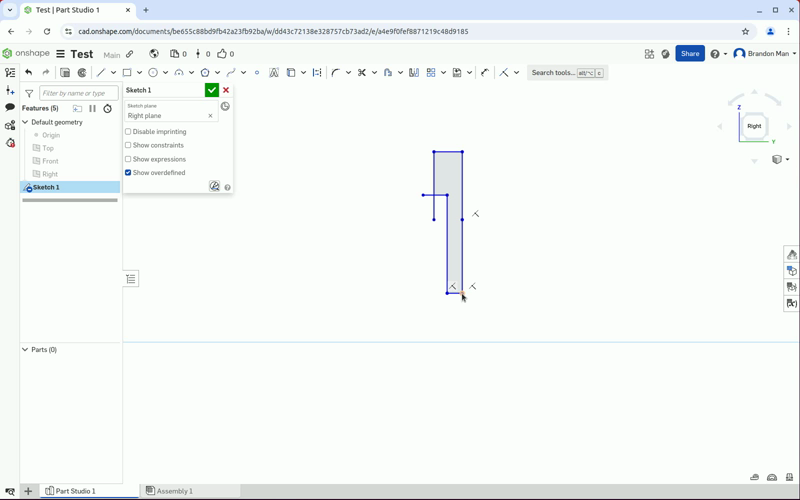
click(462, 293)
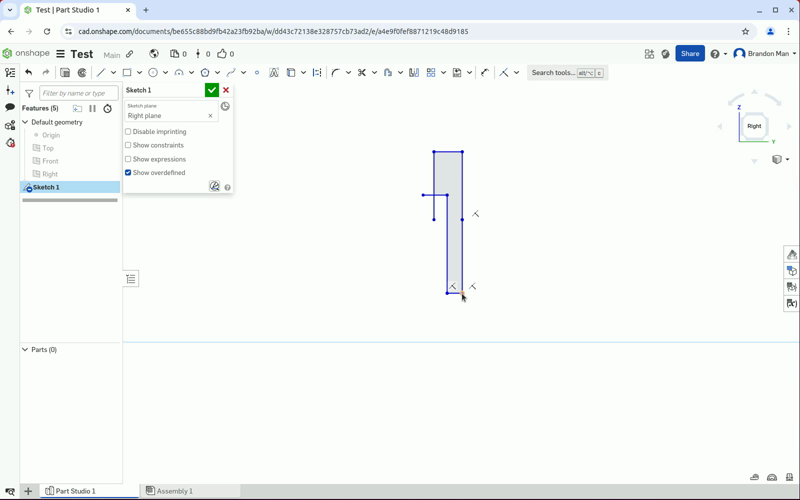
scroll(-6)
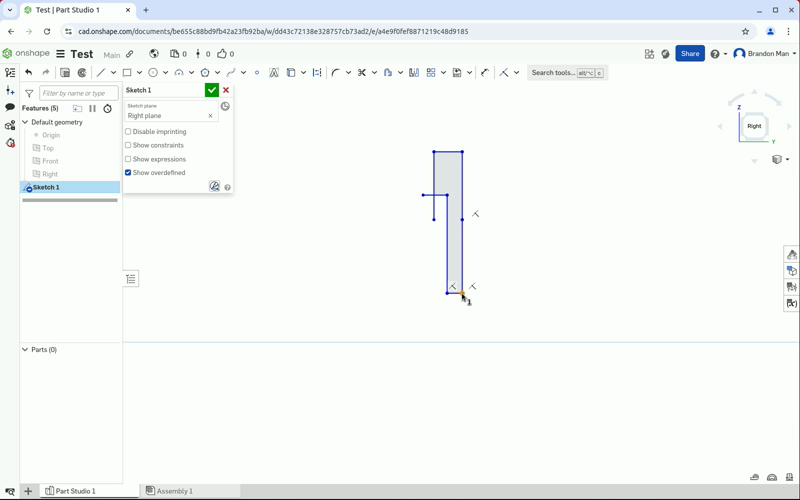
scroll(-6)
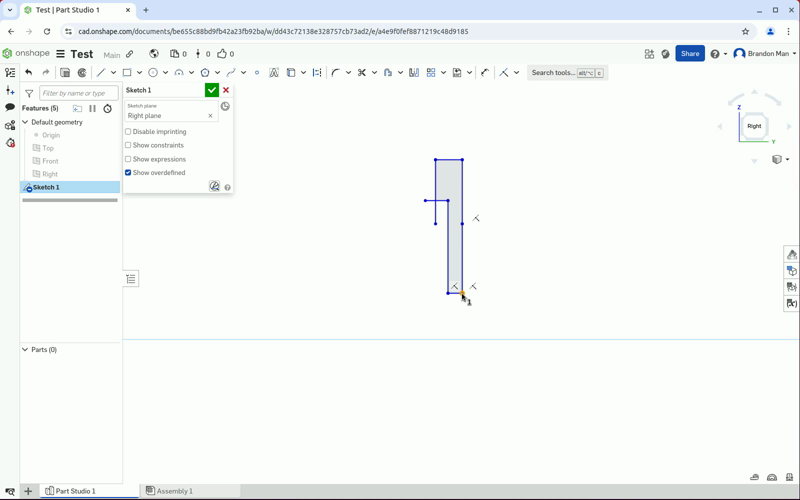
scroll(-6)
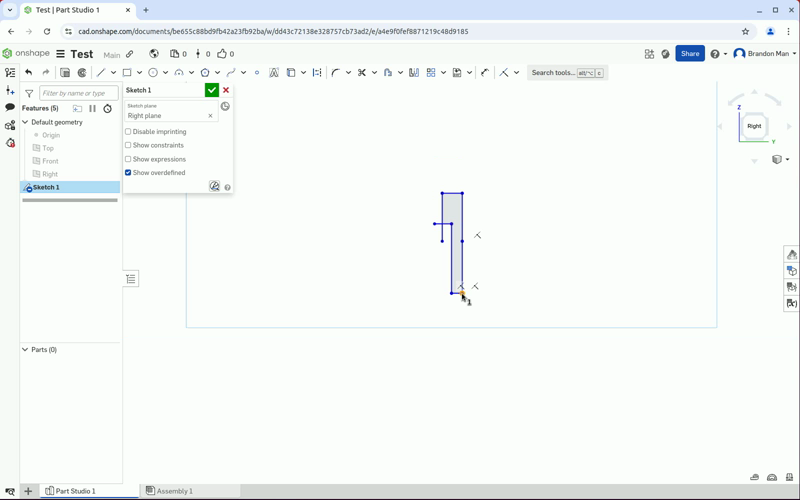
scroll(-6)
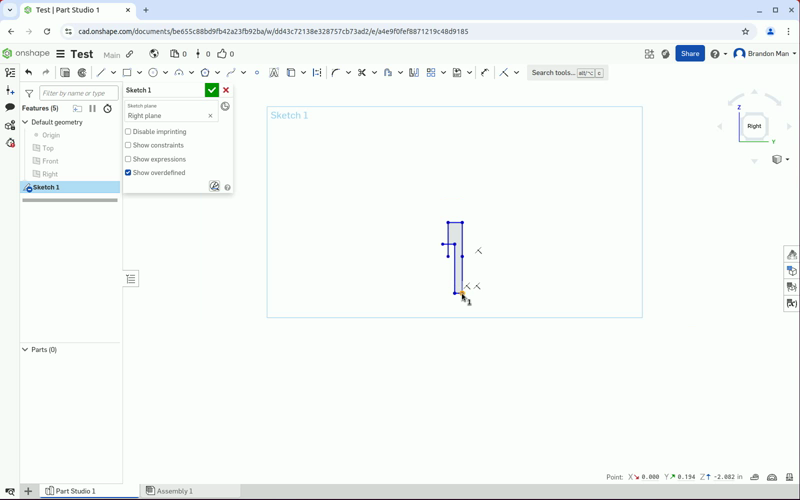
scroll(-6)
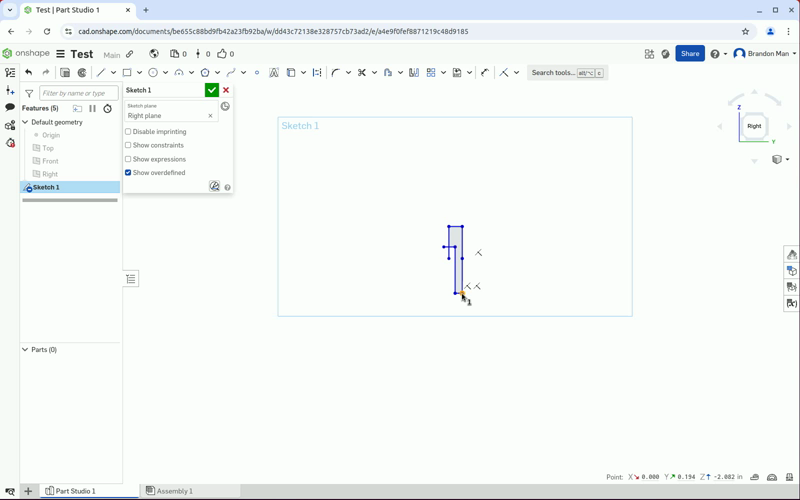
scroll(-6)
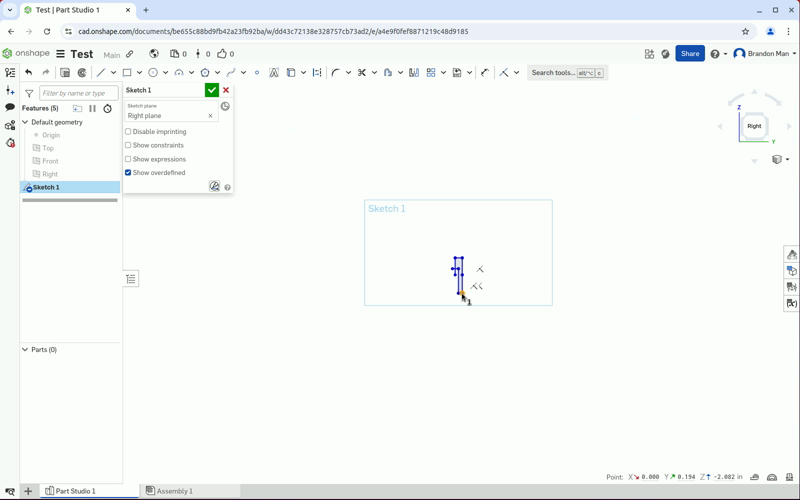
scroll(-6)
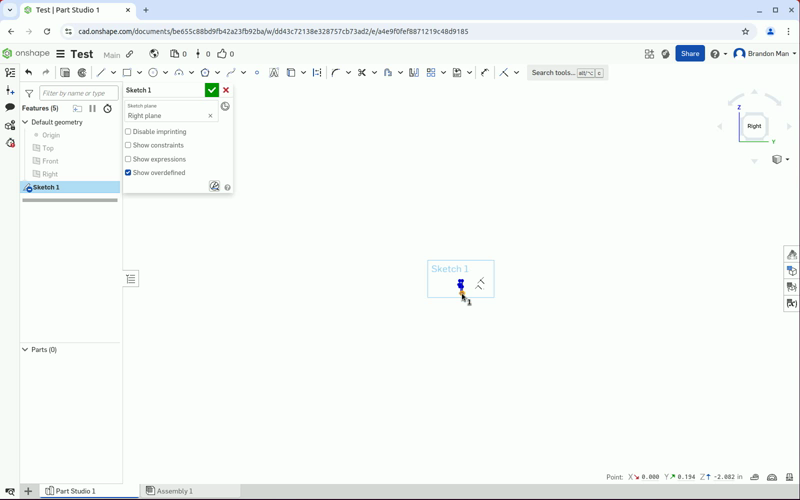
mouse_move(73, 352)
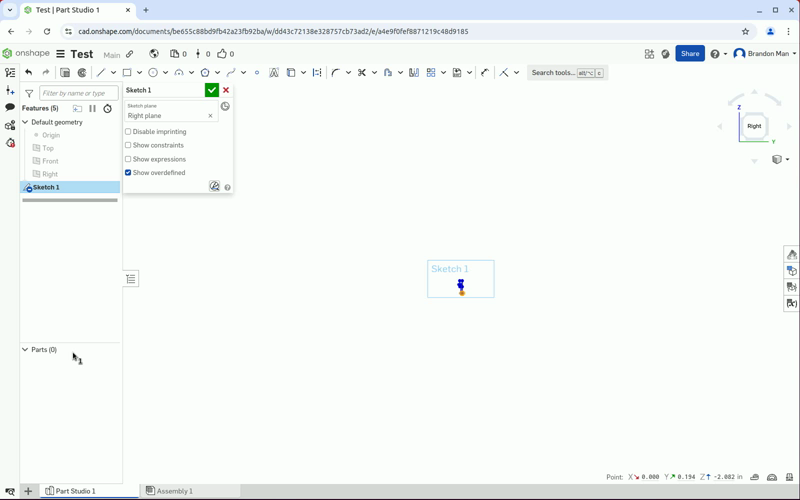
key(shift+y)
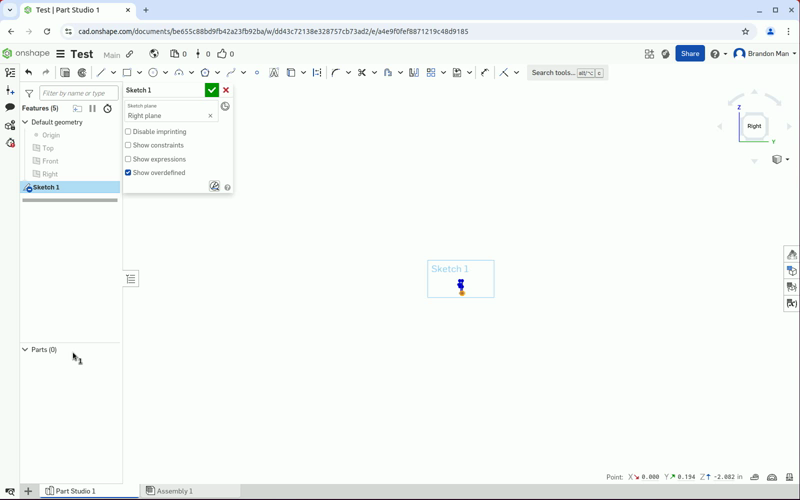
key(shift+e)
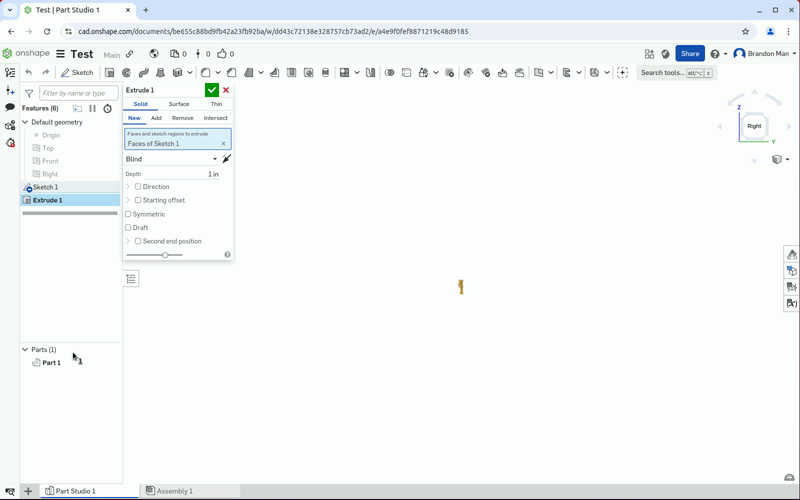
mouse_move(143, 106)
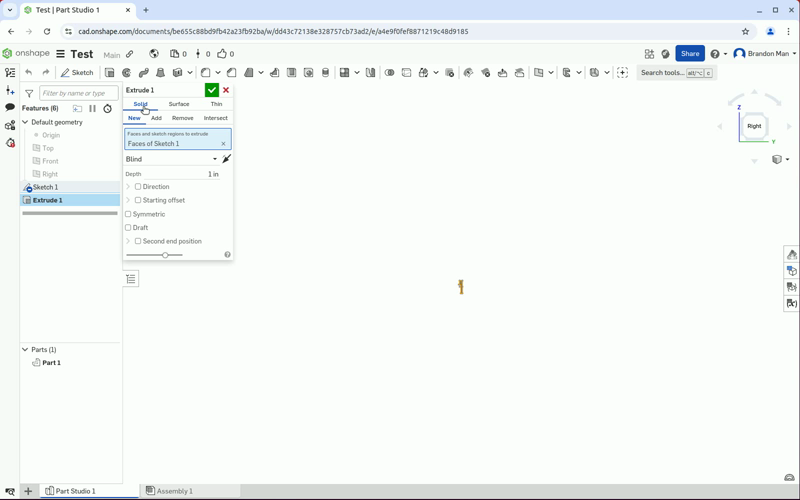
click(143, 106)
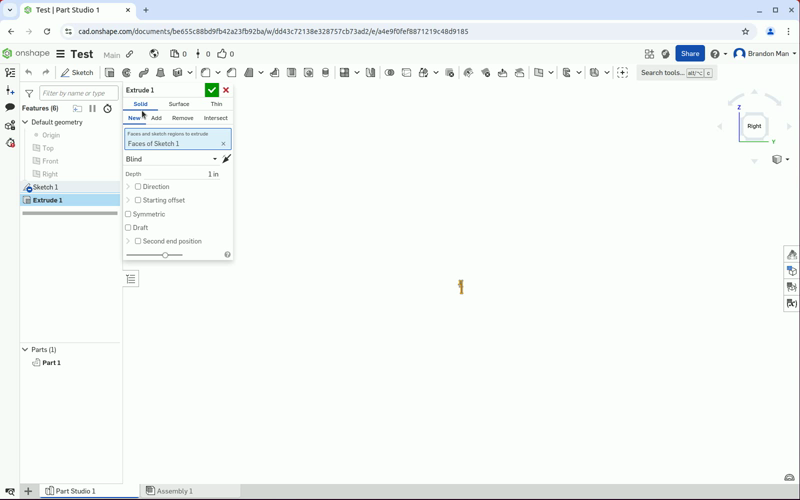
mouse_move(137, 120)
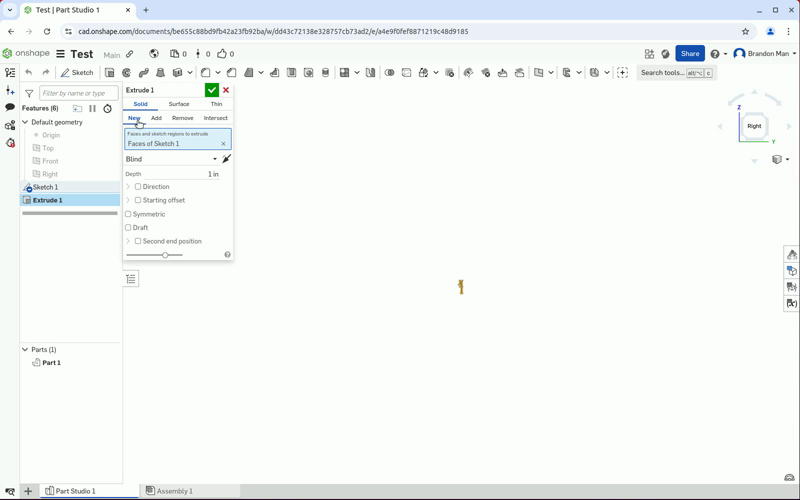
click(137, 120)
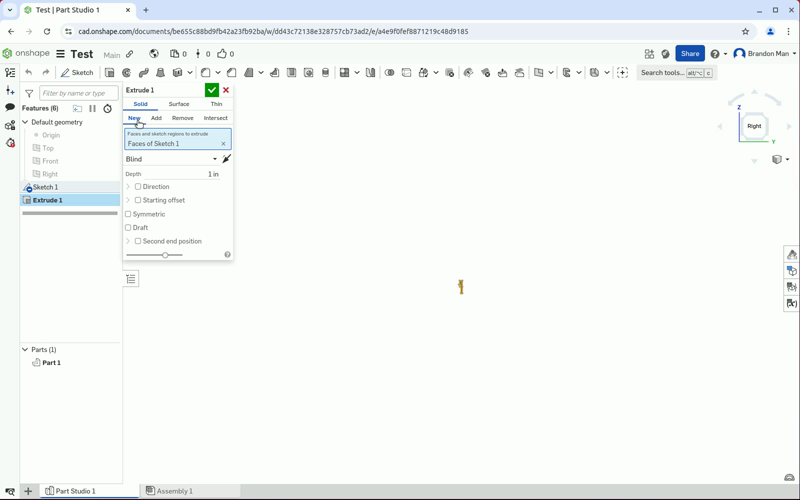
key(tab, 4)
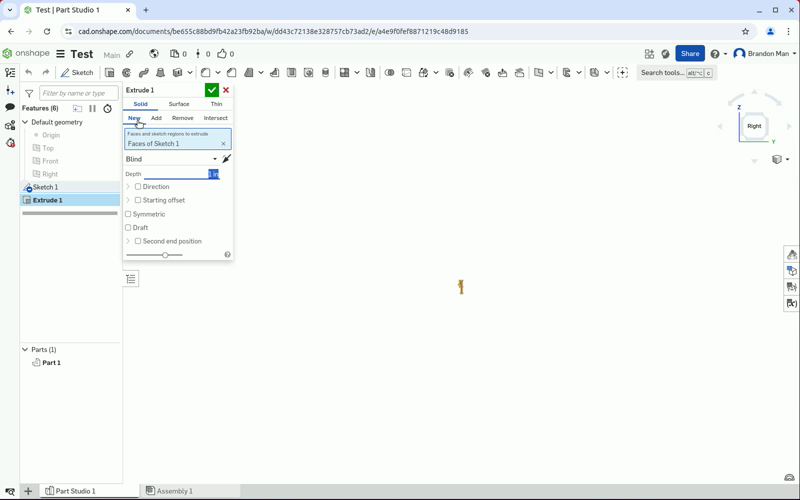
text(16.368)
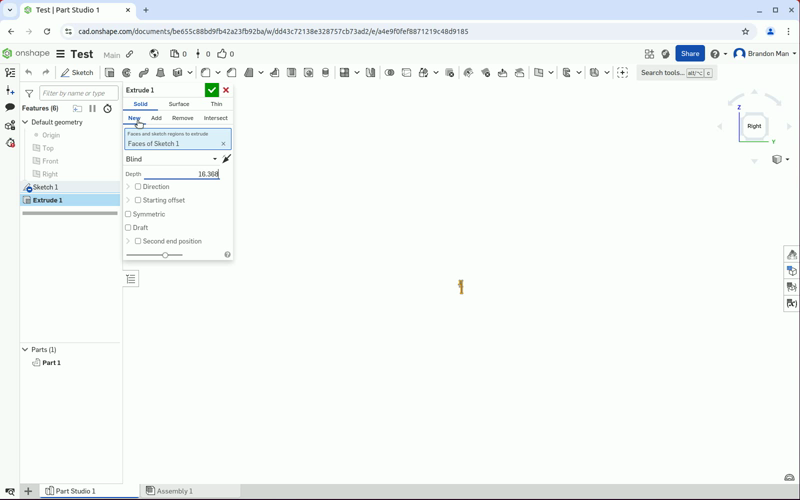
key(enter)
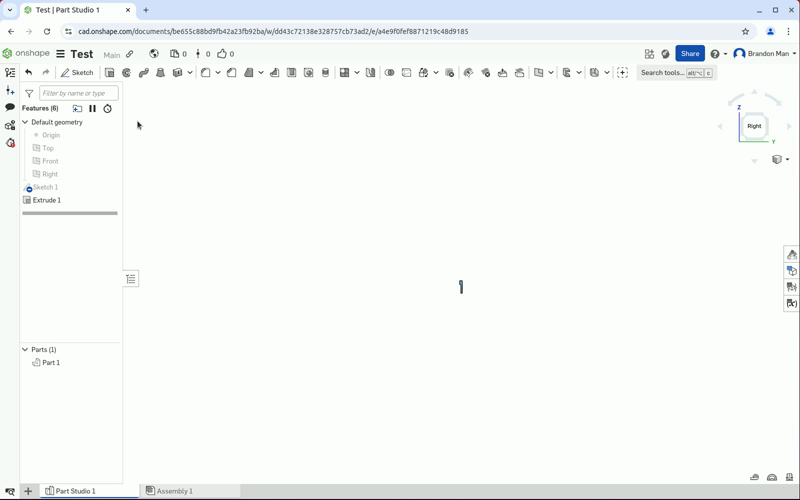
key(shift+h)
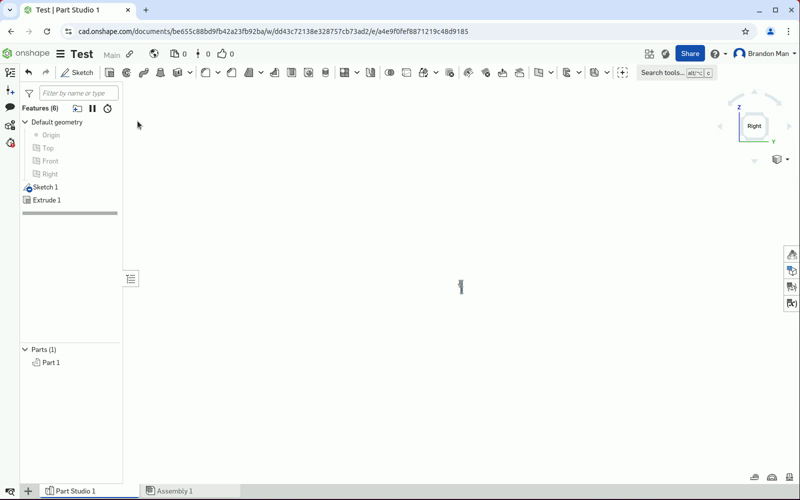
key(shift+h)
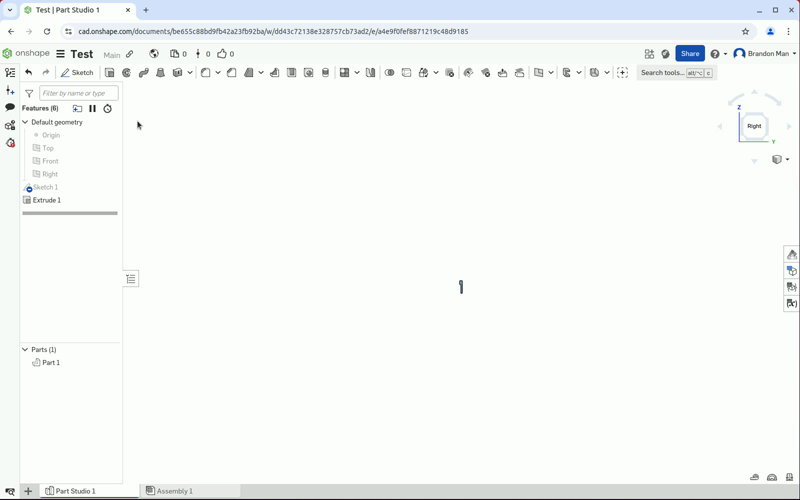
mouse_move(73, 189)
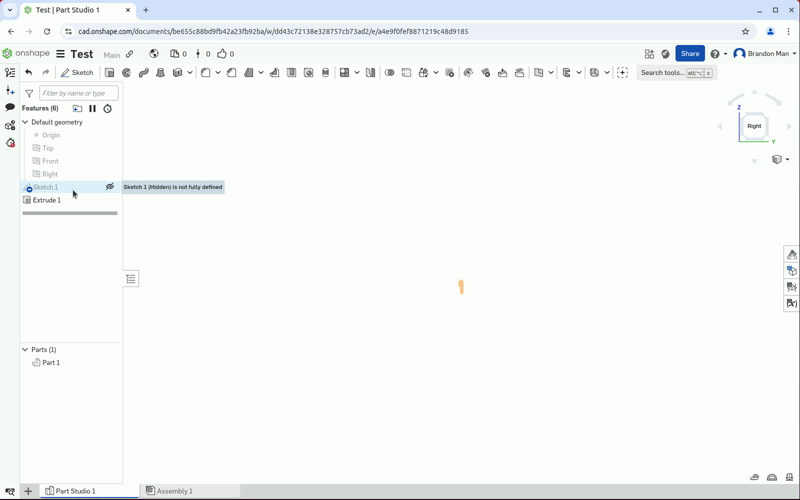
click(73, 189)
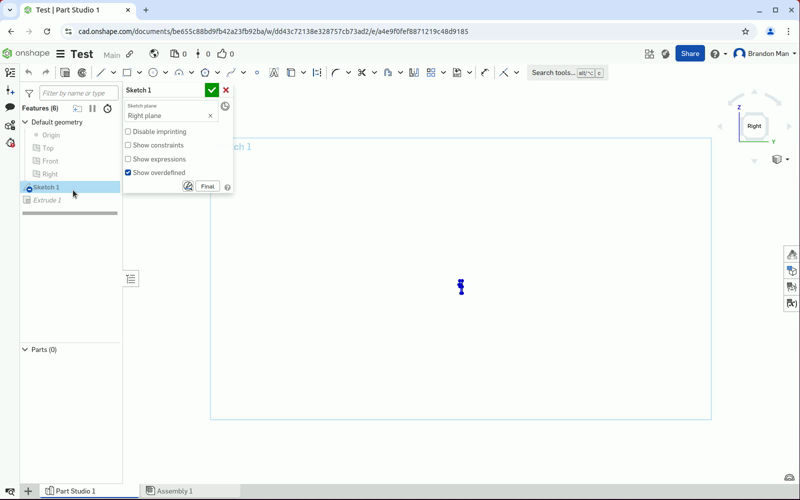
mouse_move(229, 92)
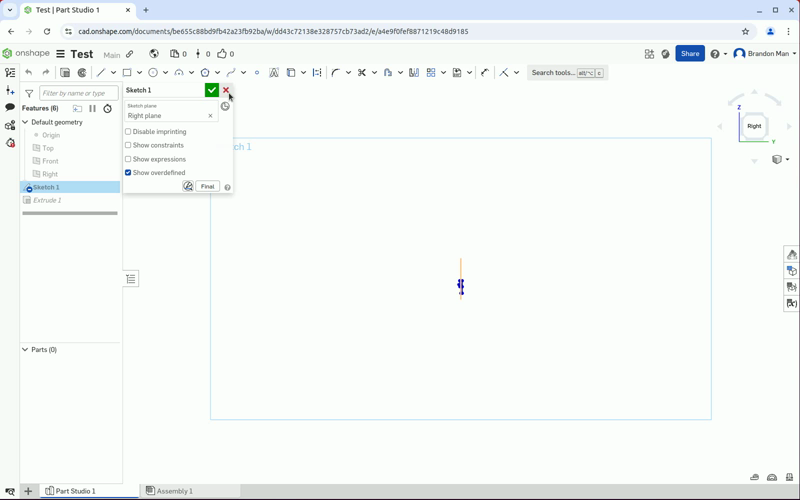
click(229, 92)
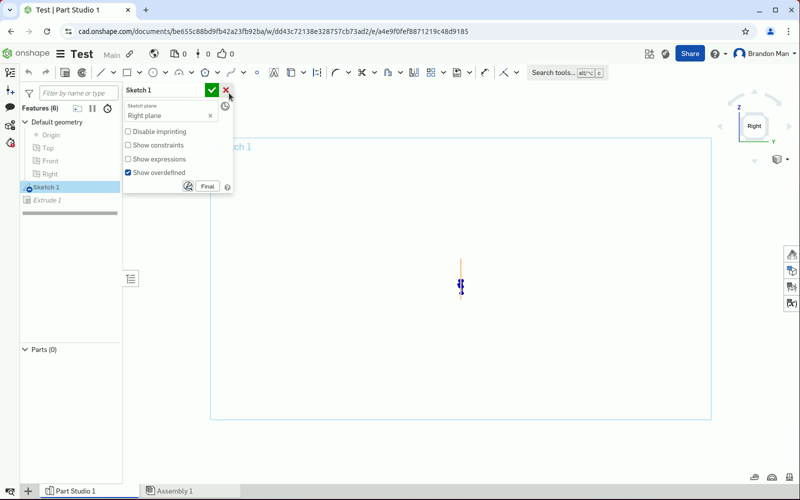
key(shift+s)
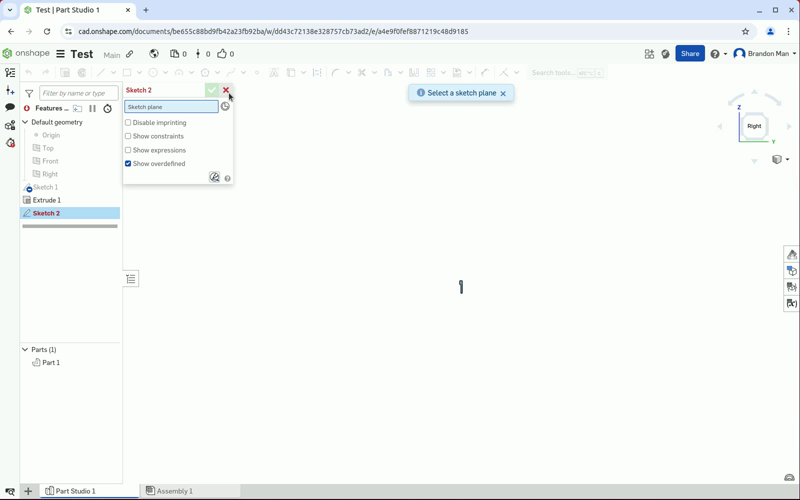
mouse_move(73, 176)
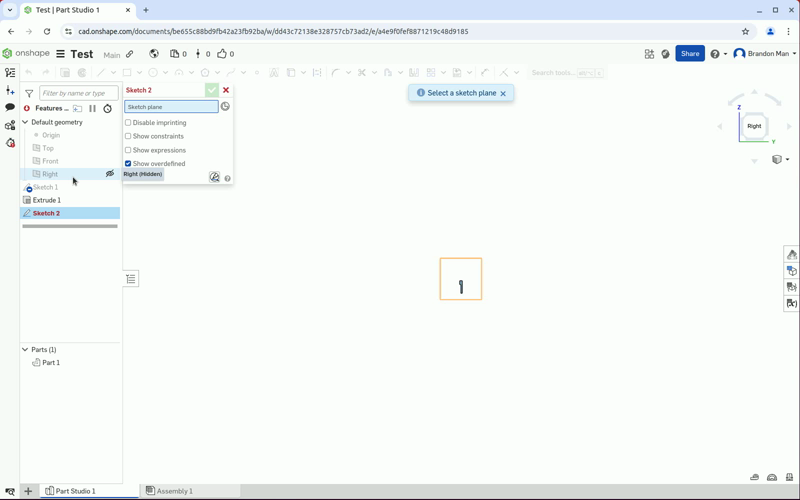
click(73, 176)
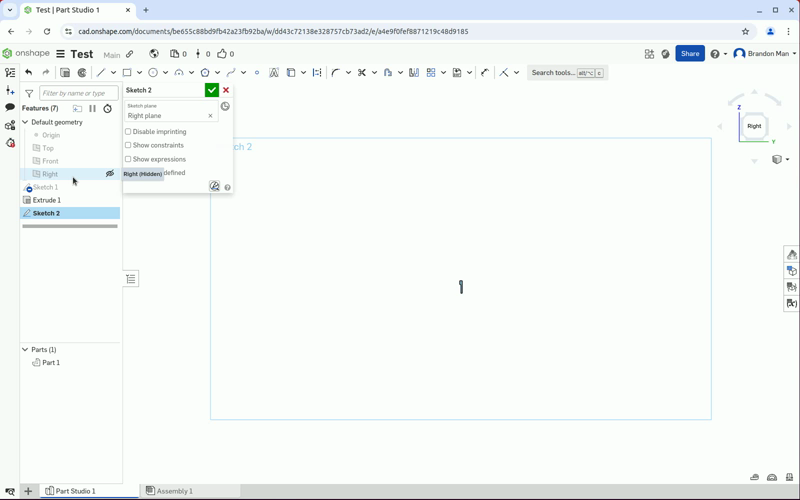
mouse_move(73, 352)
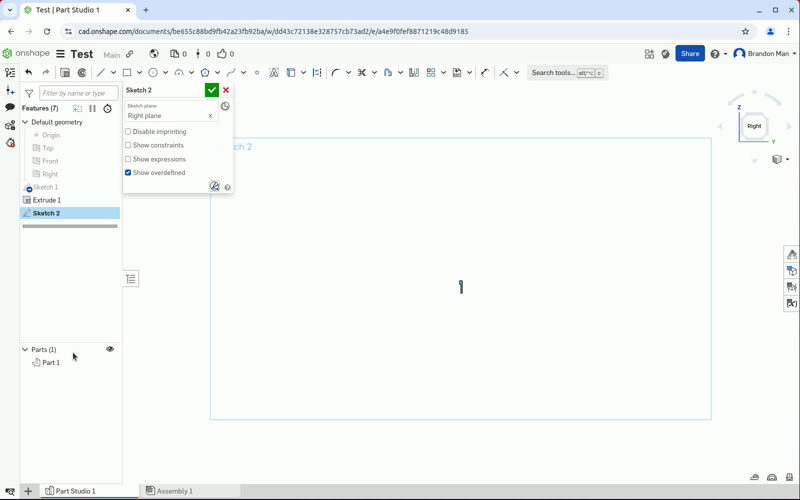
key(y)
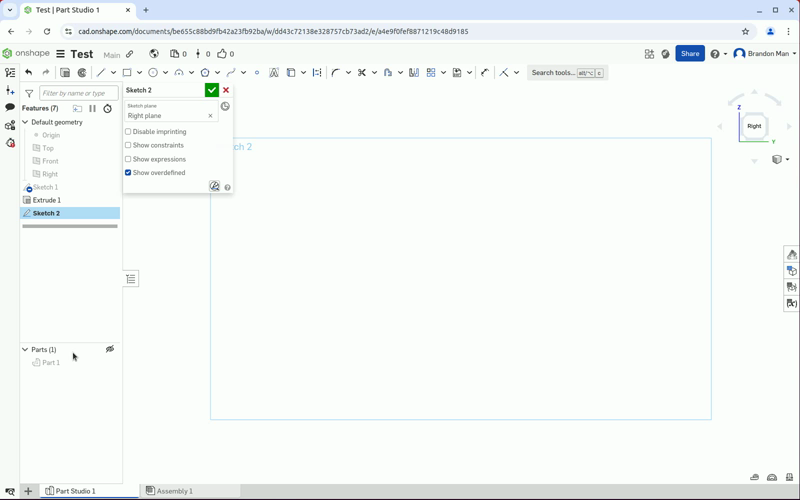
key(l)
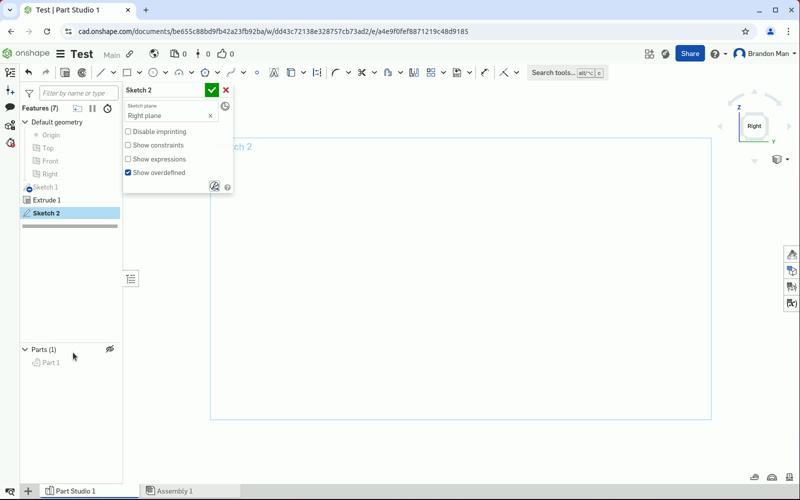
key_down(shift)
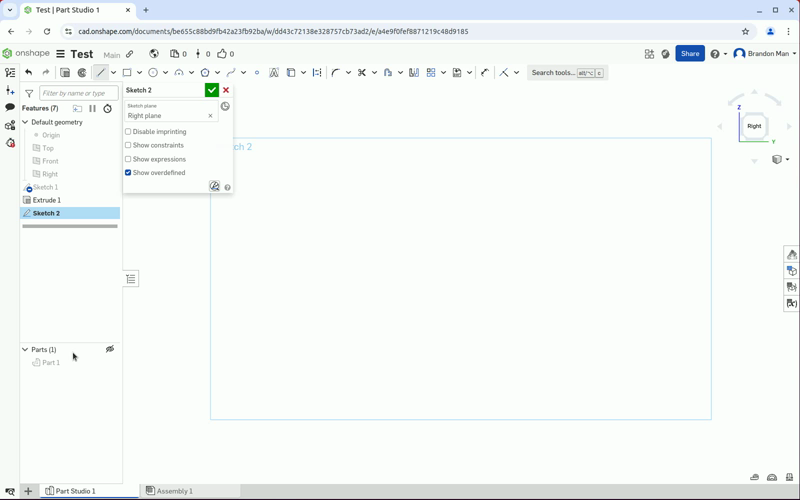
mouse_move(459, 281)
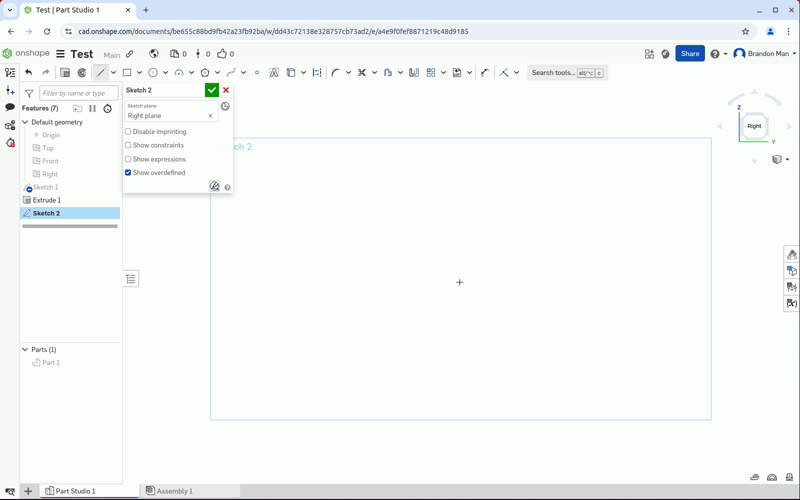
click(459, 281)
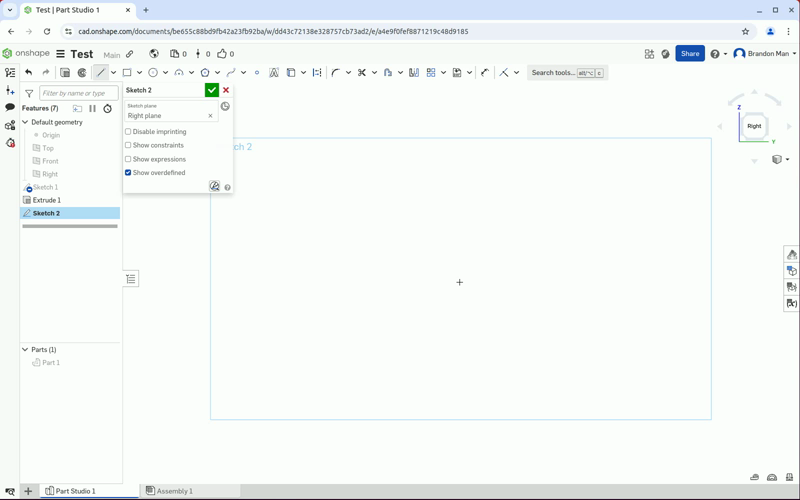
key_up(shift)
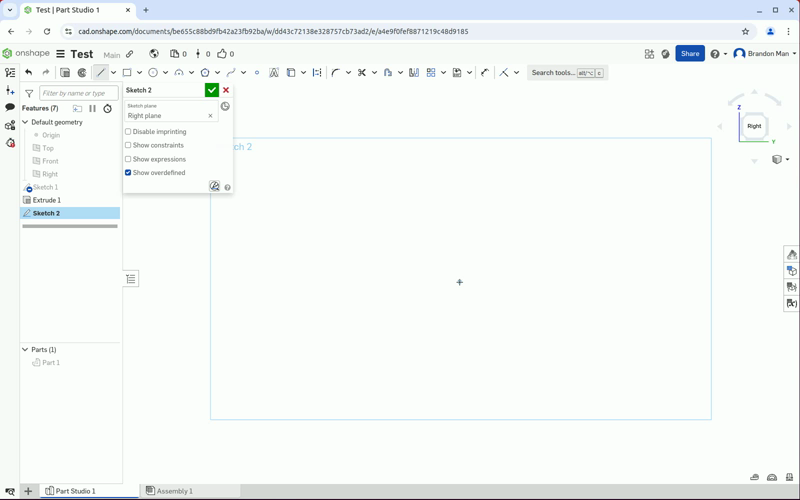
key_down(shift)
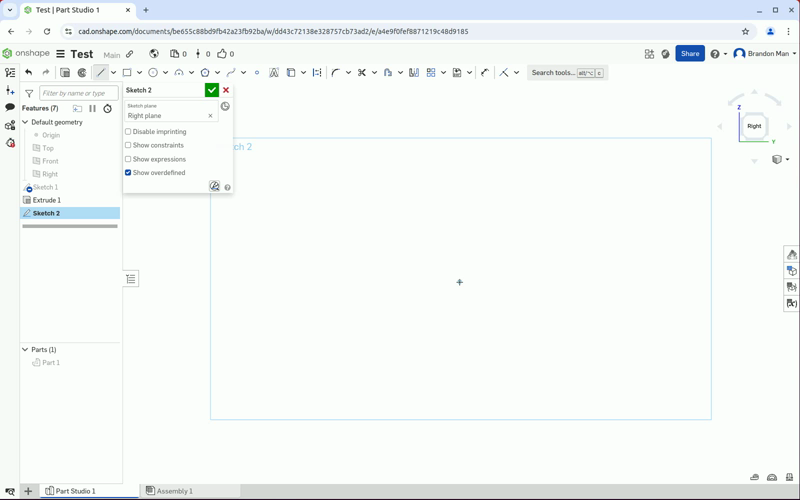
mouse_move(489, 281)
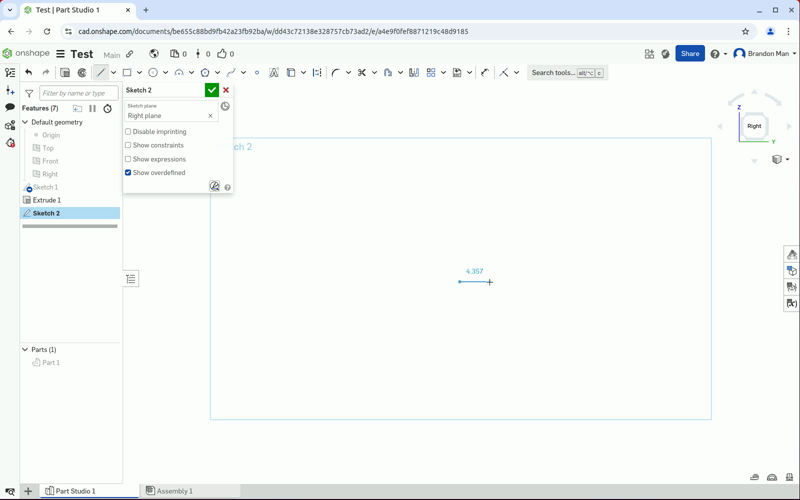
mouse_move(463, 281)
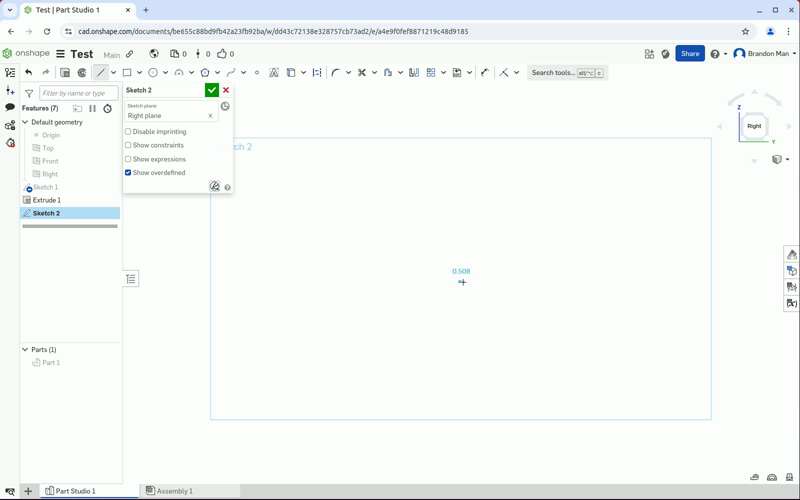
scroll(6)
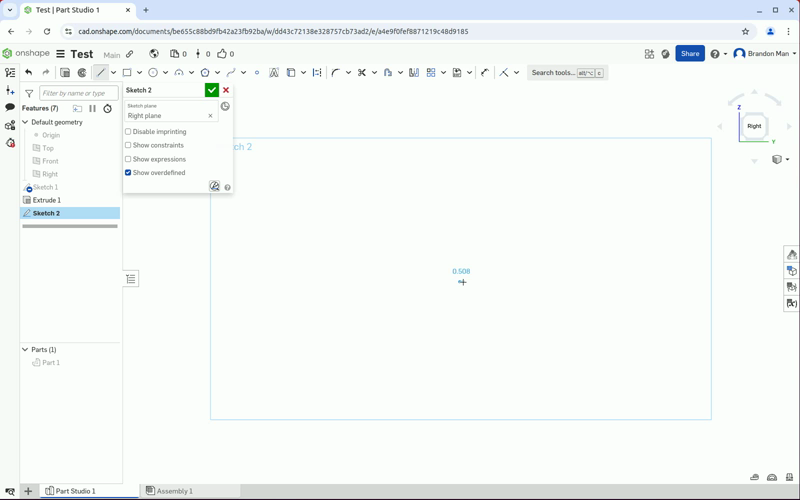
scroll(6)
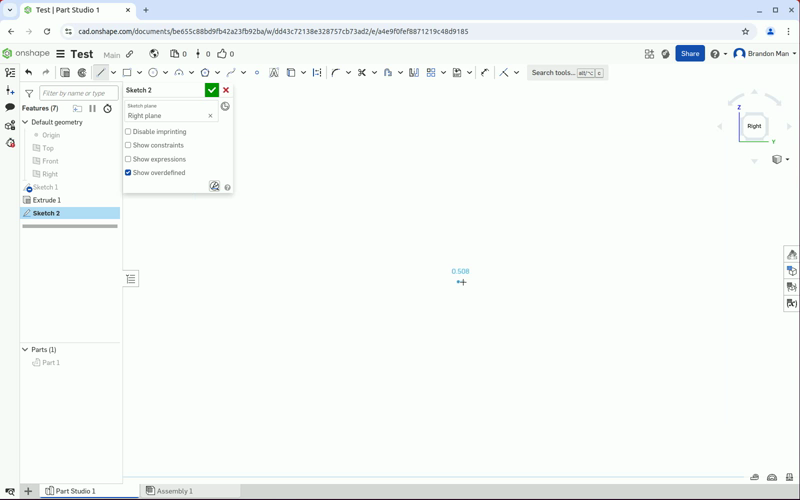
scroll(6)
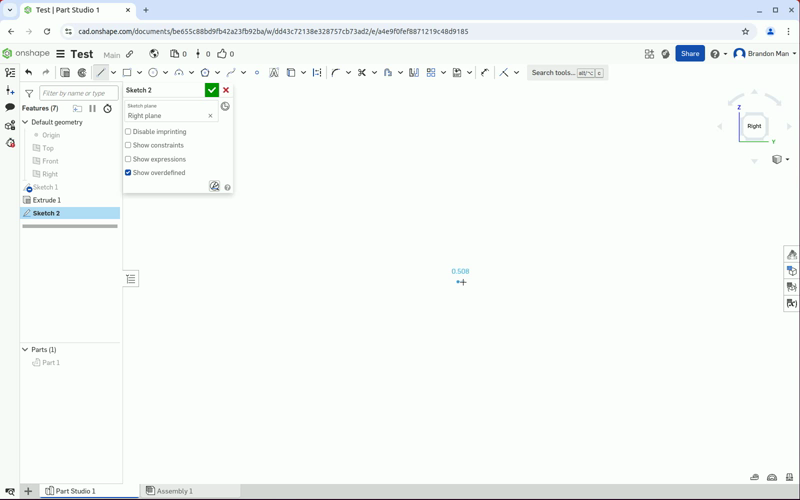
scroll(6)
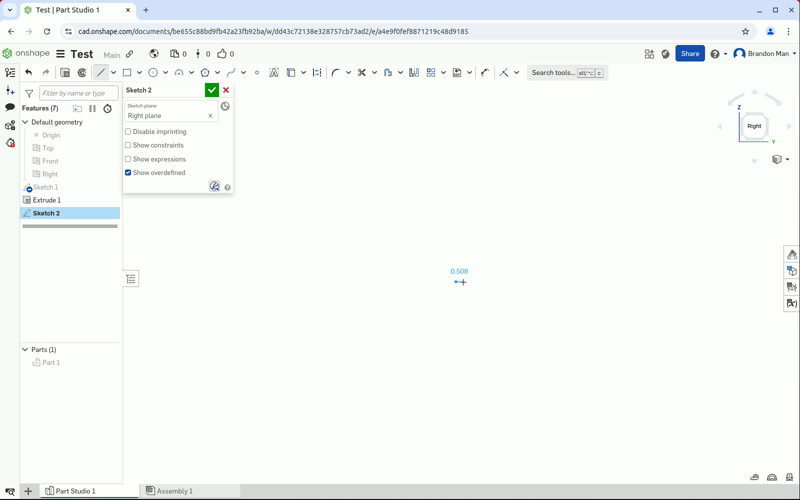
scroll(6)
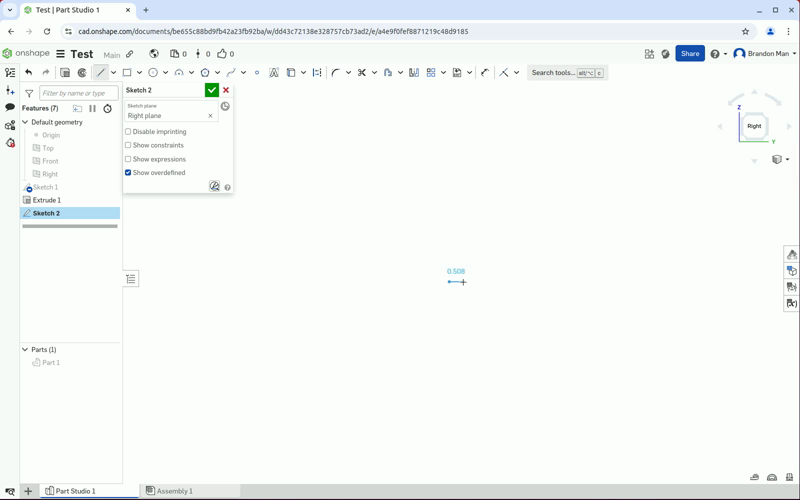
scroll(6)
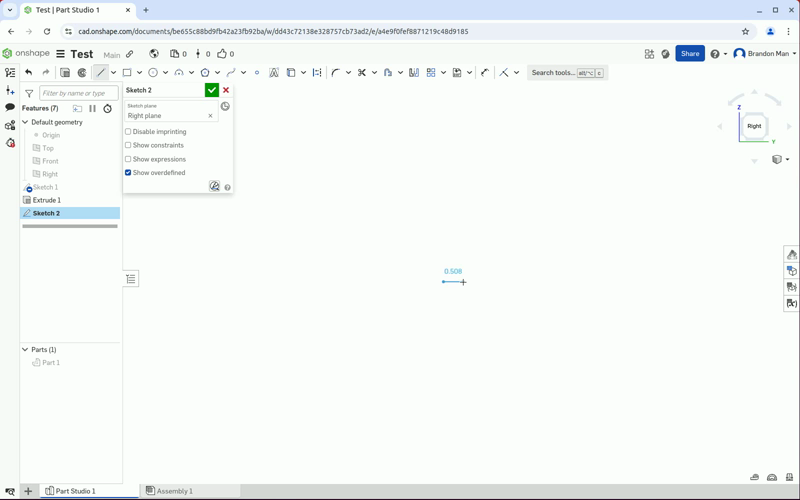
scroll(6)
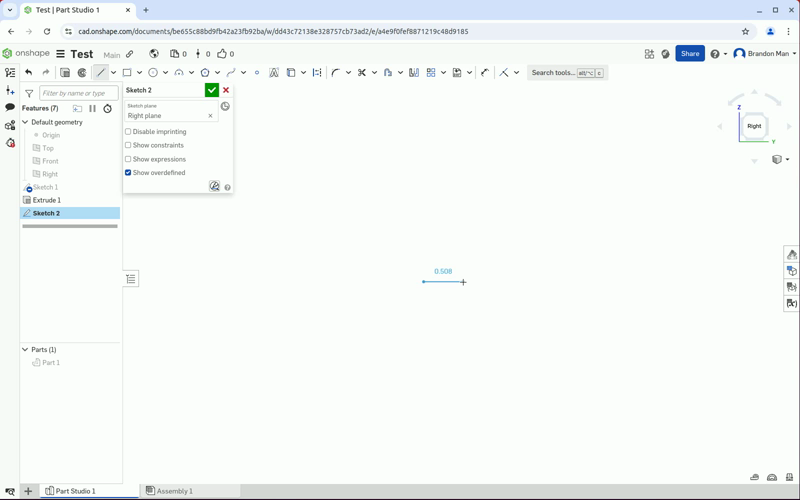
click(463, 281)
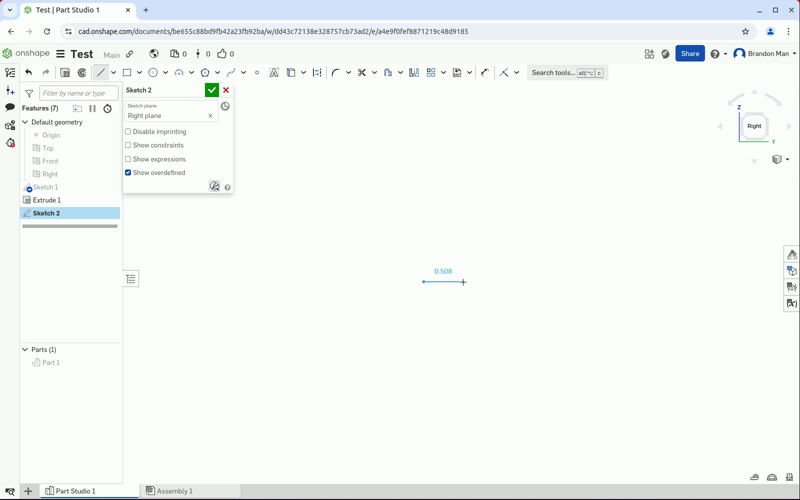
scroll(-6)
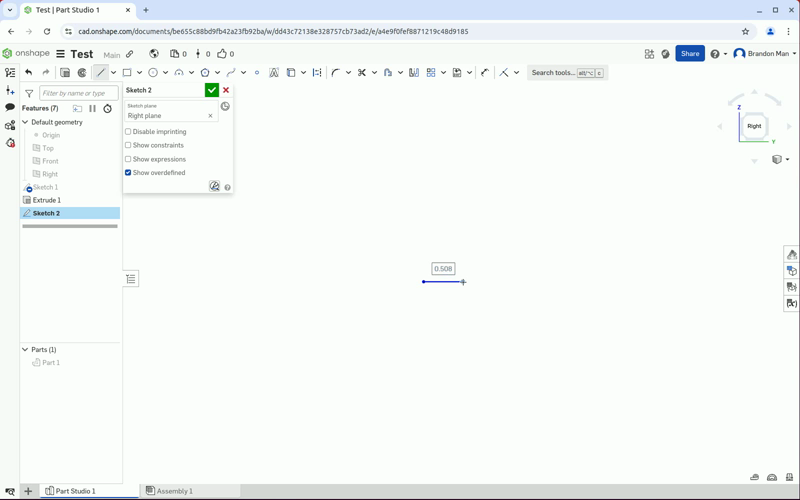
scroll(-6)
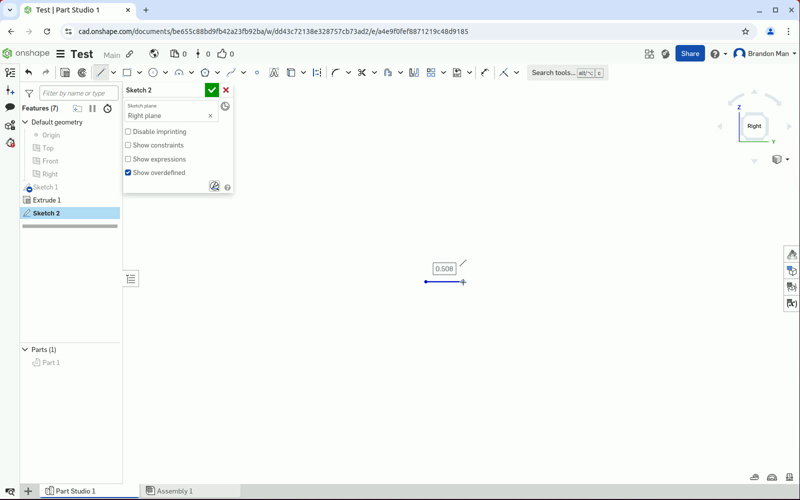
scroll(-6)
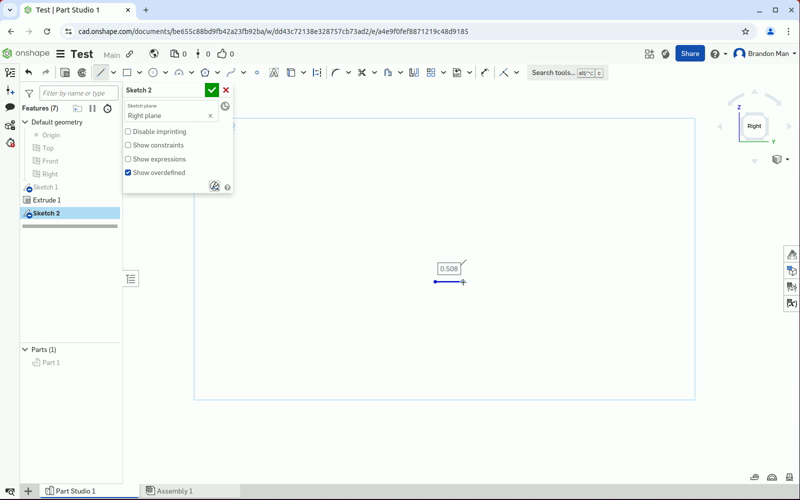
scroll(-6)
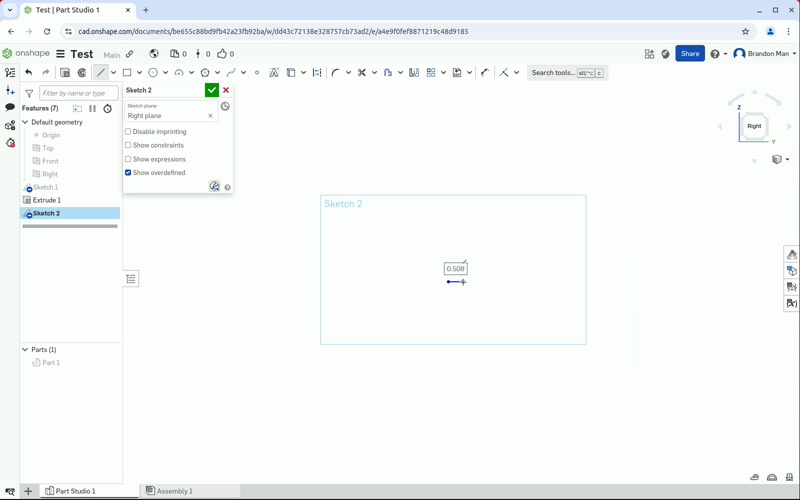
scroll(-6)
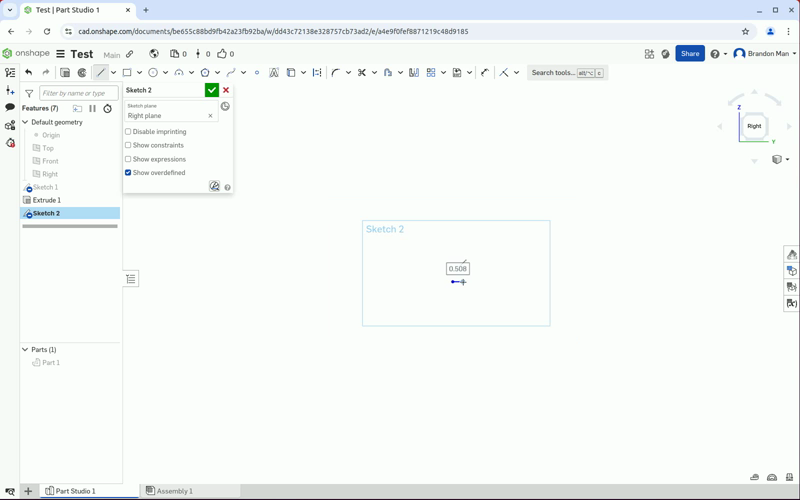
scroll(-6)
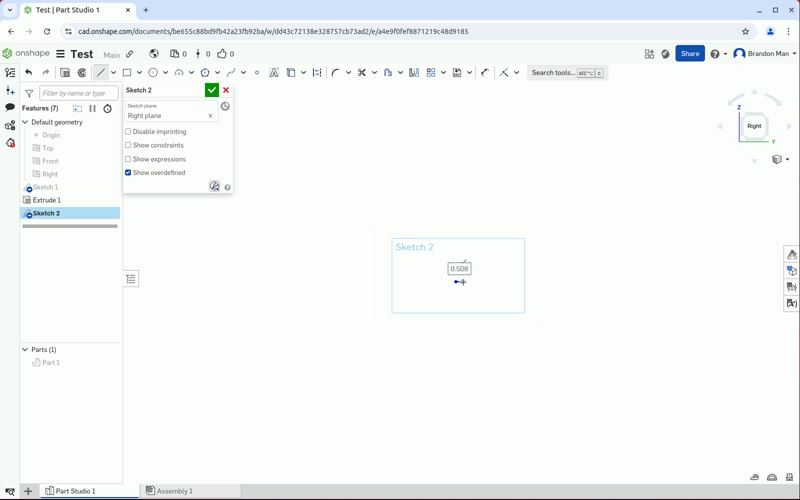
scroll(-6)
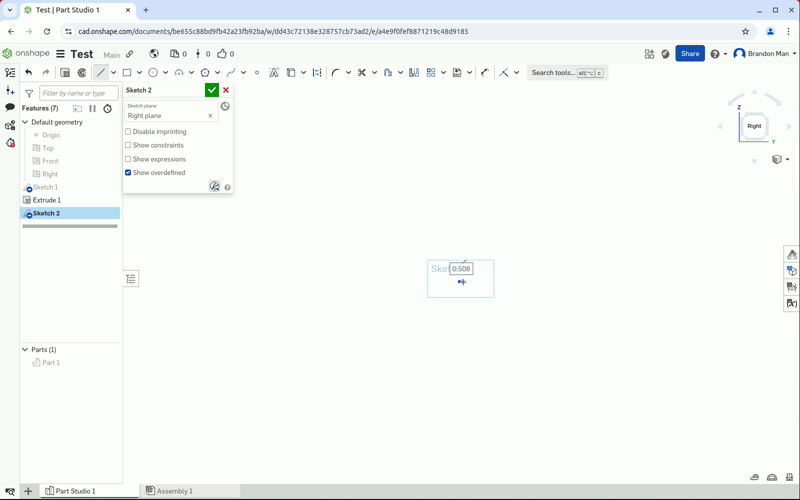
key_up(shift)
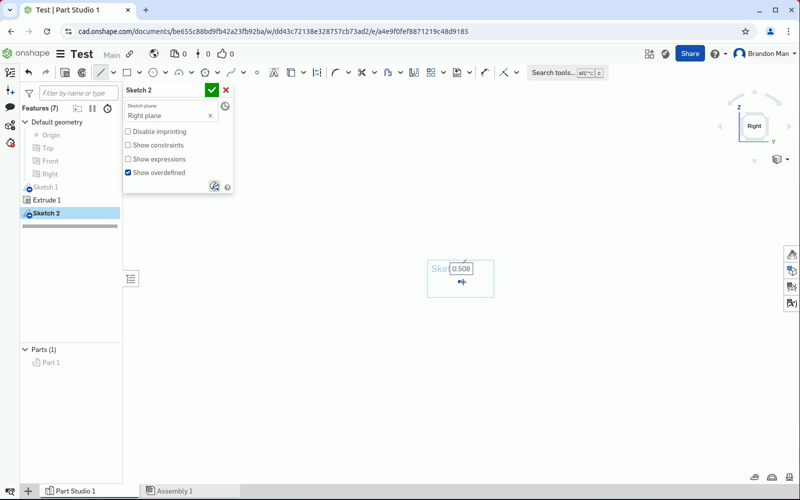
key_down(shift)
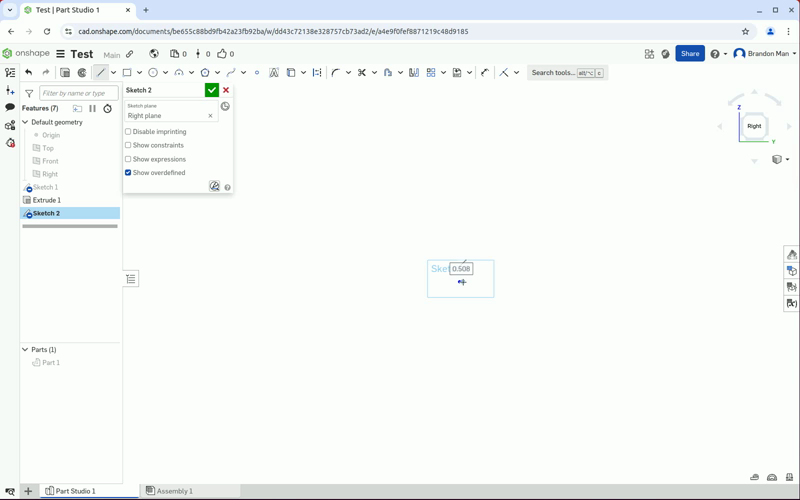
mouse_move(493, 281)
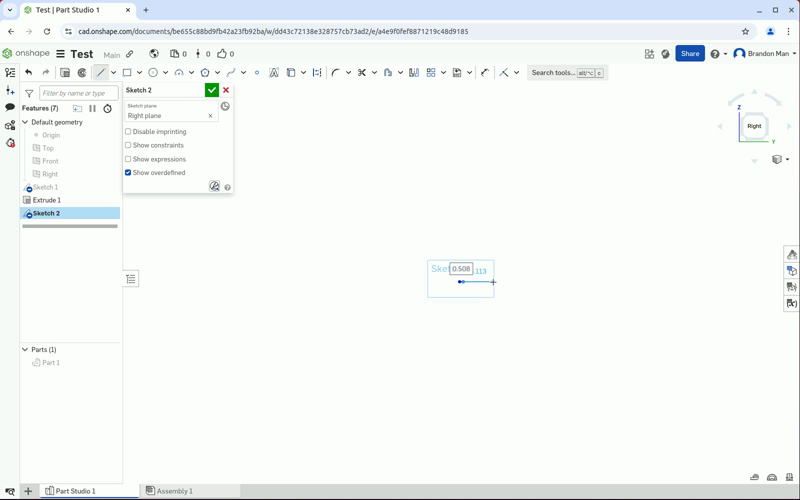
mouse_move(463, 280)
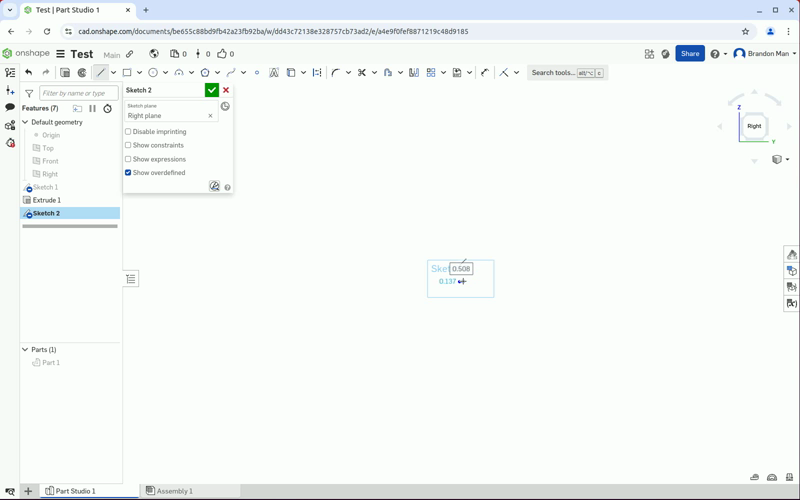
scroll(6)
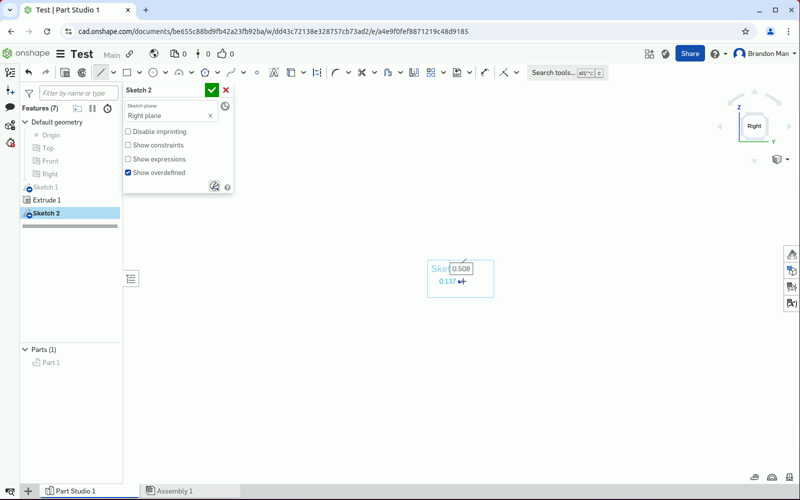
scroll(6)
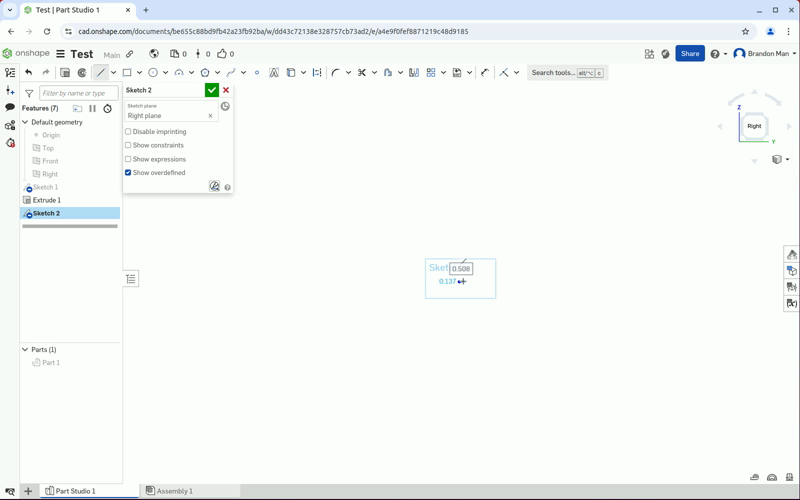
scroll(6)
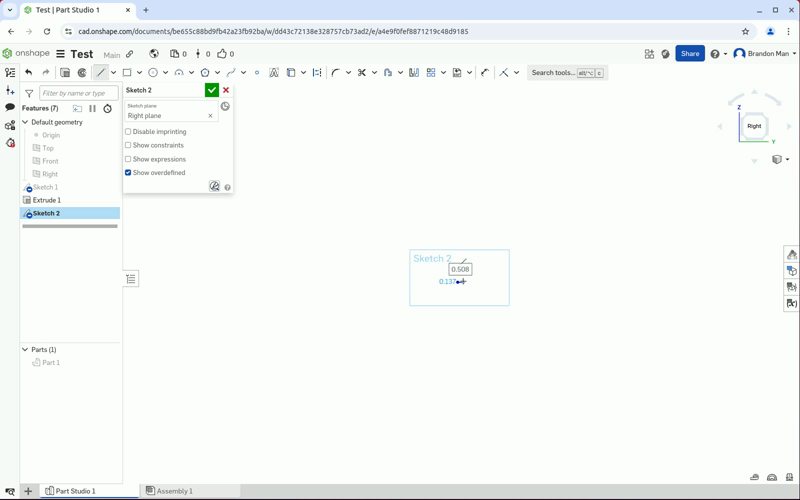
scroll(6)
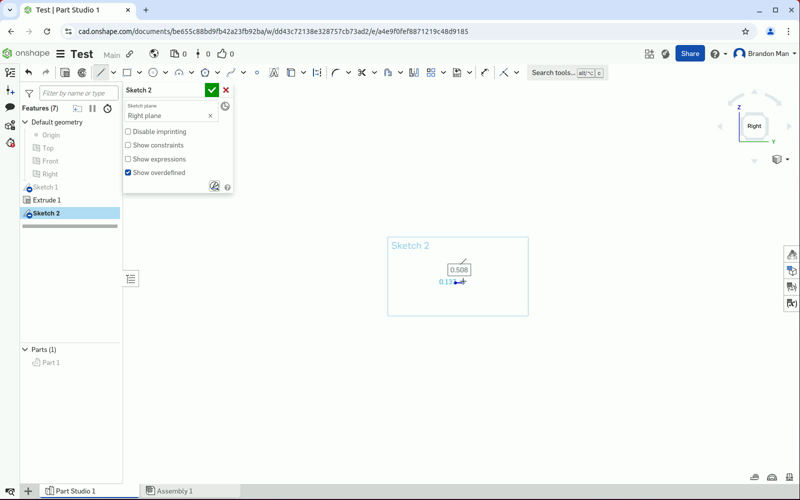
scroll(6)
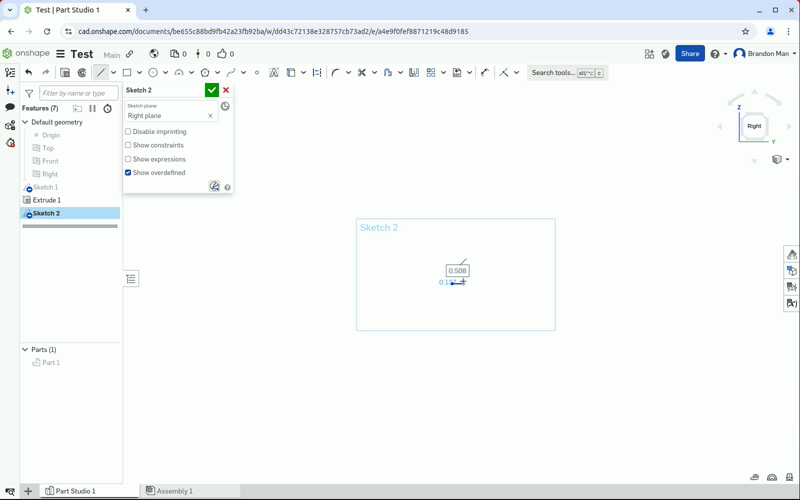
scroll(6)
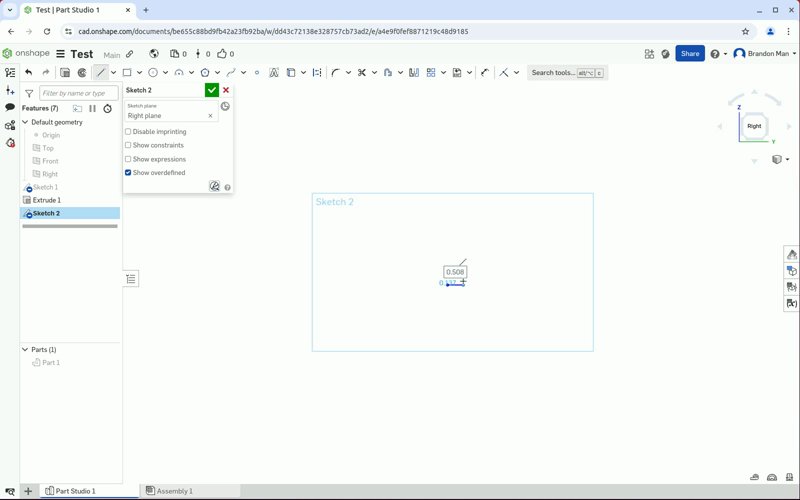
scroll(6)
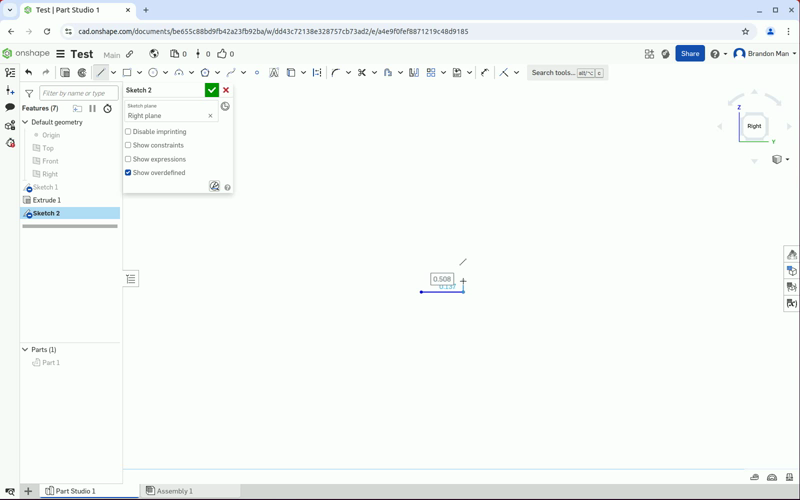
click(463, 280)
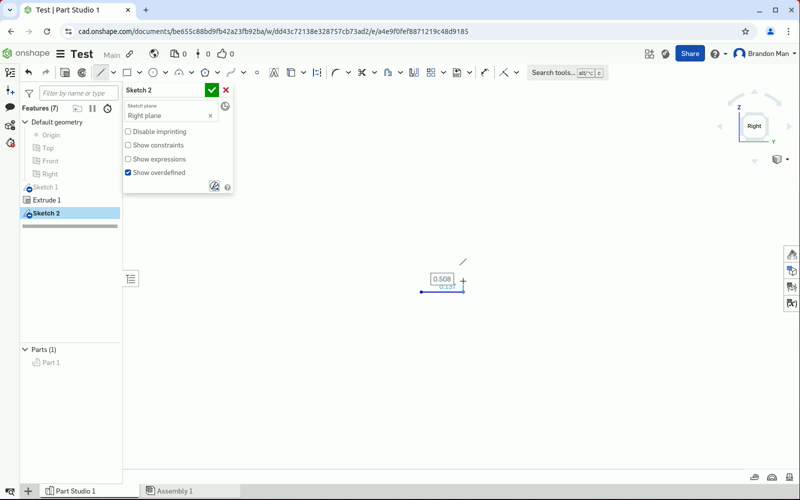
scroll(-6)
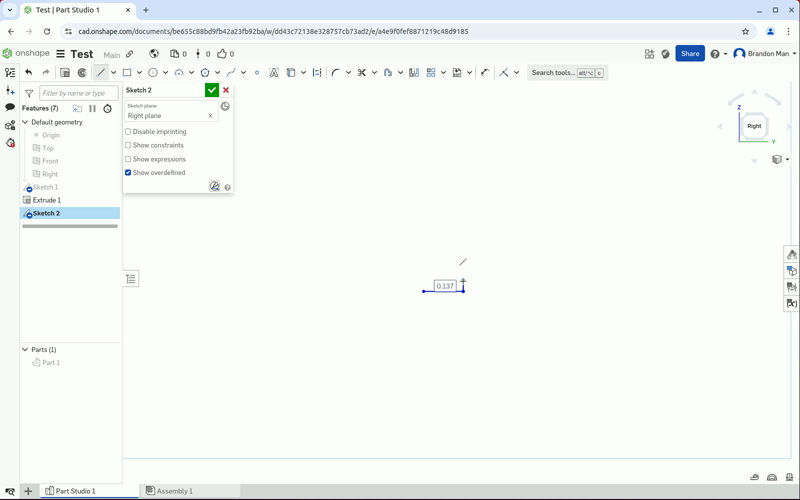
scroll(-6)
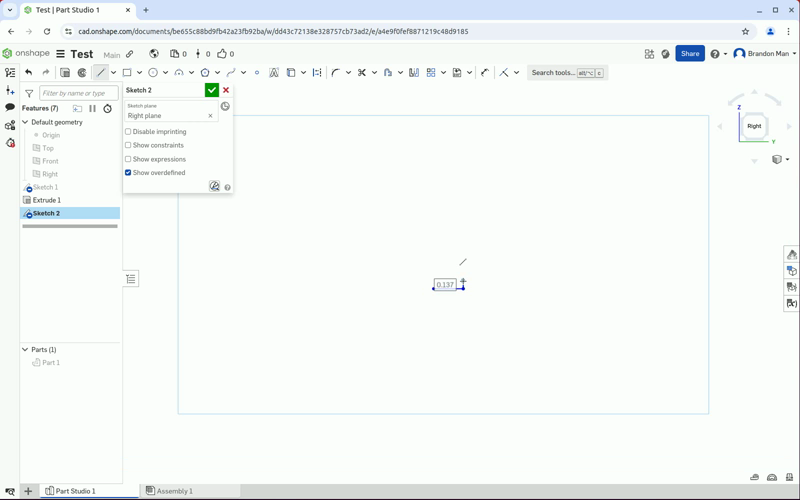
scroll(-6)
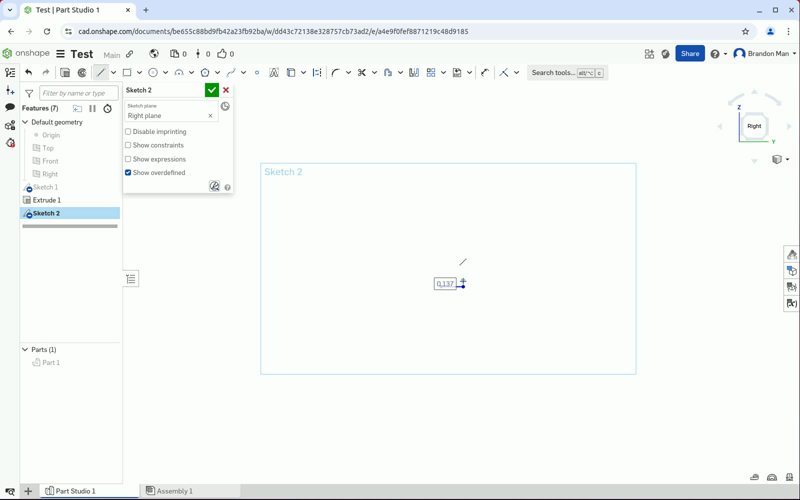
scroll(-6)
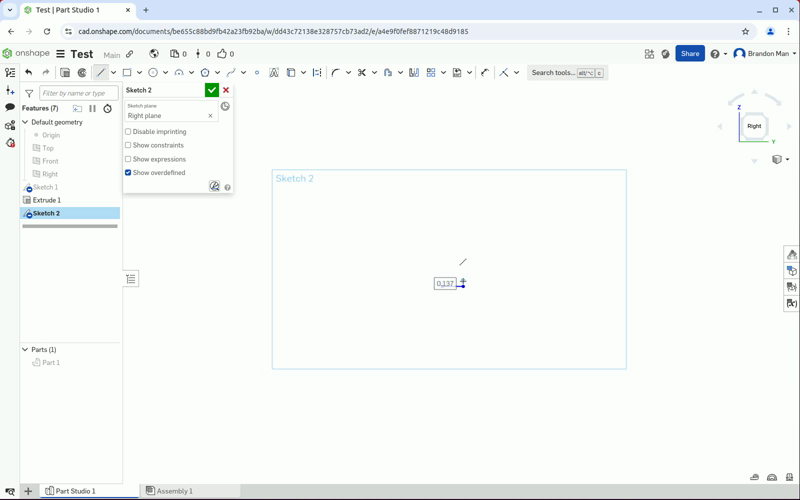
scroll(-6)
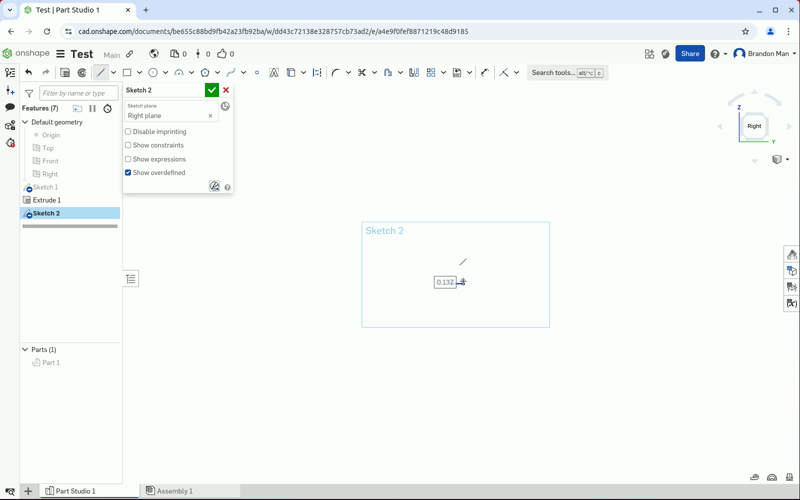
scroll(-6)
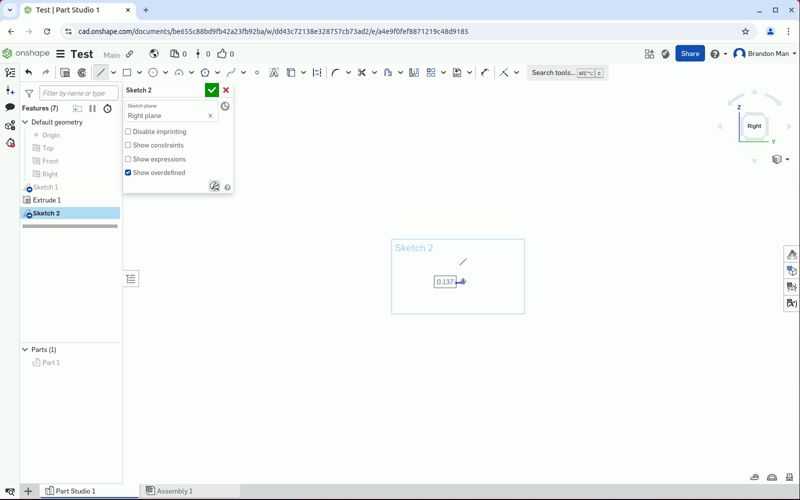
scroll(-6)
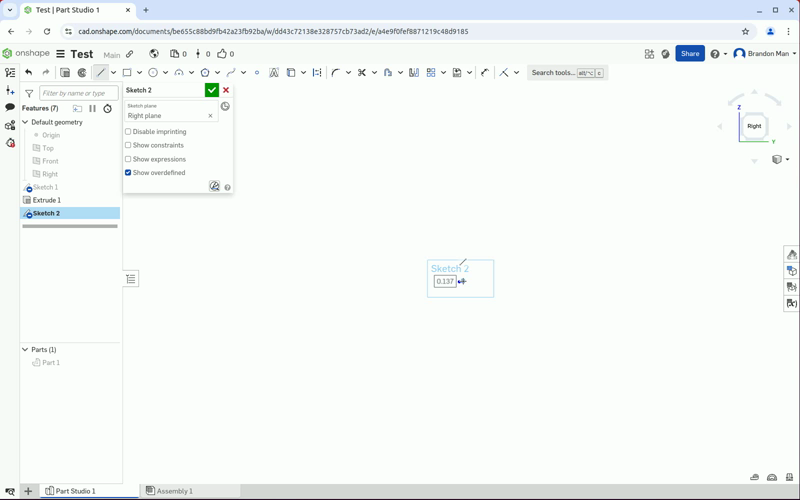
key_up(shift)
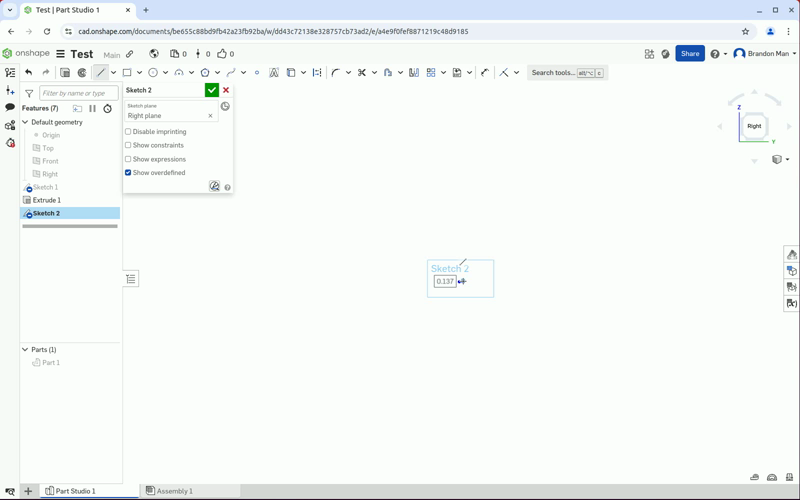
key_down(shift)
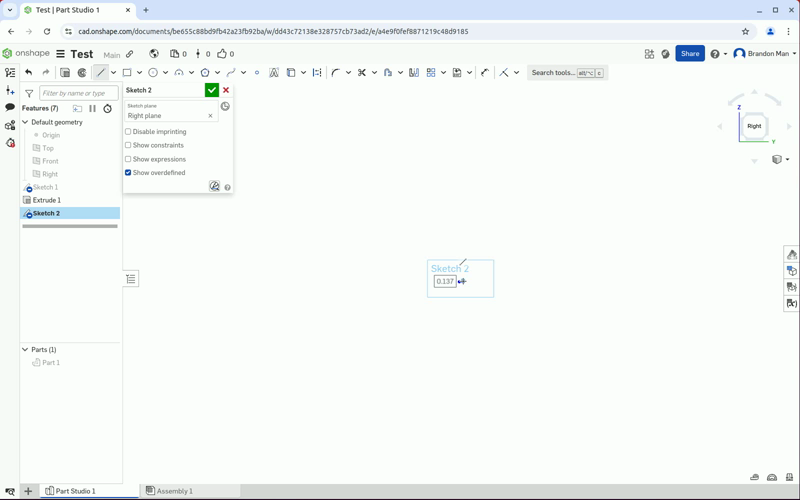
mouse_move(493, 280)
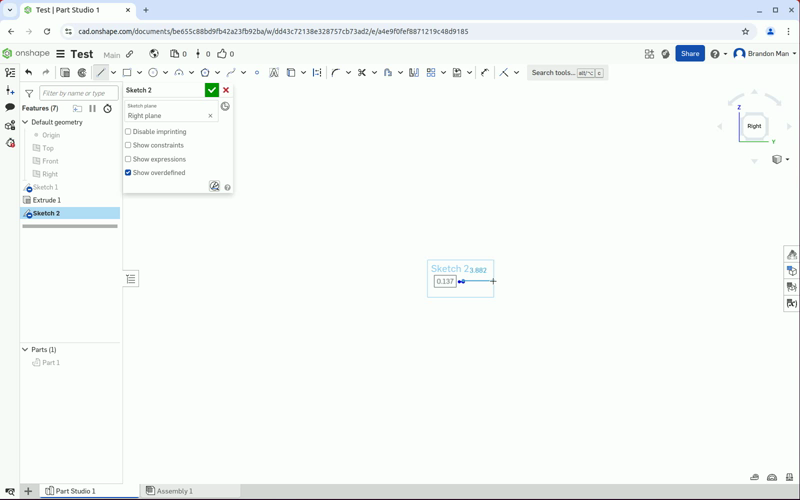
mouse_move(459, 280)
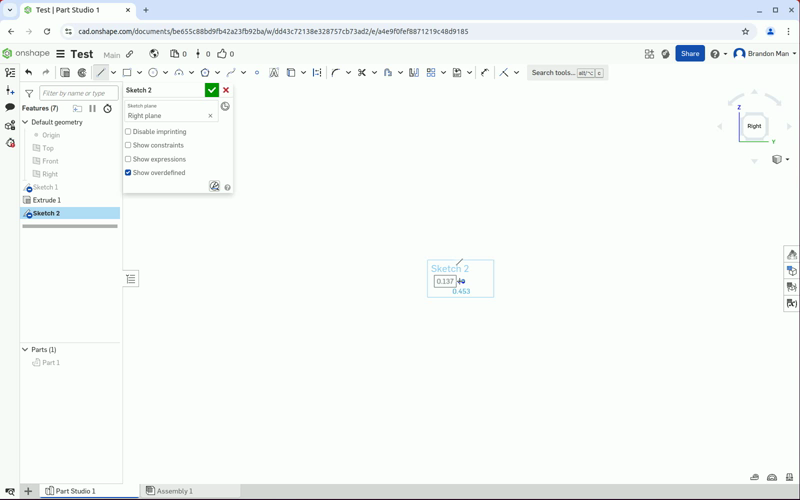
scroll(6)
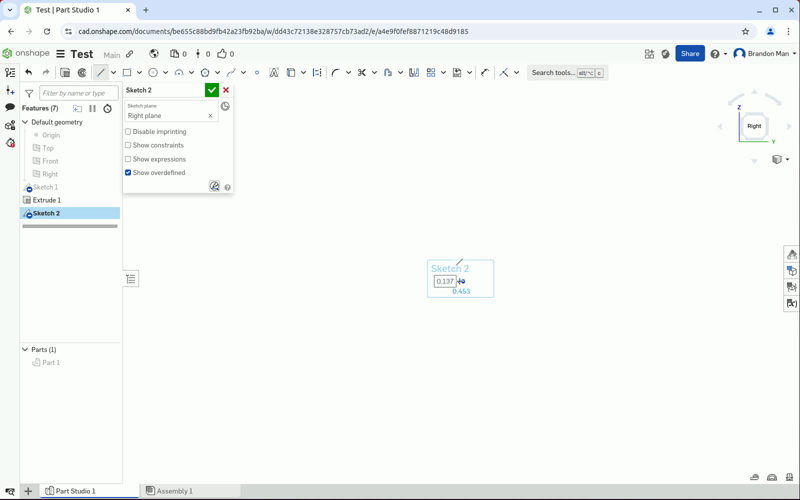
scroll(6)
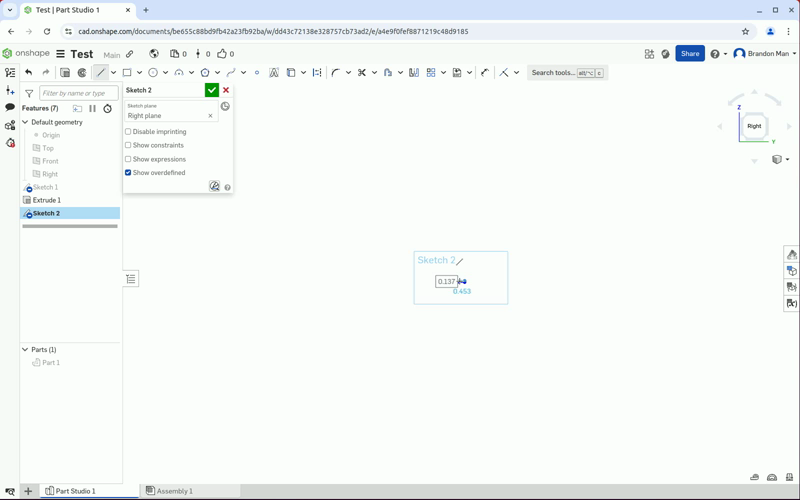
scroll(6)
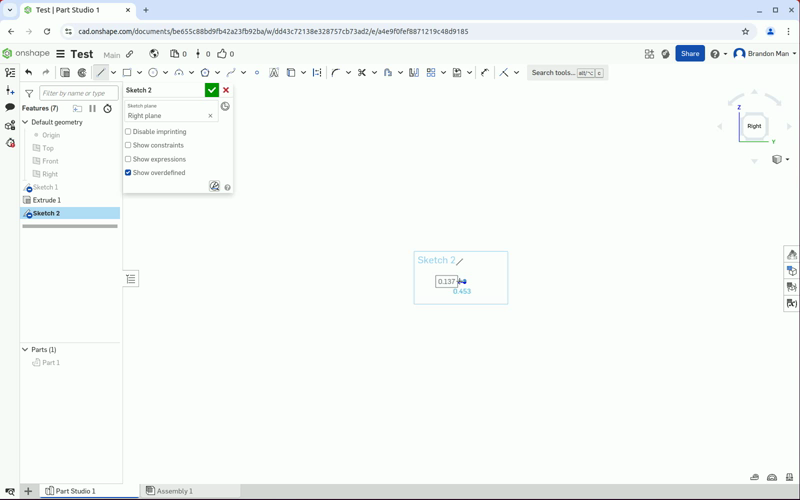
scroll(6)
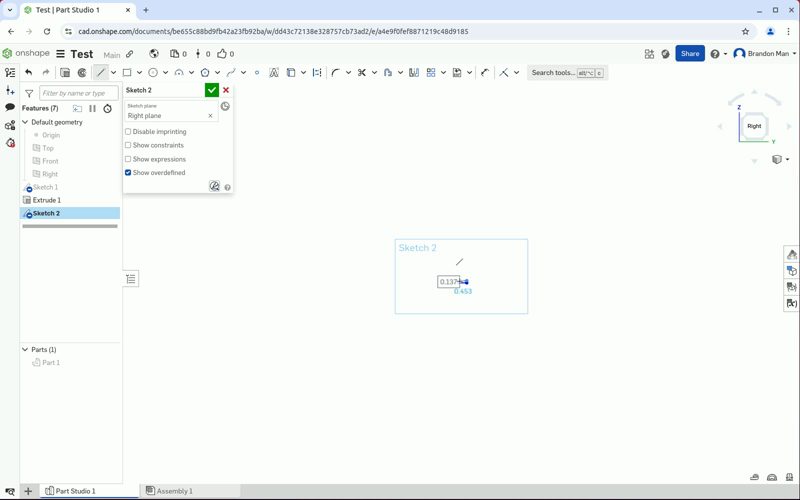
scroll(6)
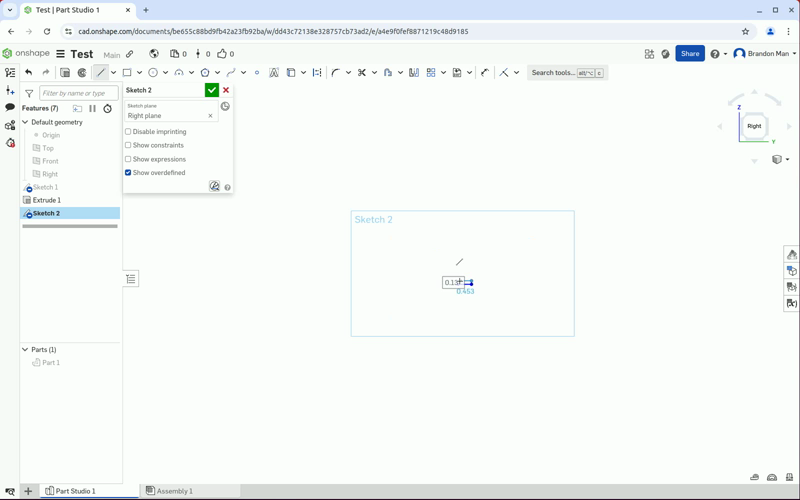
scroll(6)
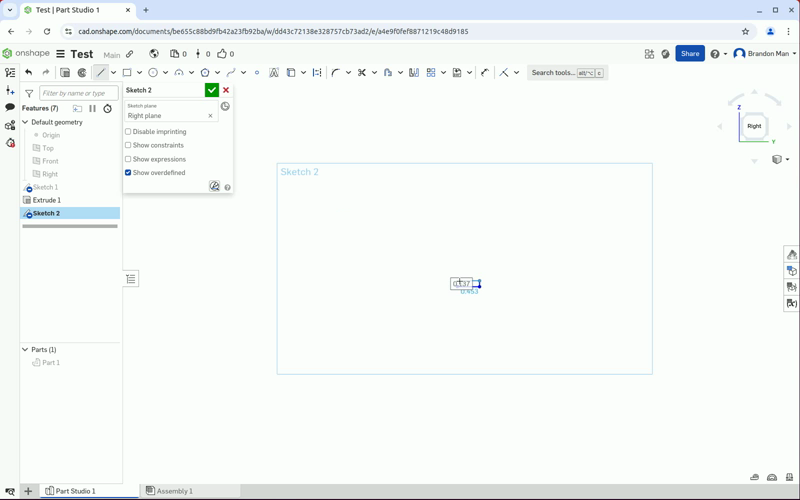
scroll(6)
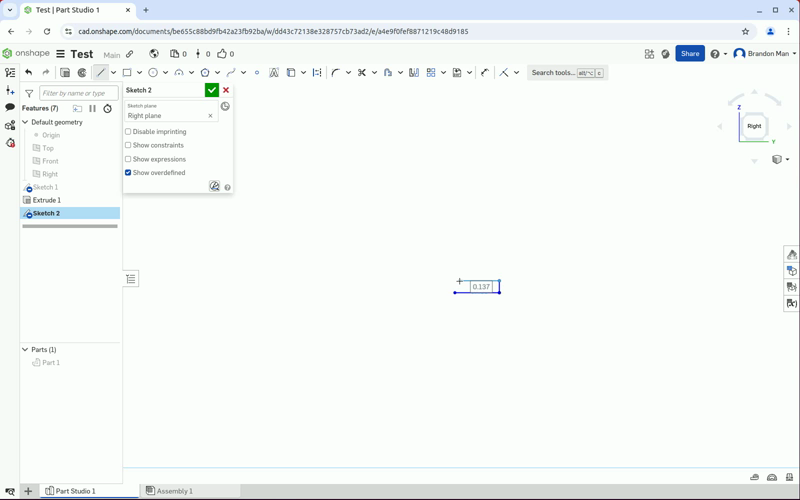
click(459, 280)
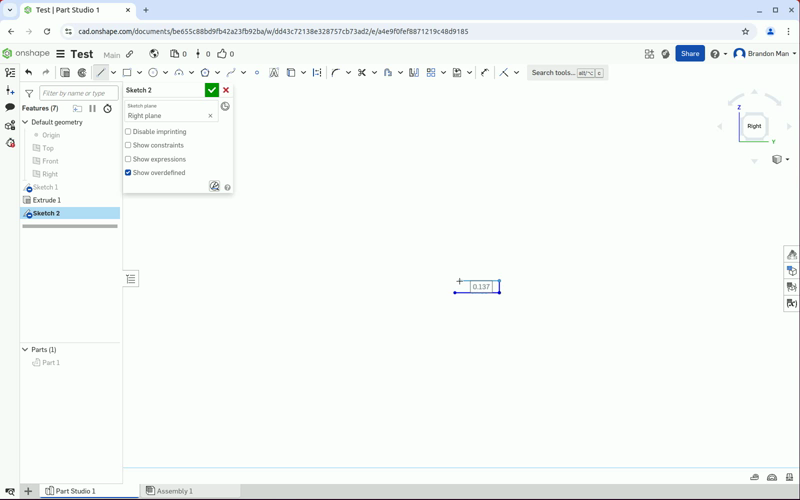
scroll(-6)
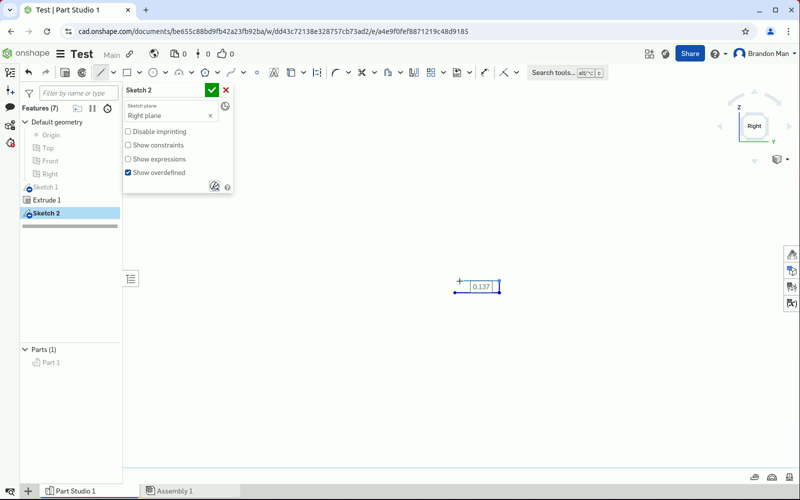
scroll(-6)
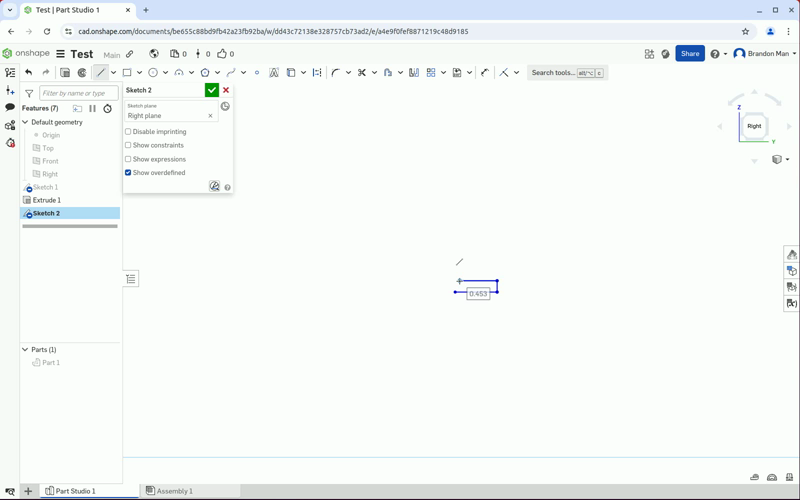
scroll(-6)
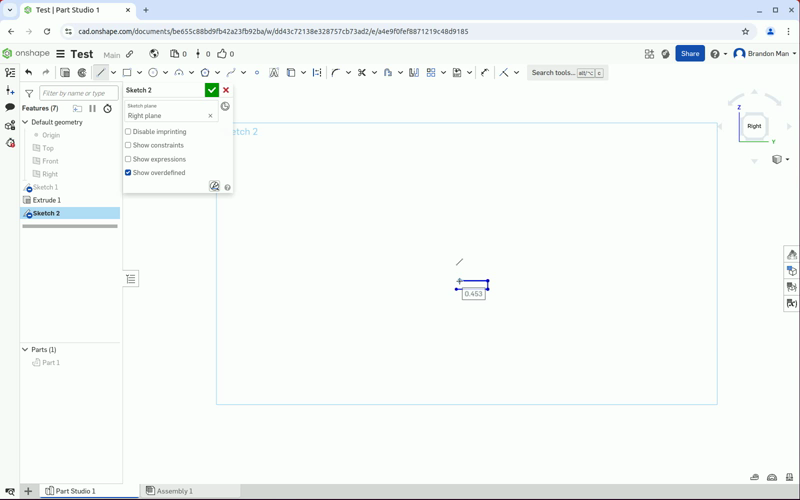
scroll(-6)
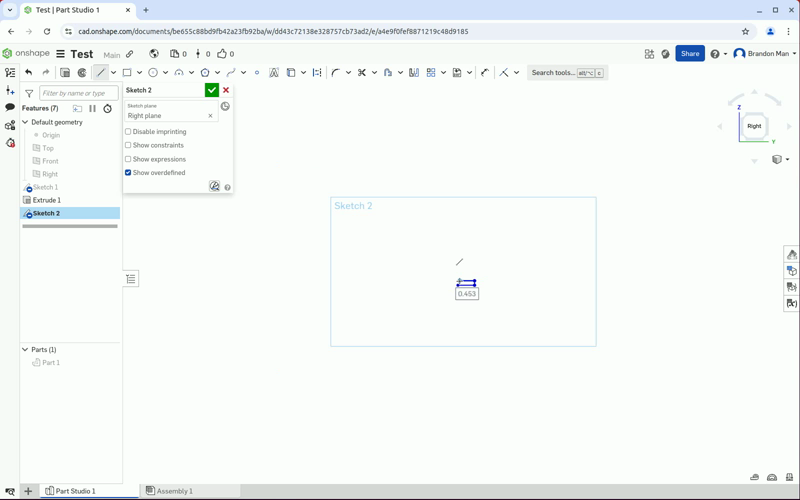
scroll(-6)
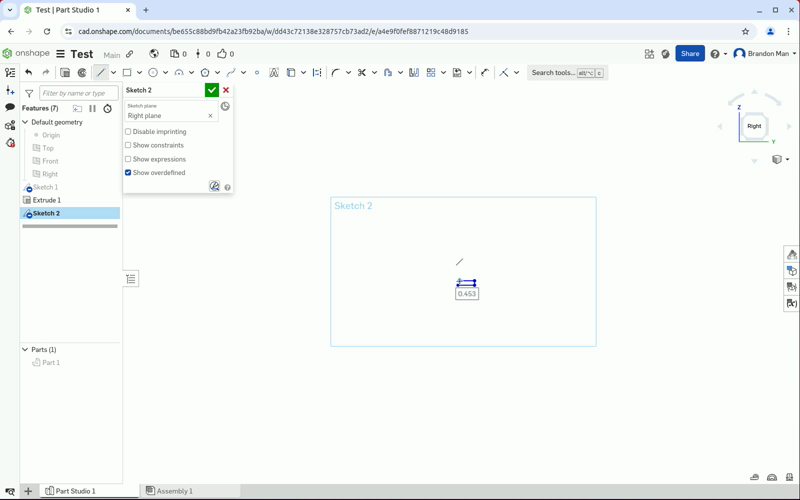
scroll(-6)
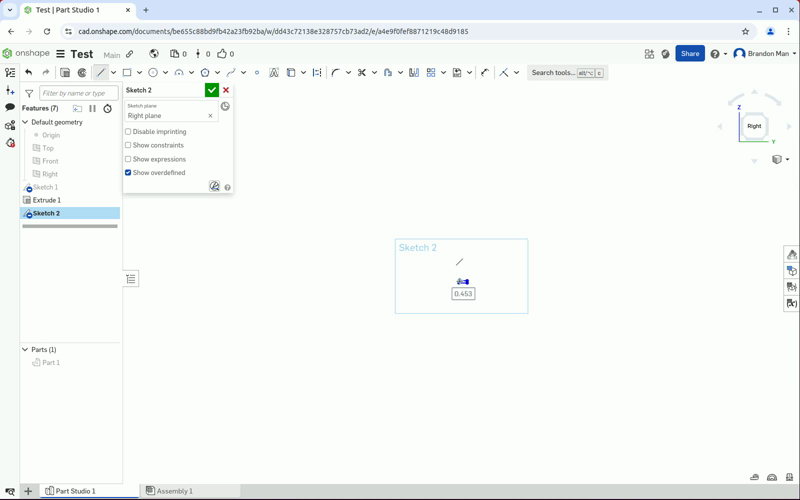
scroll(-6)
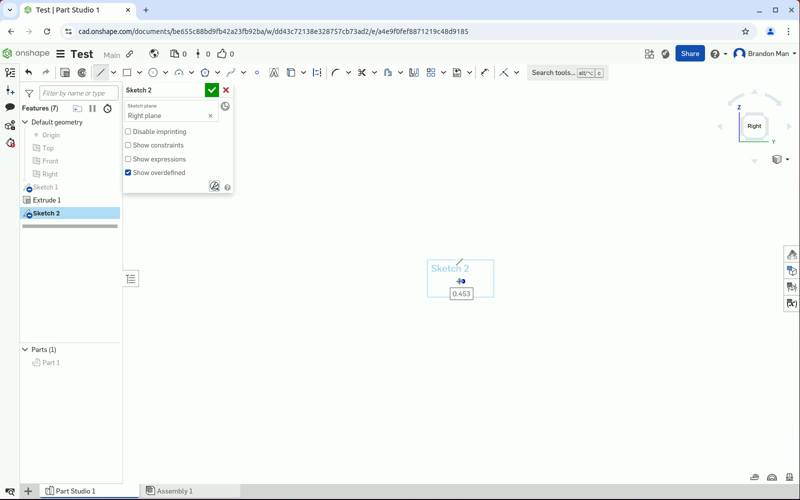
key_up(shift)
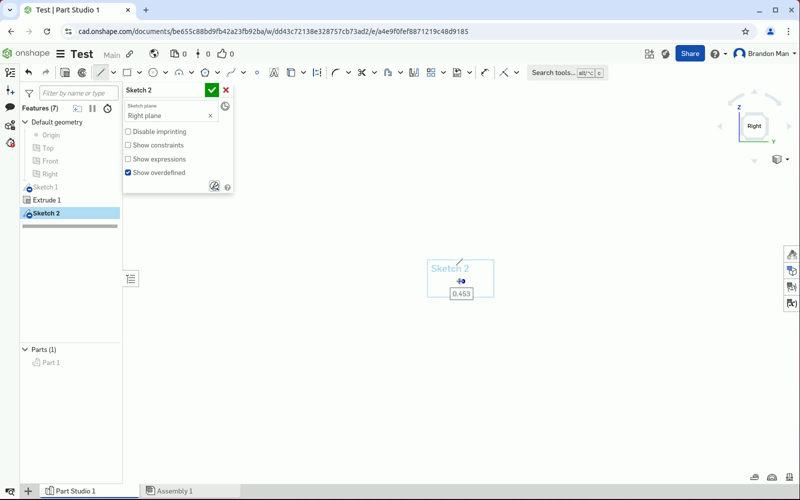
mouse_move(489, 280)
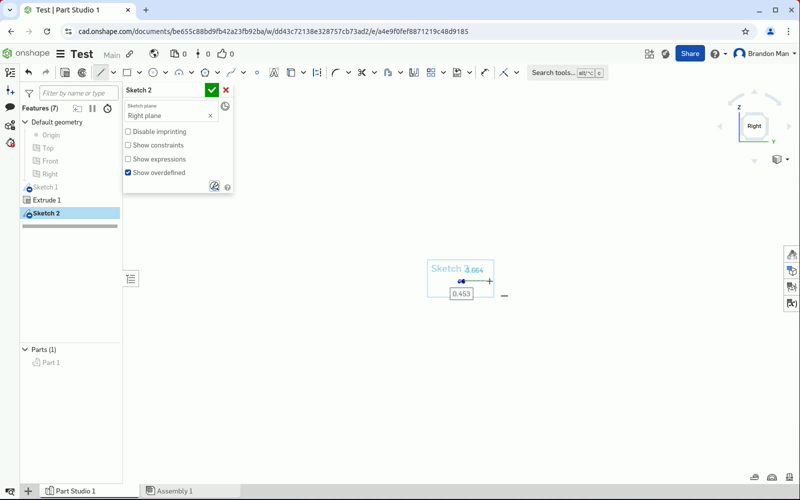
key_down(shift)
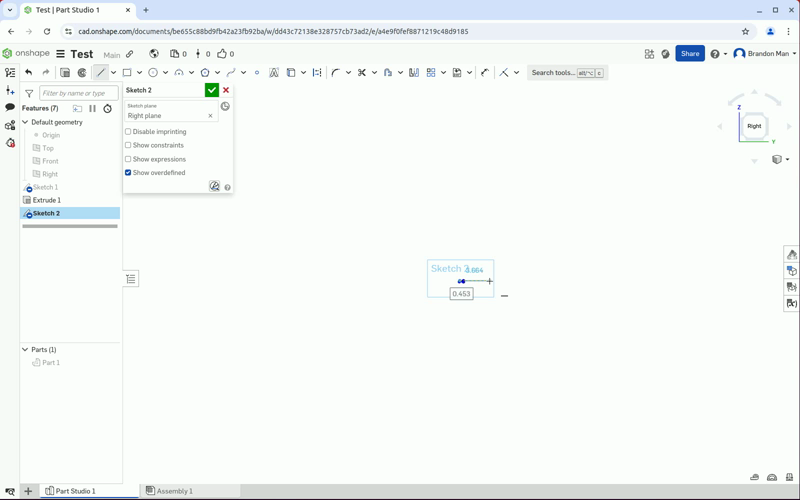
mouse_move(459, 281)
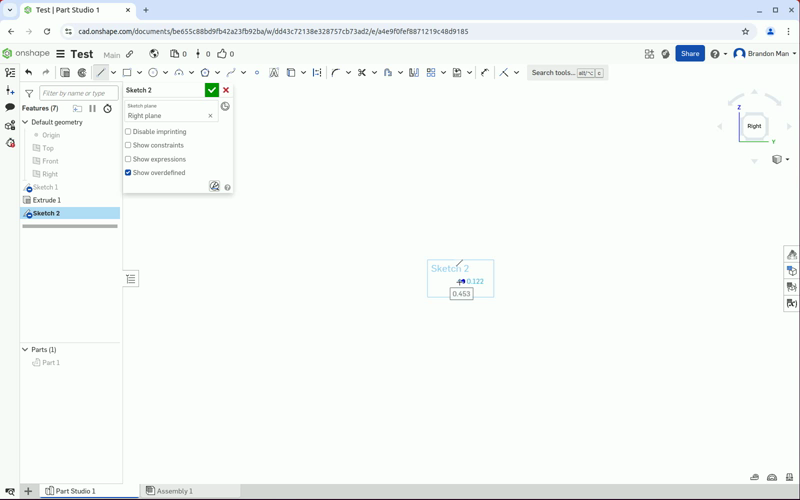
scroll(6)
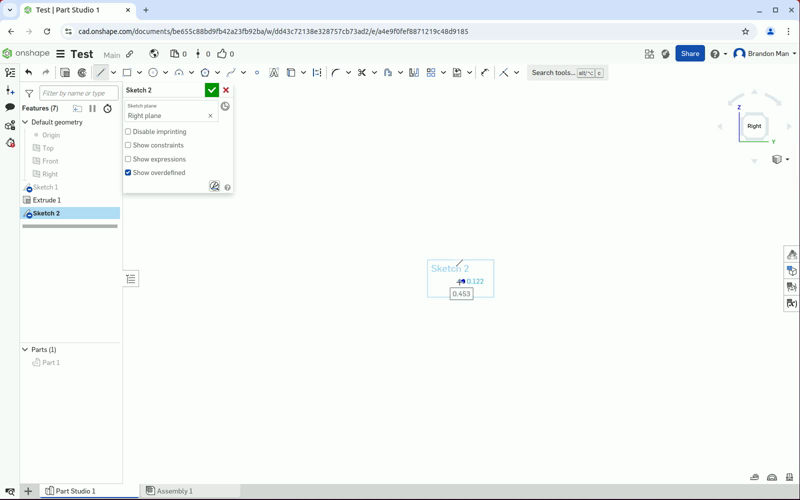
scroll(6)
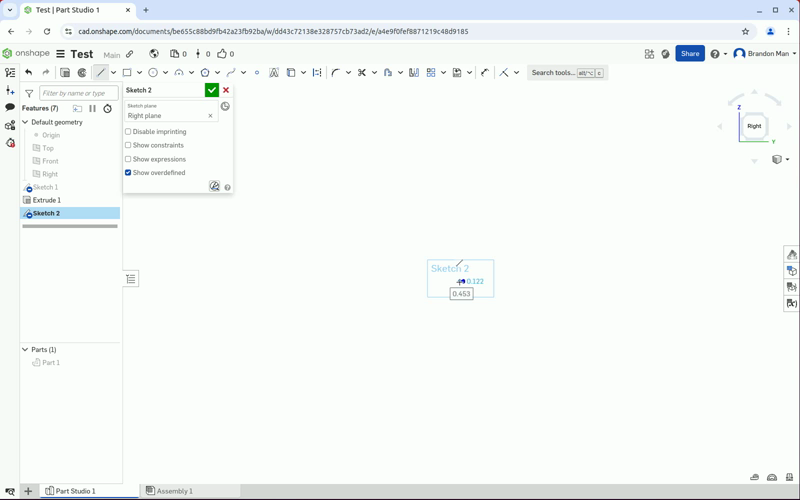
scroll(6)
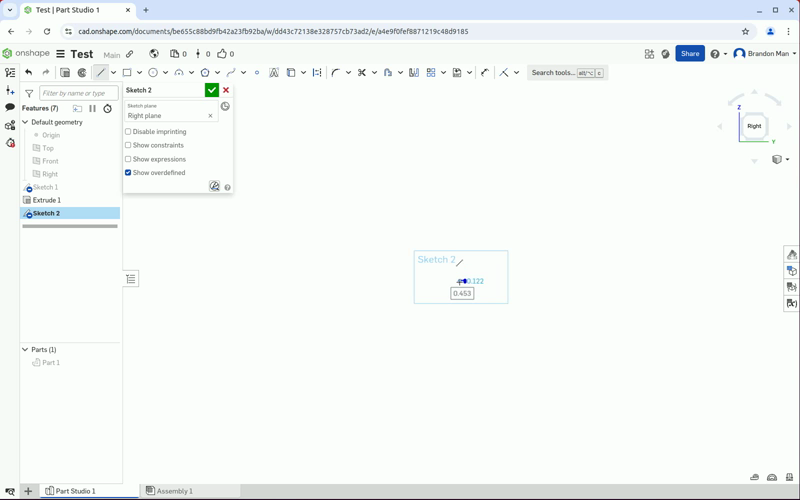
scroll(6)
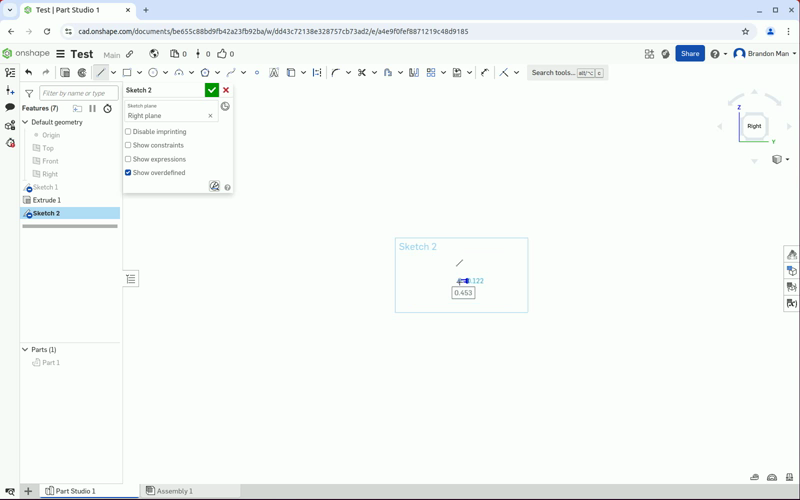
scroll(6)
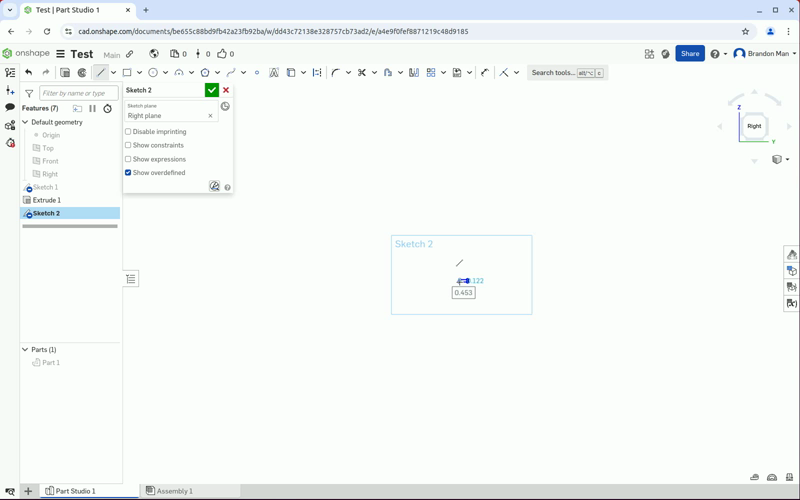
scroll(6)
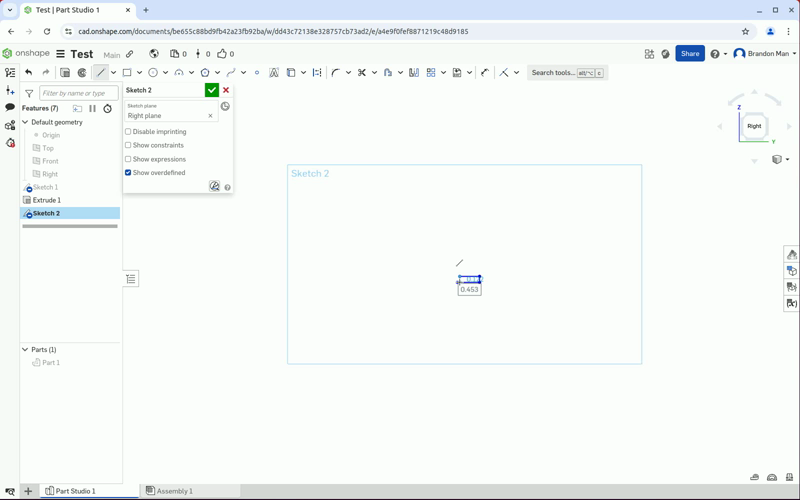
scroll(6)
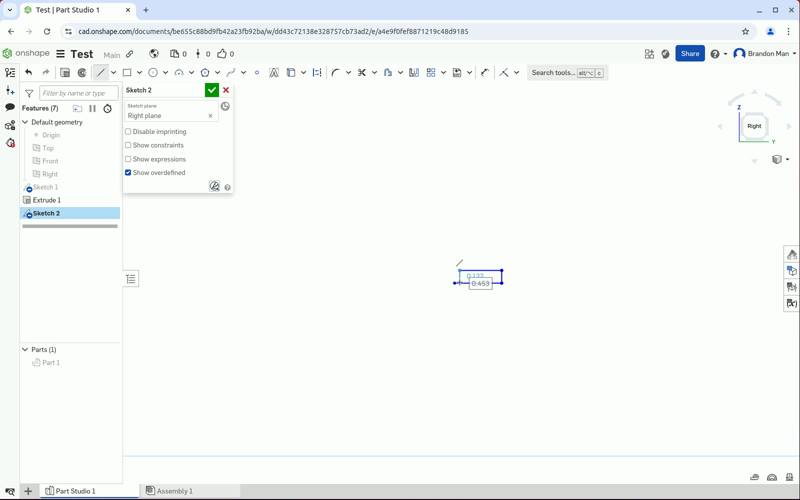
key_up(shift)
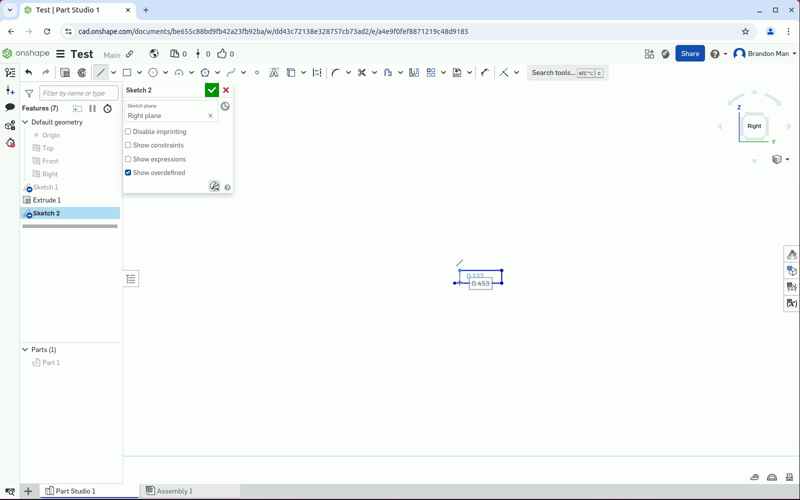
click(459, 281)
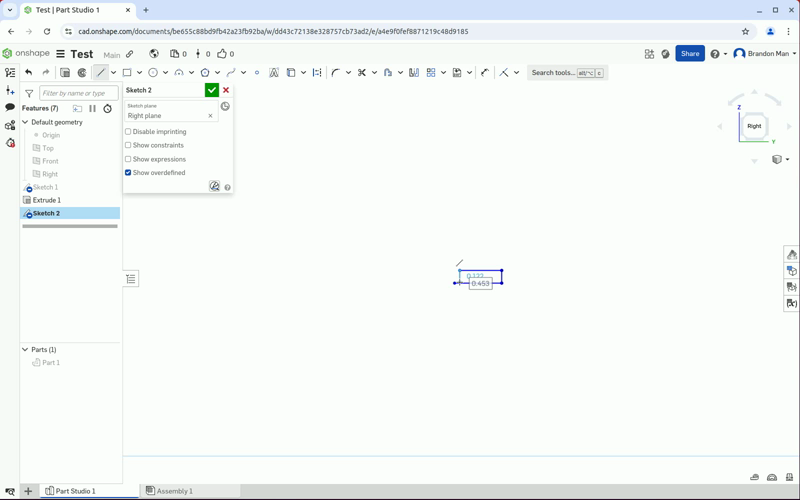
scroll(-6)
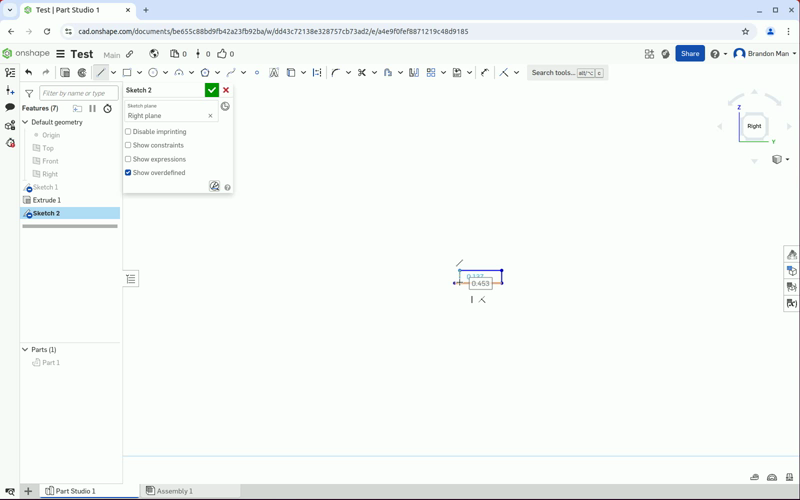
scroll(-6)
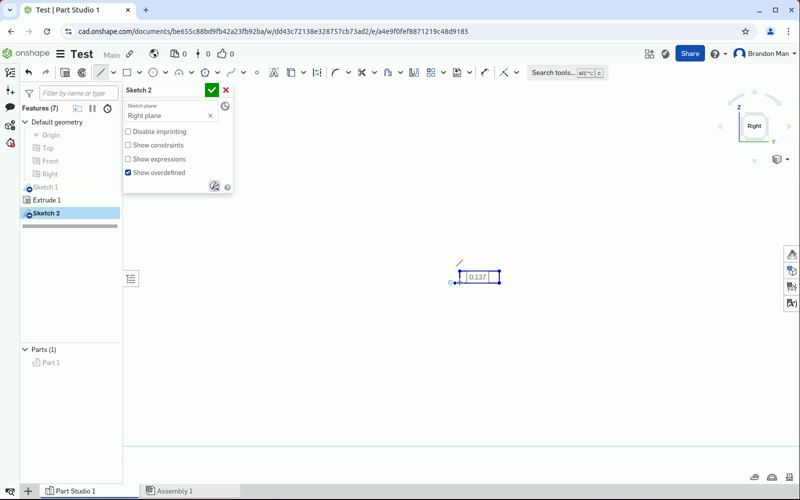
scroll(-6)
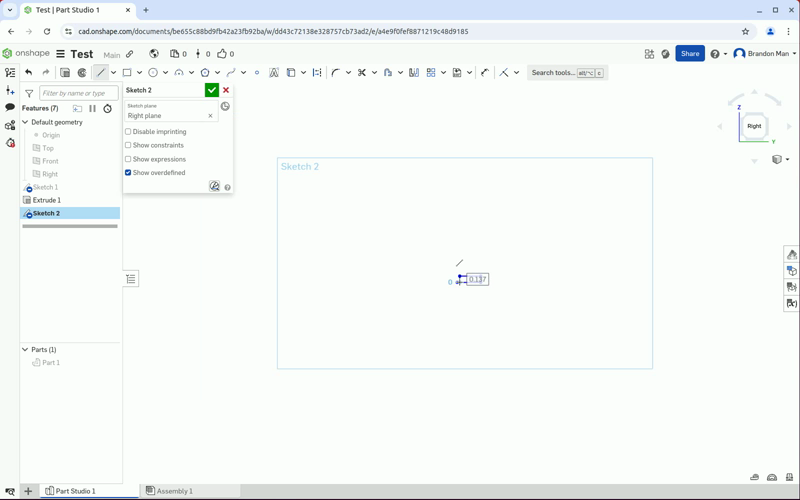
scroll(-6)
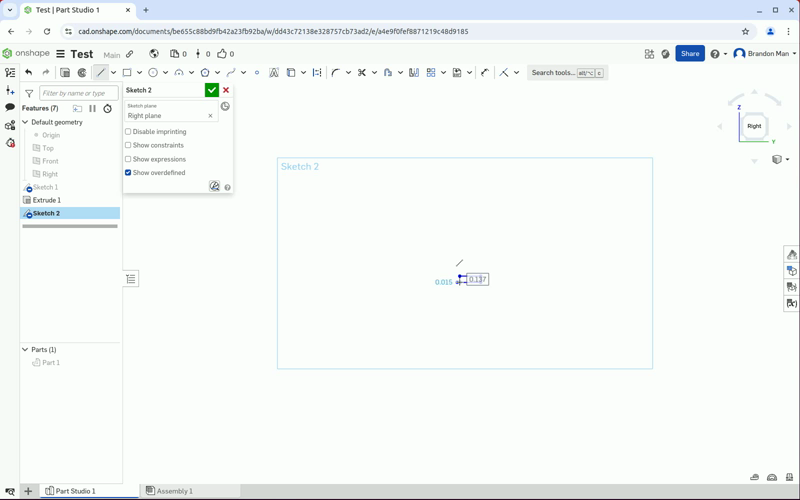
scroll(-6)
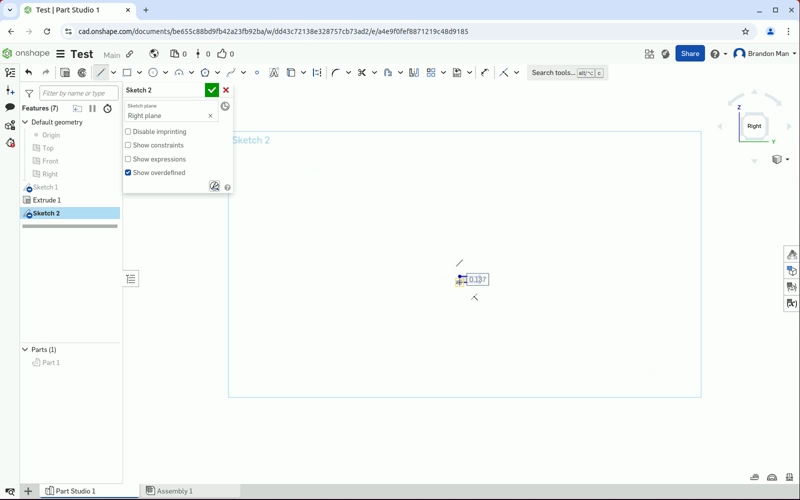
scroll(-6)
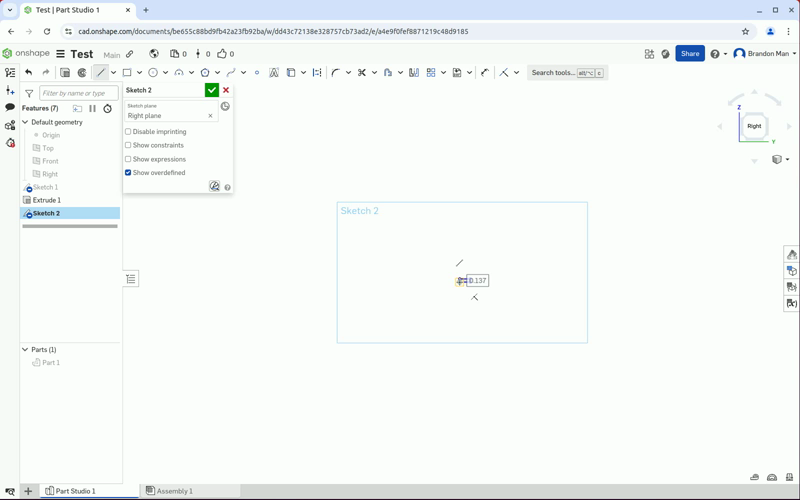
scroll(-6)
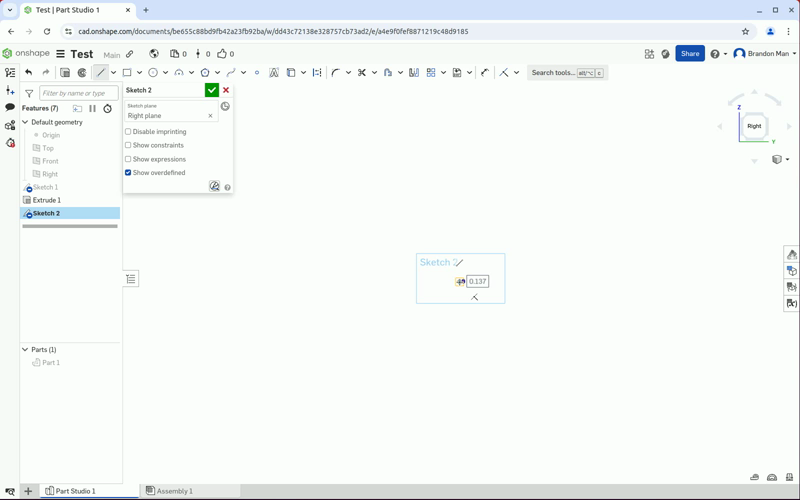
key(esc)
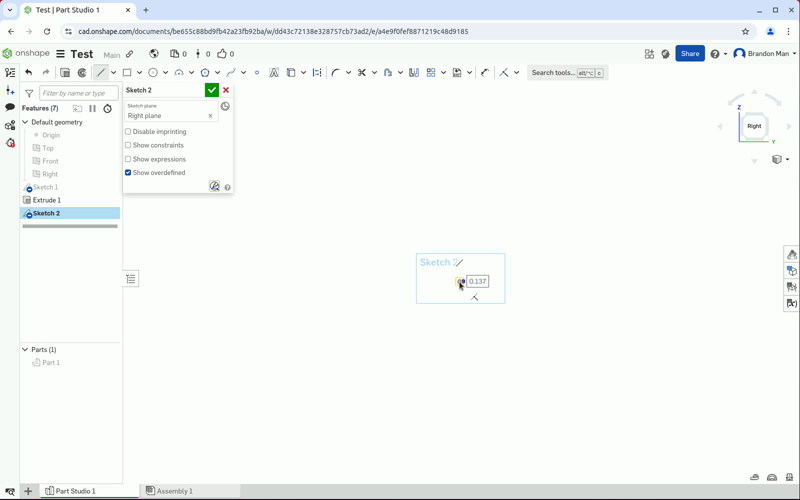
mouse_move(462, 280)
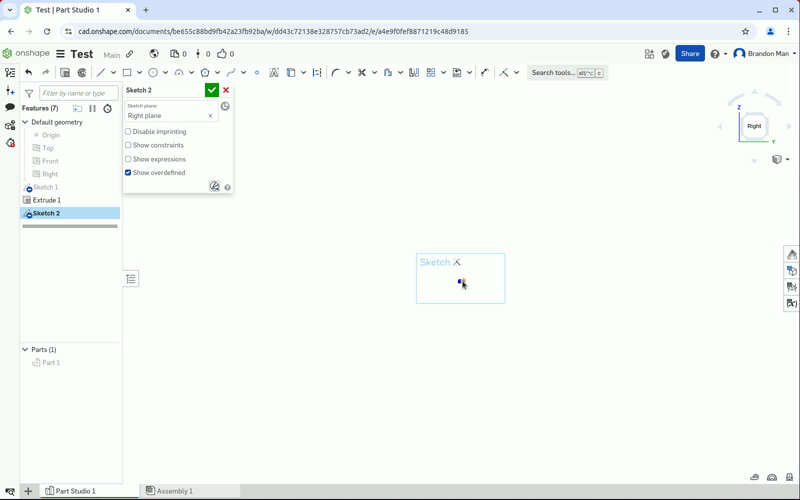
scroll(6)
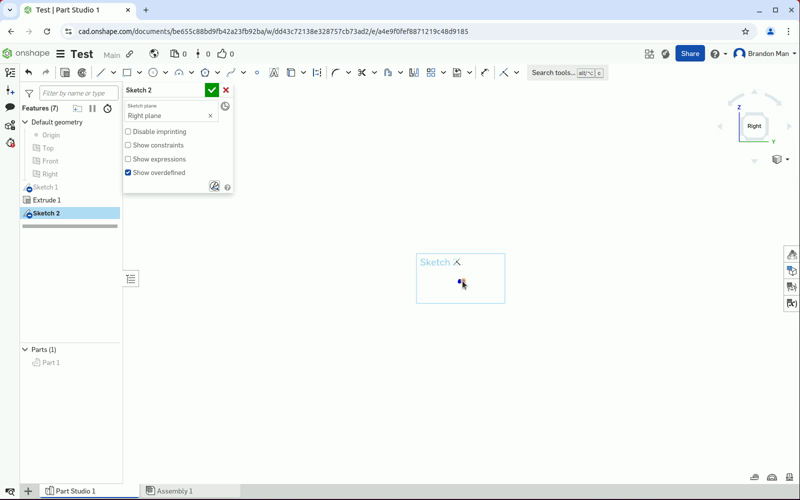
scroll(6)
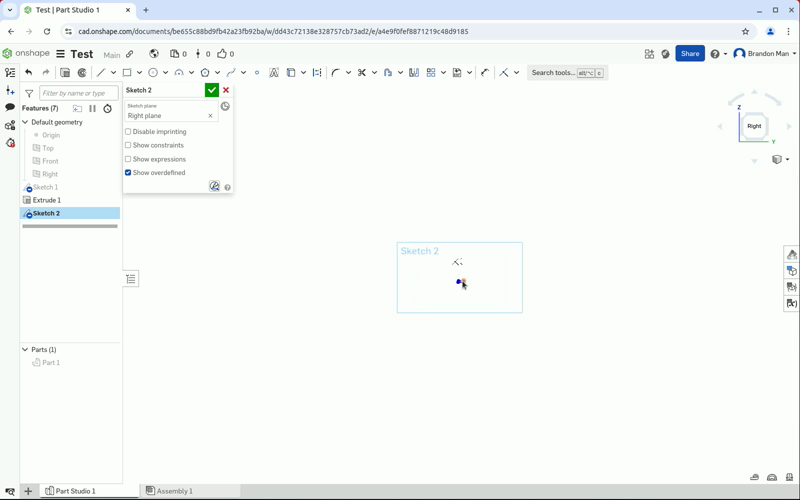
scroll(6)
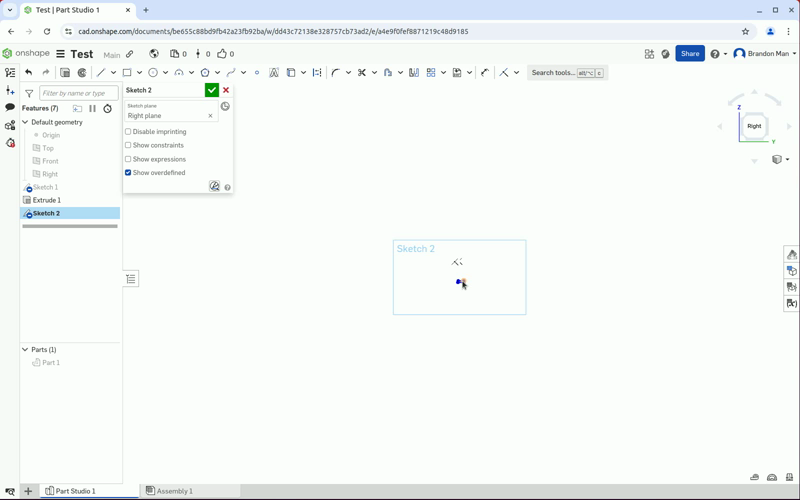
scroll(6)
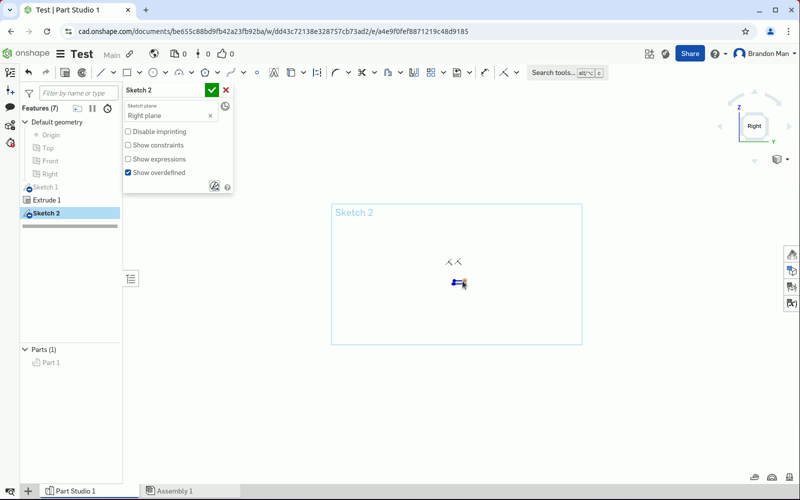
scroll(6)
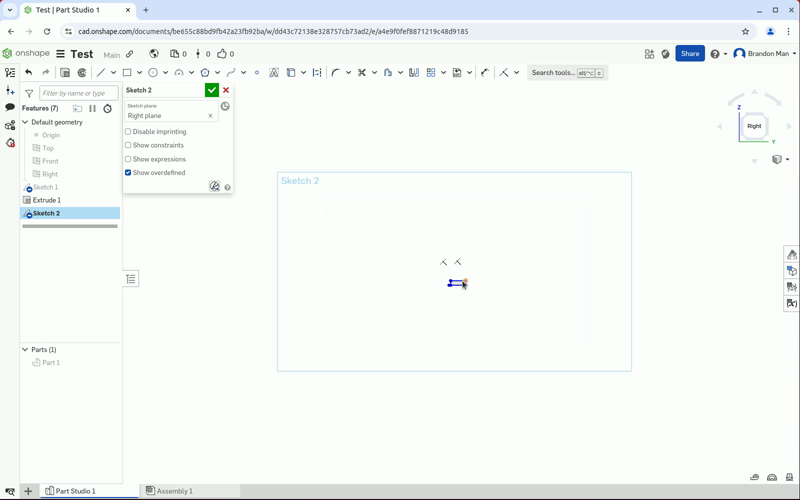
scroll(6)
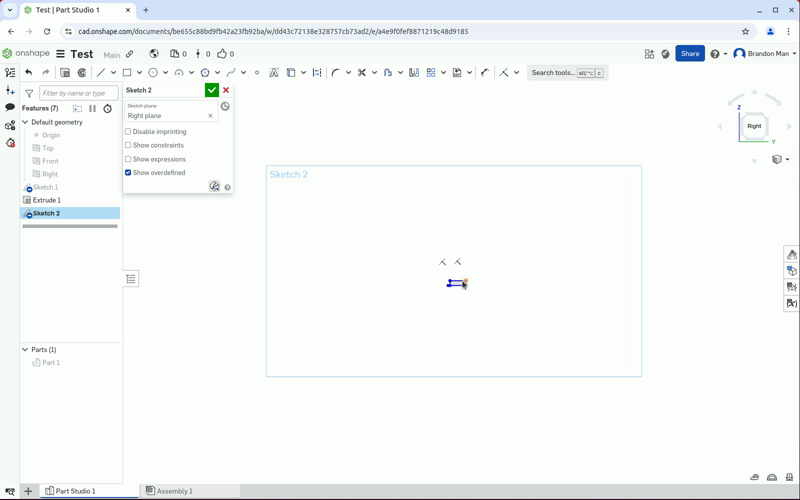
scroll(6)
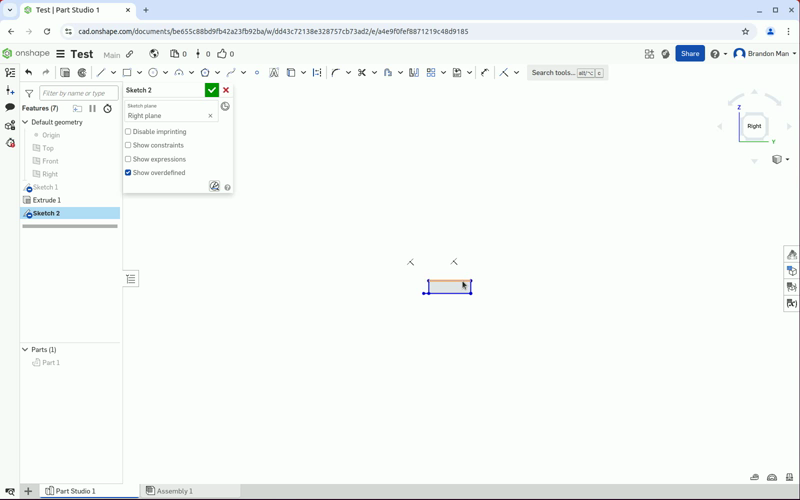
click(462, 280)
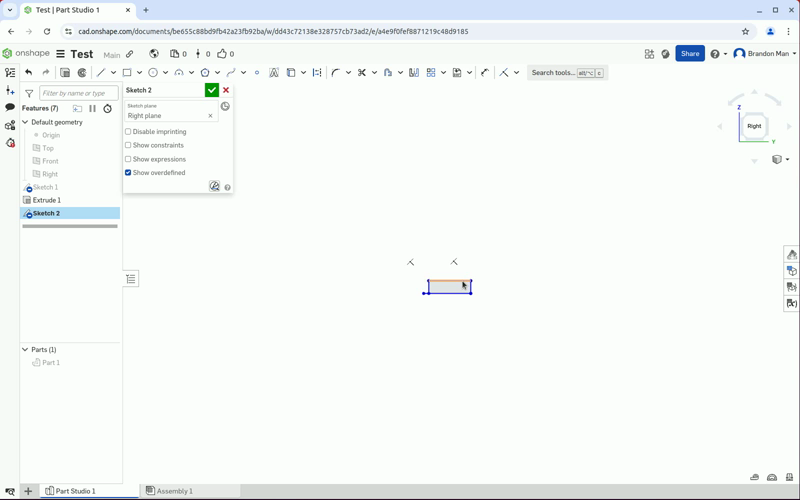
scroll(-6)
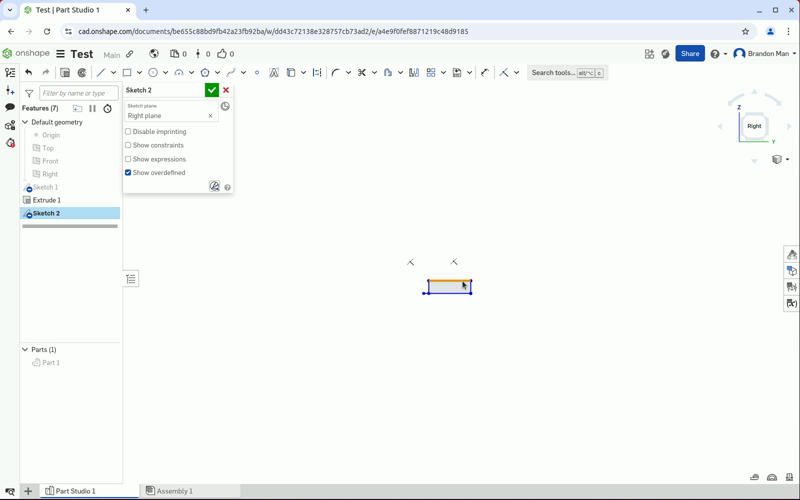
scroll(-6)
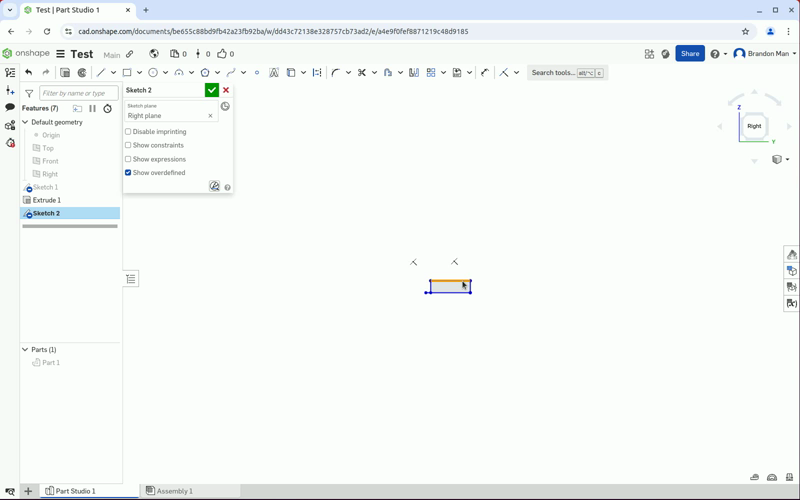
scroll(-6)
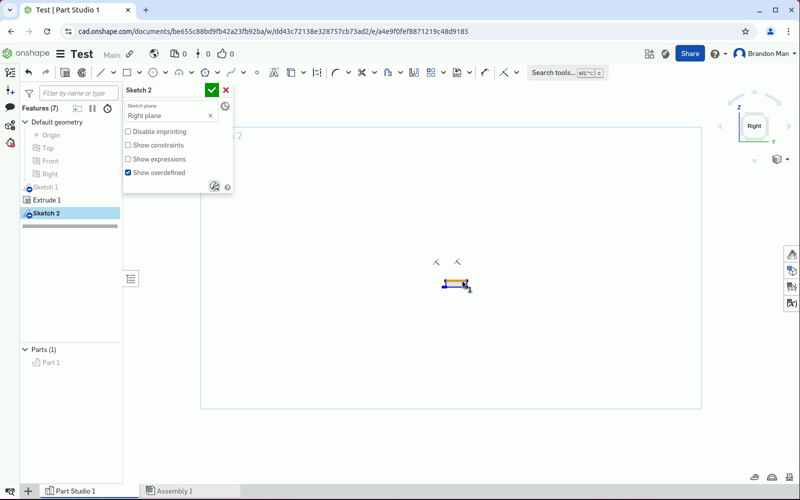
scroll(-6)
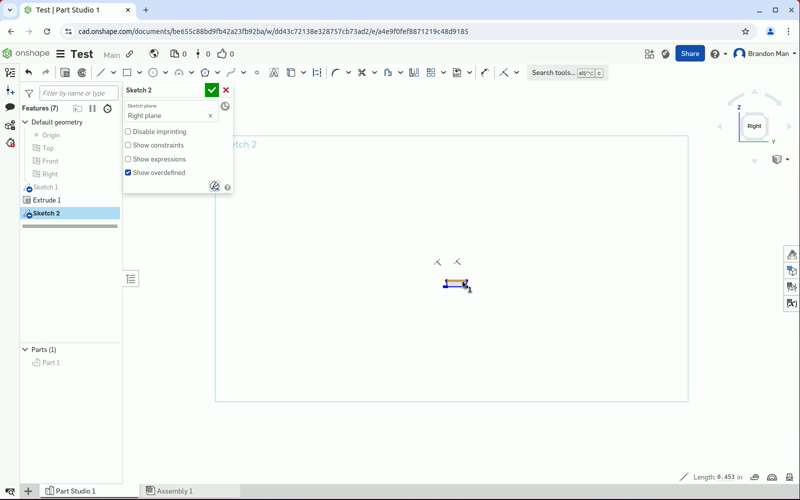
scroll(-6)
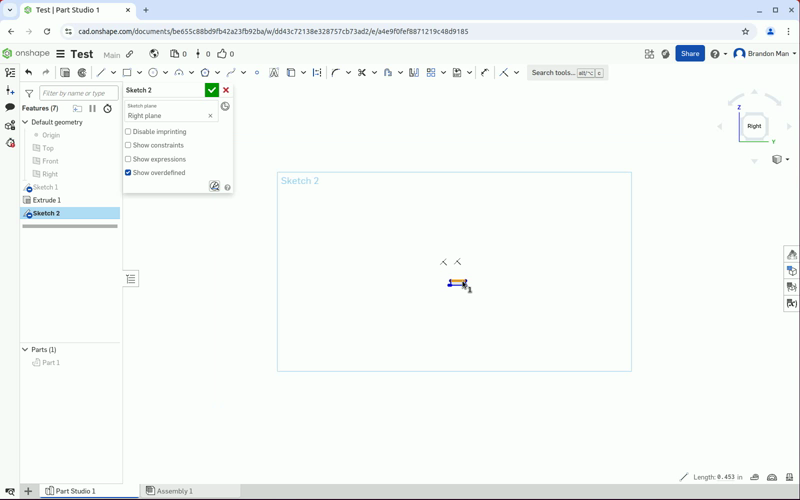
scroll(-6)
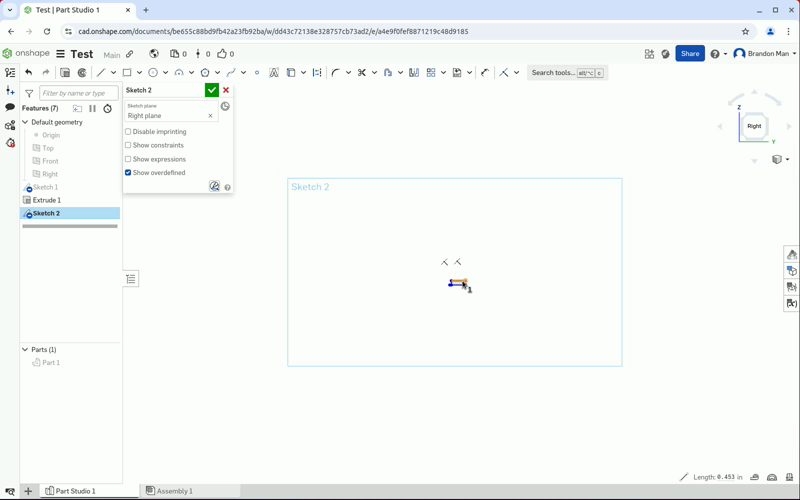
scroll(-6)
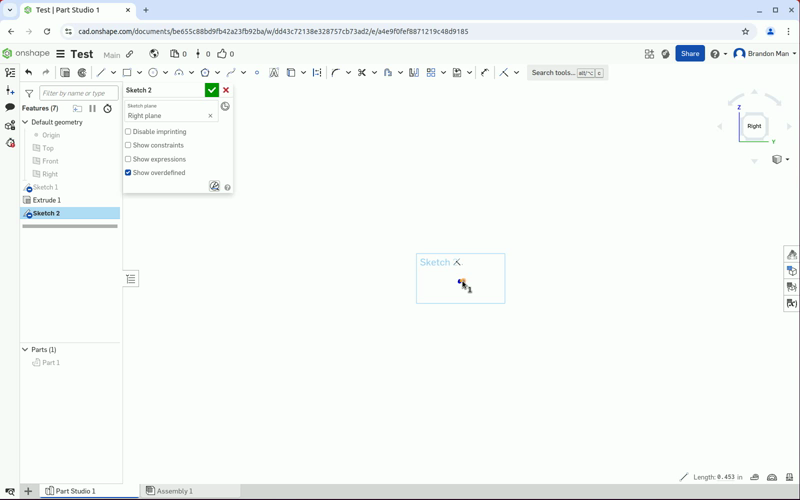
mouse_move(73, 352)
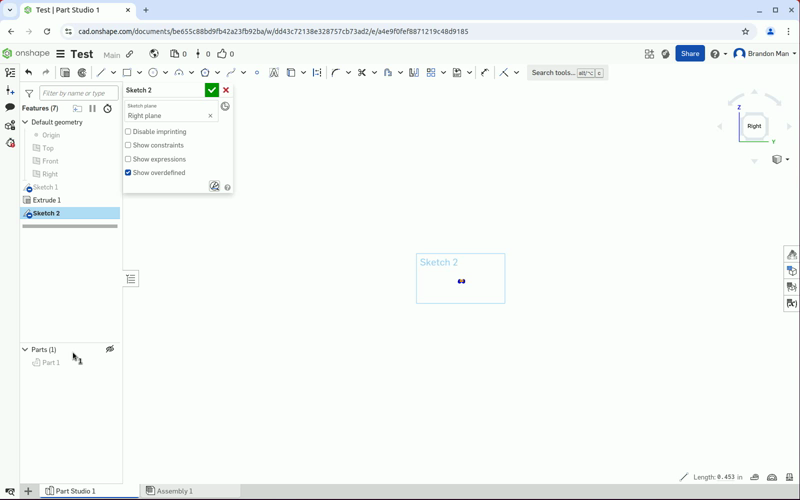
key(shift+y)
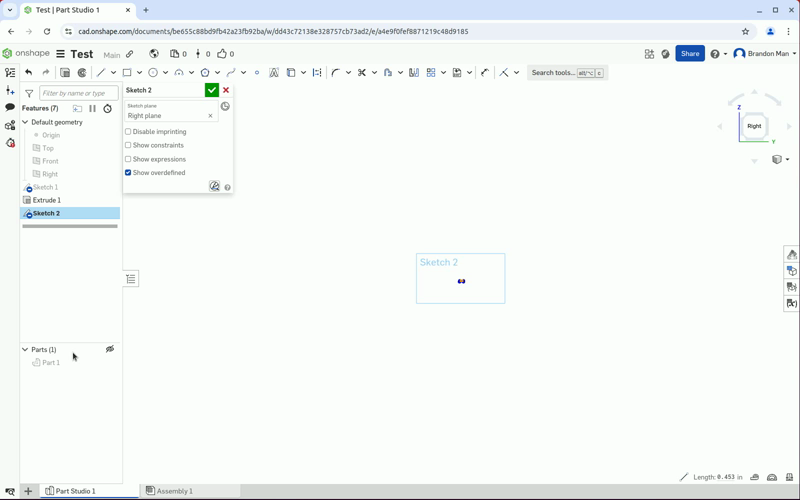
key(shift+e)
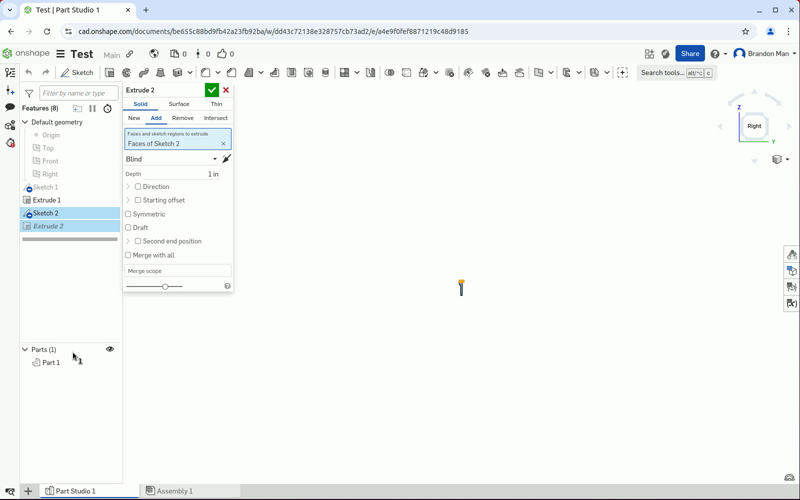
mouse_move(143, 106)
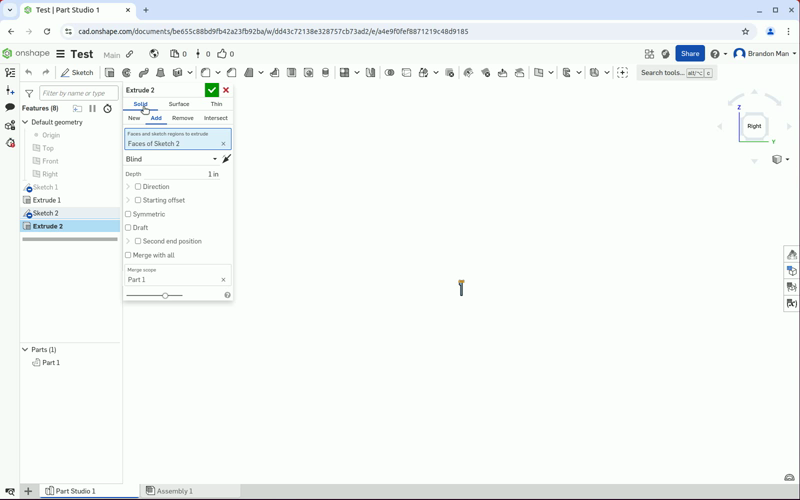
click(143, 106)
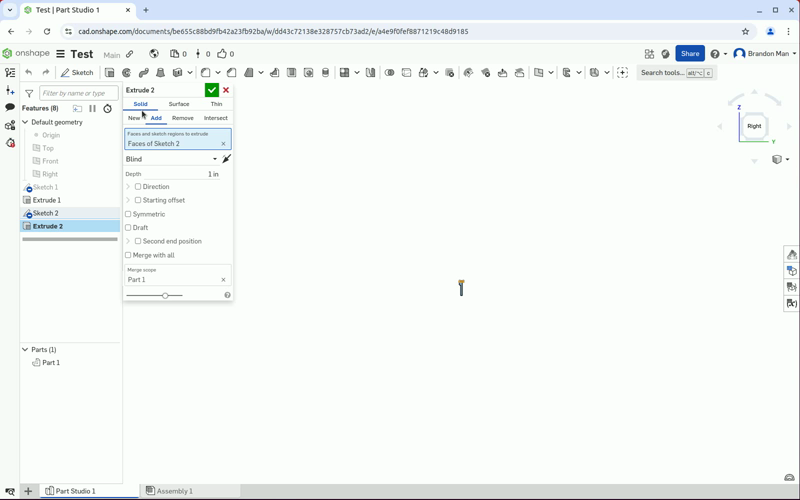
mouse_move(137, 120)
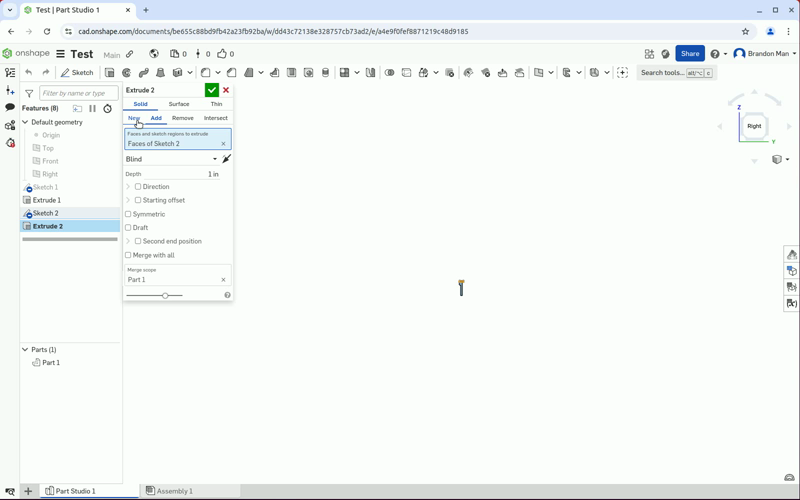
click(137, 120)
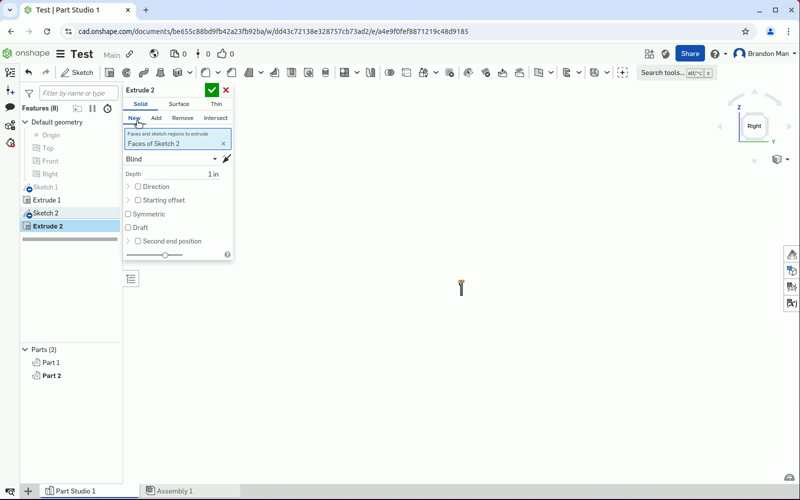
key(tab, 4)
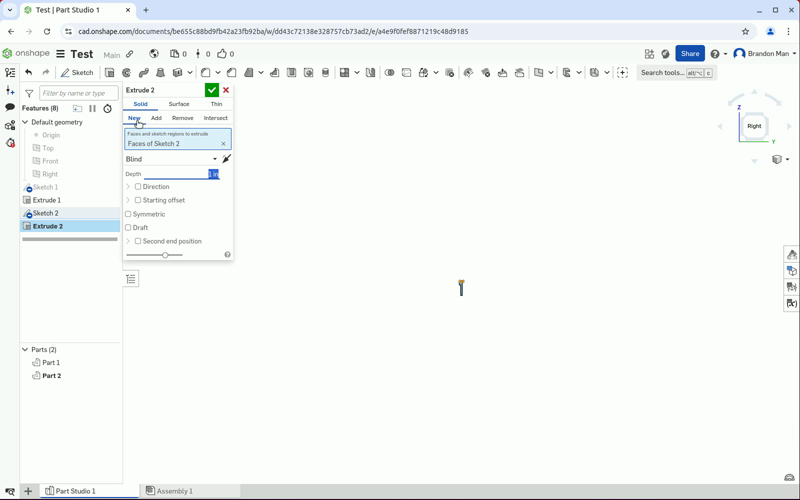
text(16.368)
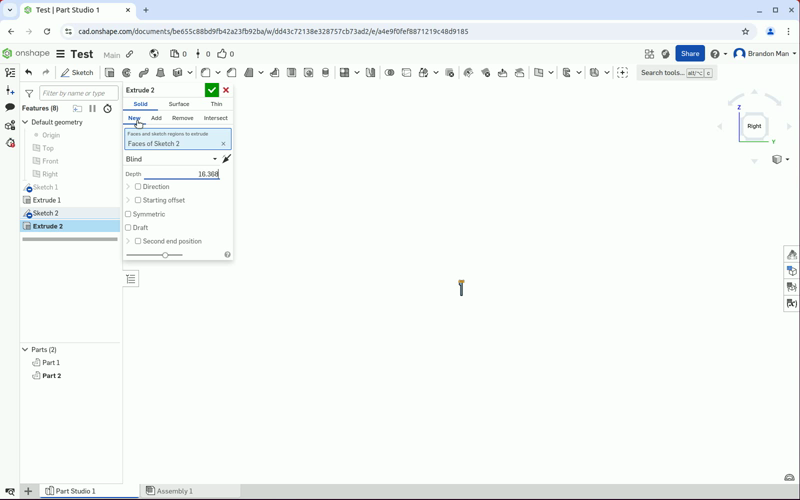
key(enter)
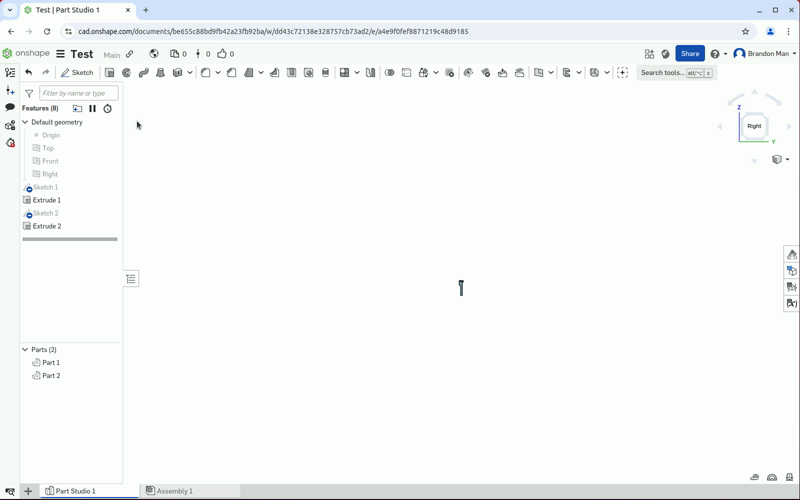
key(shift+h)
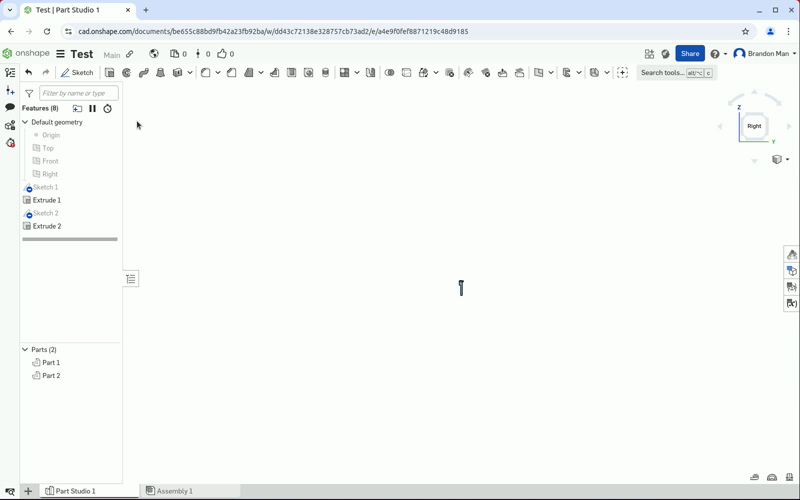
key(shift+h)
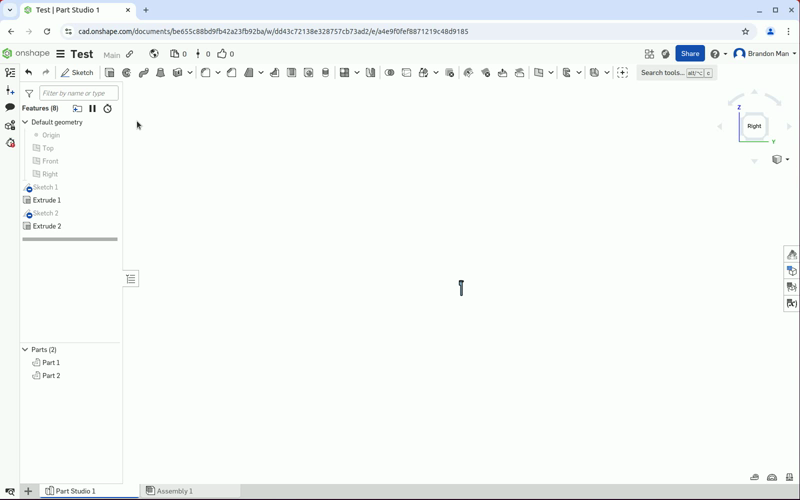
mouse_move(73, 189)
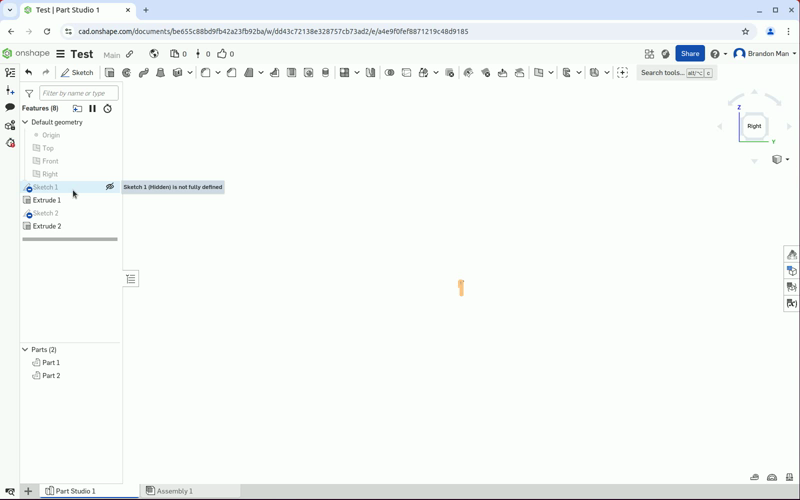
click(73, 189)
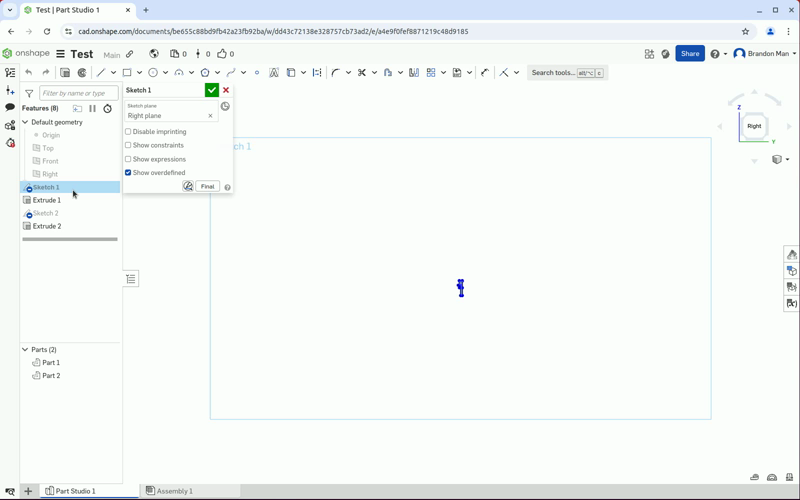
mouse_move(229, 92)
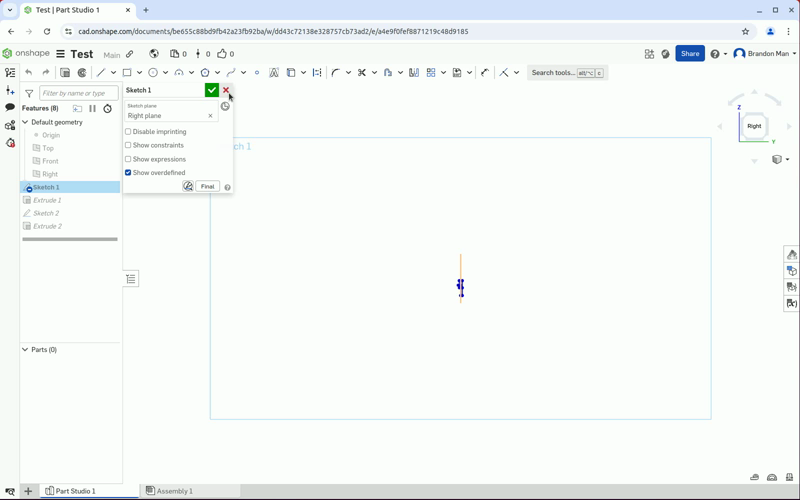
click(229, 92)
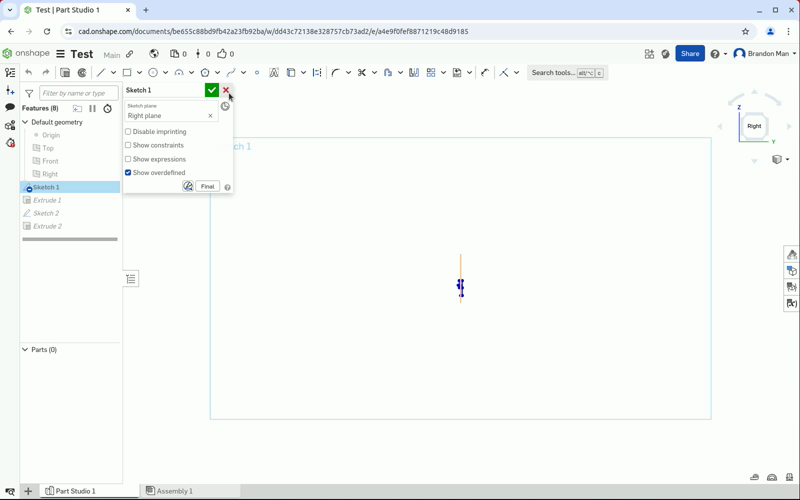
key(shift+s)
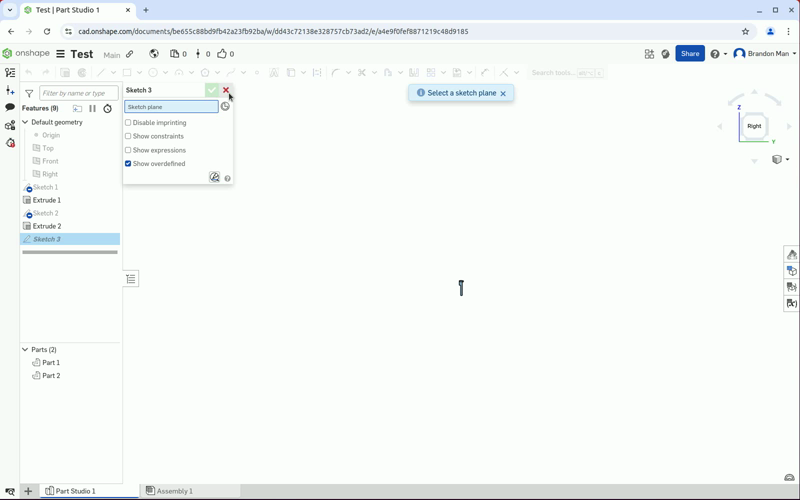
mouse_move(73, 176)
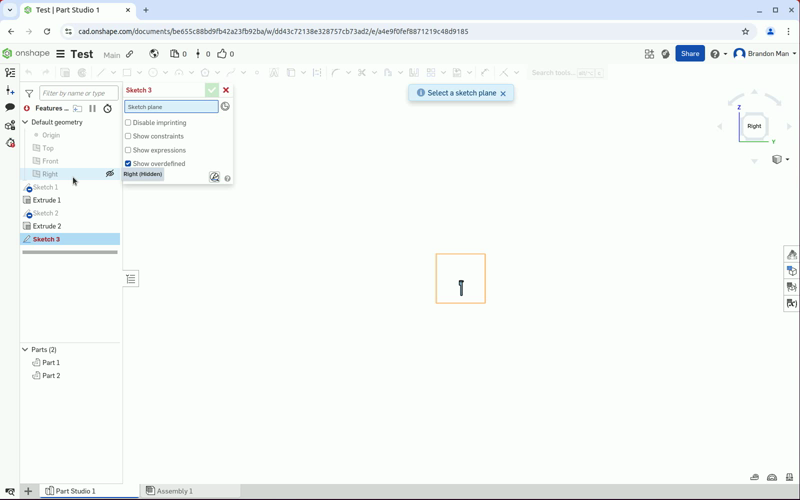
click(73, 176)
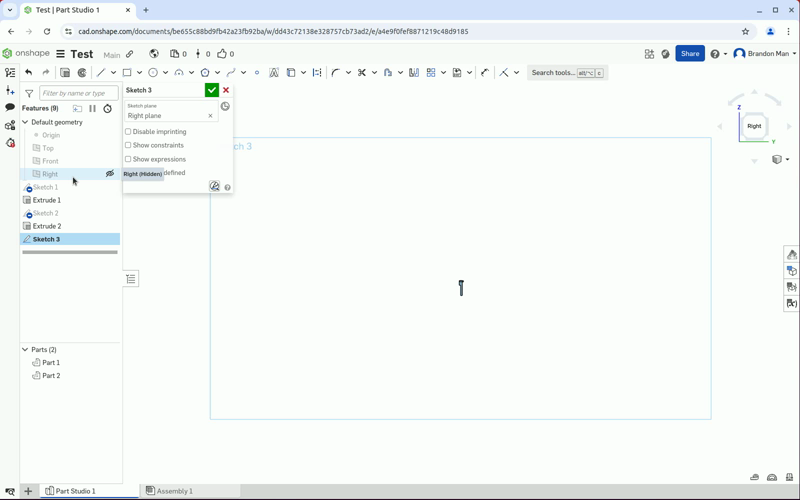
mouse_move(73, 352)
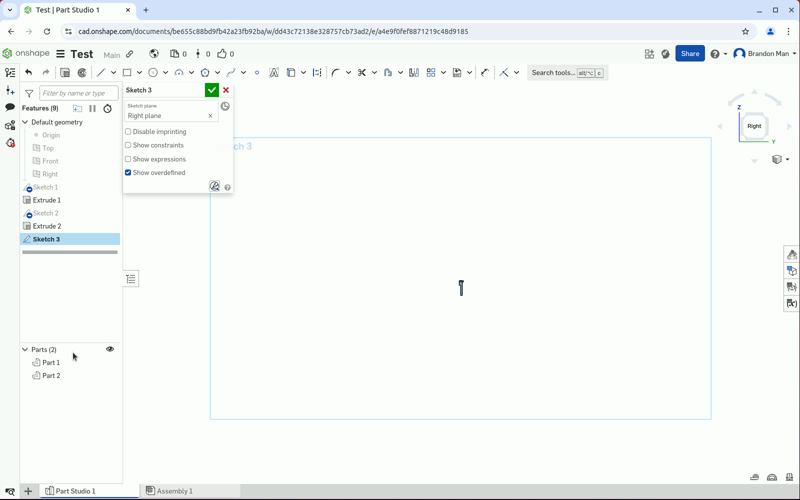
key(y)
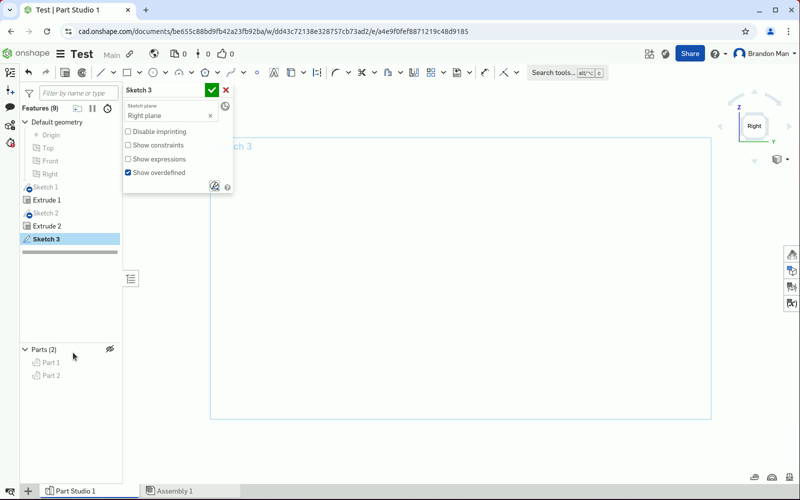
key(l)
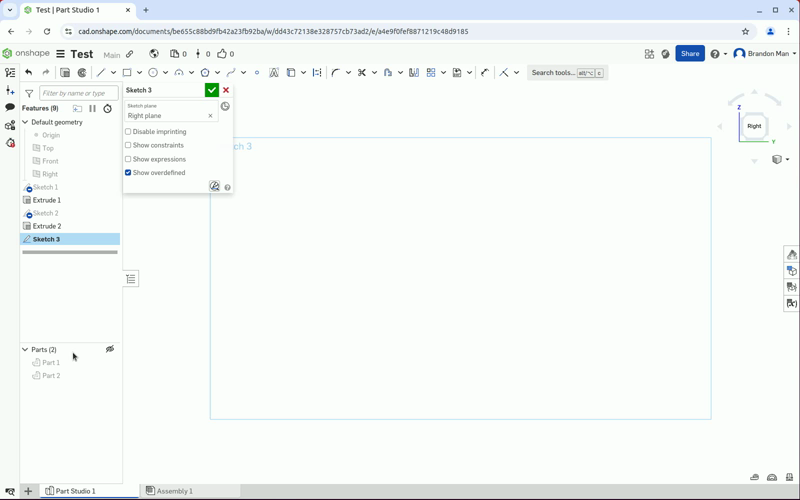
key_down(shift)
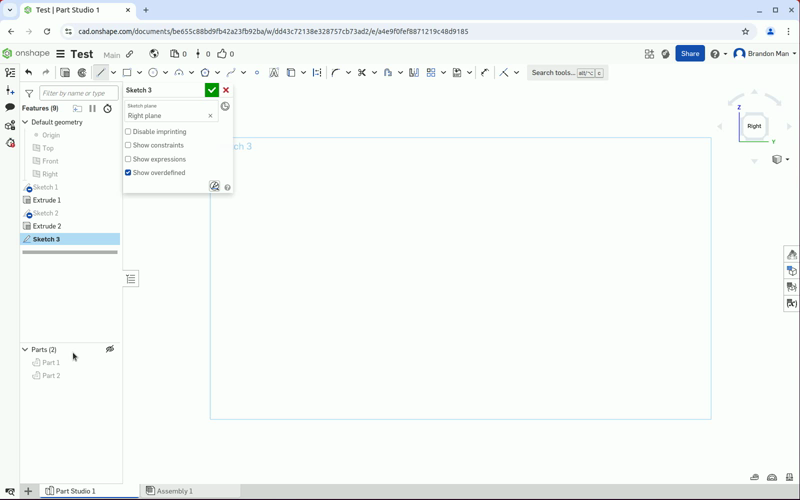
mouse_move(460, 293)
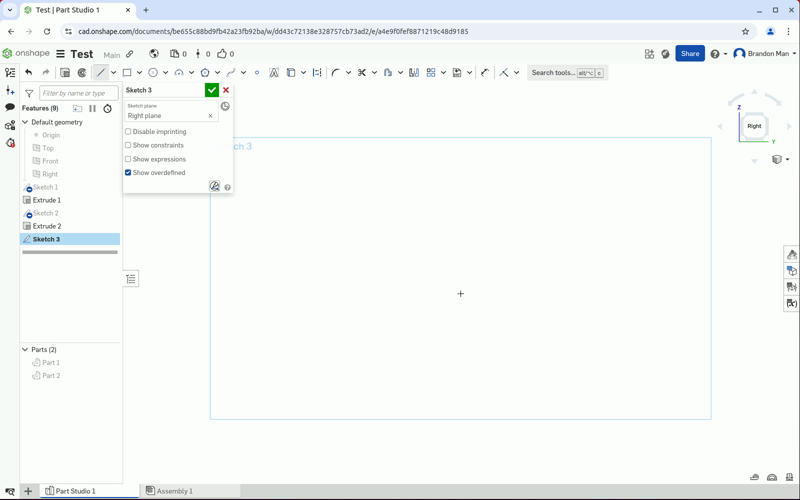
click(460, 293)
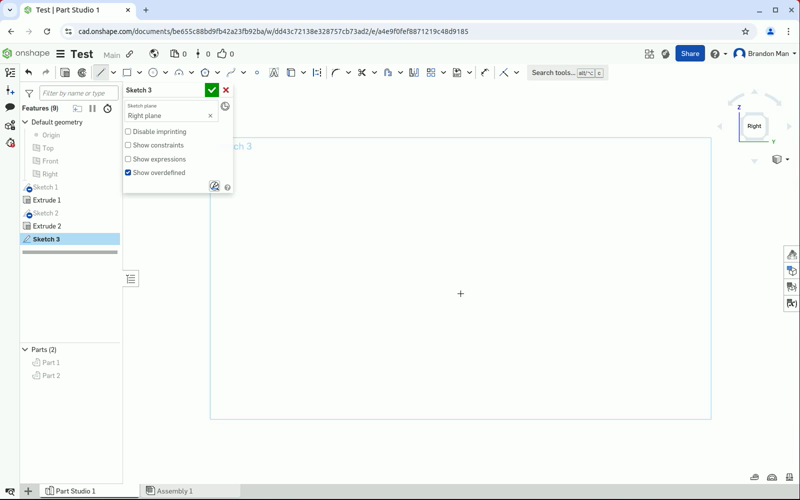
key_up(shift)
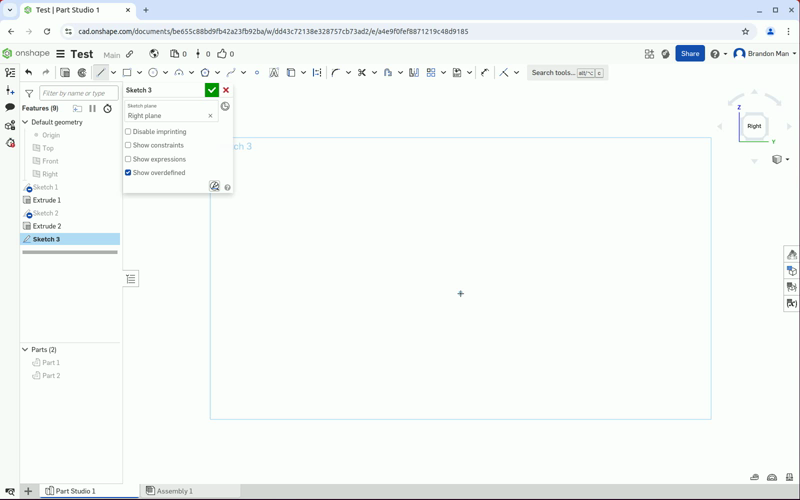
key_down(shift)
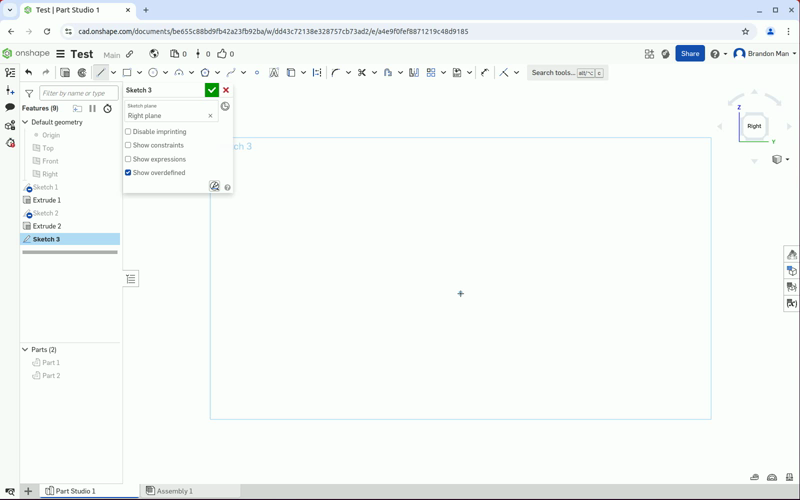
mouse_move(490, 293)
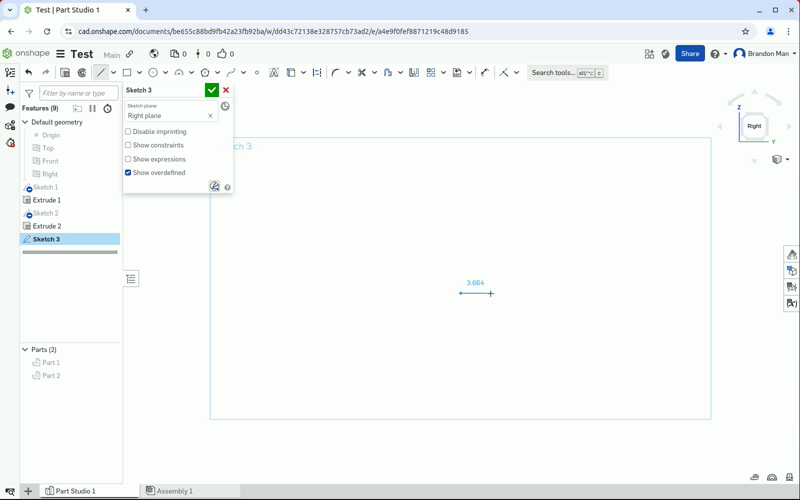
mouse_move(463, 293)
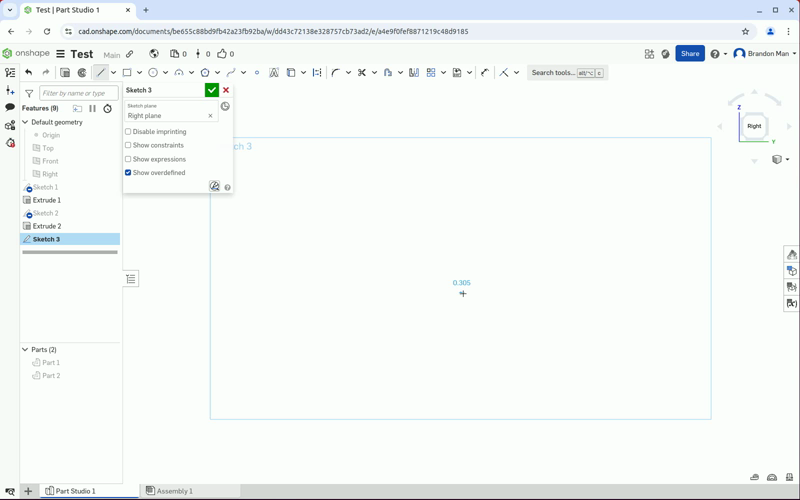
scroll(6)
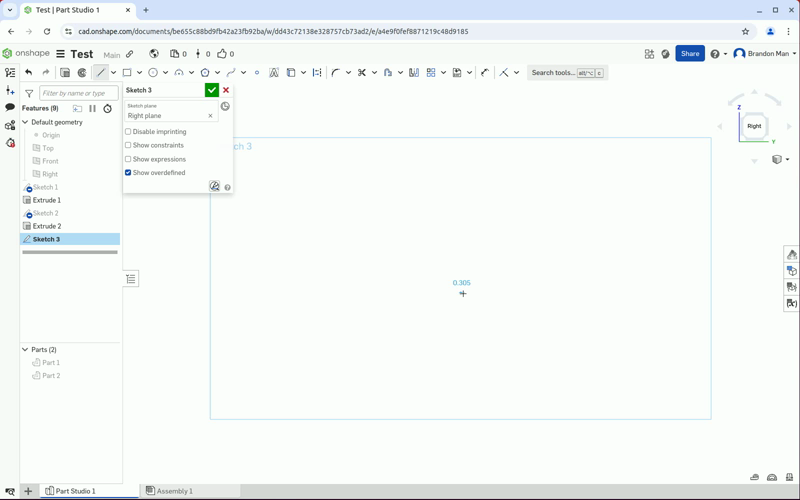
scroll(6)
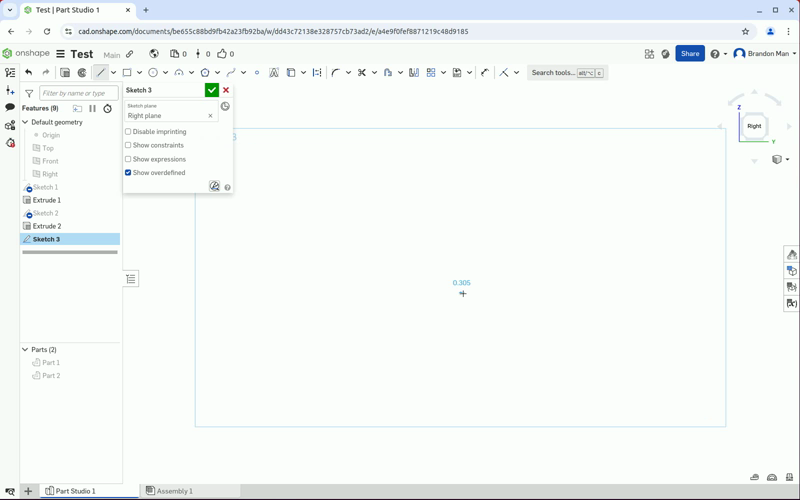
scroll(6)
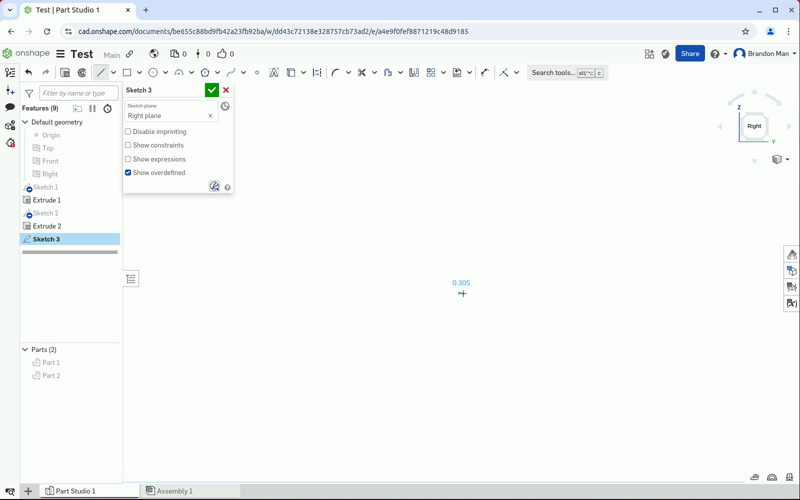
scroll(6)
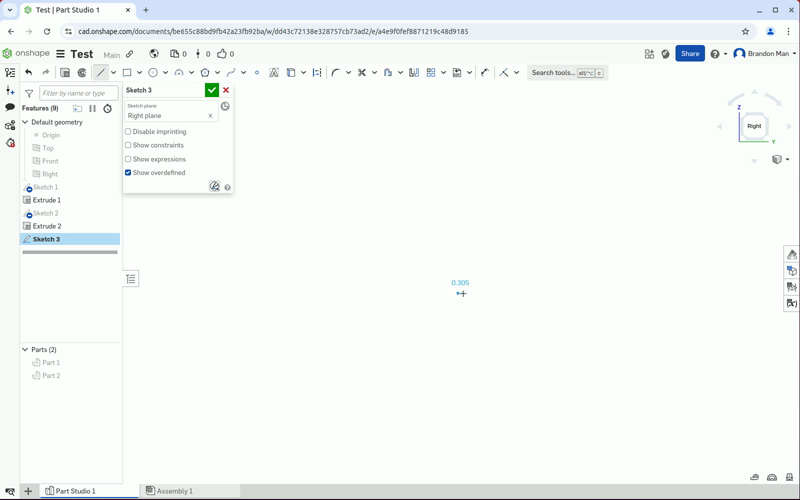
scroll(6)
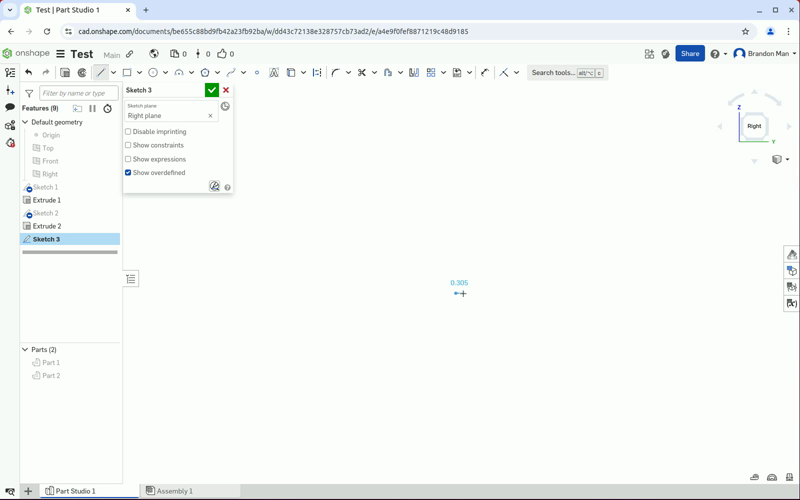
scroll(6)
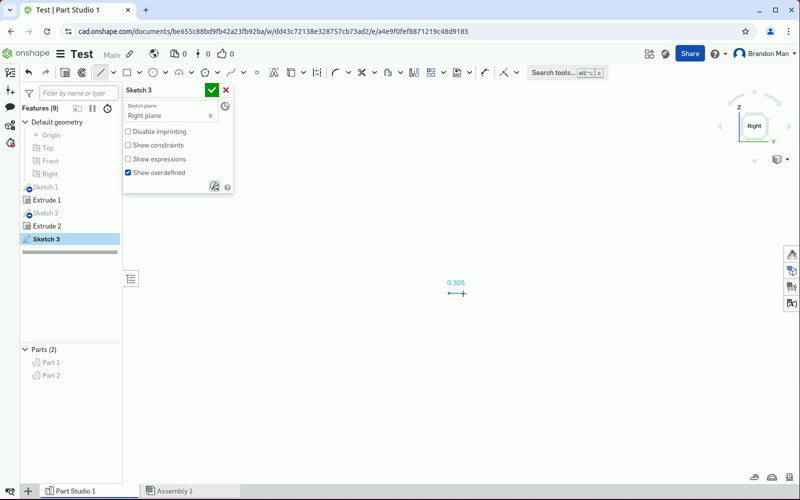
scroll(6)
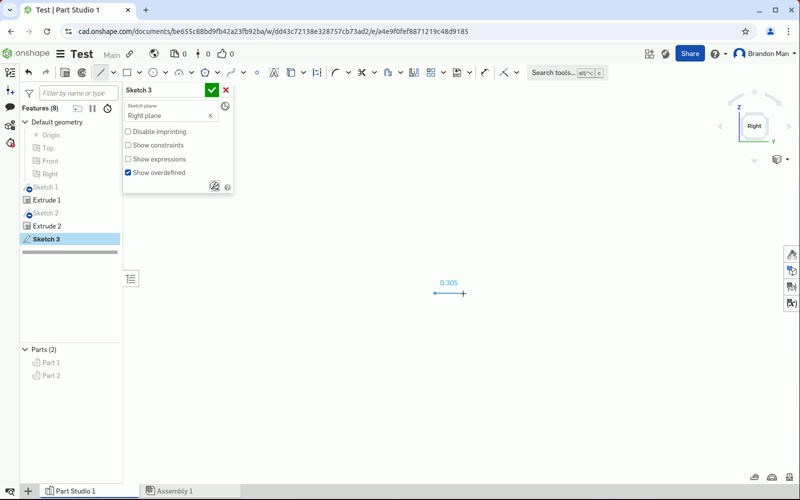
click(463, 293)
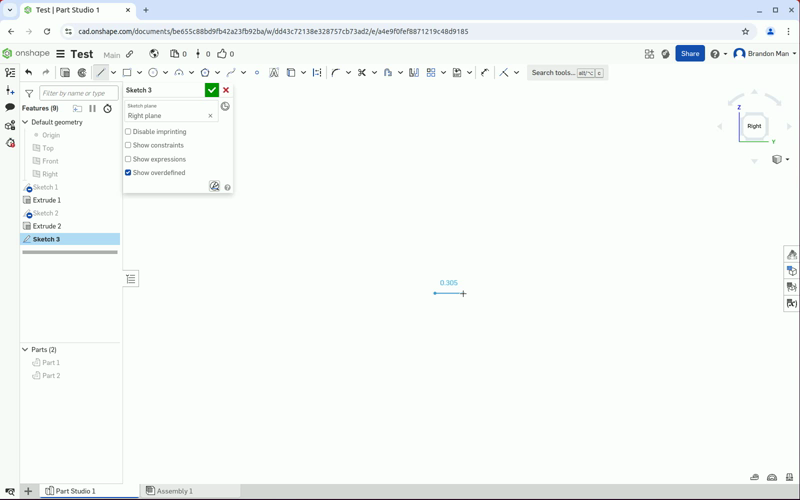
scroll(-6)
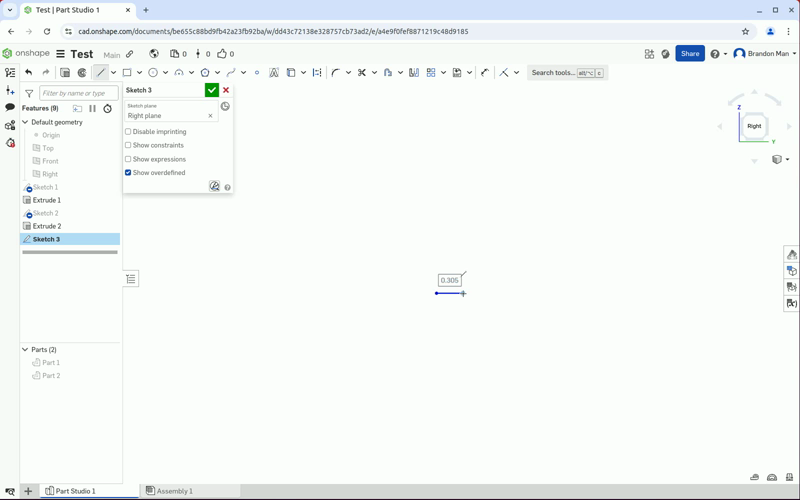
scroll(-6)
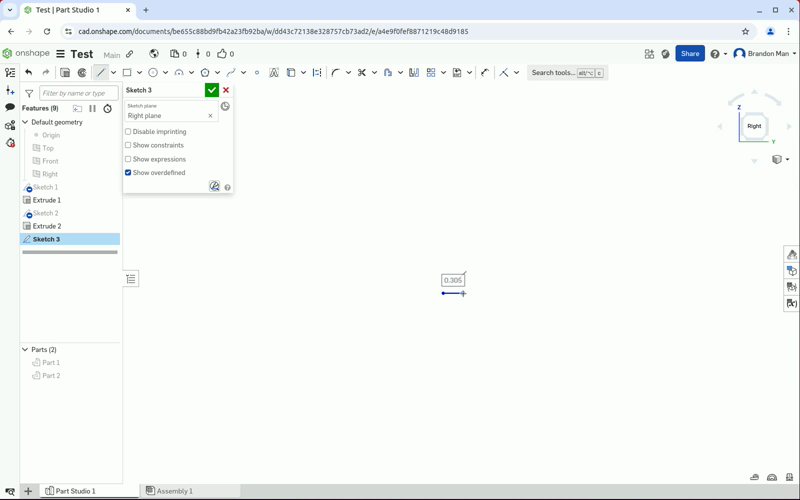
scroll(-6)
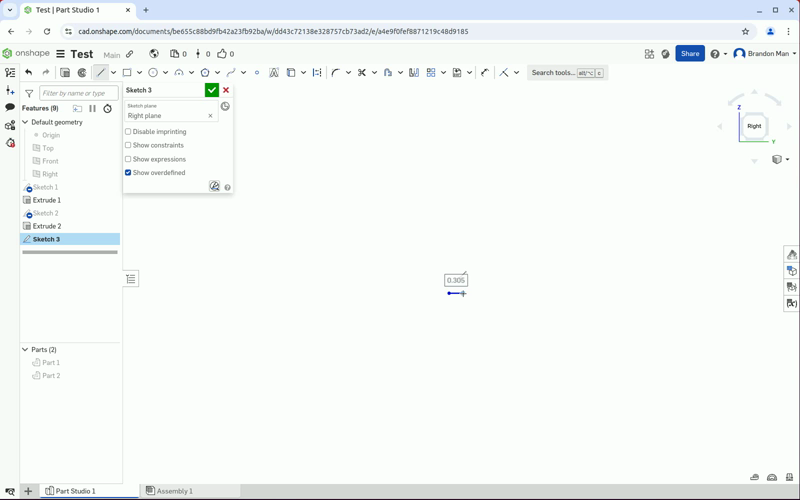
scroll(-6)
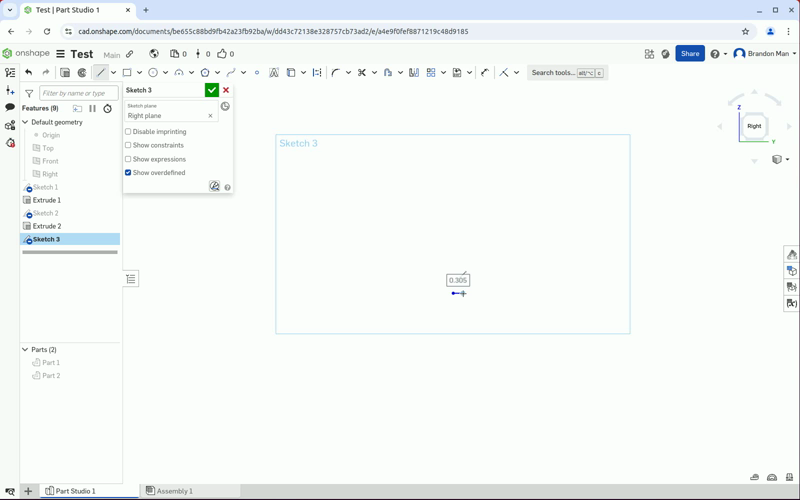
scroll(-6)
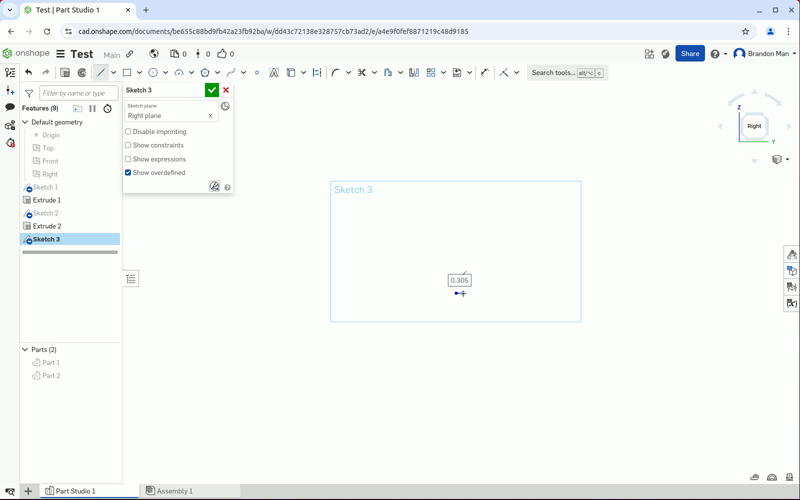
scroll(-6)
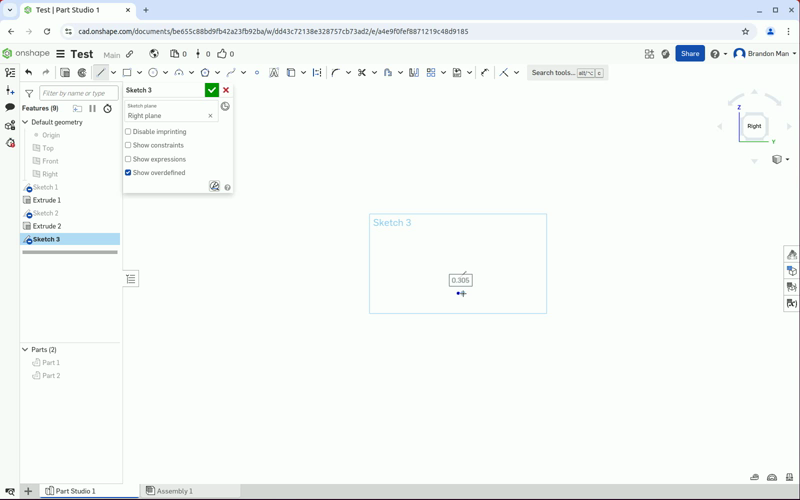
scroll(-6)
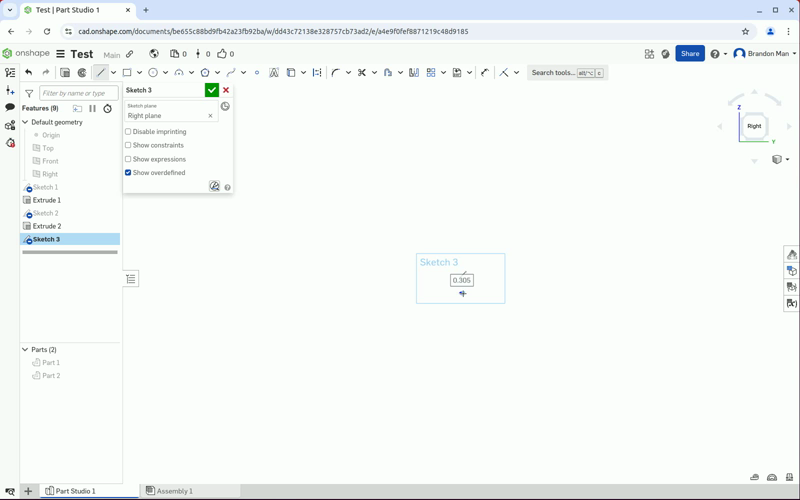
key_up(shift)
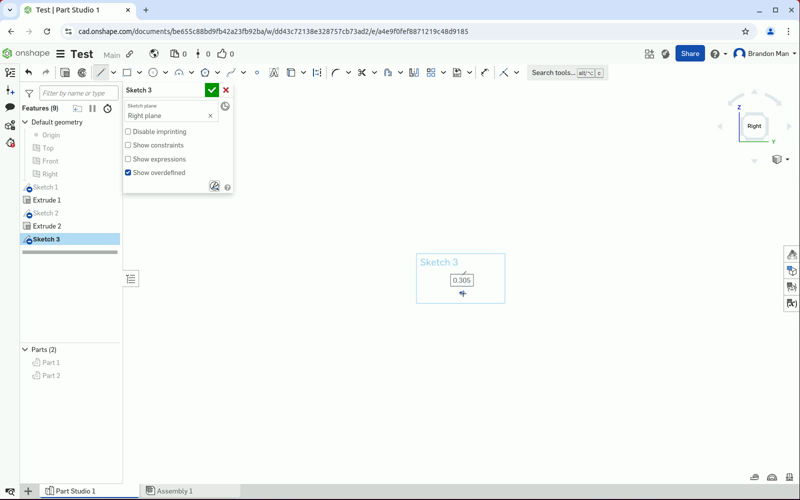
key_down(shift)
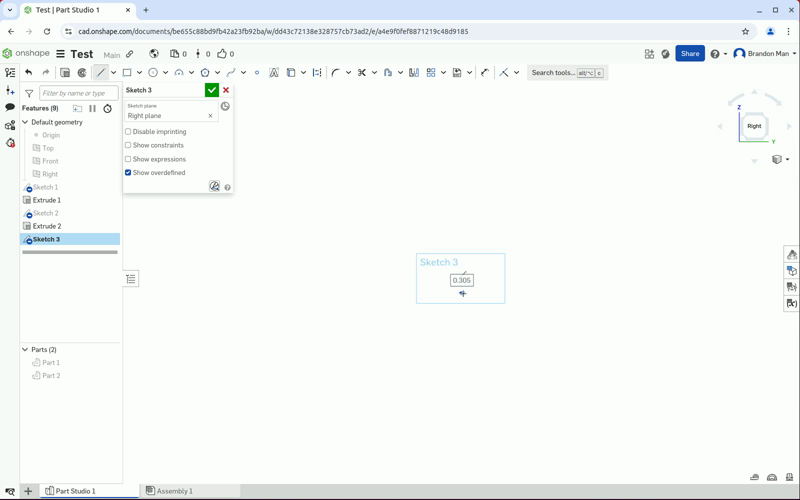
mouse_move(493, 293)
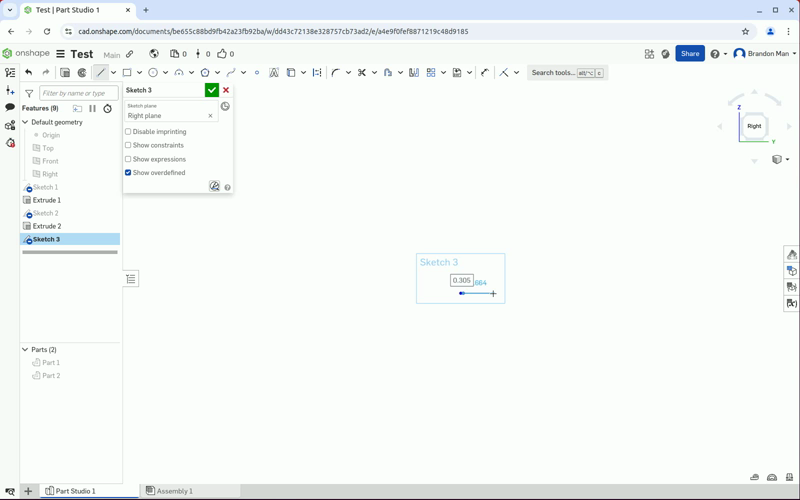
mouse_move(463, 291)
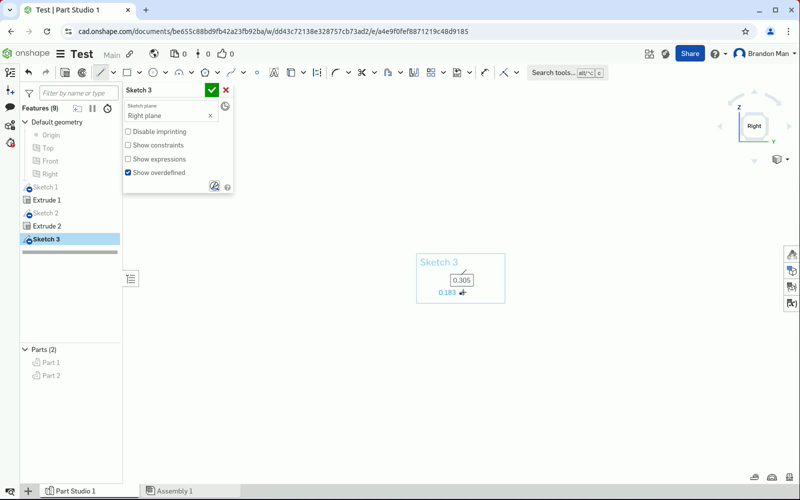
scroll(6)
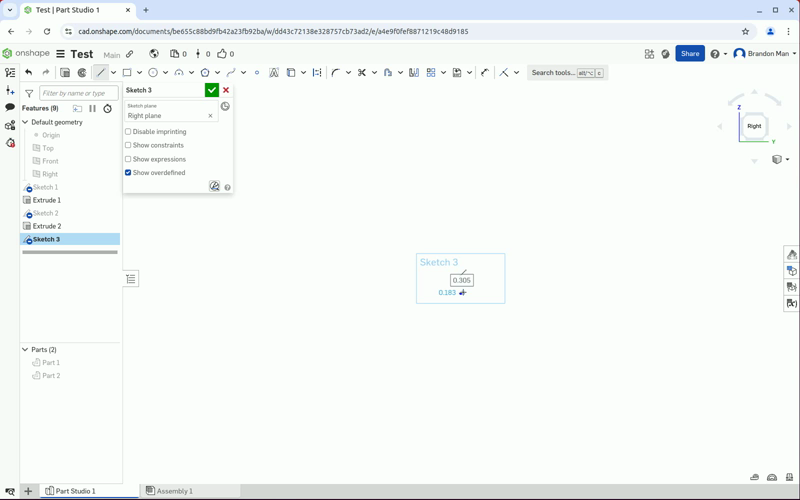
scroll(6)
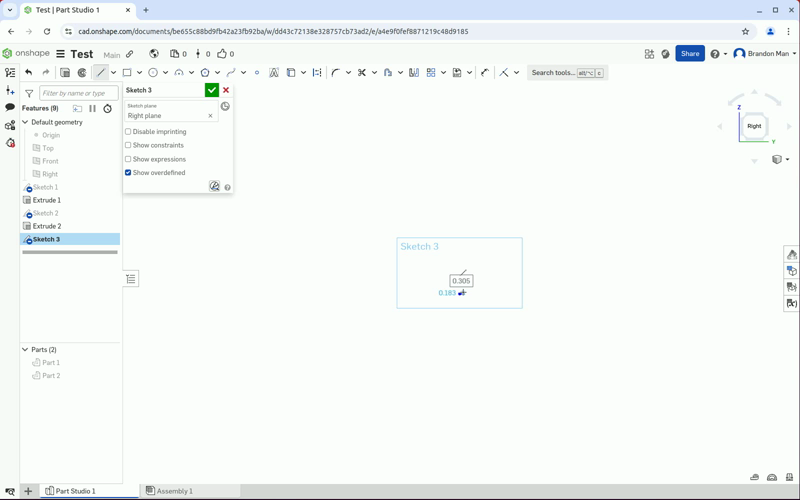
scroll(6)
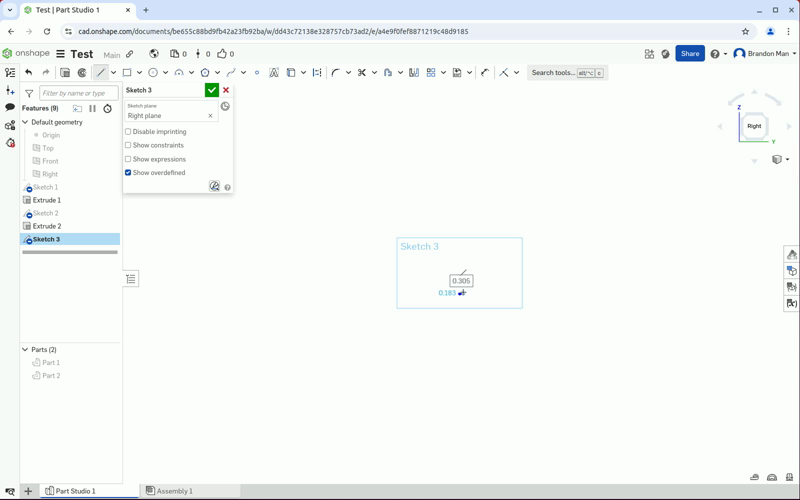
scroll(6)
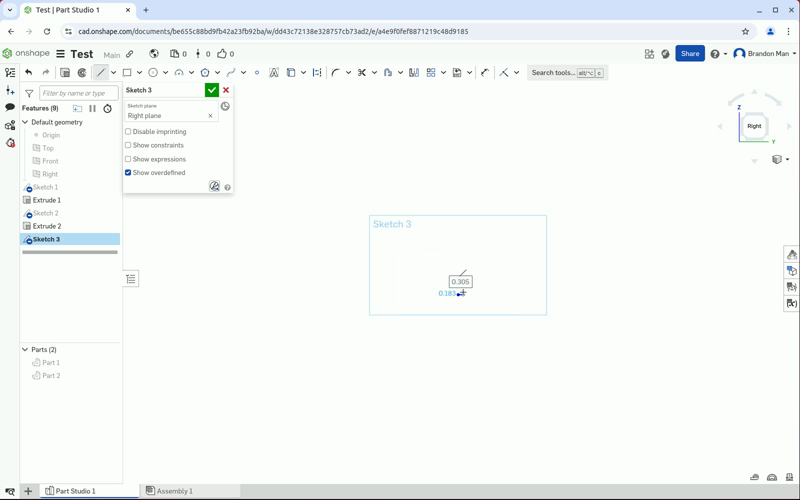
scroll(6)
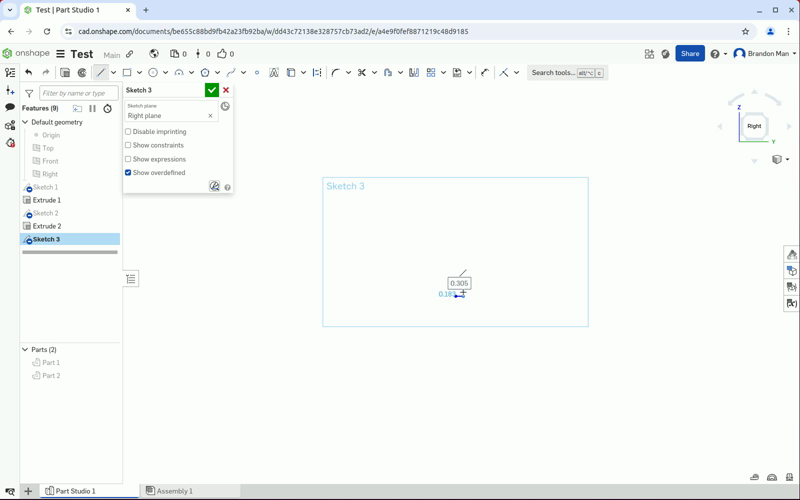
scroll(6)
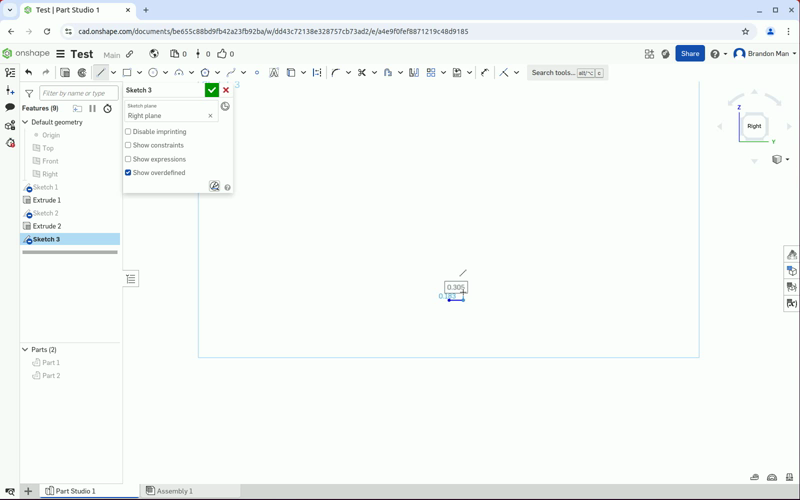
scroll(6)
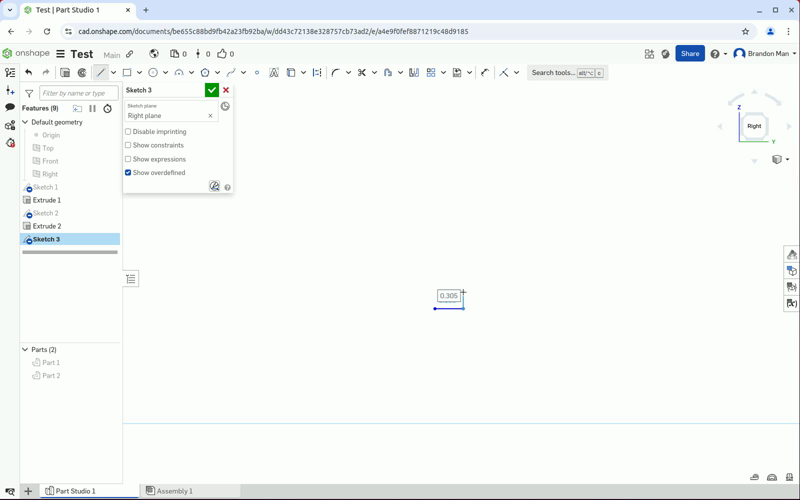
click(463, 291)
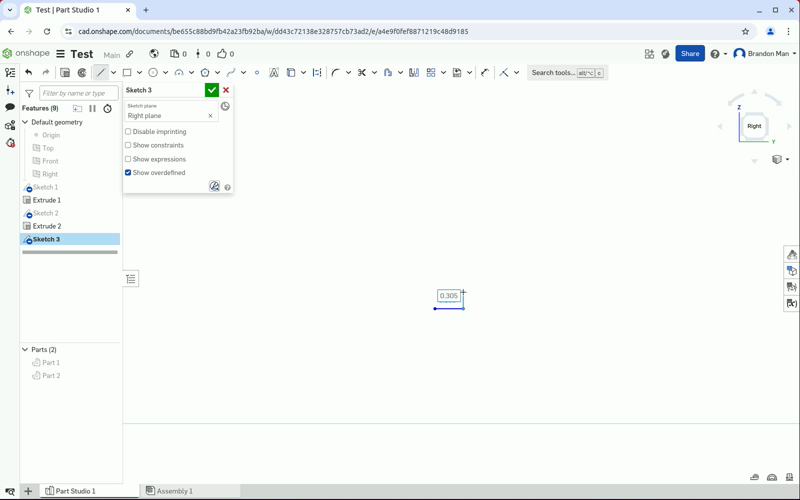
scroll(-6)
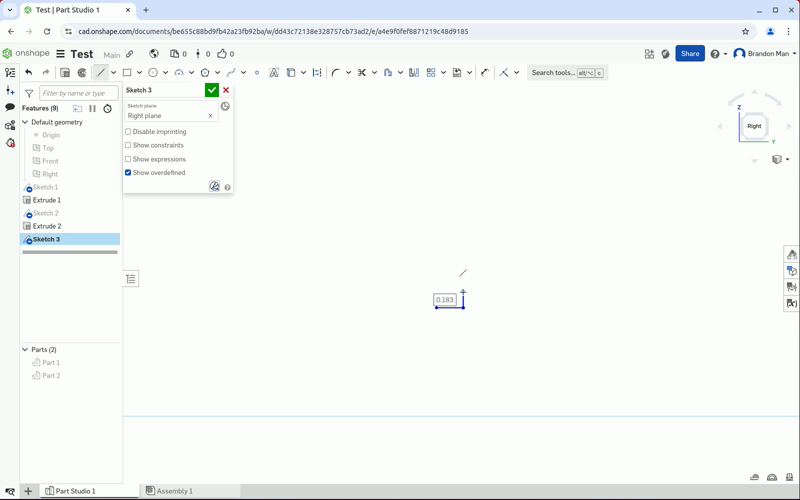
scroll(-6)
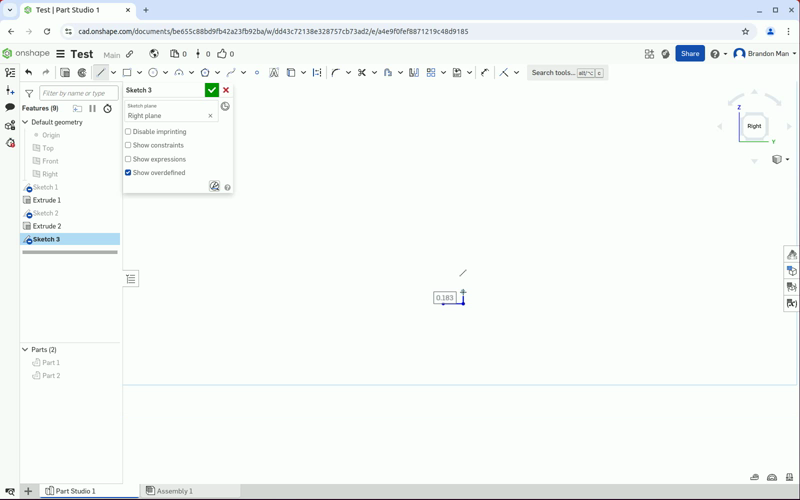
scroll(-6)
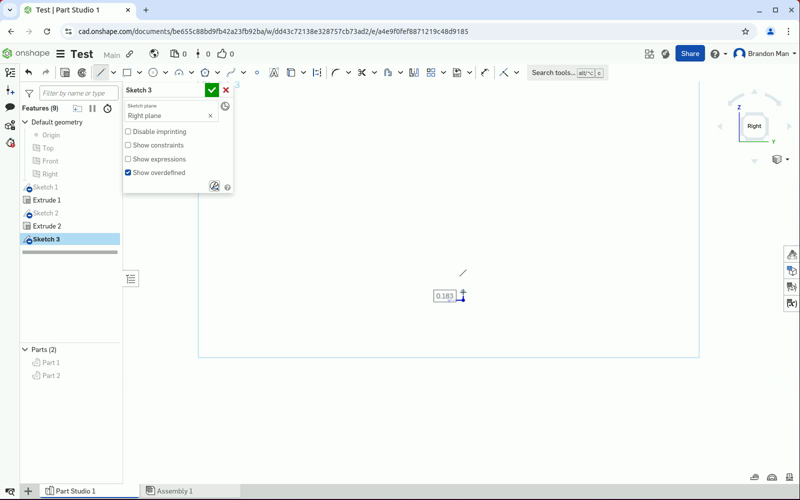
scroll(-6)
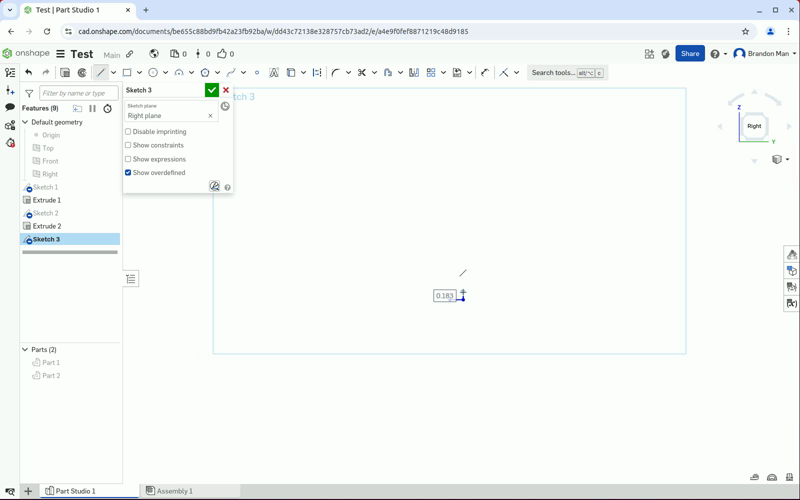
scroll(-6)
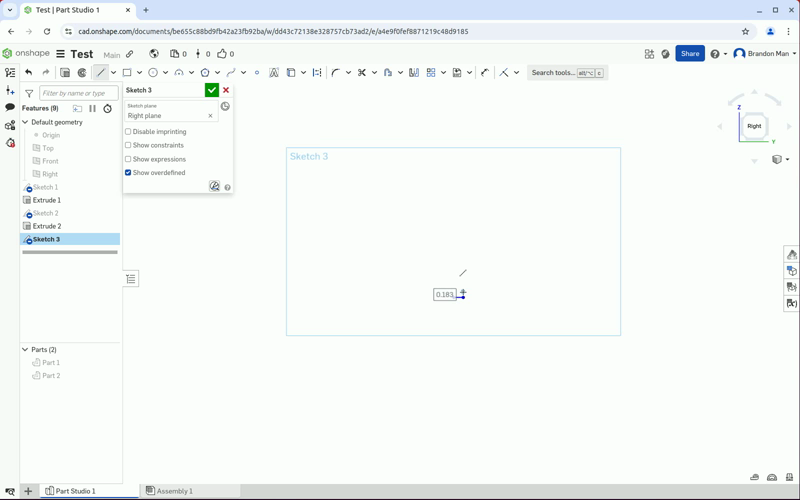
scroll(-6)
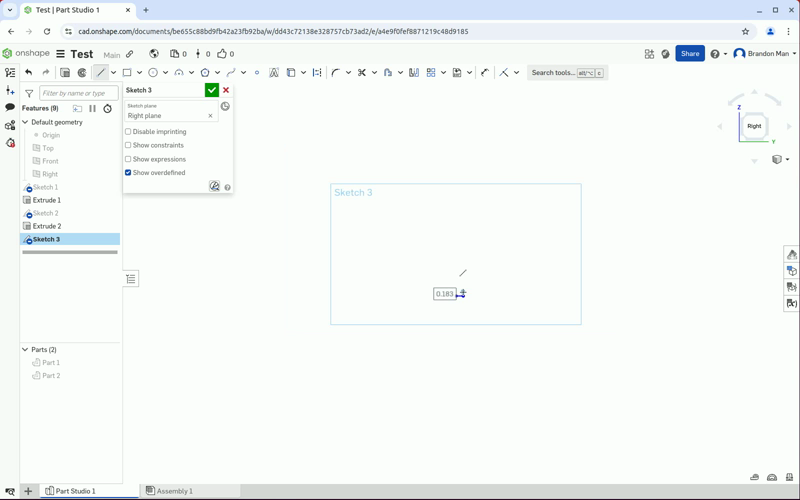
scroll(-6)
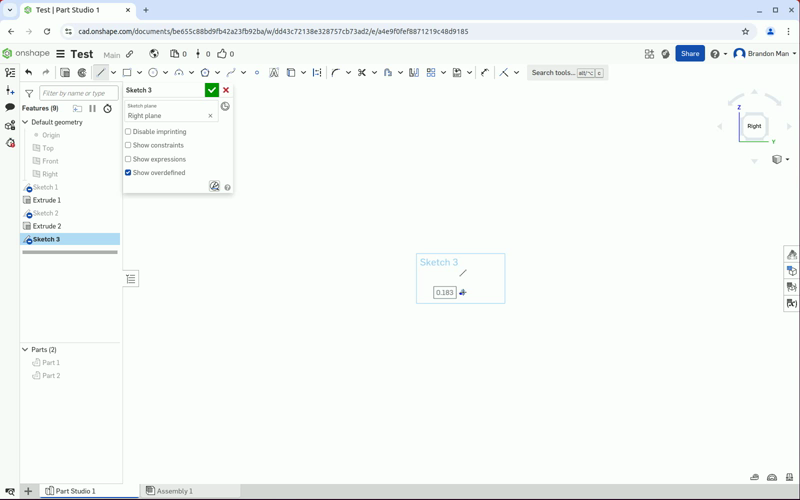
key_up(shift)
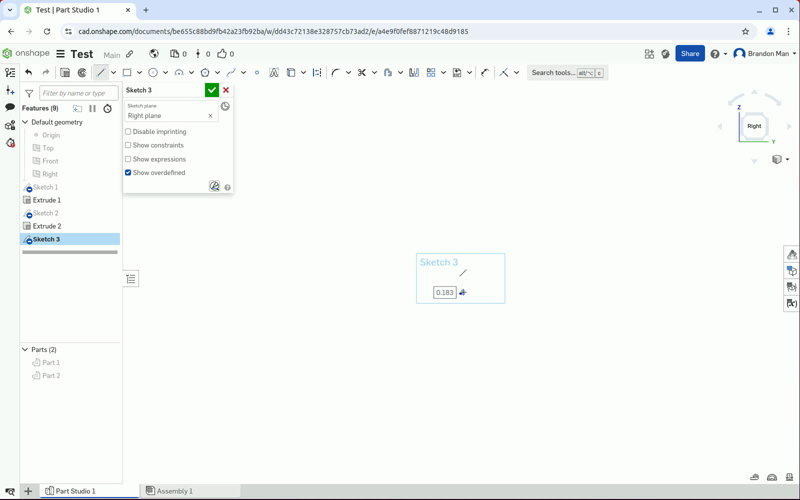
key_down(shift)
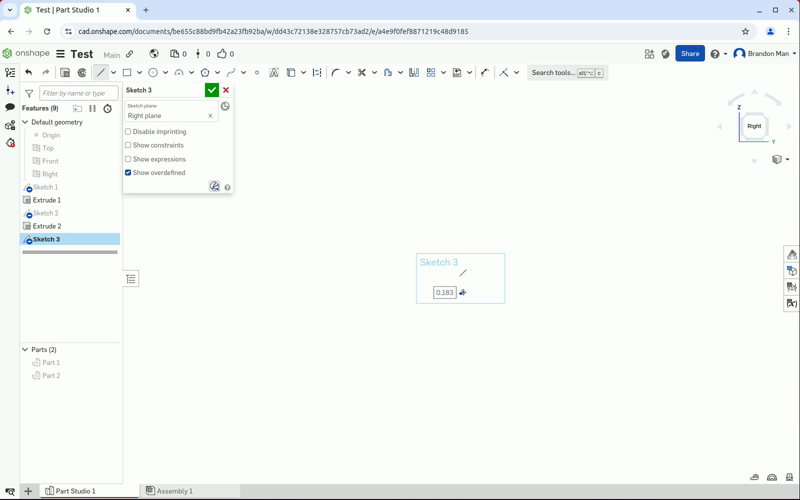
mouse_move(493, 291)
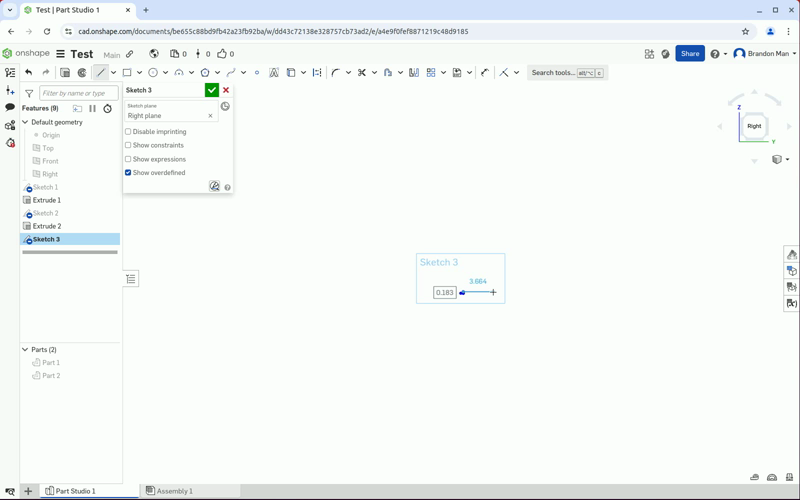
mouse_move(460, 291)
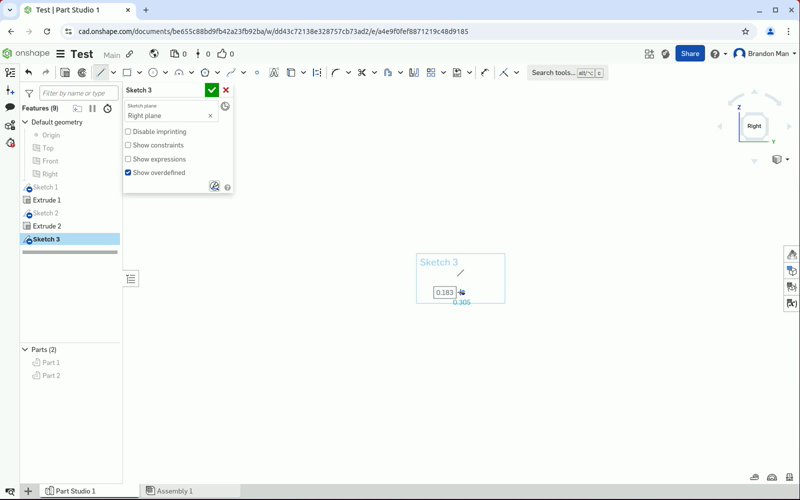
scroll(6)
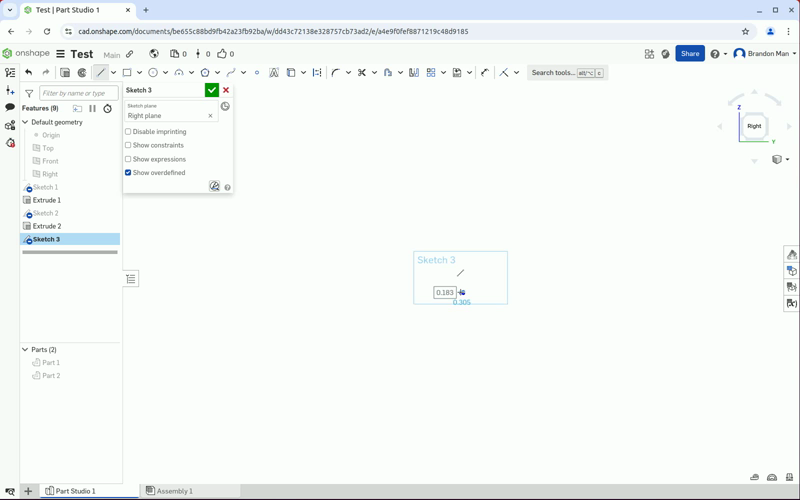
scroll(6)
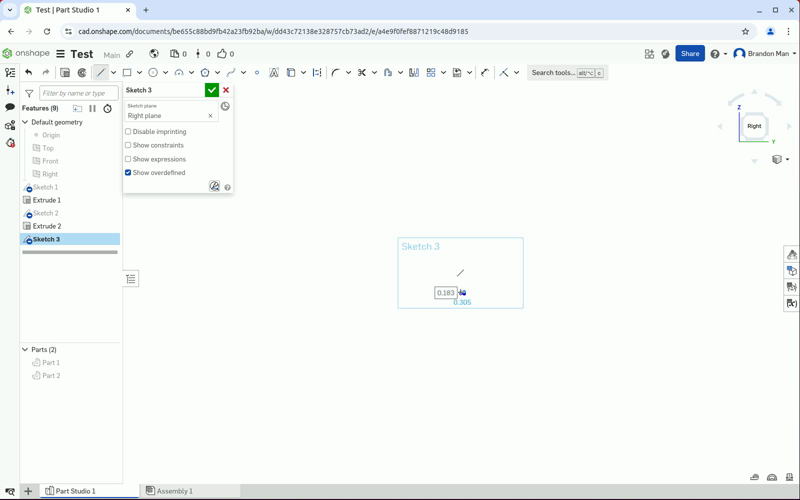
scroll(6)
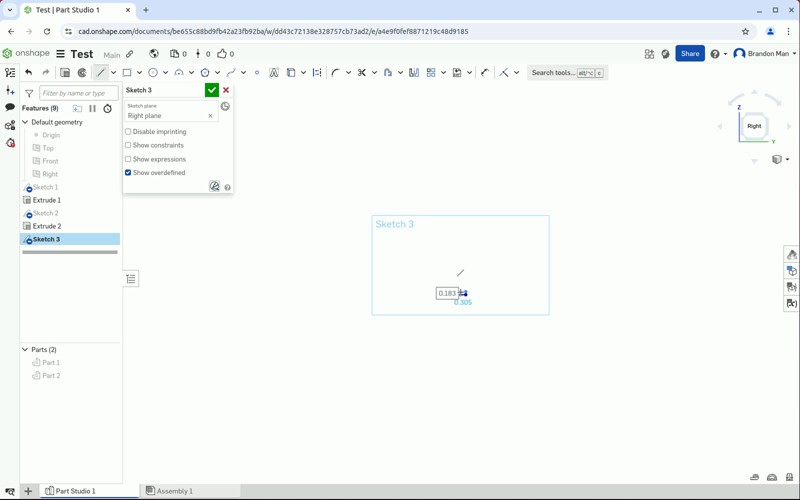
scroll(6)
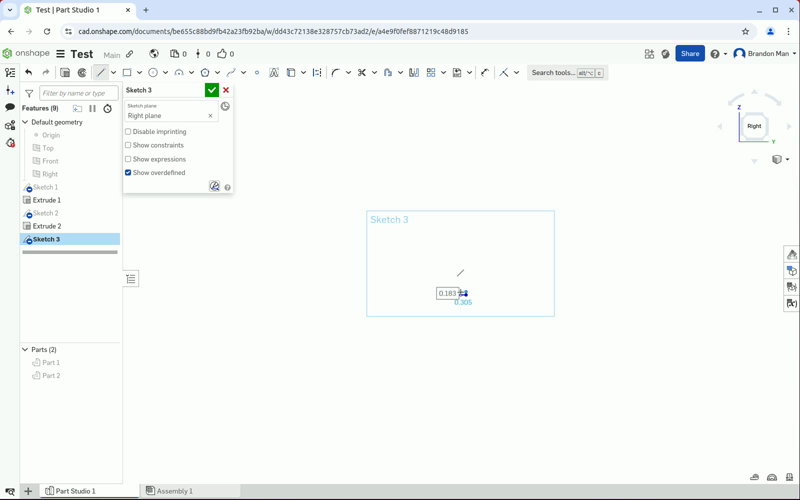
scroll(6)
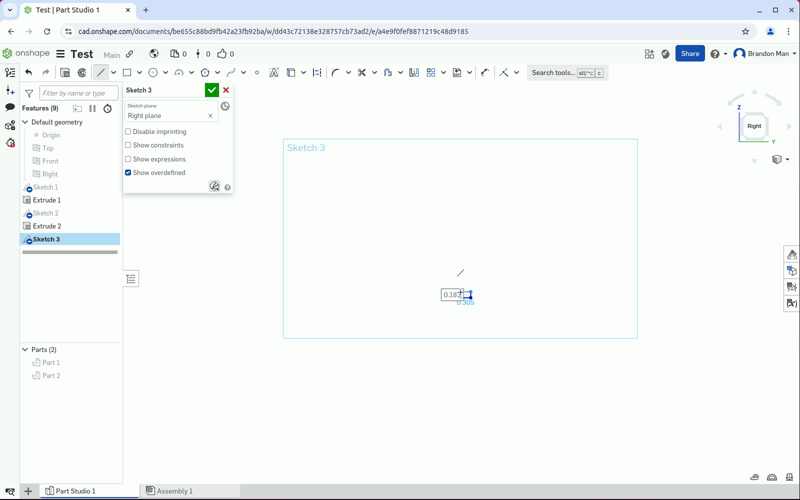
scroll(6)
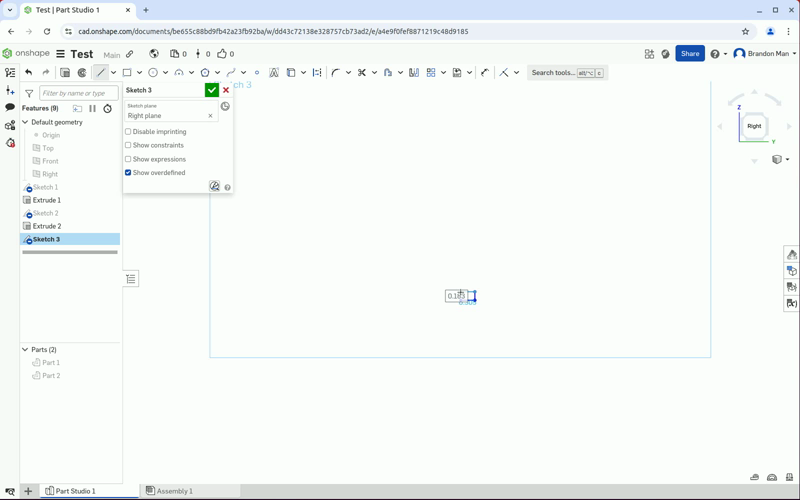
scroll(6)
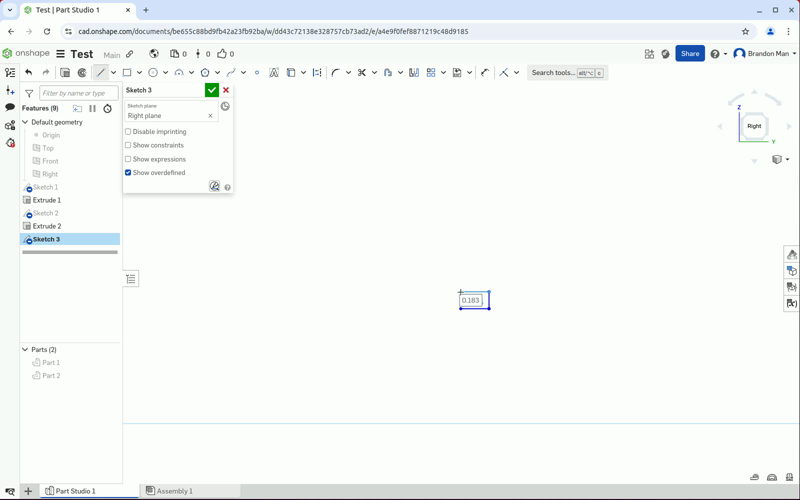
click(460, 291)
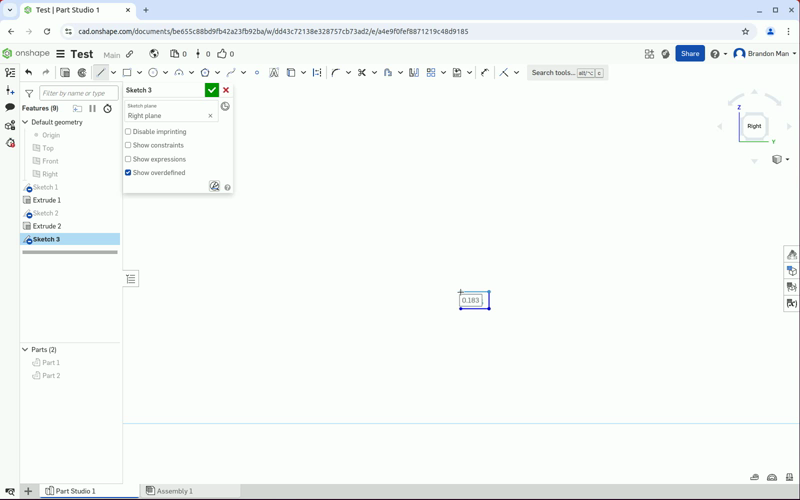
scroll(-6)
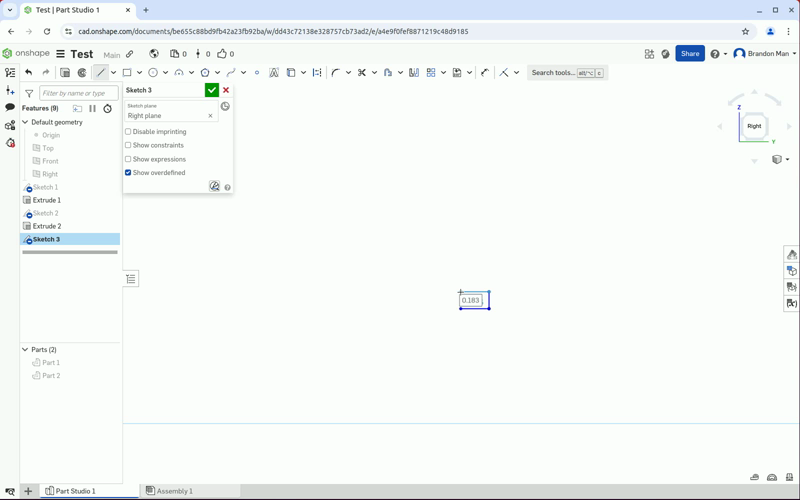
scroll(-6)
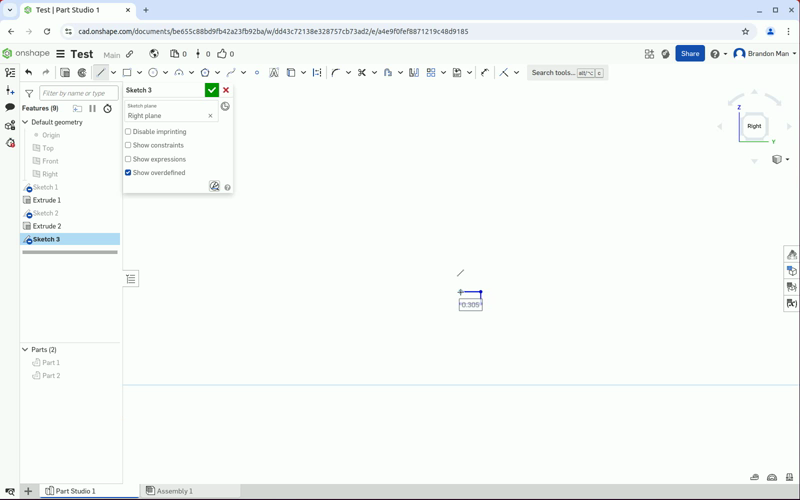
scroll(-6)
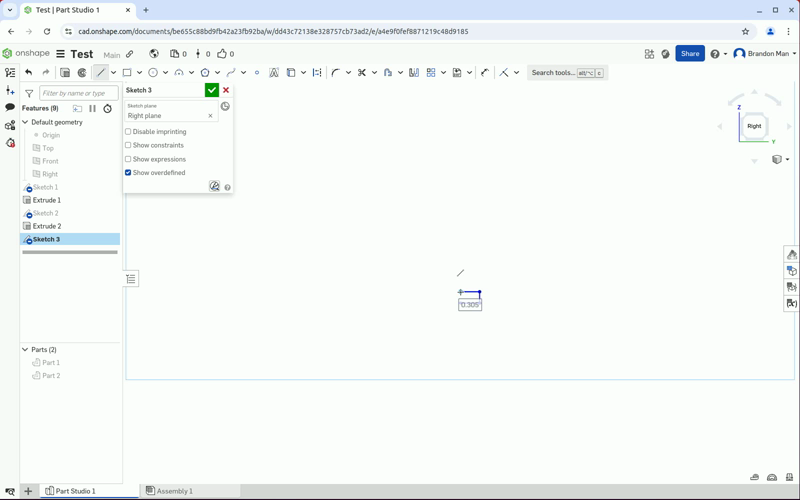
scroll(-6)
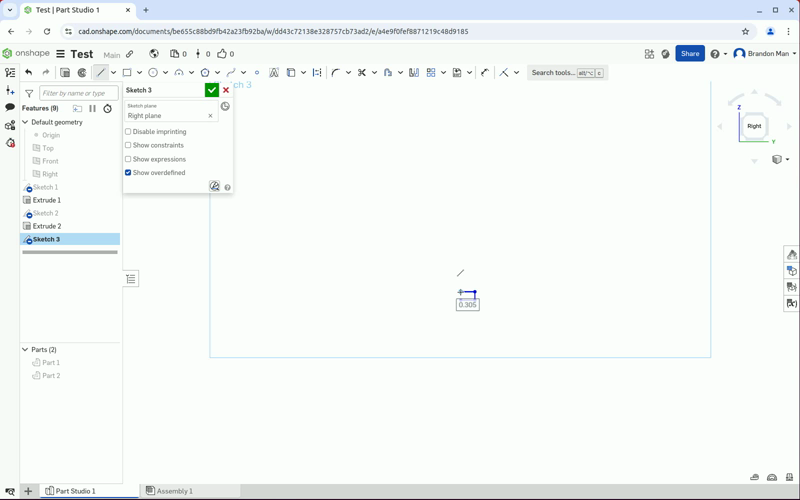
scroll(-6)
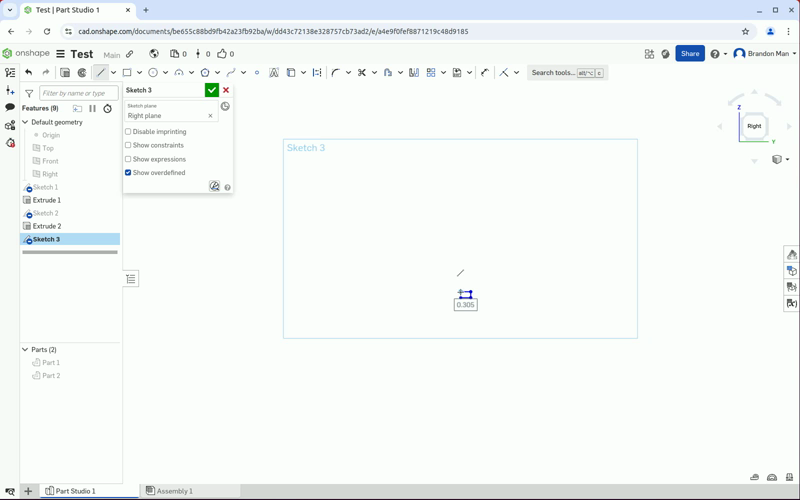
scroll(-6)
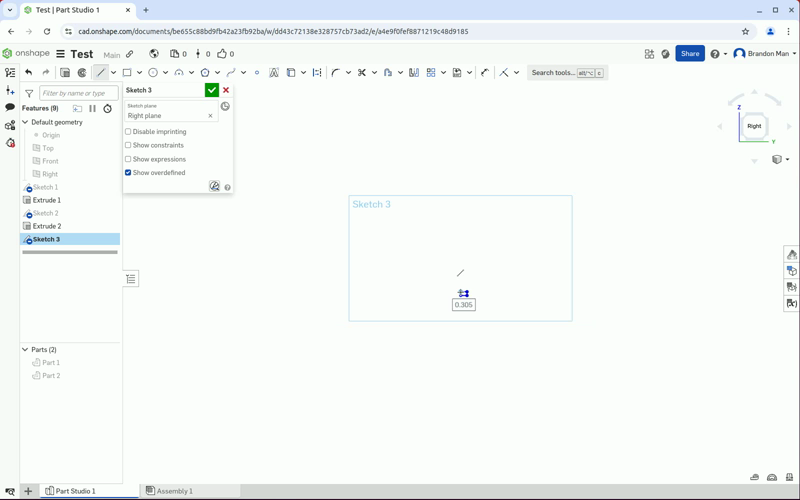
scroll(-6)
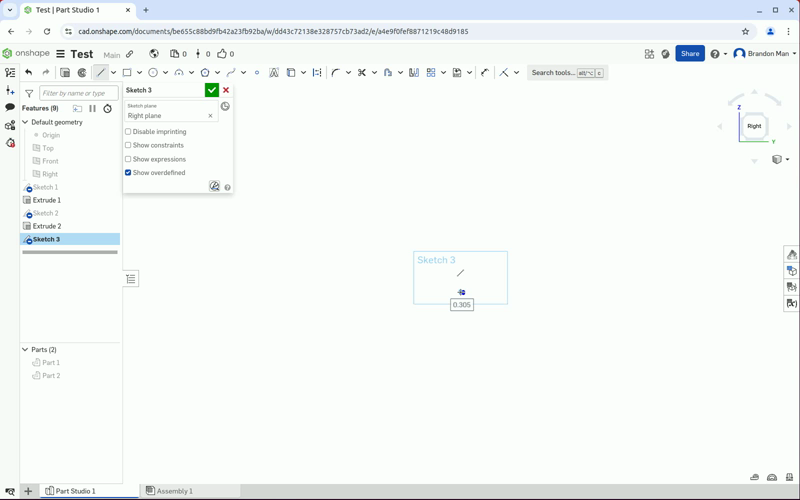
key_up(shift)
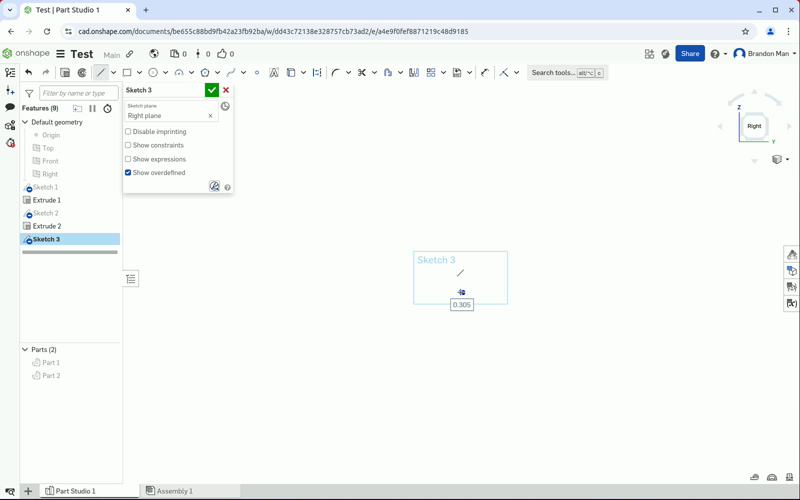
mouse_move(490, 291)
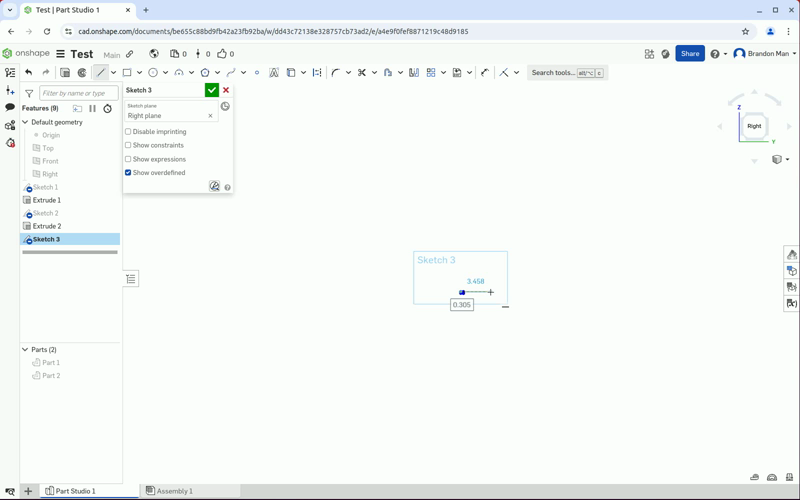
key_down(shift)
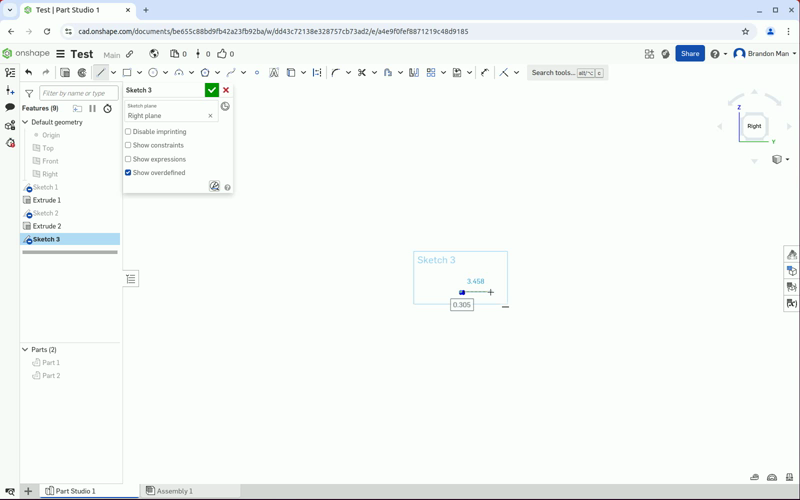
mouse_move(460, 293)
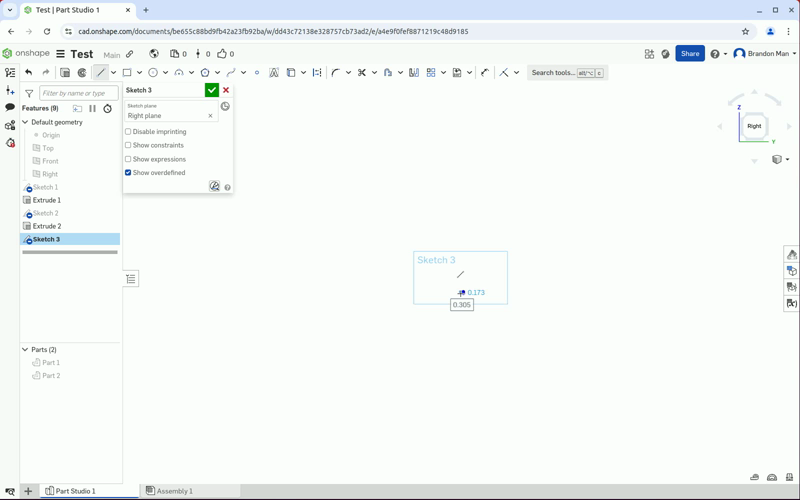
scroll(6)
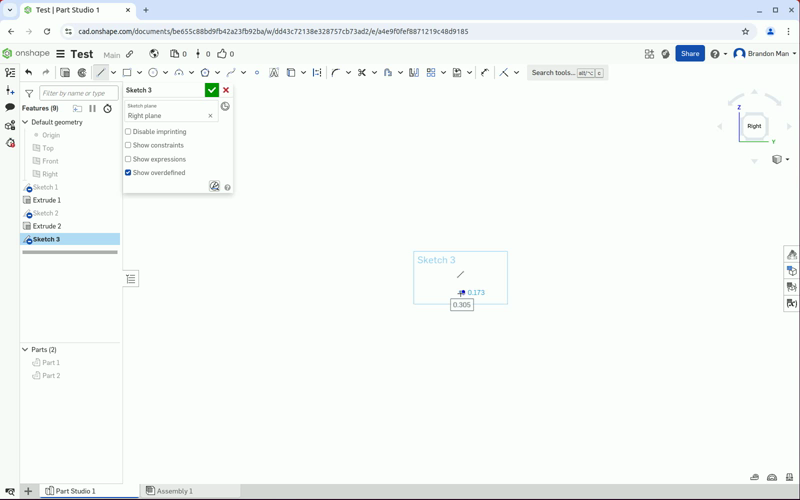
scroll(6)
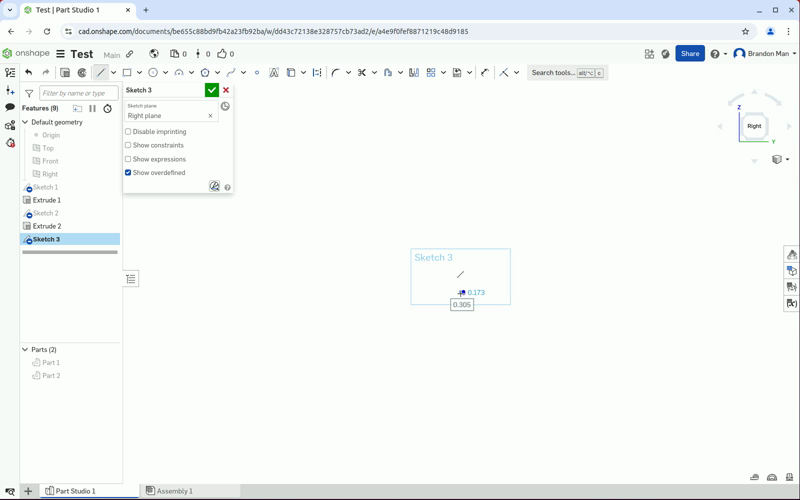
scroll(6)
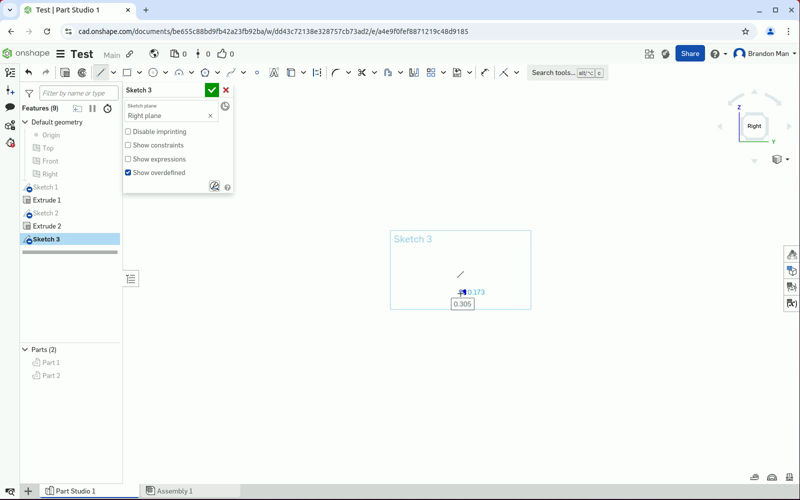
scroll(6)
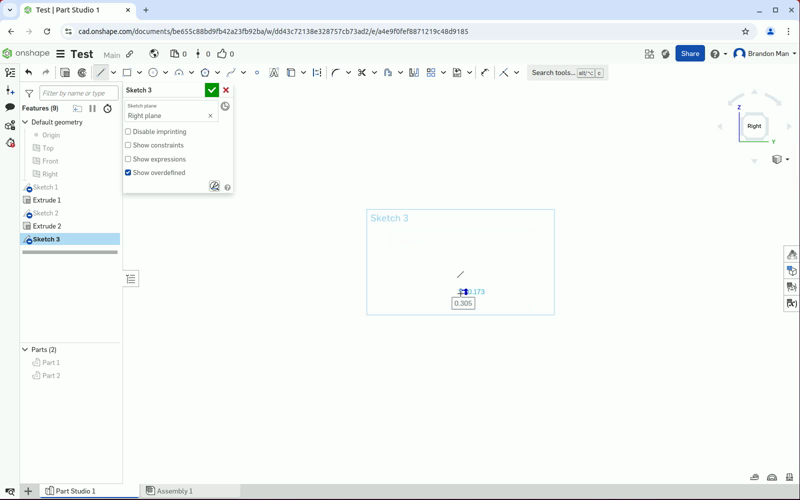
scroll(6)
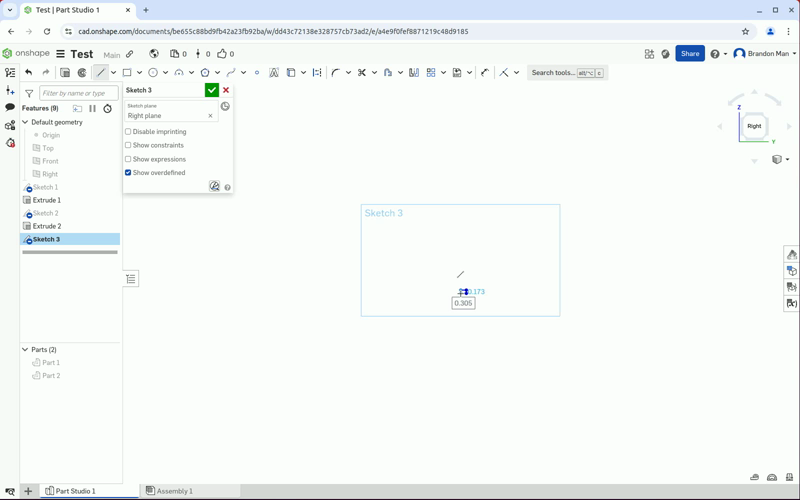
scroll(6)
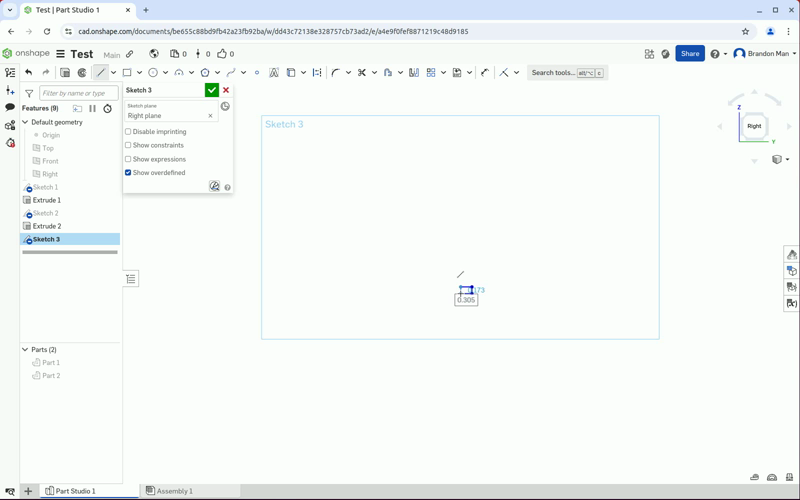
scroll(6)
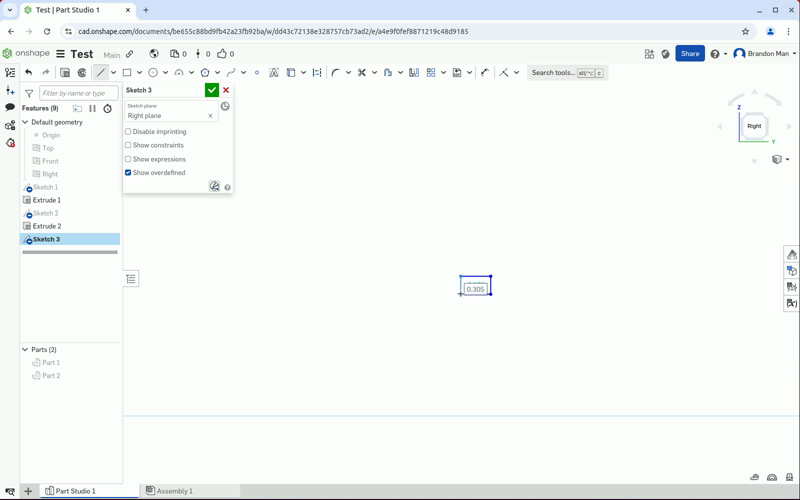
key_up(shift)
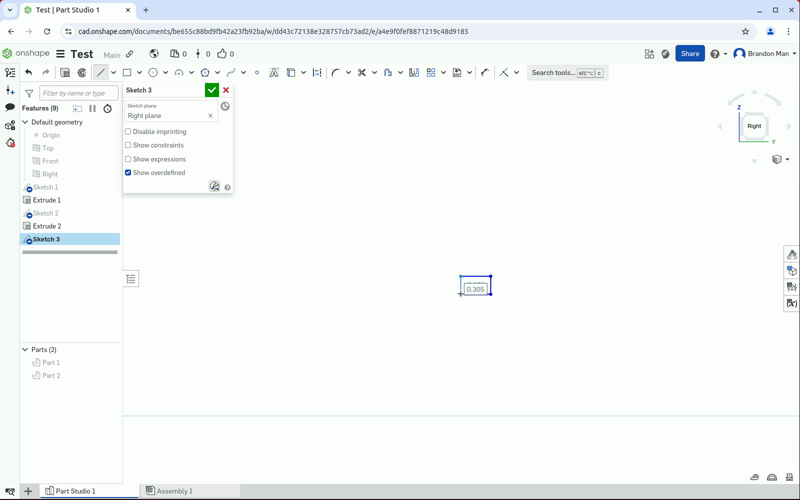
click(460, 293)
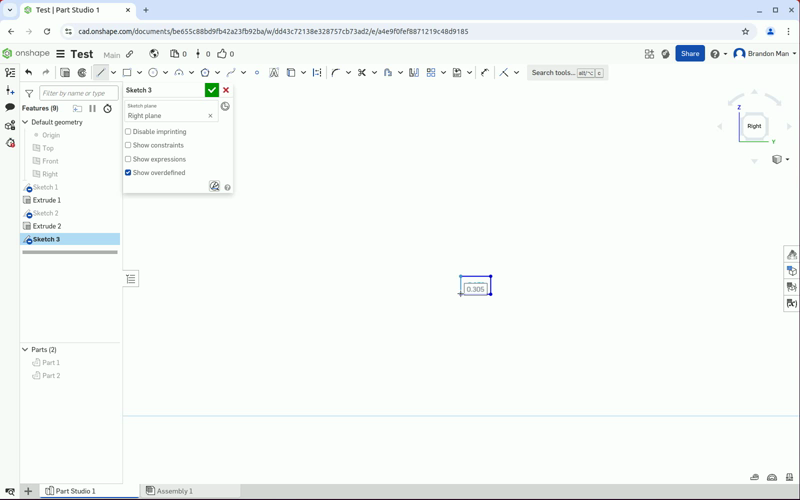
scroll(-6)
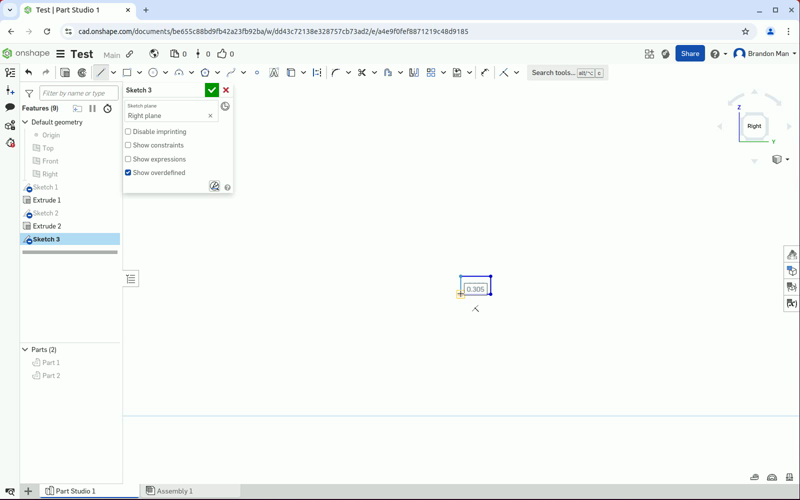
scroll(-6)
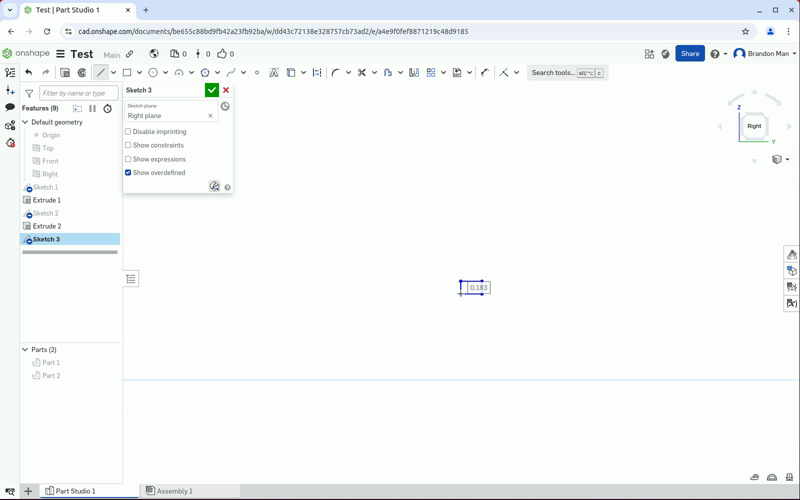
scroll(-6)
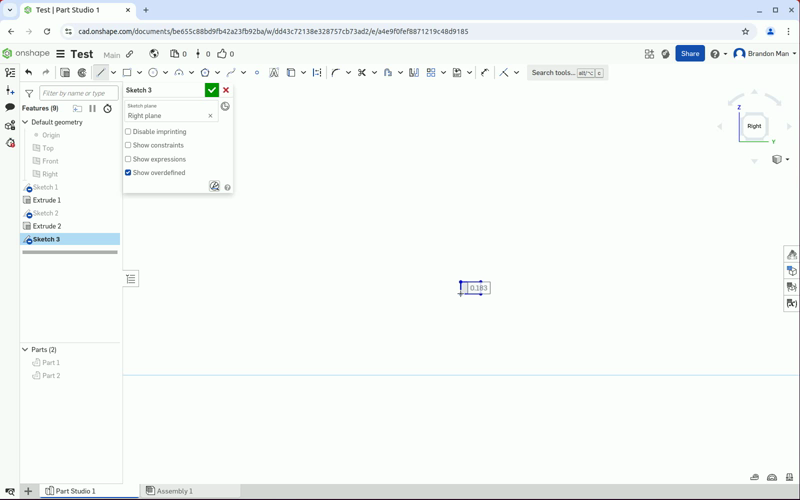
scroll(-6)
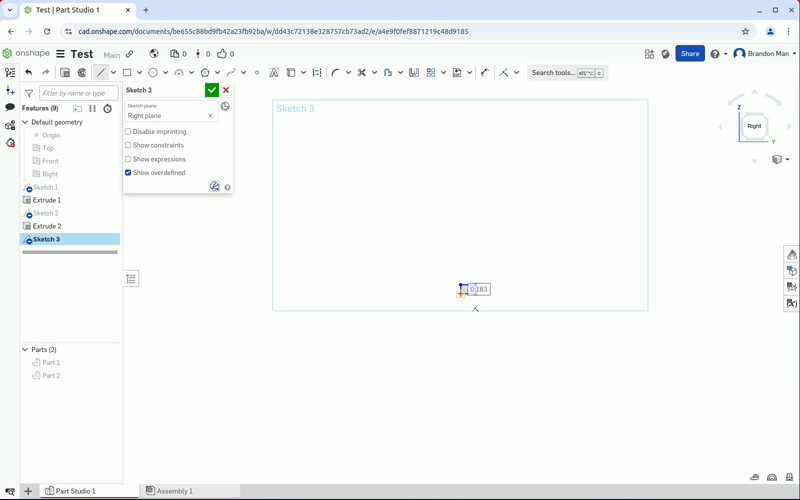
scroll(-6)
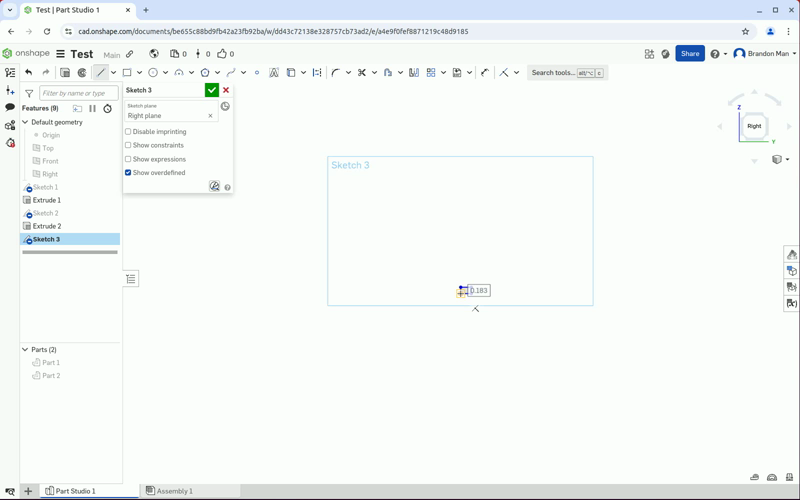
scroll(-6)
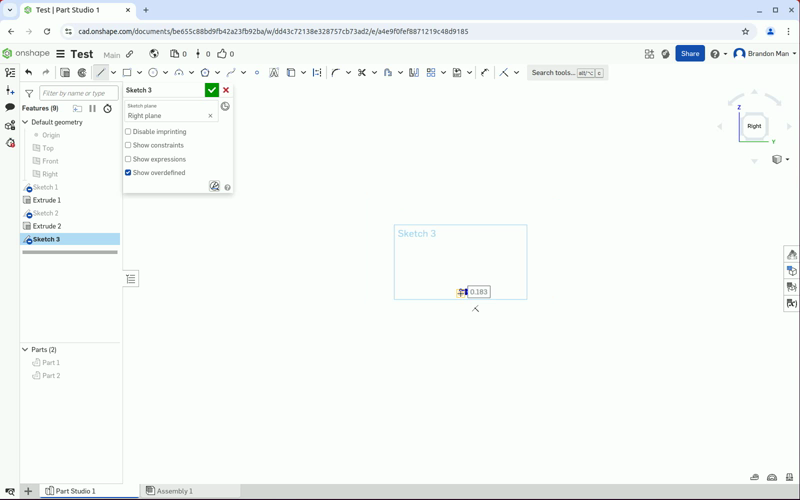
scroll(-6)
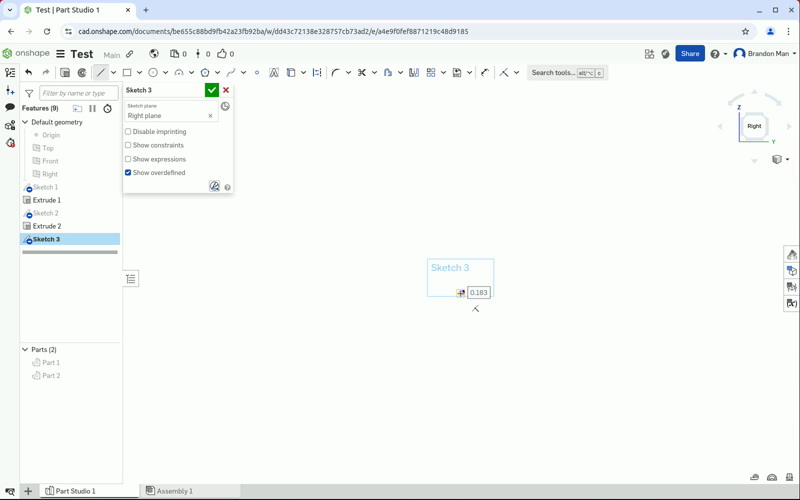
key(esc)
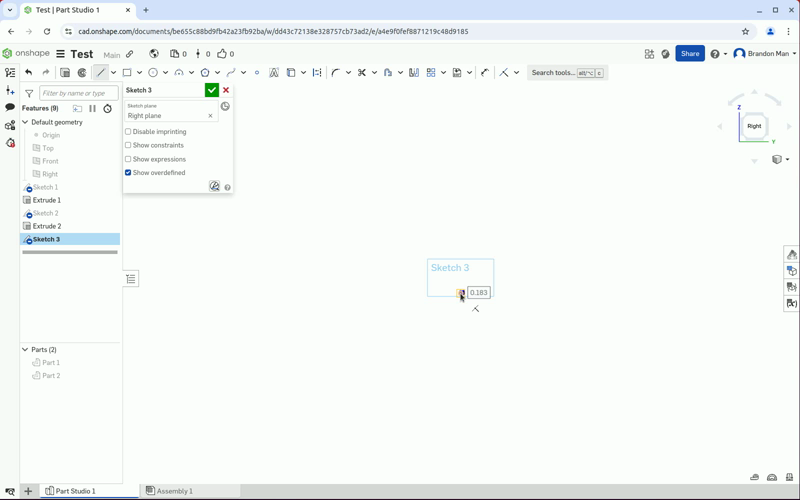
mouse_move(462, 293)
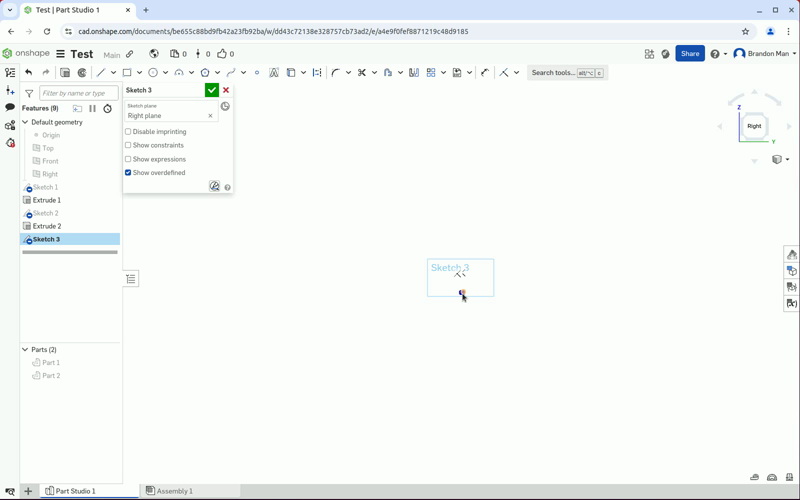
scroll(6)
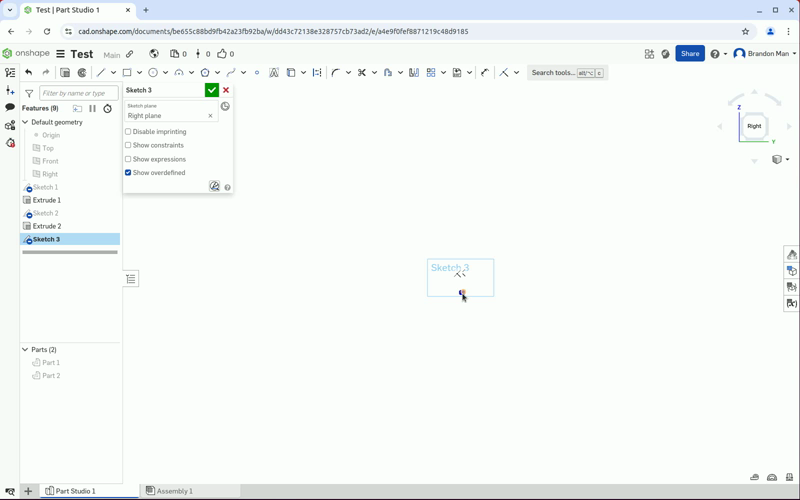
scroll(6)
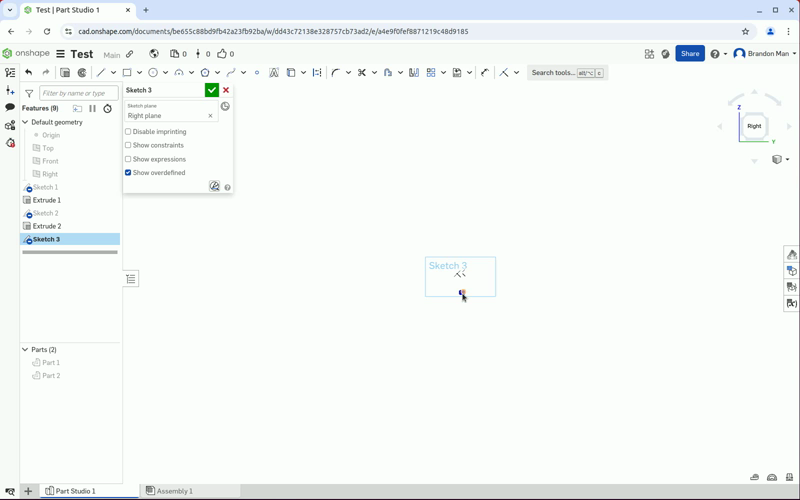
scroll(6)
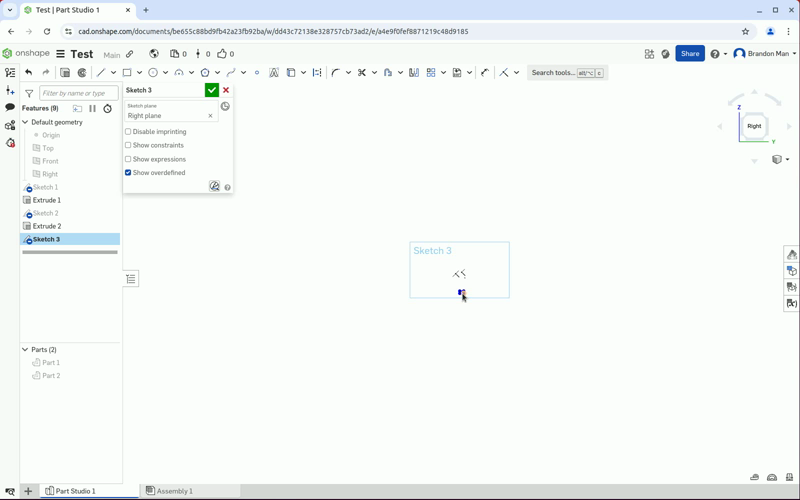
scroll(6)
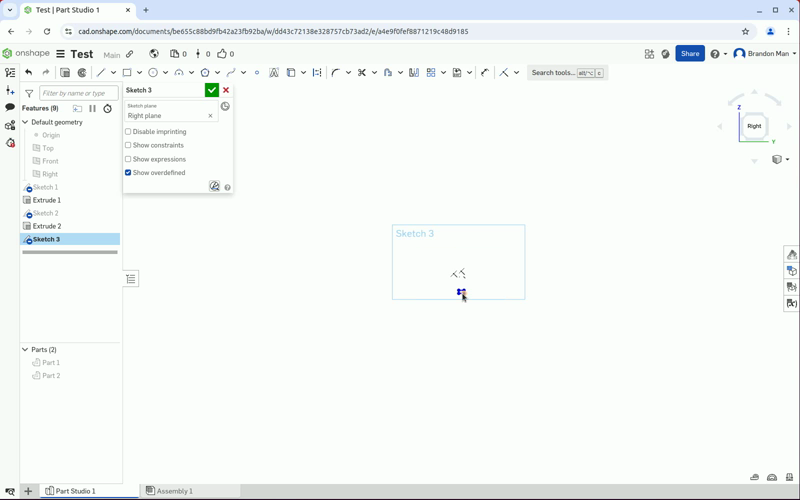
scroll(6)
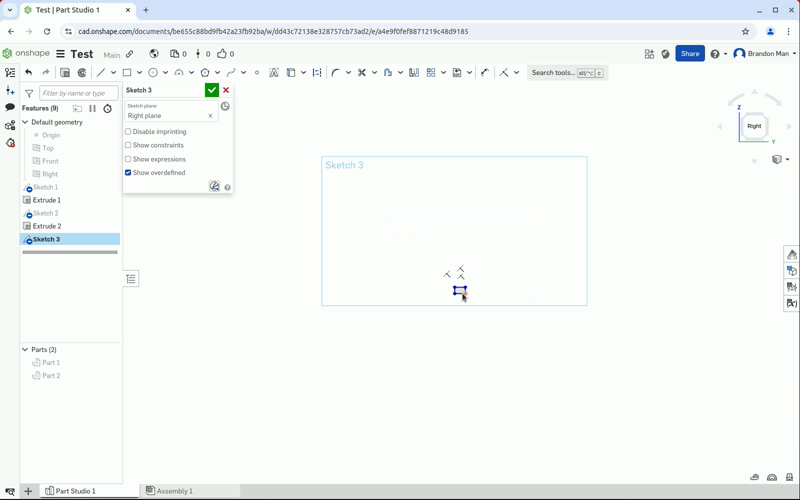
scroll(6)
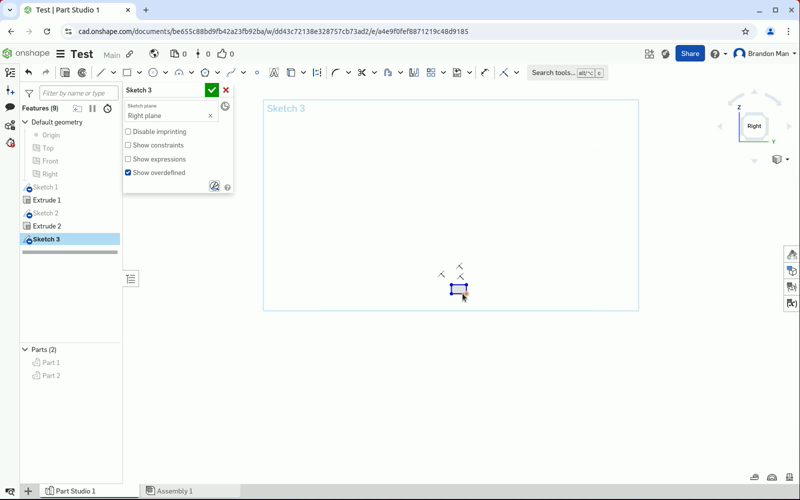
scroll(6)
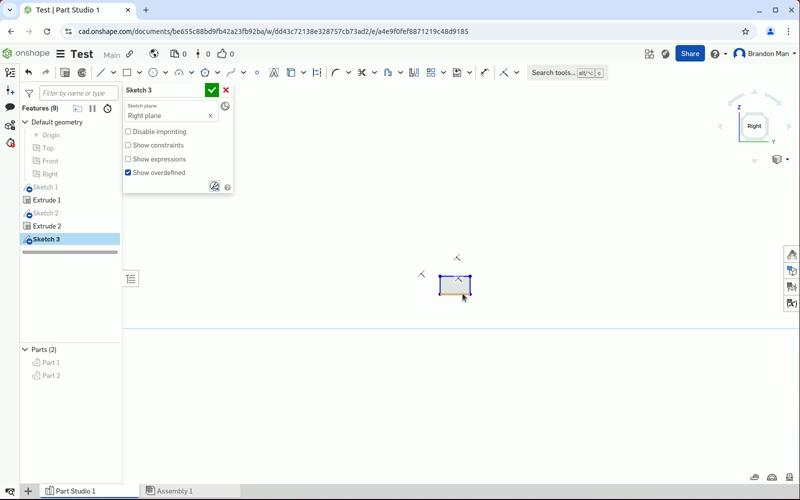
click(462, 293)
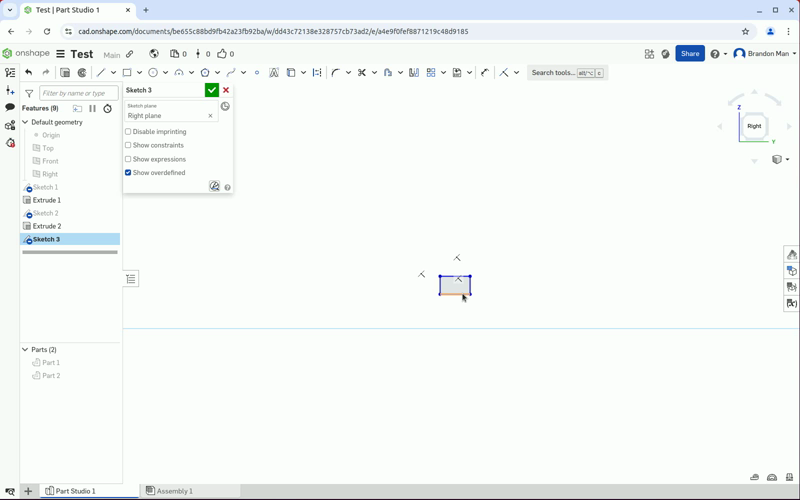
scroll(-6)
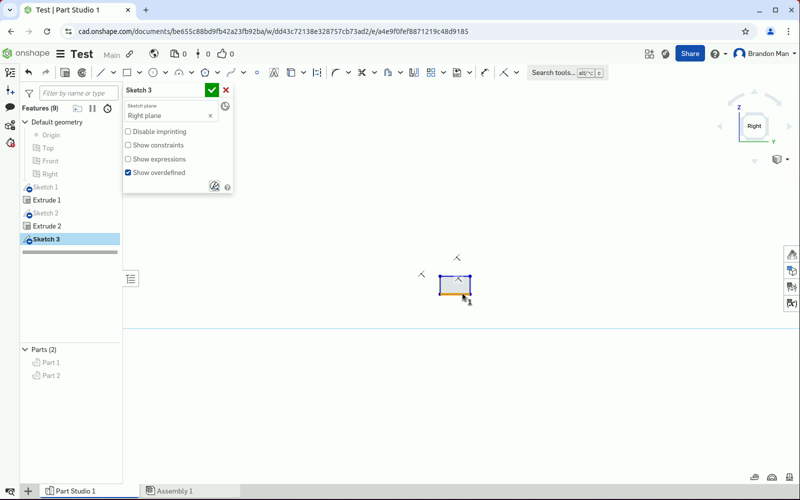
scroll(-6)
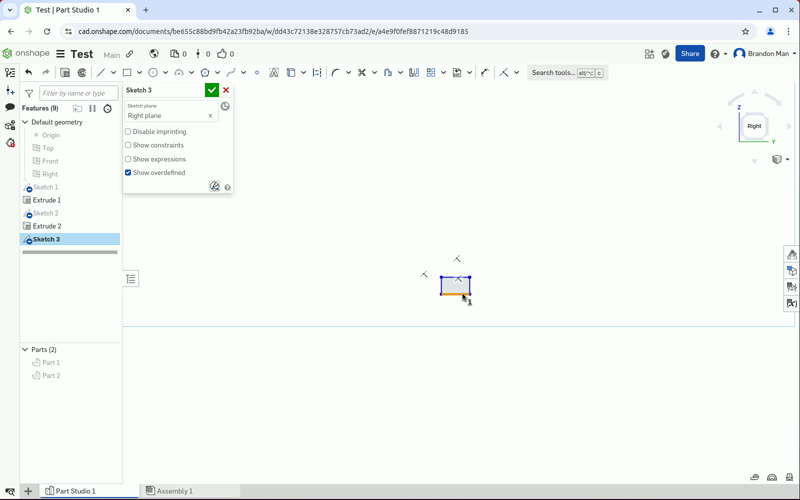
scroll(-6)
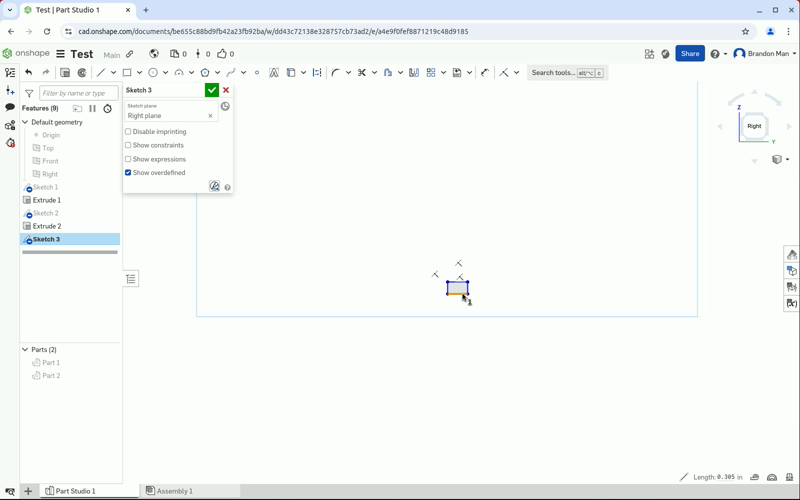
scroll(-6)
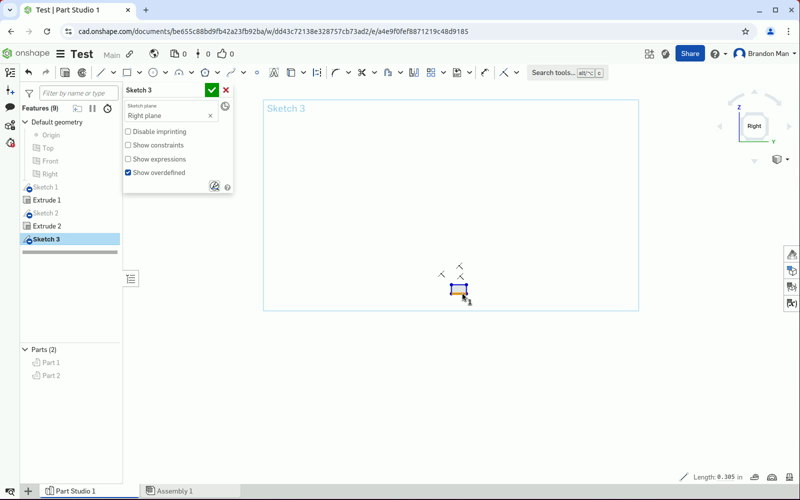
scroll(-6)
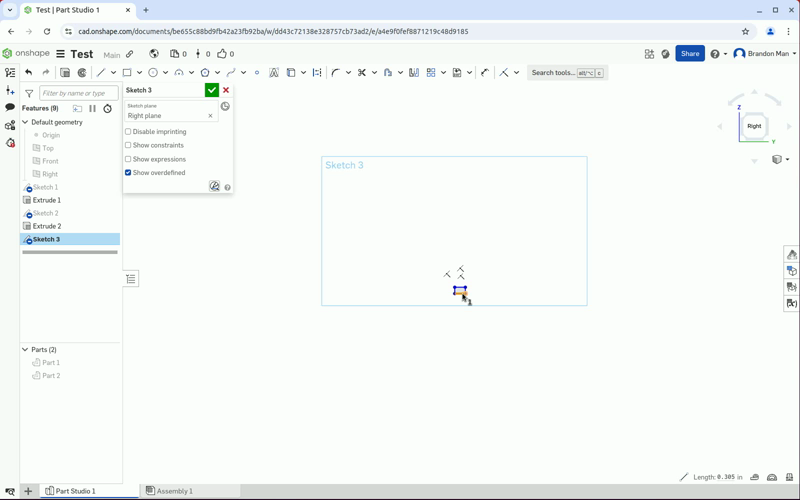
scroll(-6)
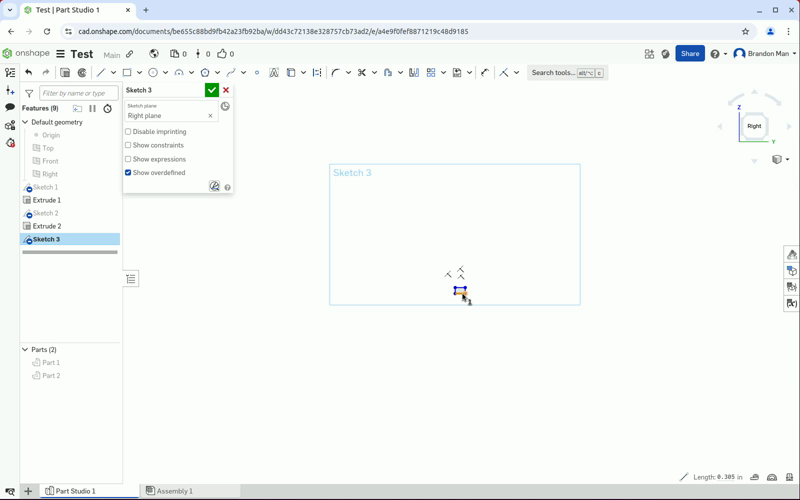
scroll(-6)
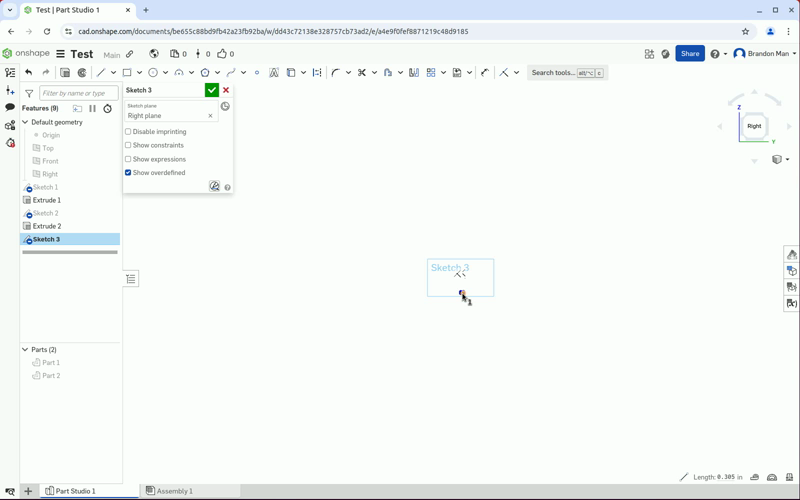
mouse_move(73, 352)
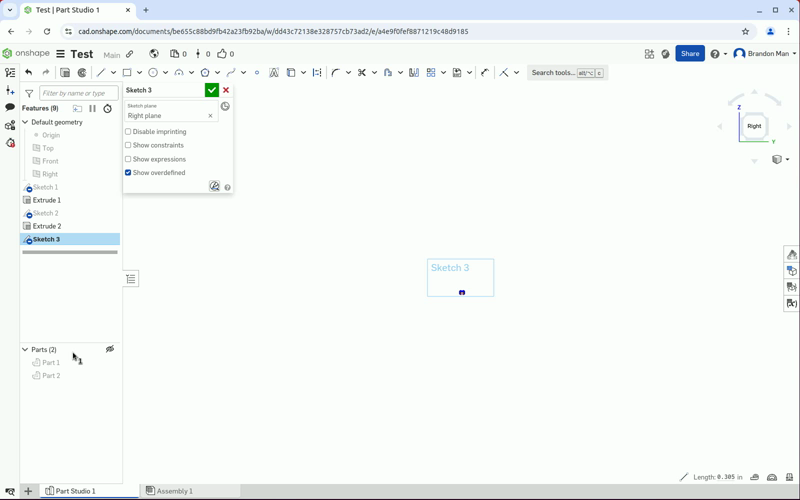
key(shift+y)
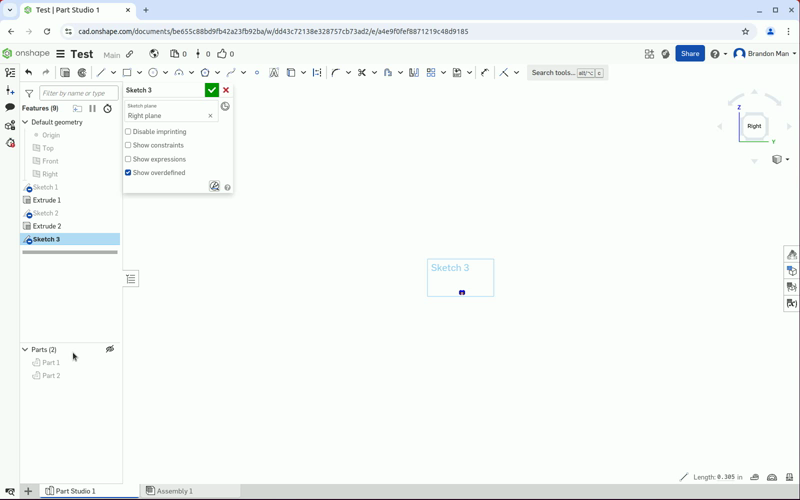
key(shift+e)
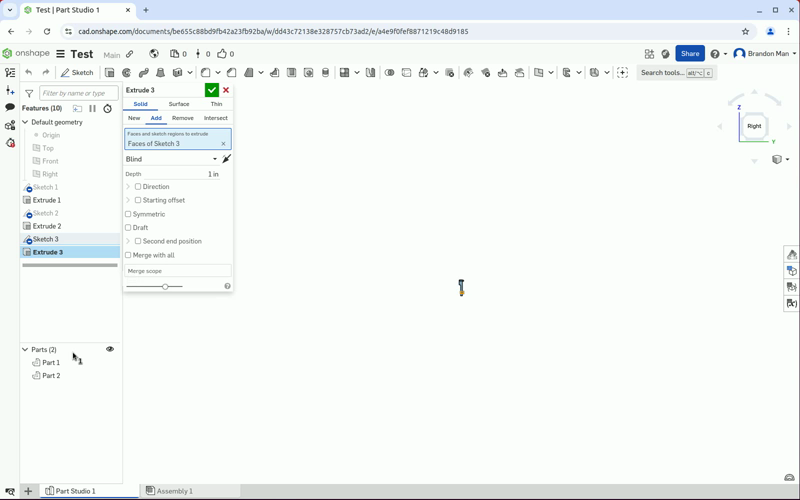
mouse_move(143, 106)
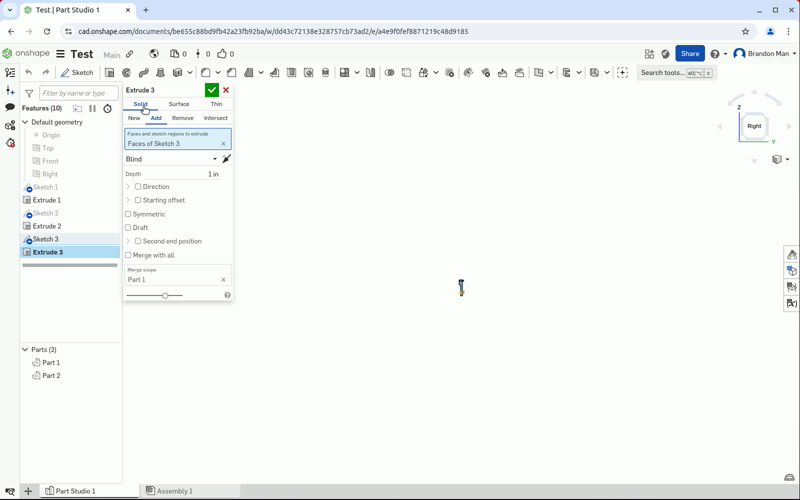
click(143, 106)
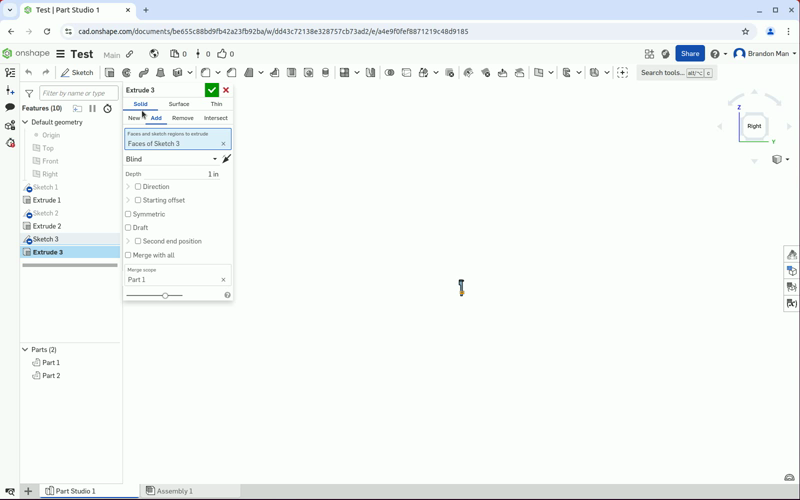
mouse_move(137, 120)
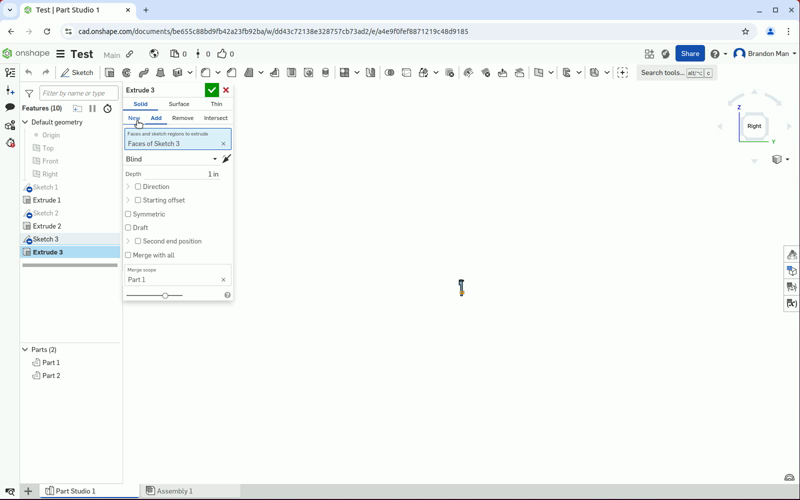
click(137, 120)
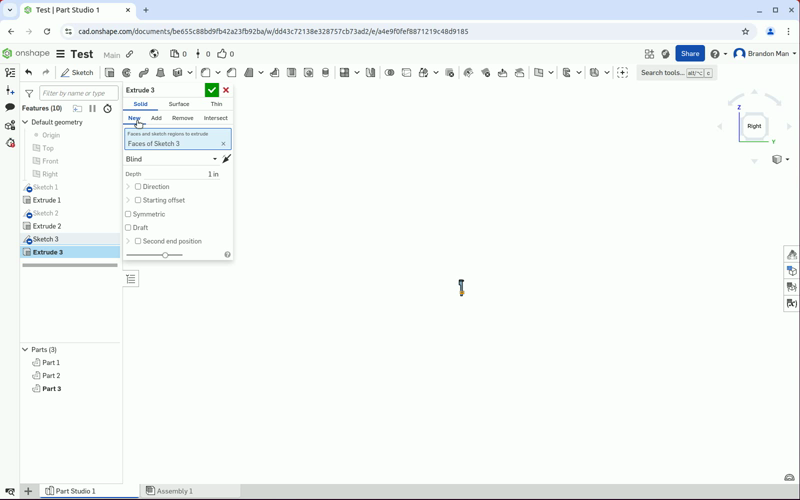
key(tab, 4)
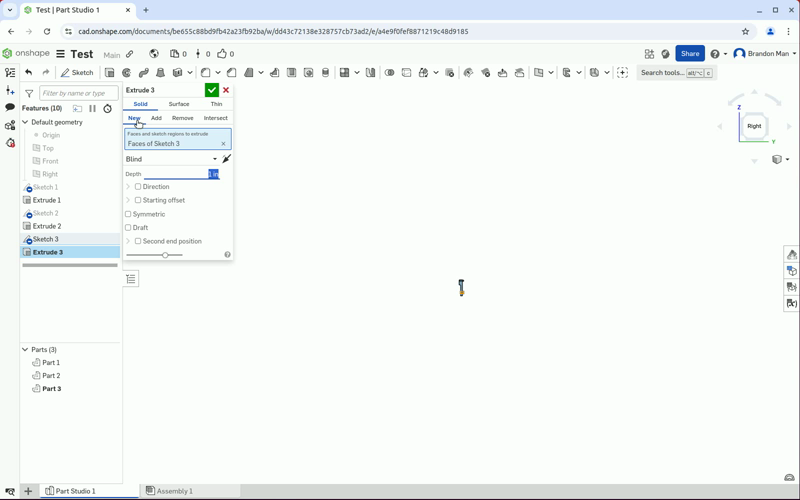
text(23.108)
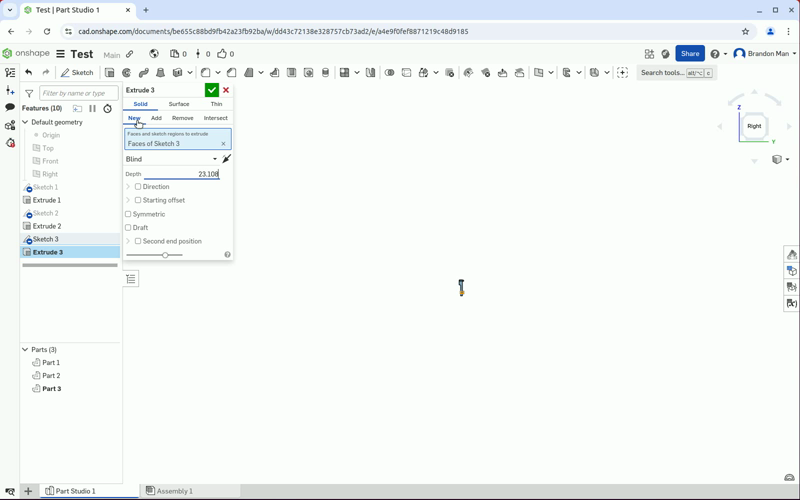
key(enter)
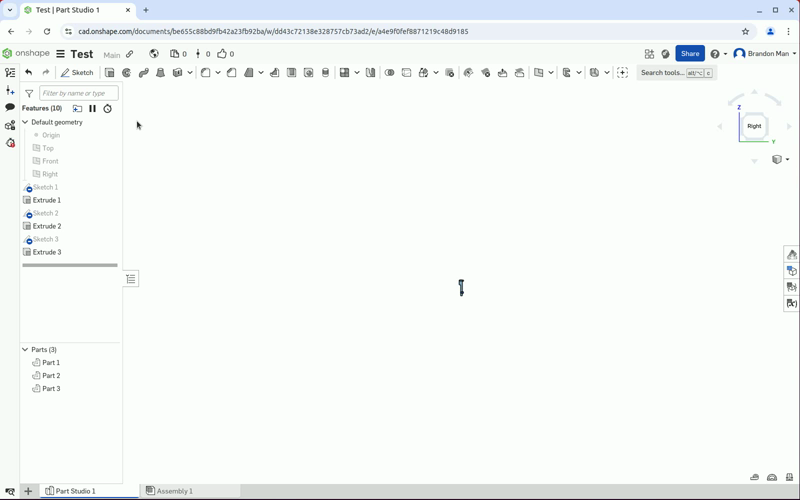
key(shift+h)
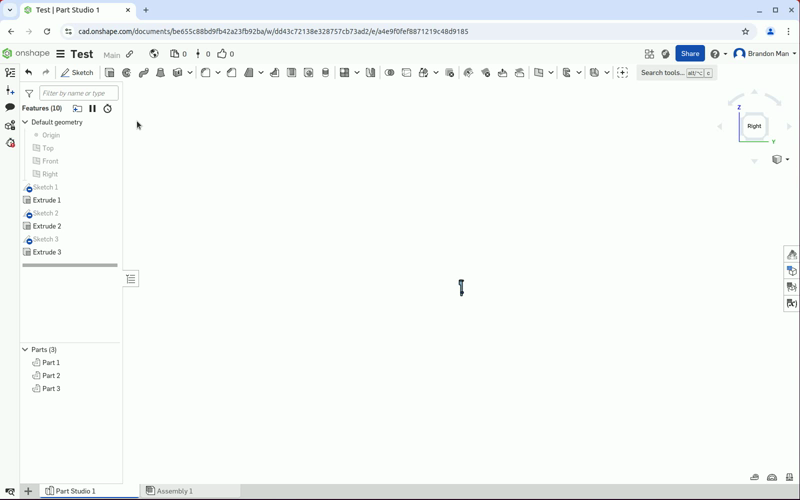
key(shift+h)
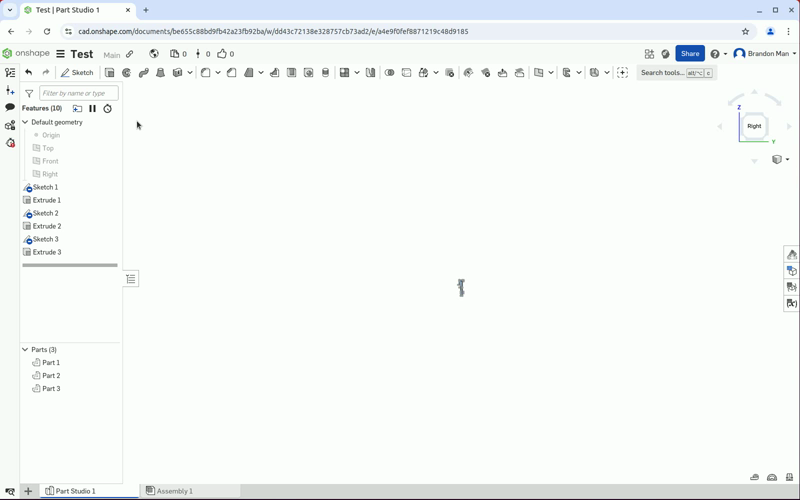
key(shift+7)
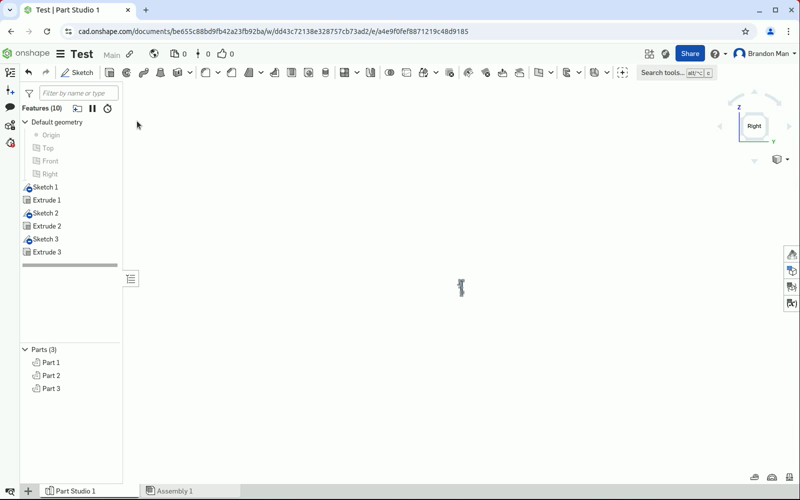
key(right, 2)
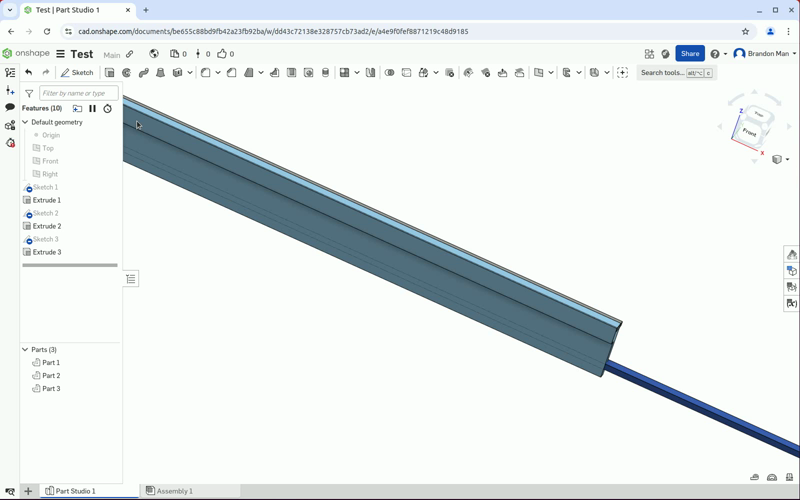
key(down, 2)
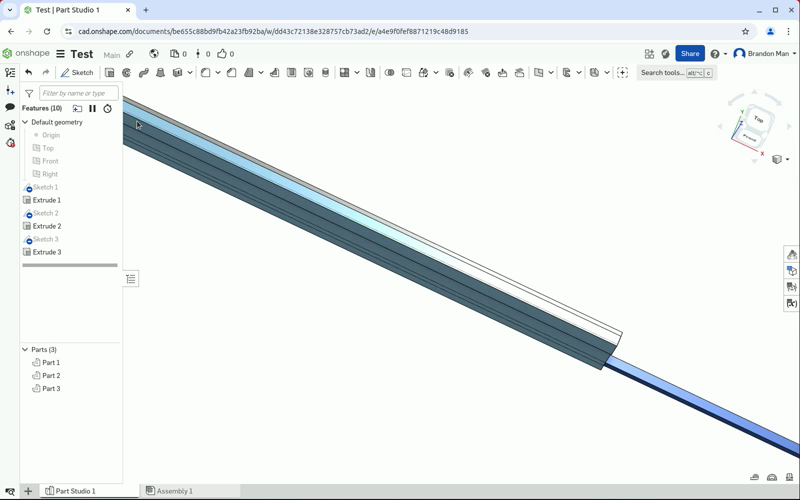
key(up, 2)
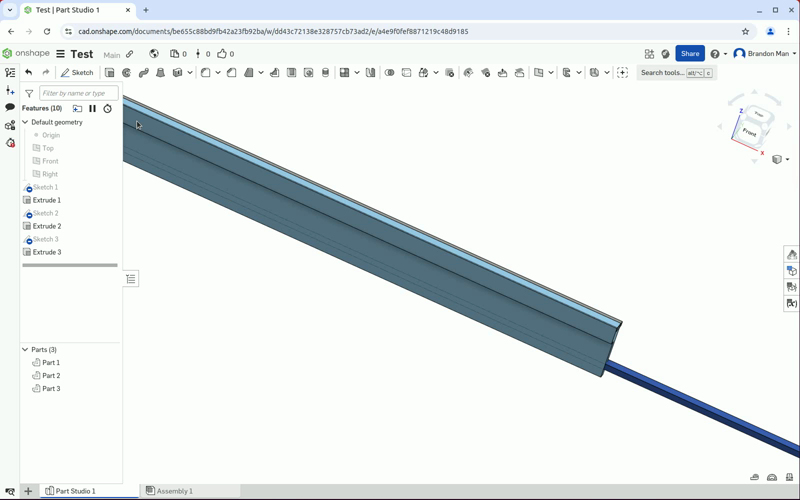
key(left, 2)
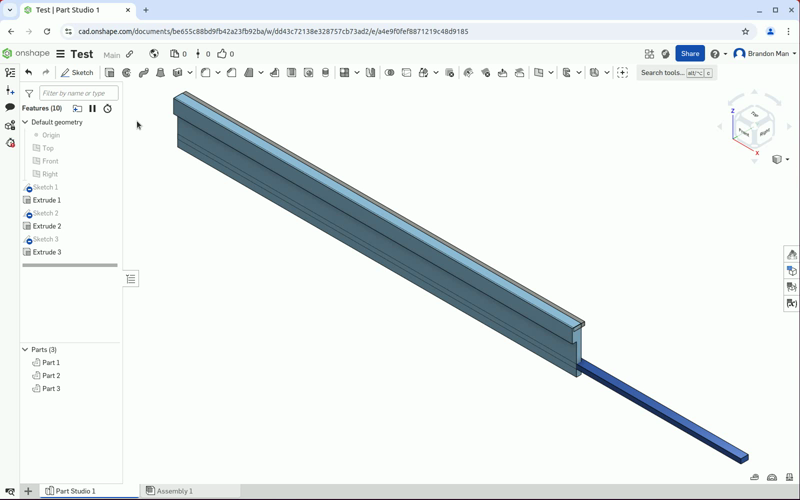
mouse_move(73, 189)
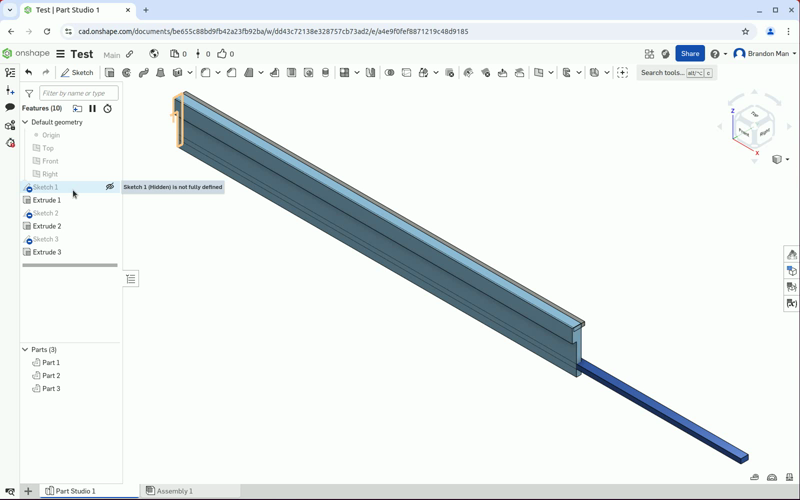
click(73, 189)